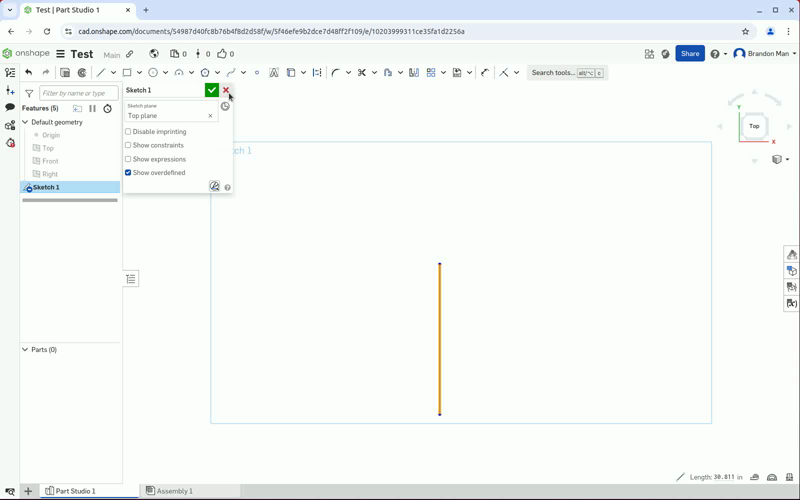
key(shift+h)
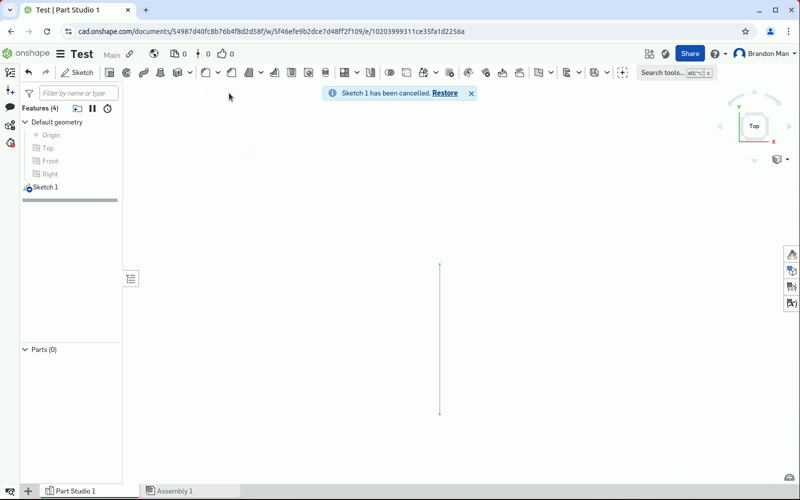
mouse_move(73, 352)
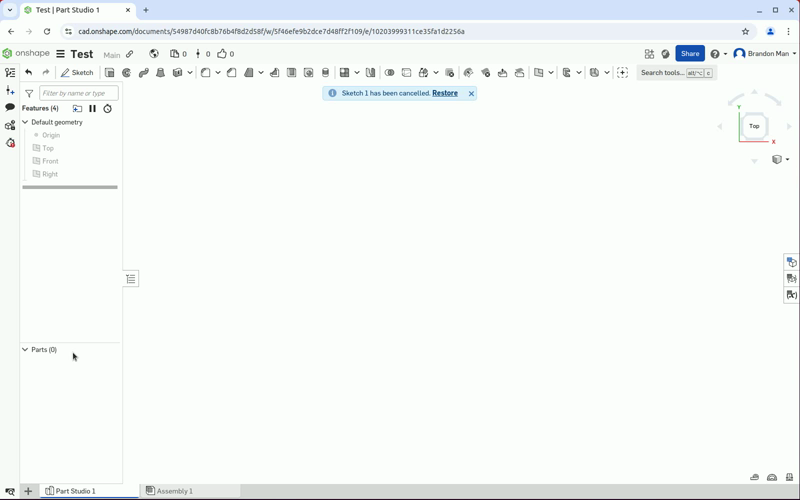
key(y)
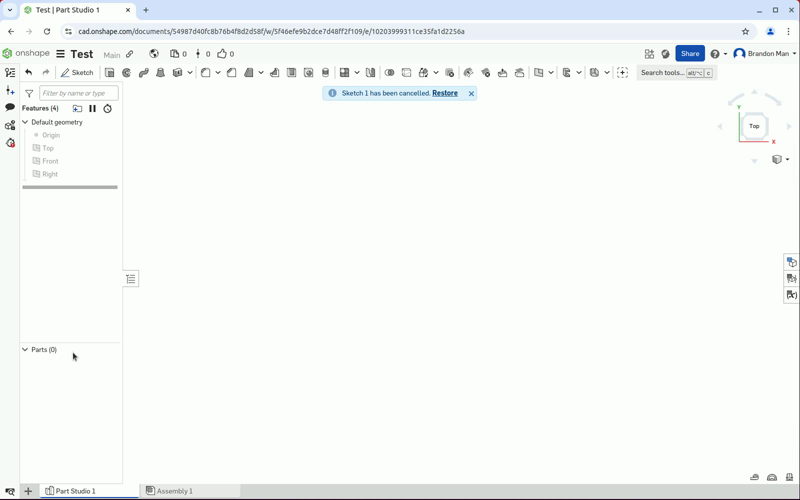
key(shift+p)
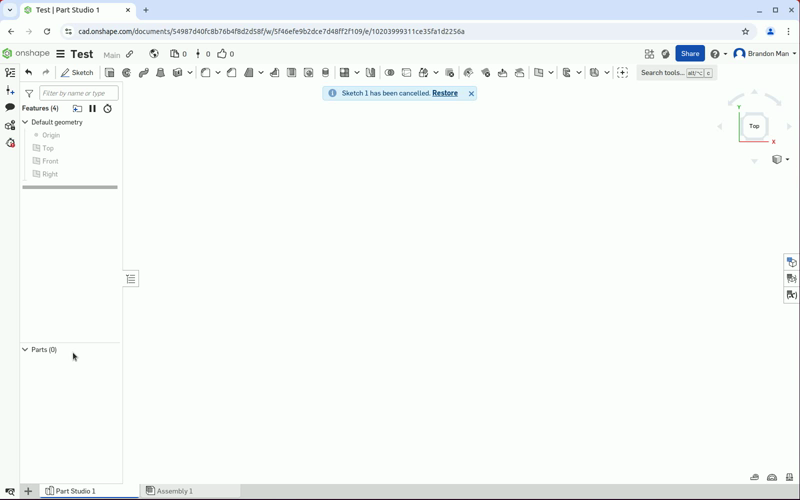
key(space)
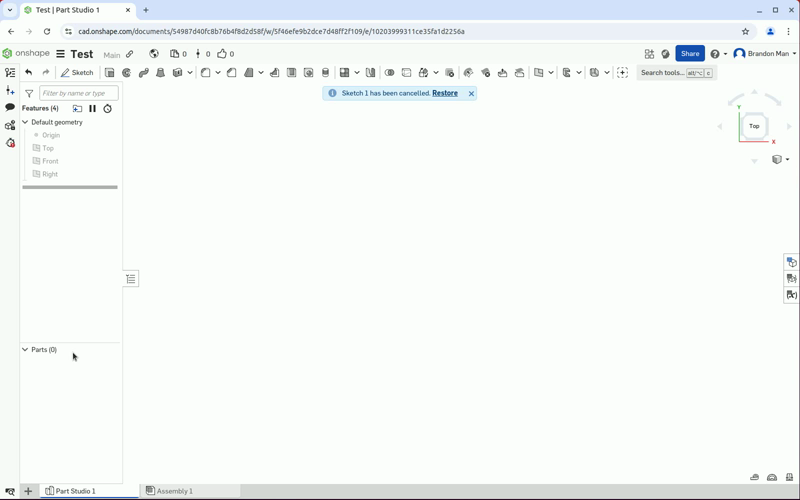
key_down(shift)
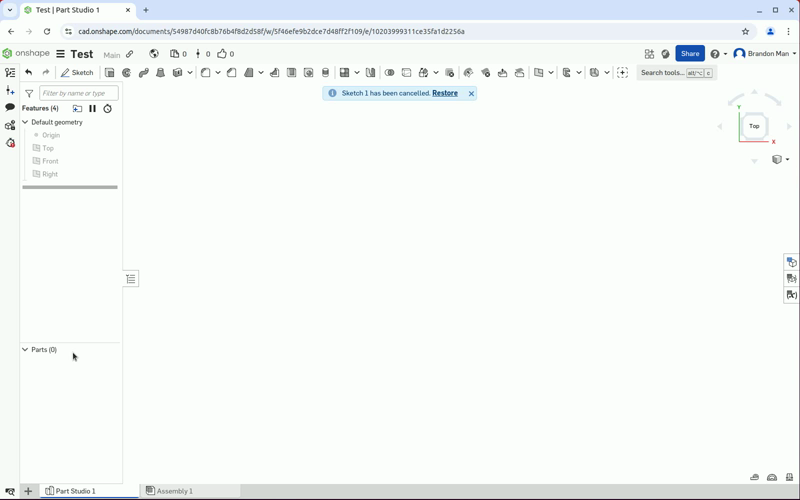
key(up)
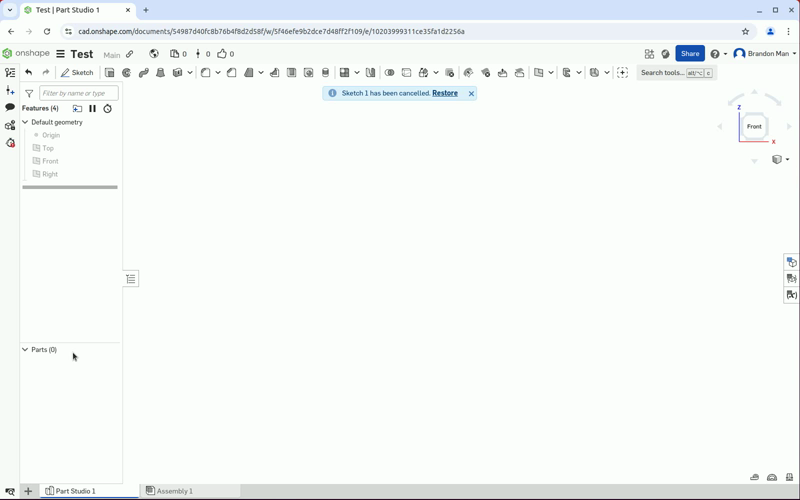
key_up(shift)
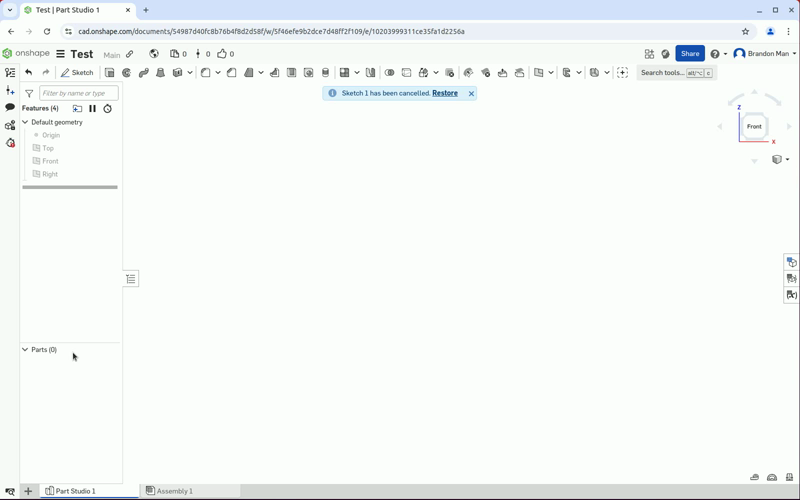
mouse_move(73, 352)
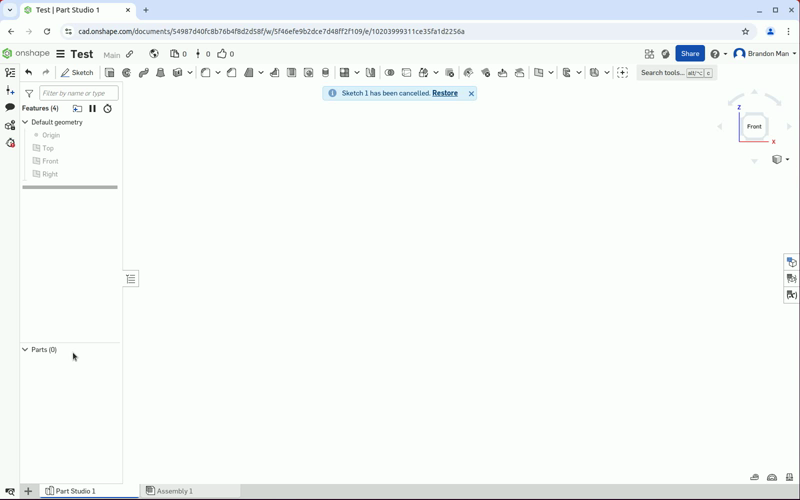
key(shift+y)
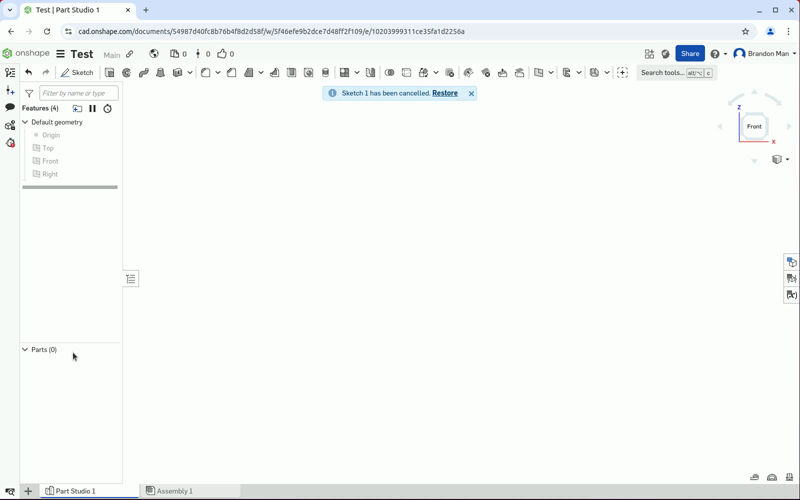
key(shift+s)
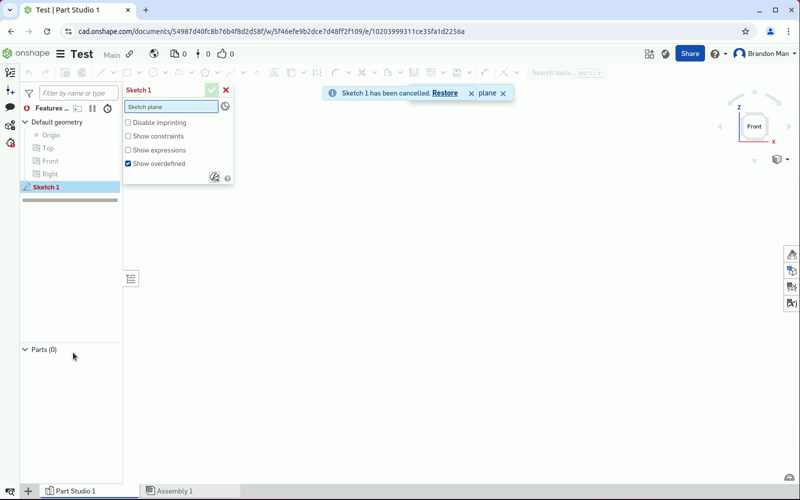
mouse_move(73, 163)
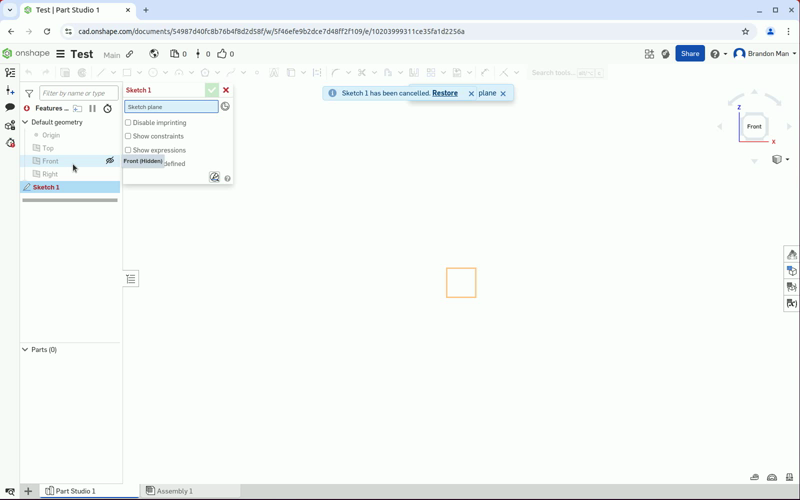
click(73, 163)
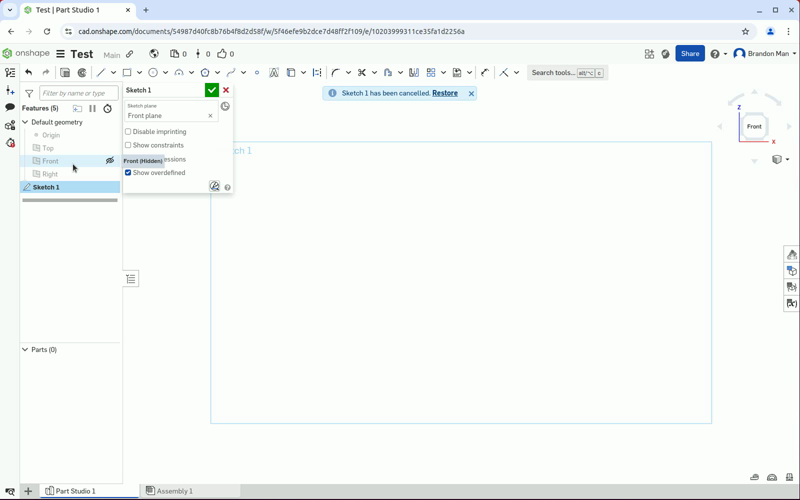
mouse_move(73, 352)
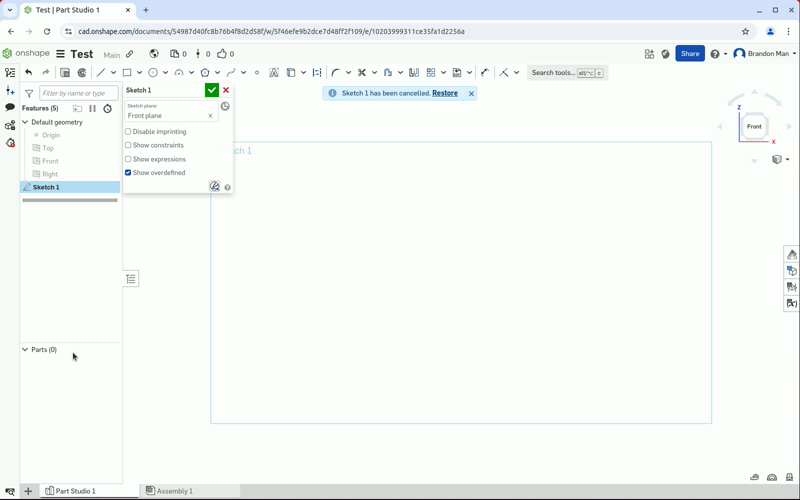
key(y)
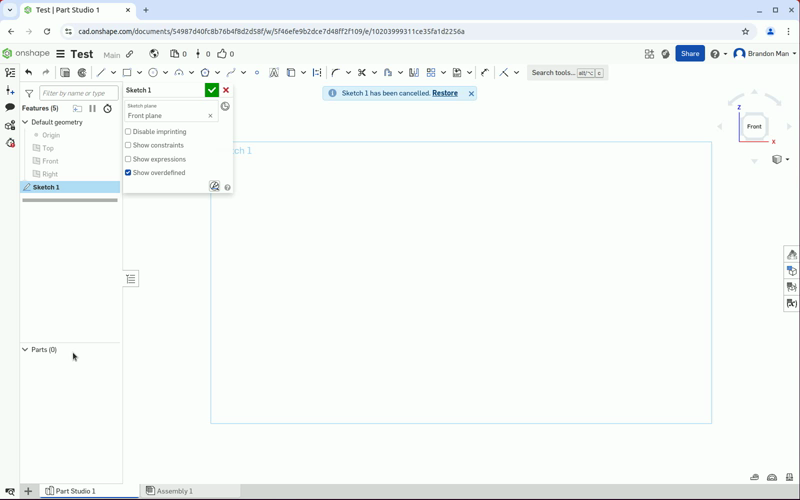
key(l)
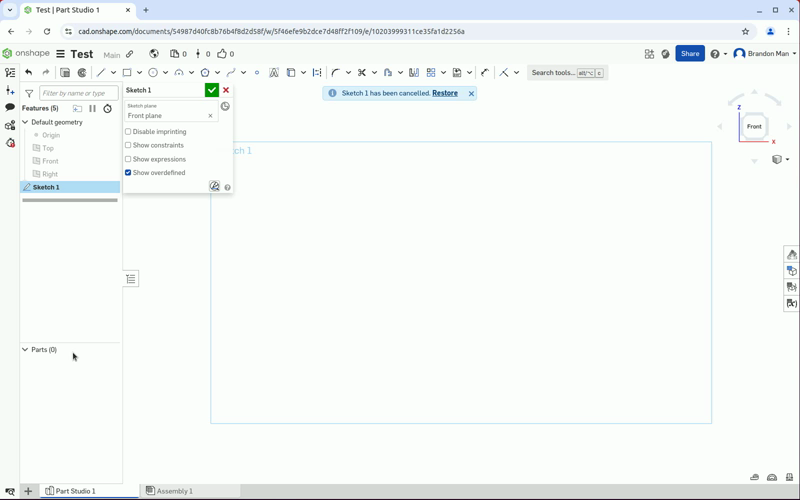
key_down(shift)
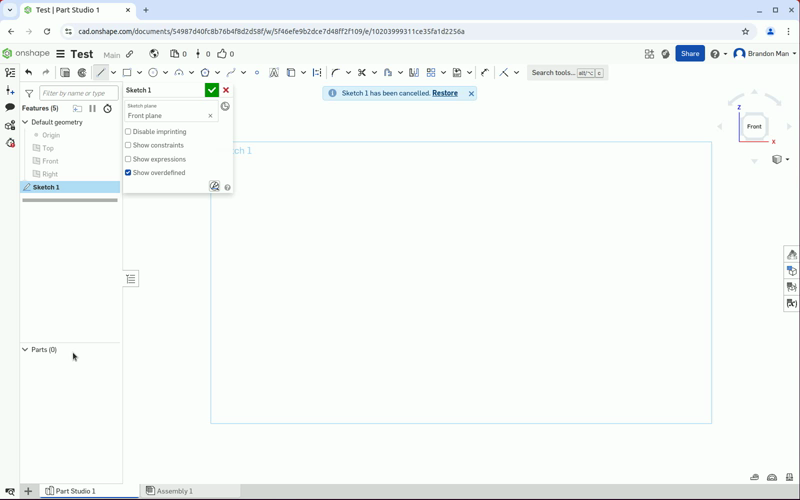
mouse_move(348, 298)
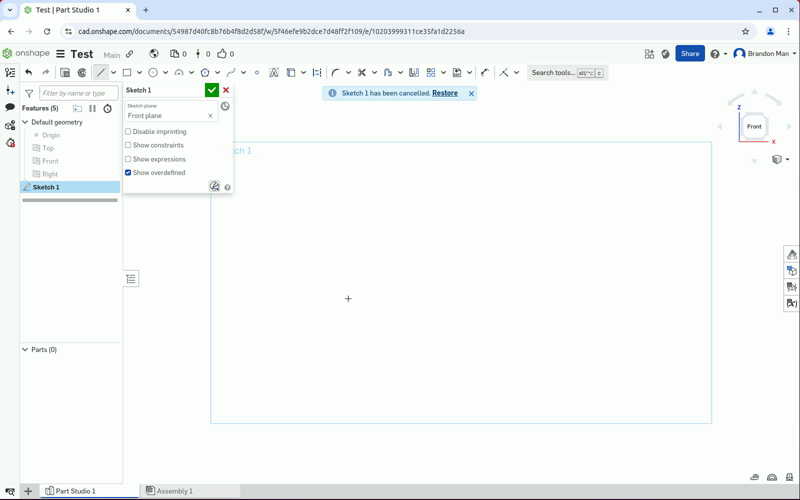
click(348, 298)
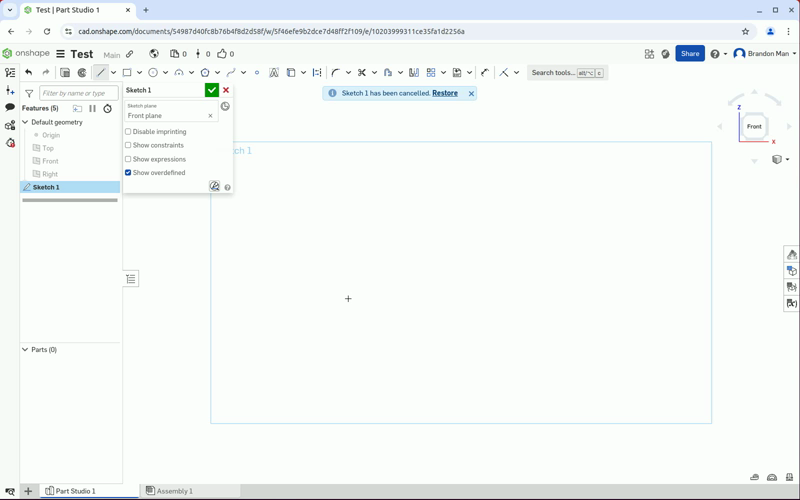
key_up(shift)
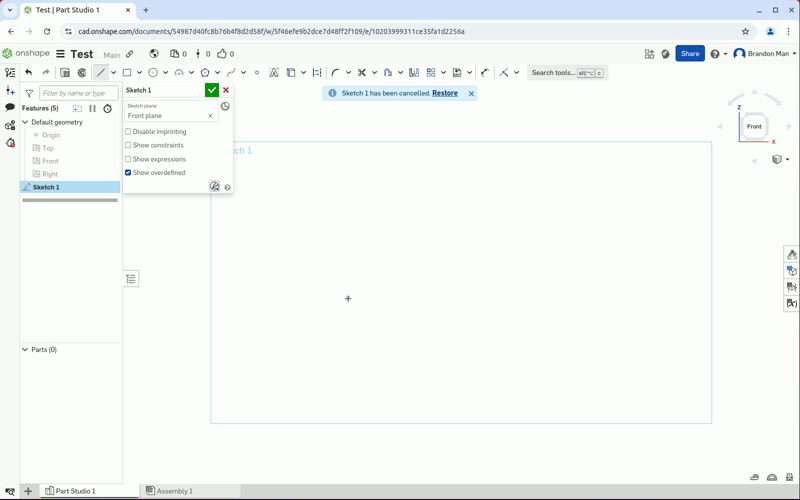
key_down(shift)
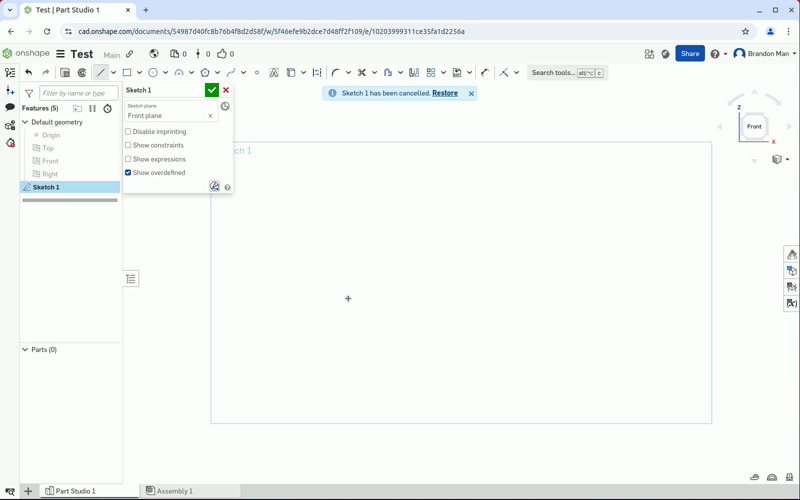
mouse_move(378, 298)
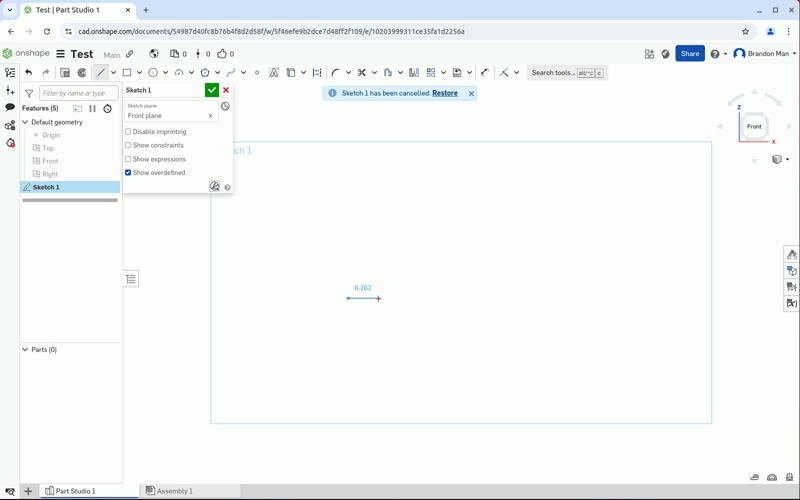
mouse_move(350, 298)
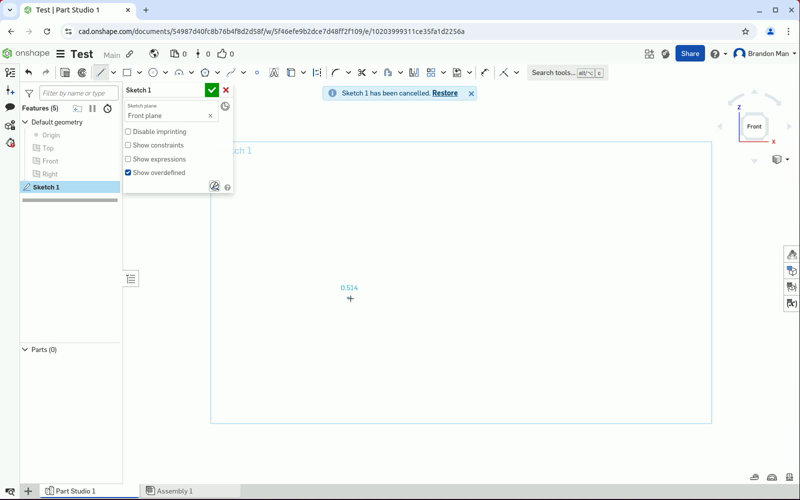
scroll(6)
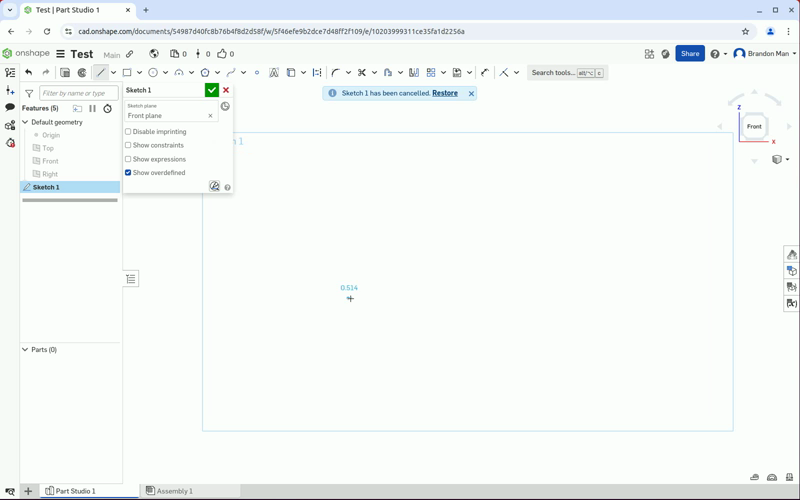
scroll(6)
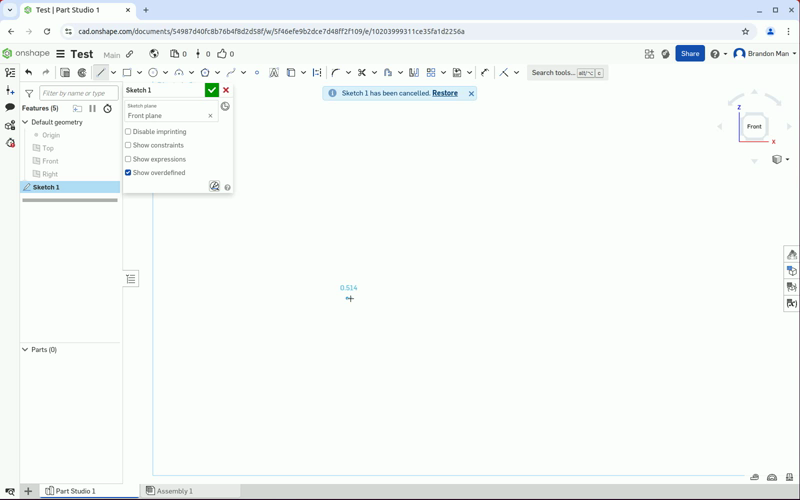
scroll(6)
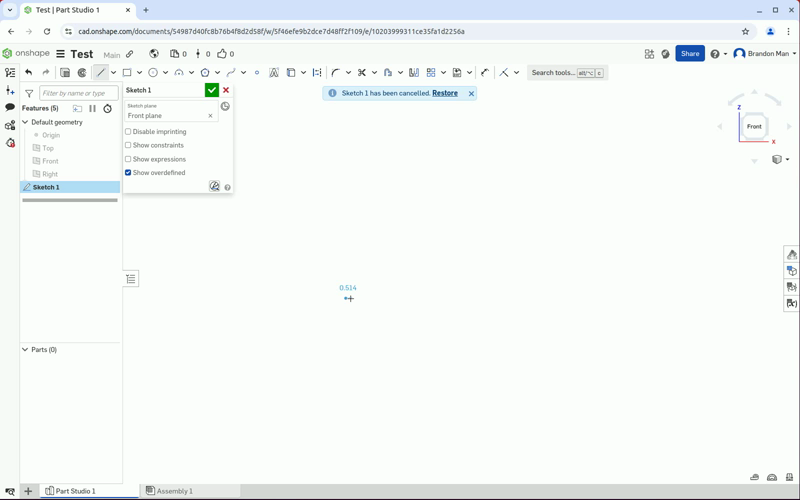
scroll(6)
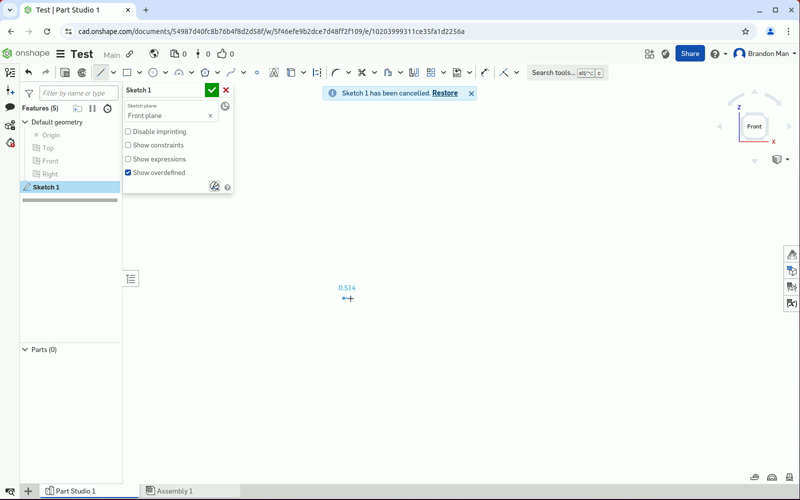
scroll(6)
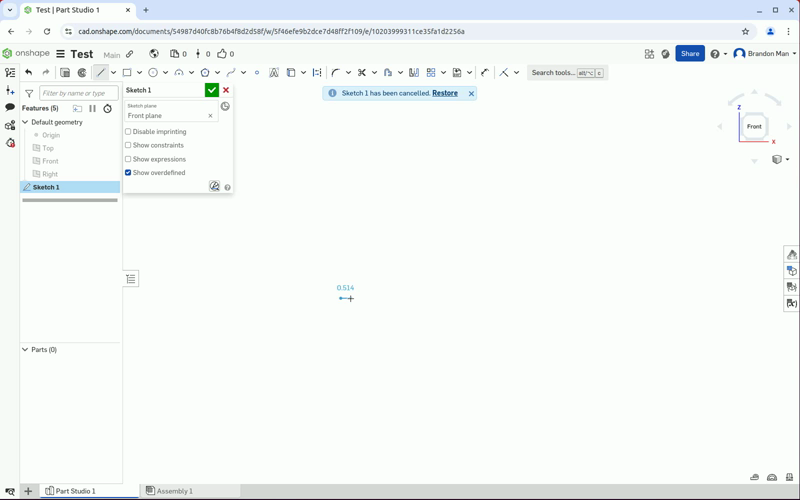
scroll(6)
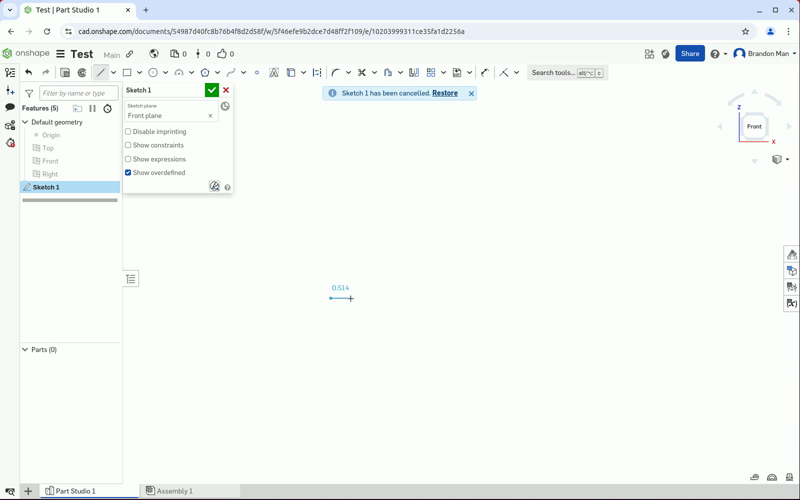
scroll(6)
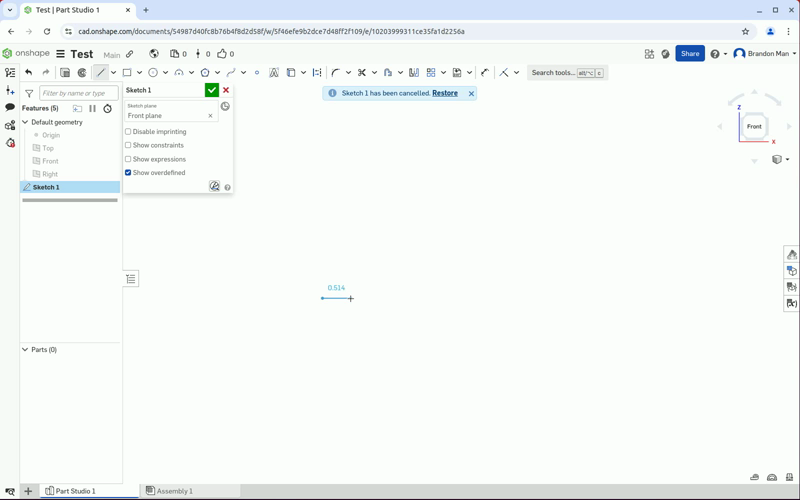
click(350, 298)
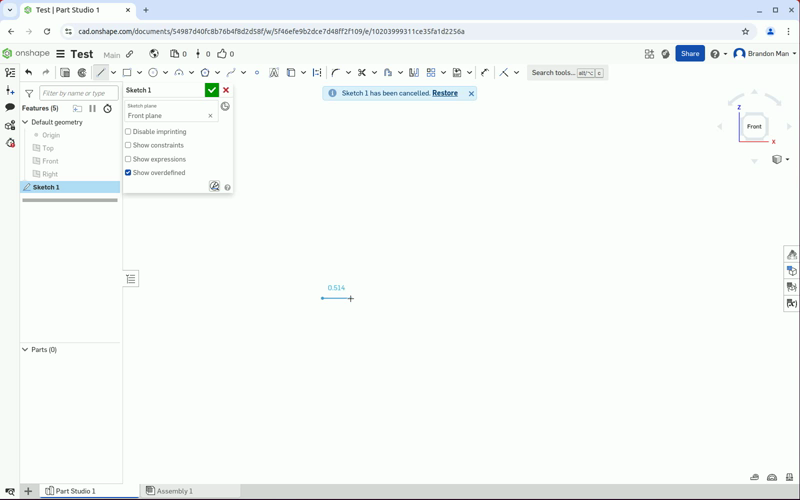
scroll(-6)
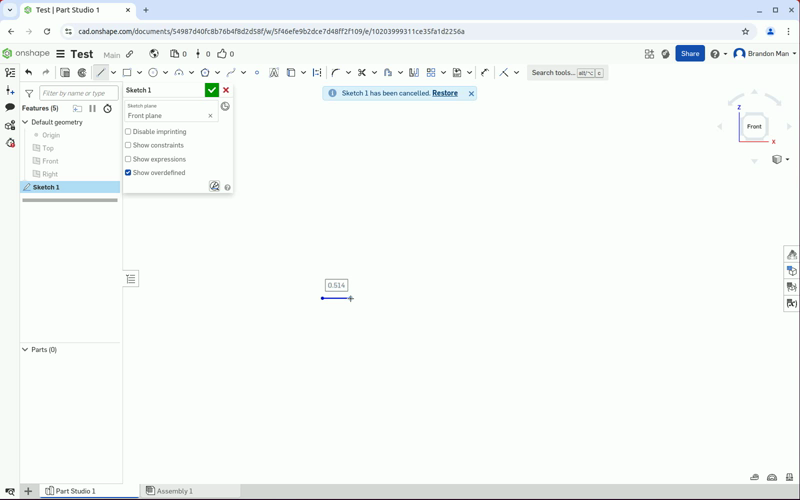
scroll(-6)
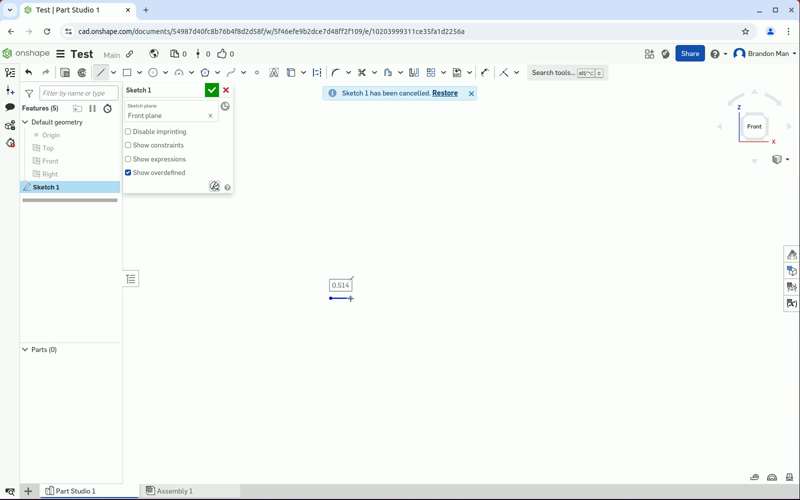
scroll(-6)
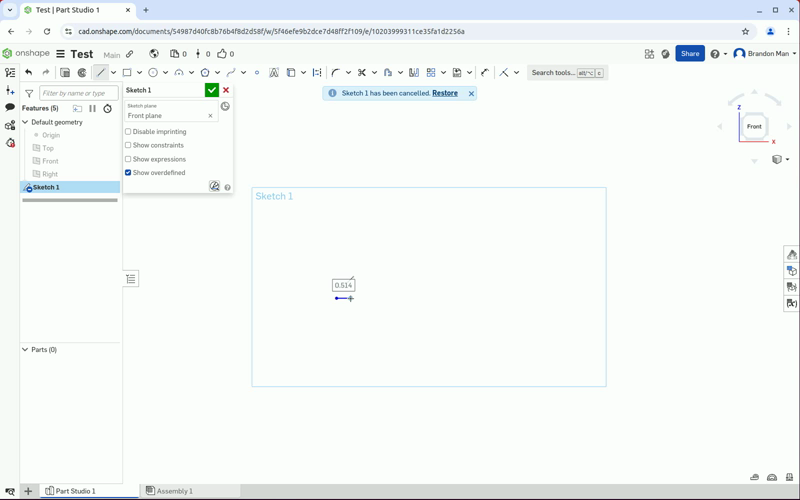
scroll(-6)
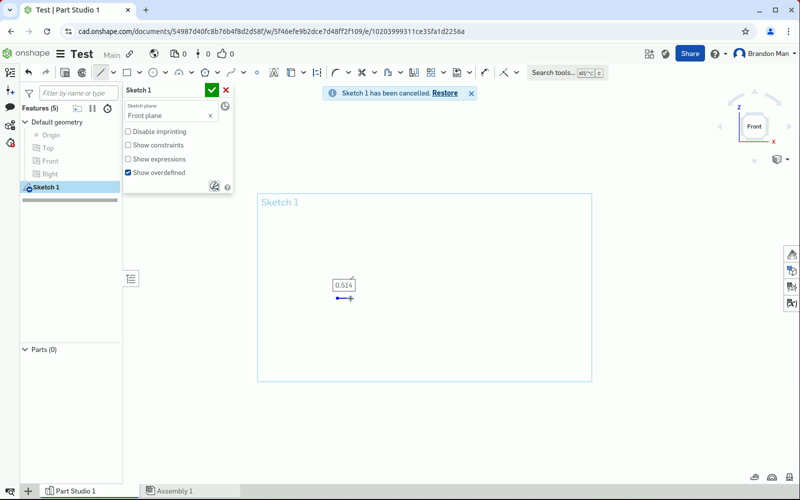
scroll(-6)
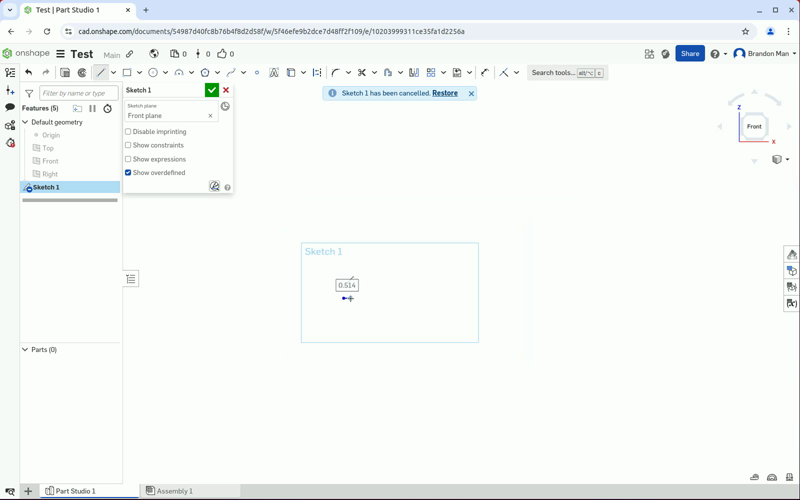
scroll(-6)
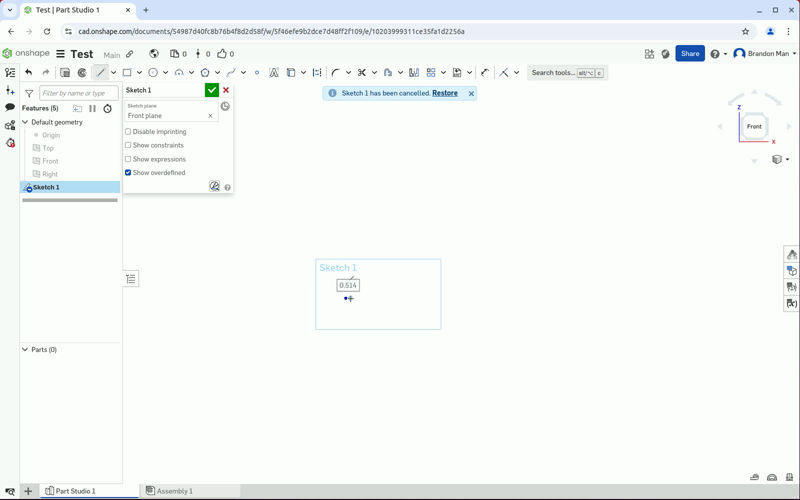
scroll(-6)
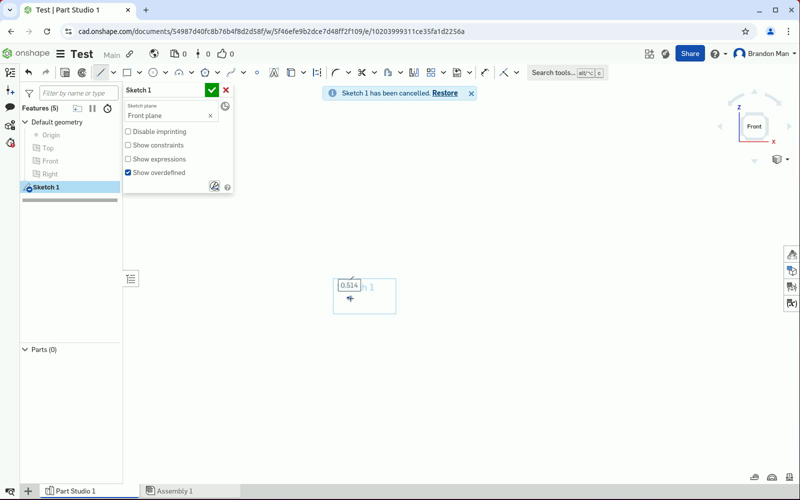
key_up(shift)
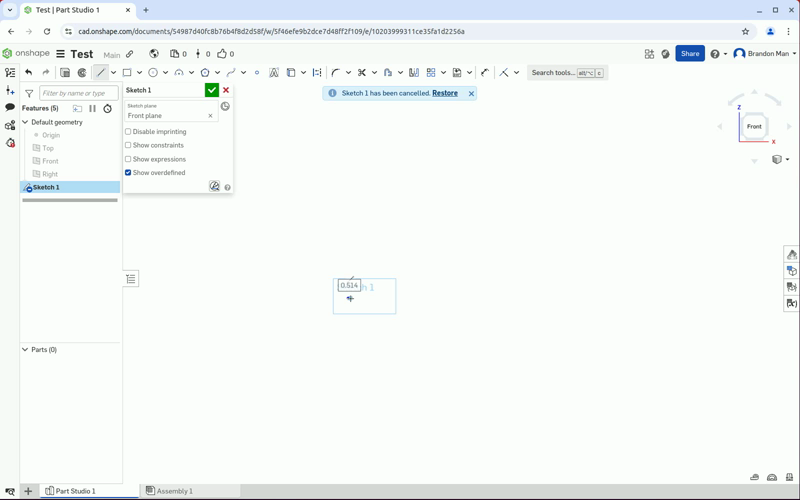
key_down(shift)
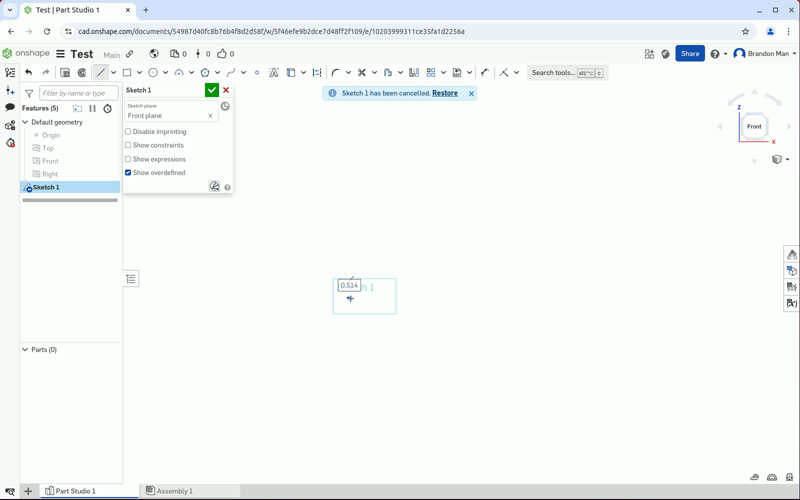
mouse_move(380, 298)
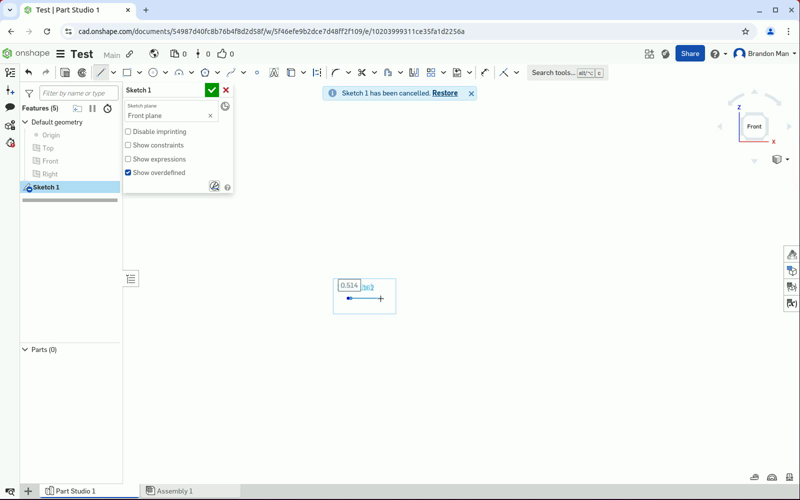
mouse_move(350, 328)
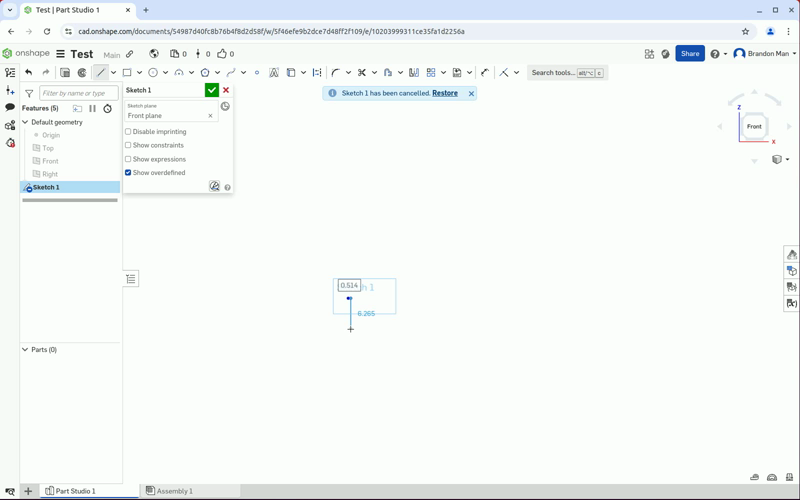
click(350, 328)
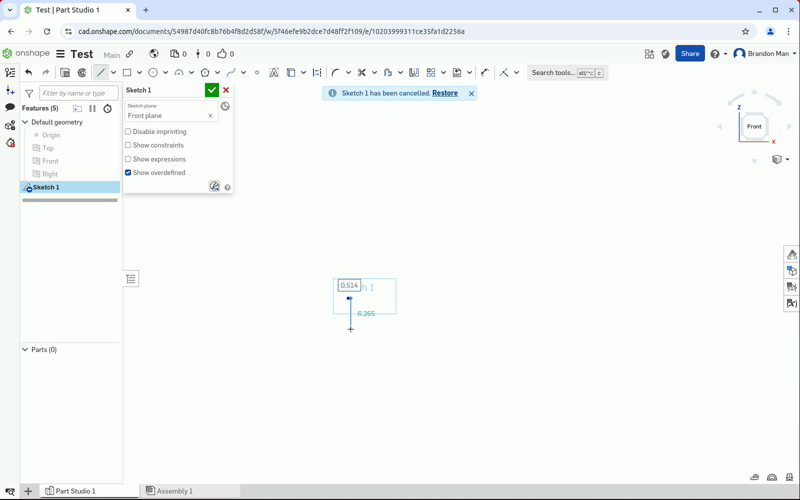
key_up(shift)
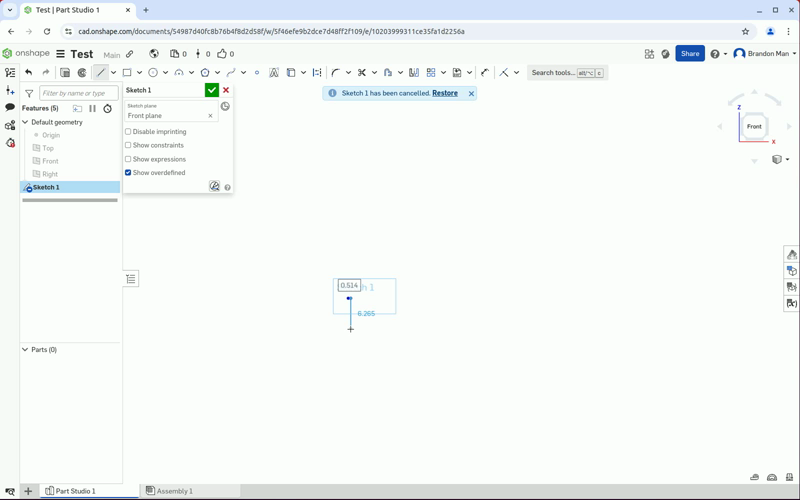
key_down(shift)
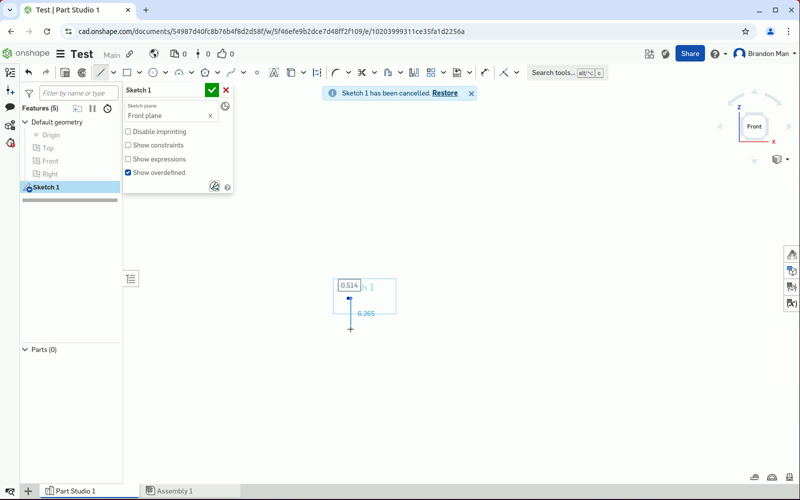
mouse_move(569, 328)
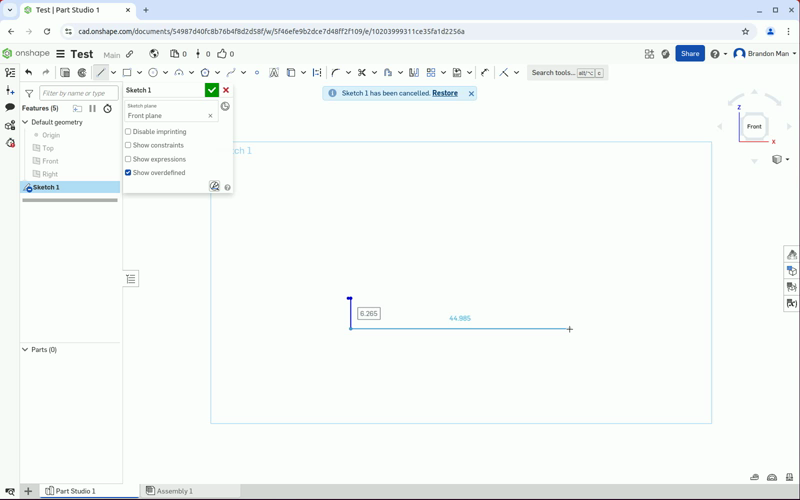
click(569, 328)
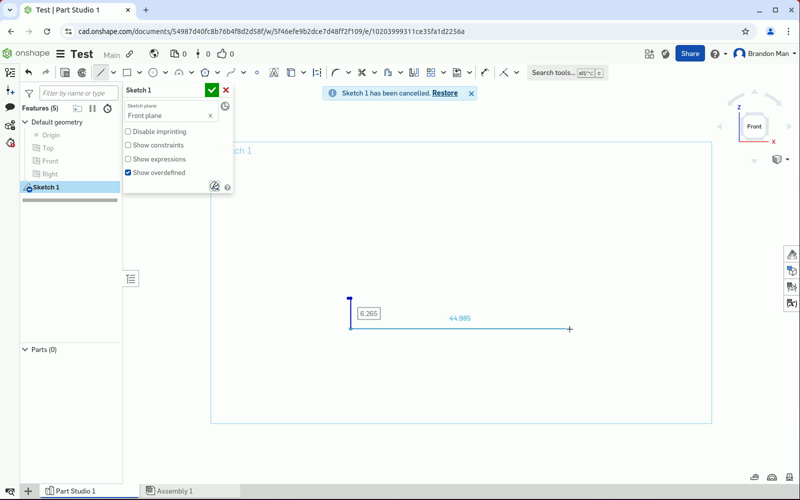
key_up(shift)
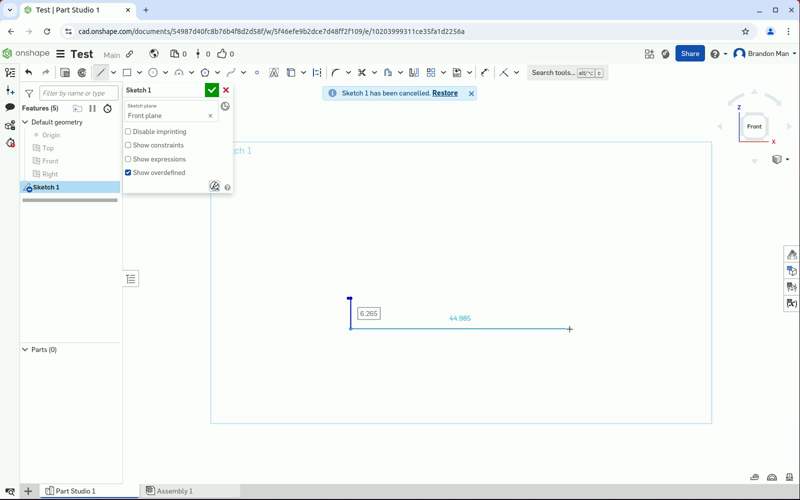
key_down(shift)
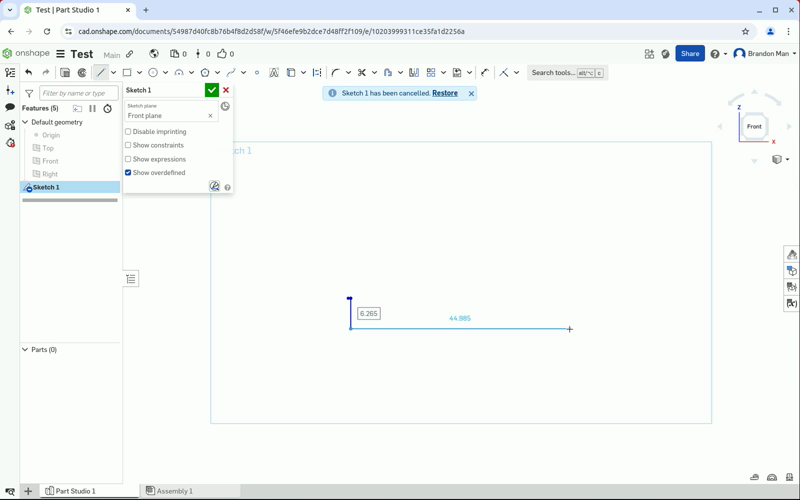
mouse_move(589, 328)
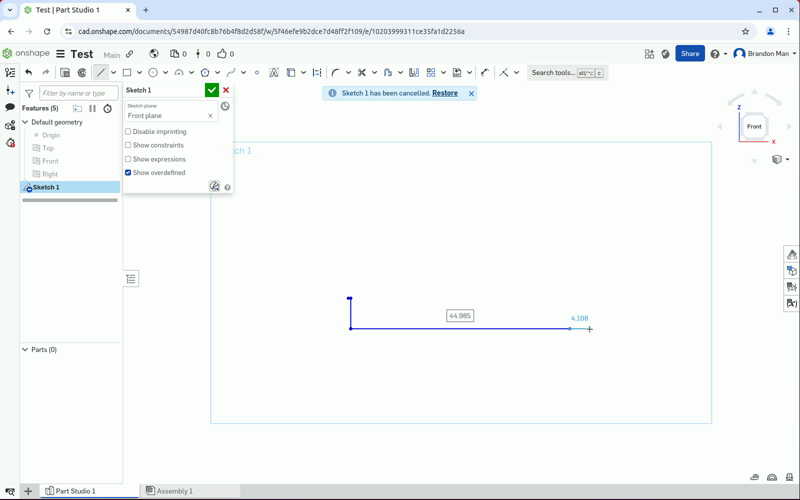
mouse_move(569, 298)
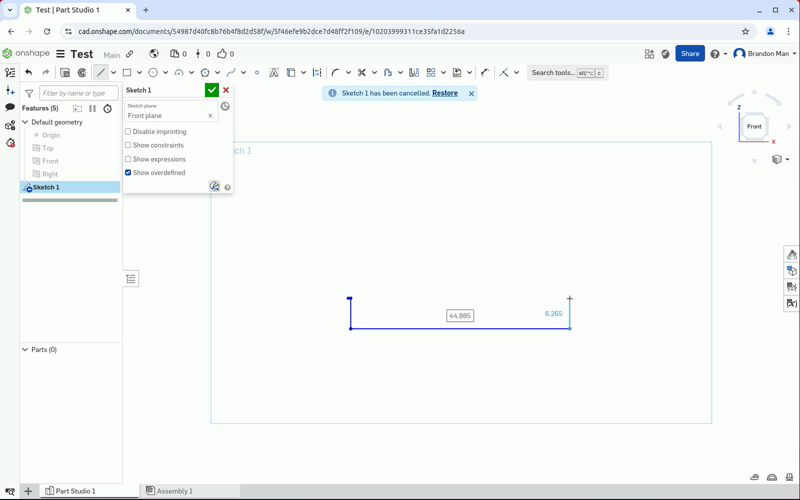
click(569, 298)
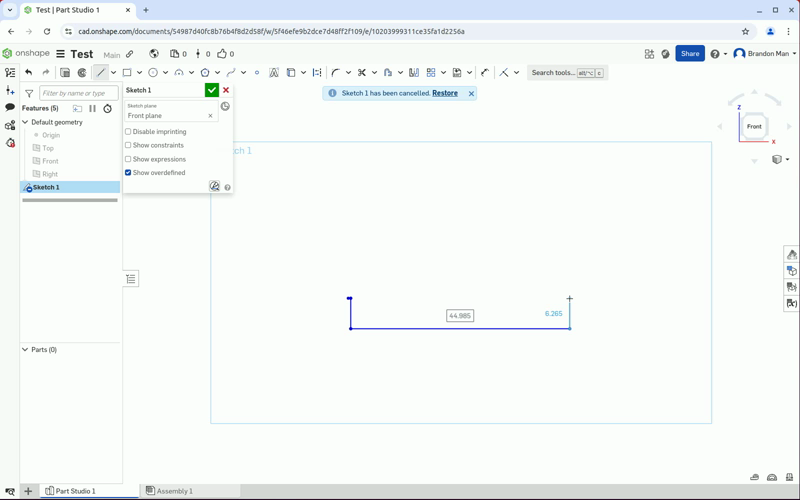
key_up(shift)
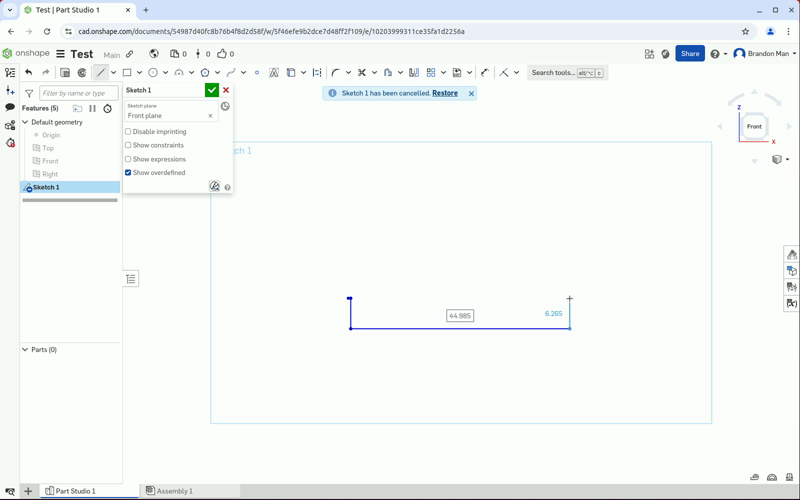
key_down(shift)
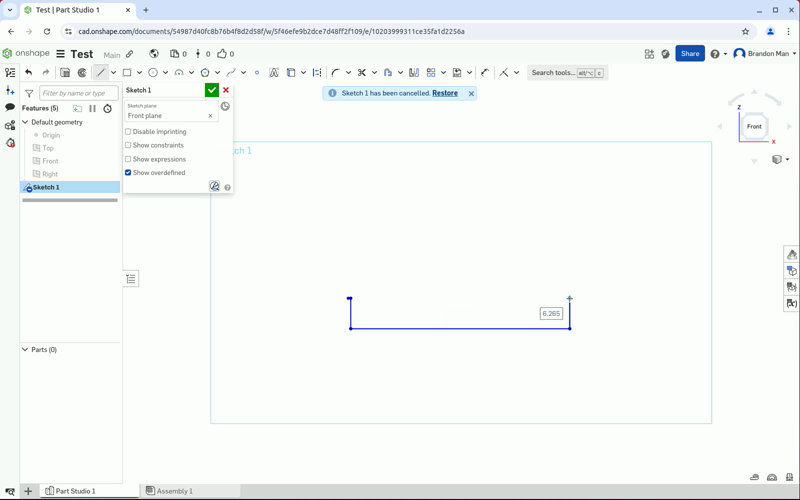
mouse_move(589, 298)
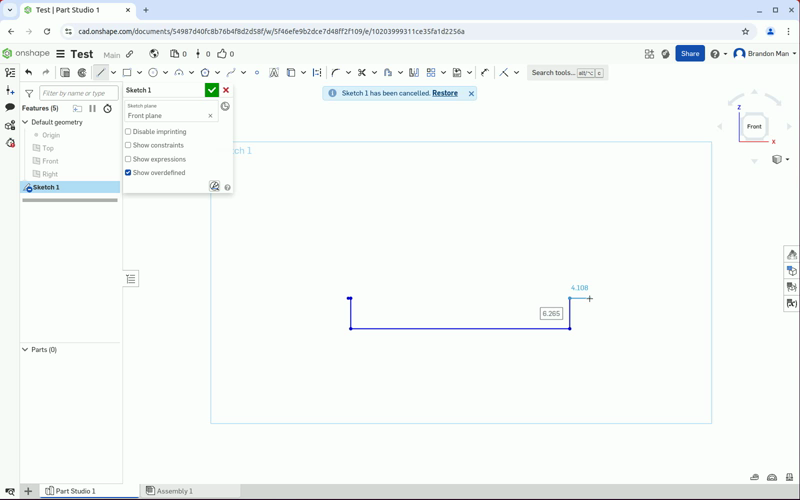
mouse_move(572, 298)
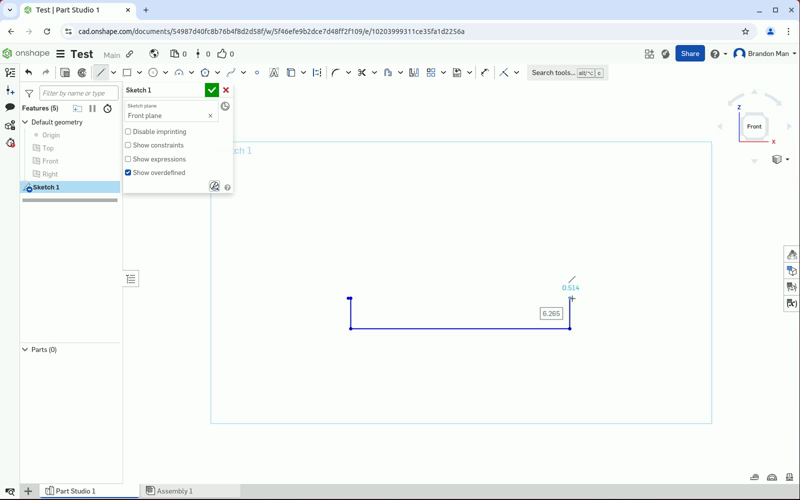
scroll(6)
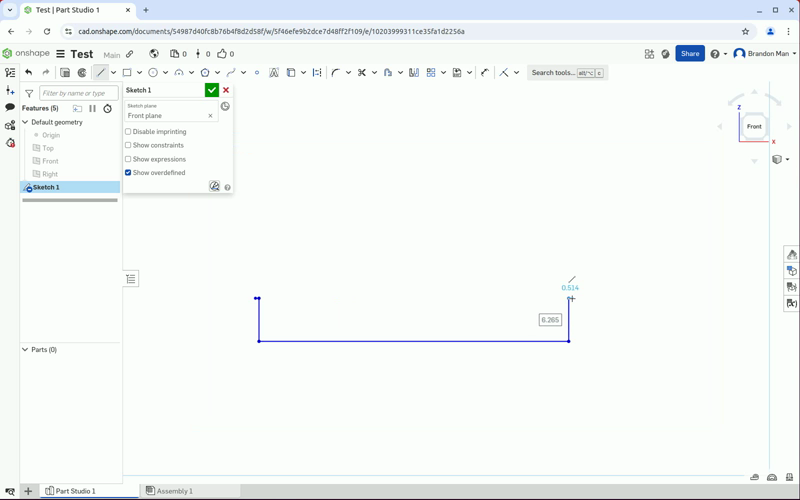
scroll(6)
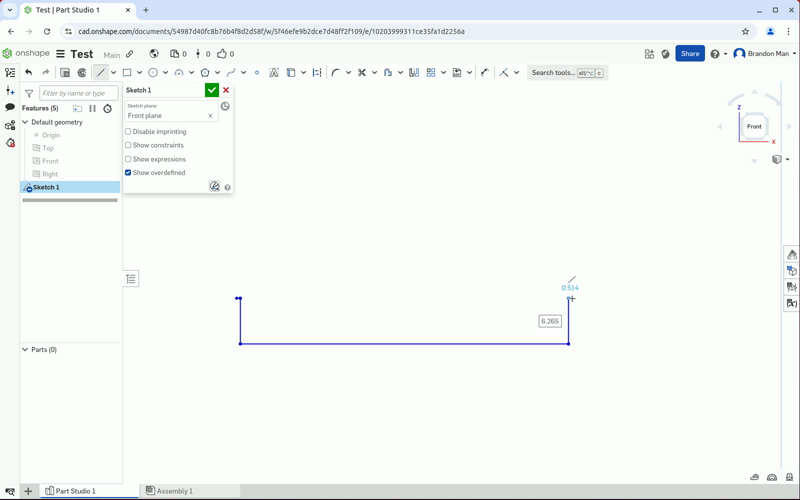
scroll(6)
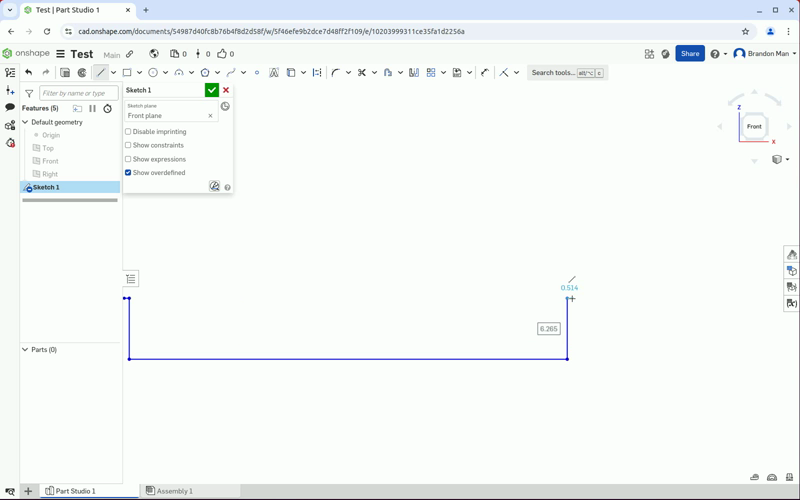
scroll(6)
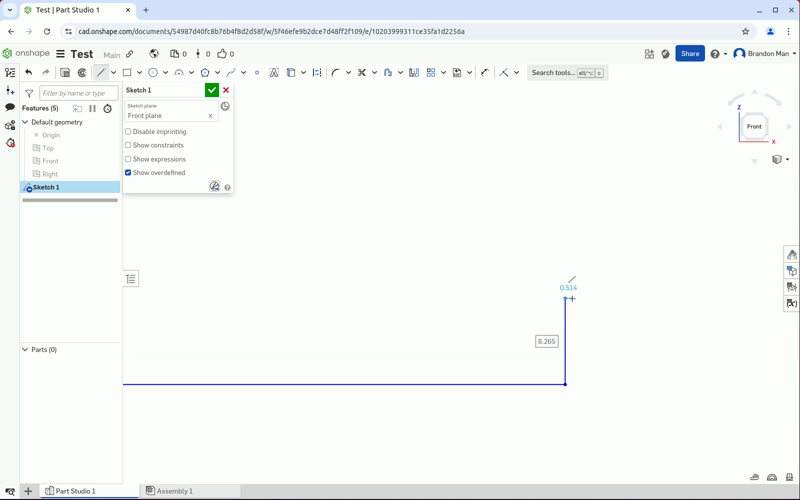
scroll(6)
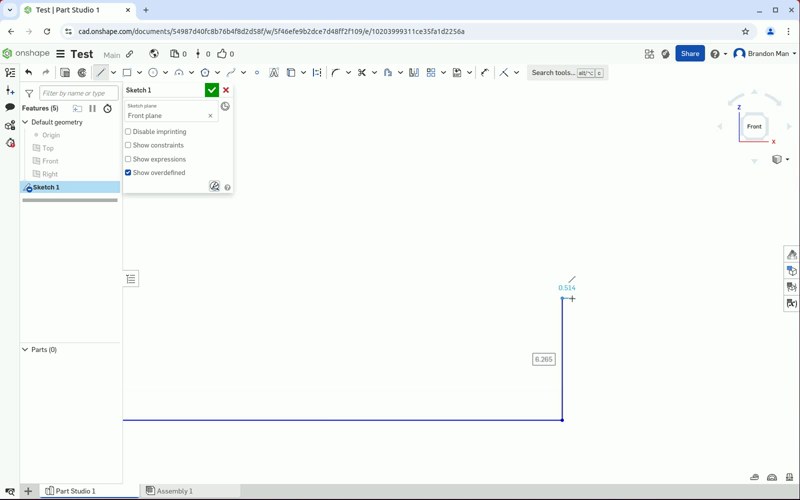
scroll(6)
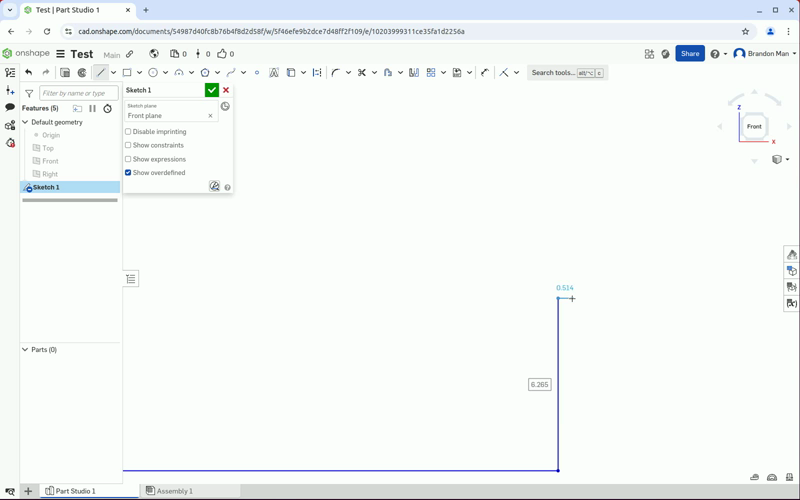
scroll(6)
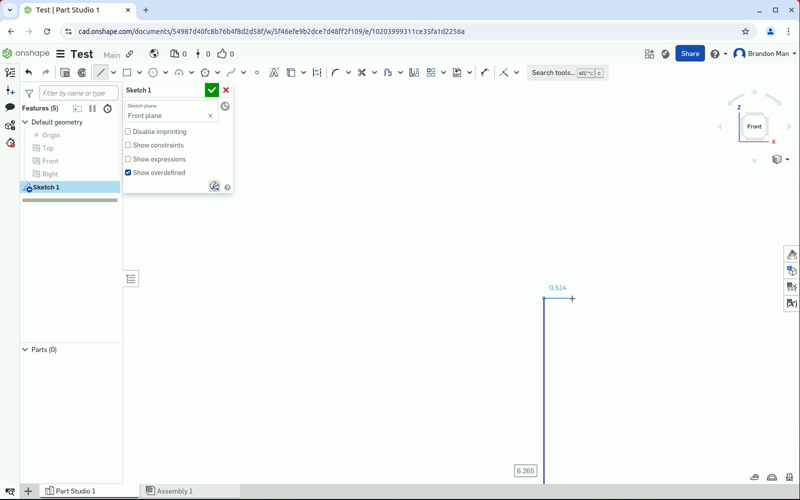
click(572, 298)
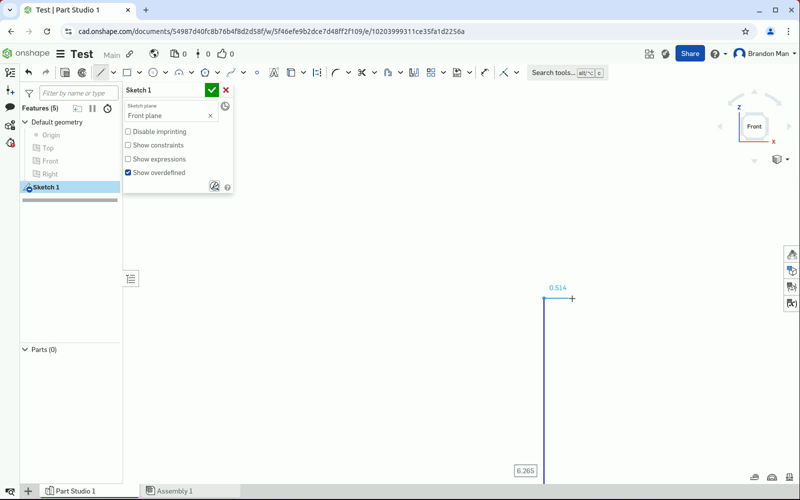
scroll(-6)
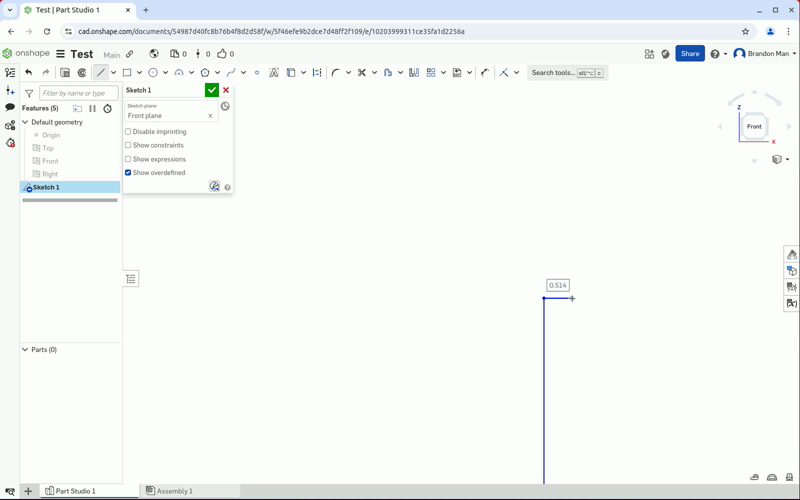
scroll(-6)
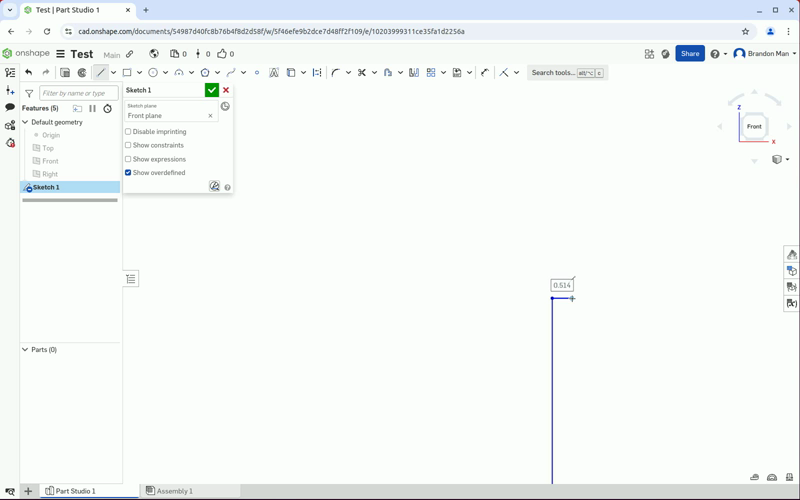
scroll(-6)
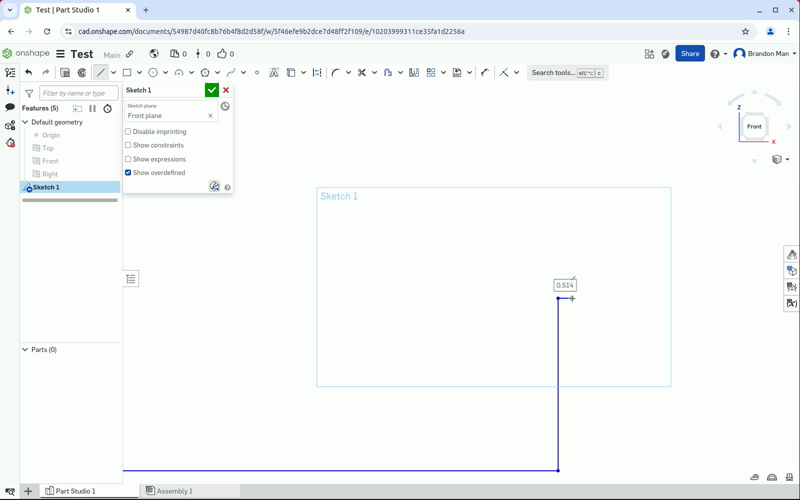
scroll(-6)
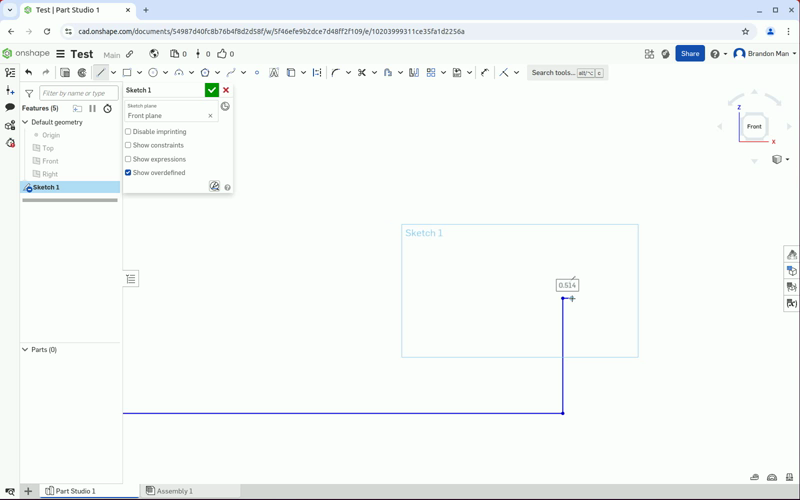
scroll(-6)
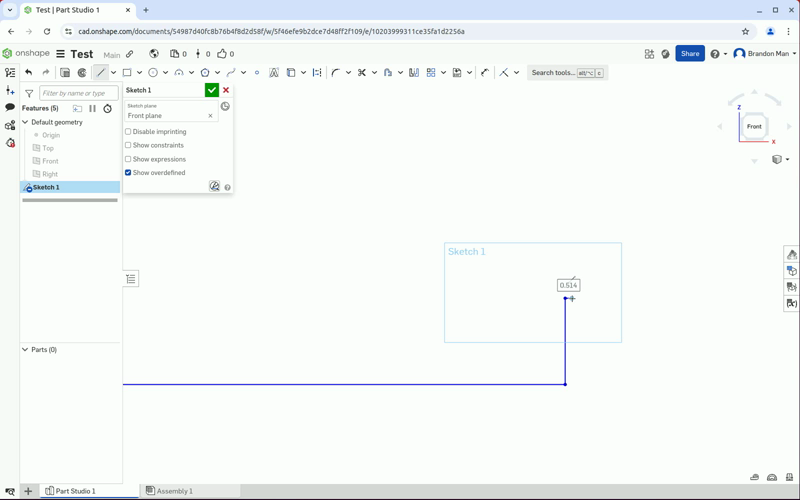
scroll(-6)
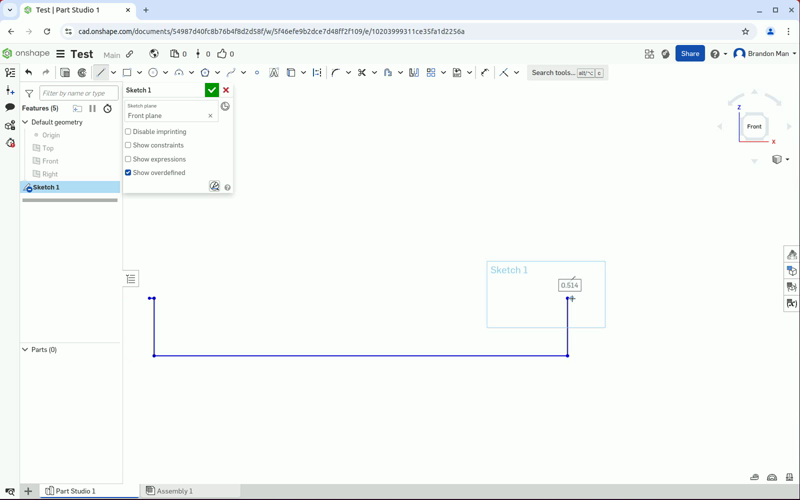
scroll(-6)
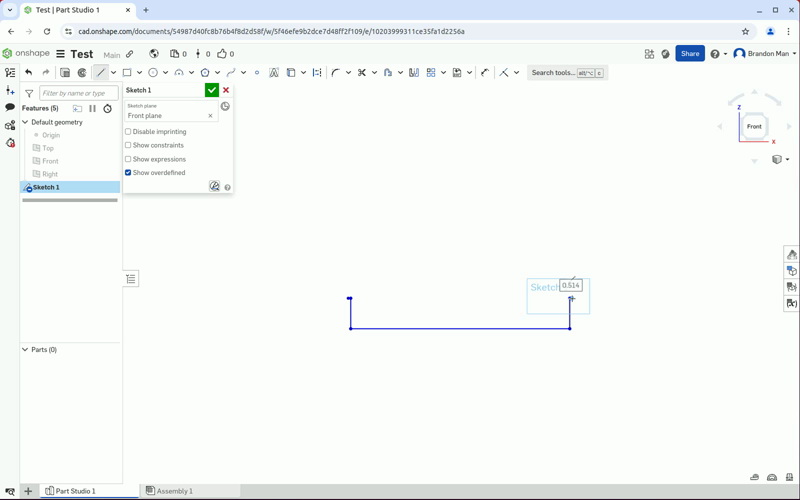
key_up(shift)
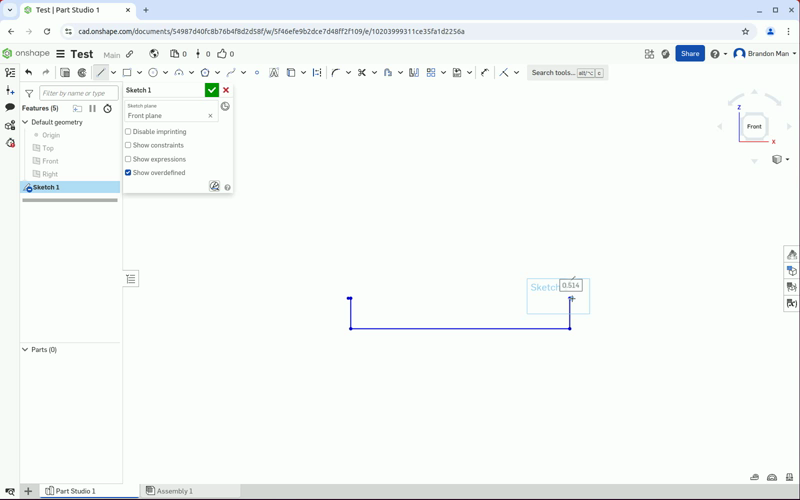
key_down(shift)
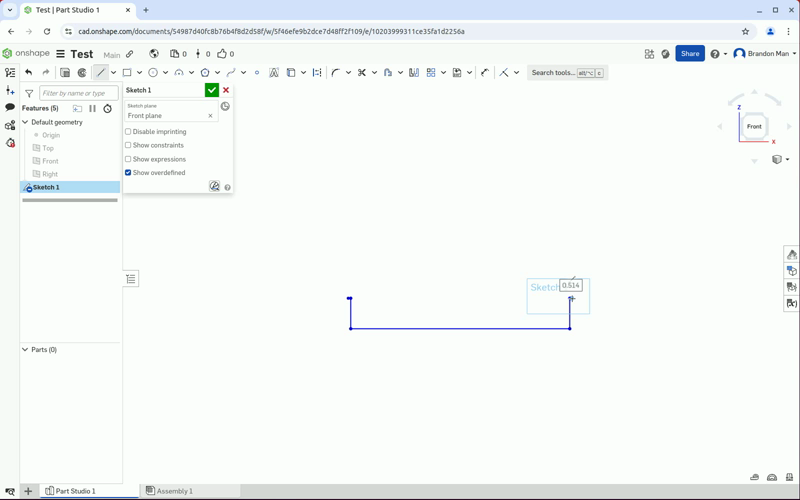
mouse_move(572, 237)
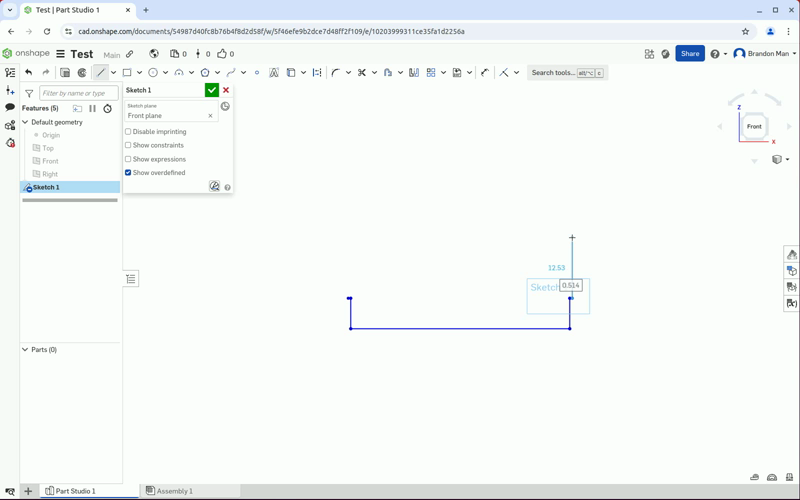
click(572, 237)
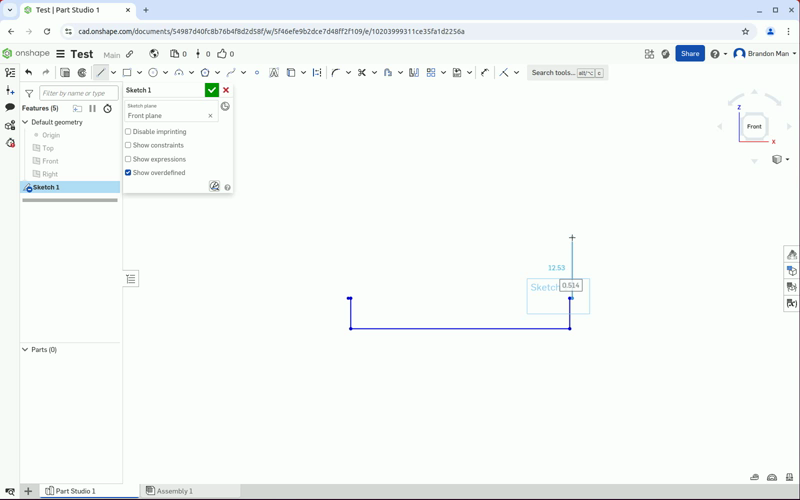
key_up(shift)
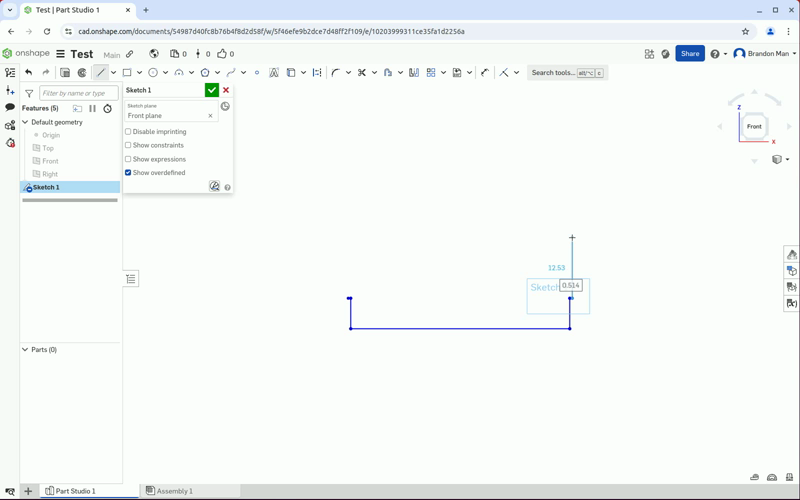
key_down(shift)
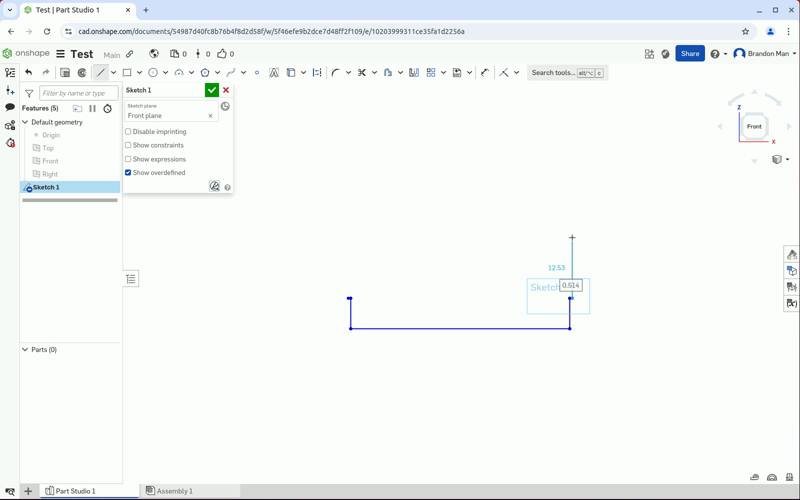
mouse_move(589, 237)
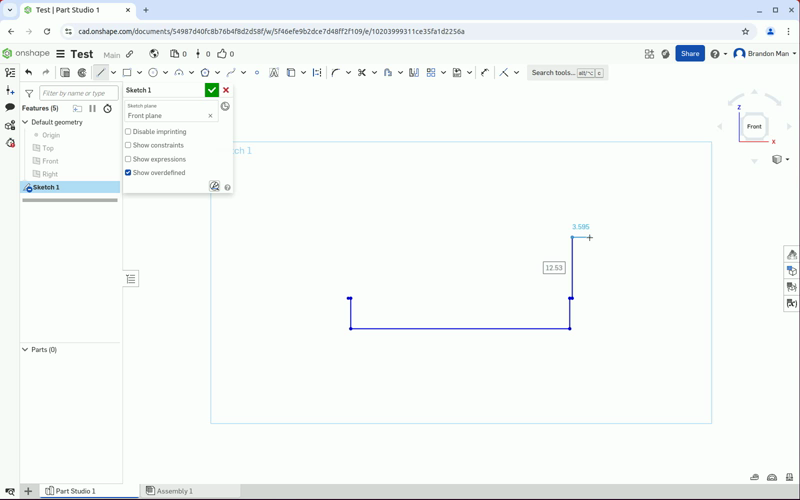
mouse_move(539, 237)
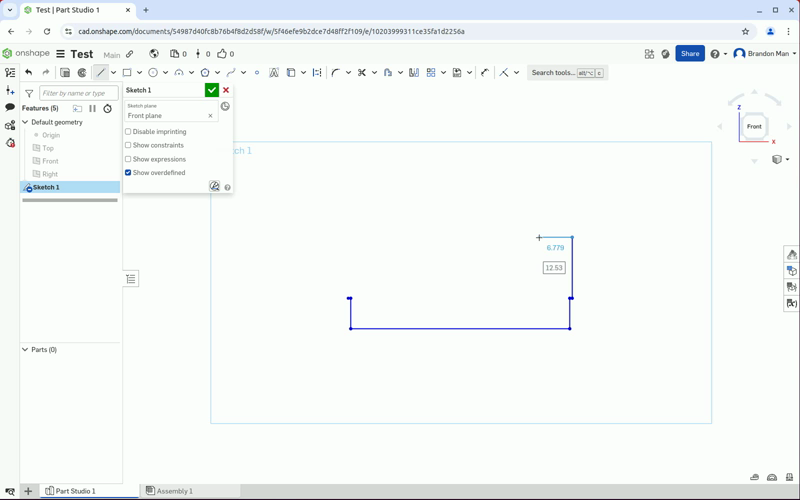
click(539, 237)
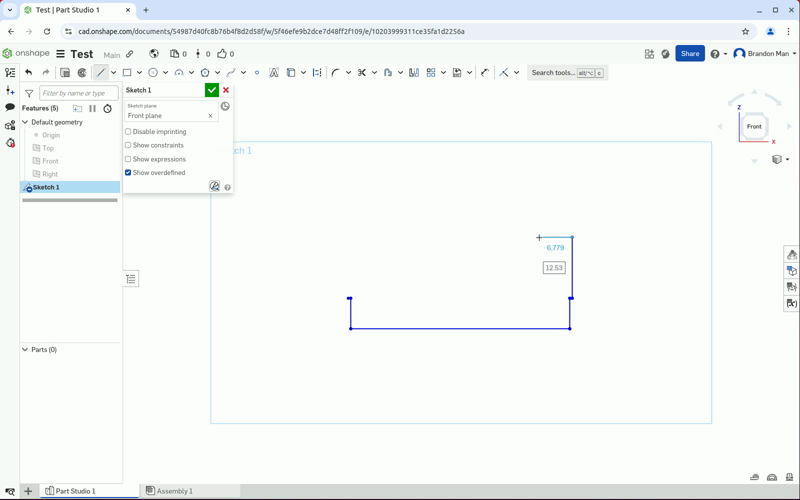
key_up(shift)
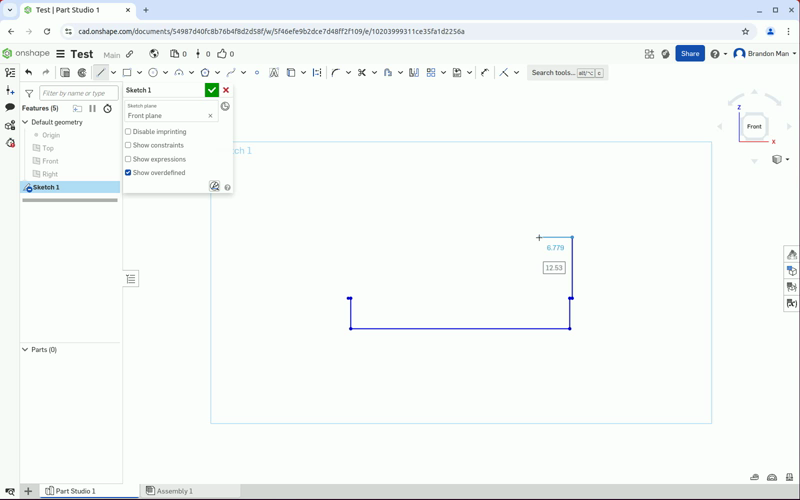
key_down(shift)
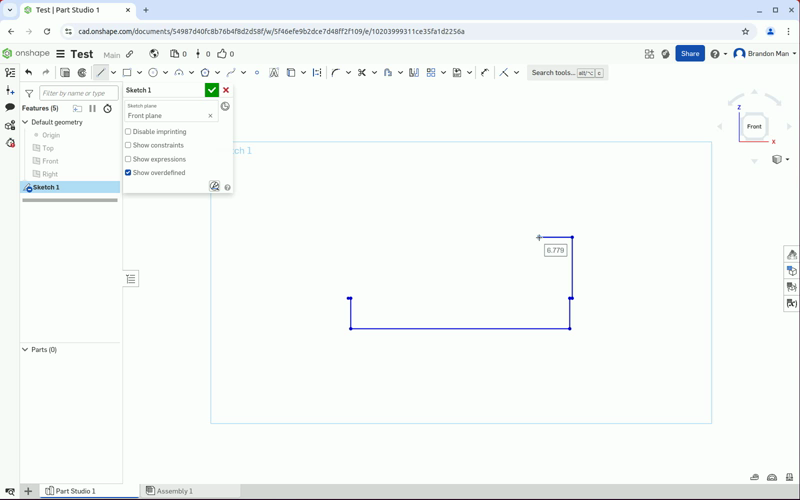
mouse_move(569, 237)
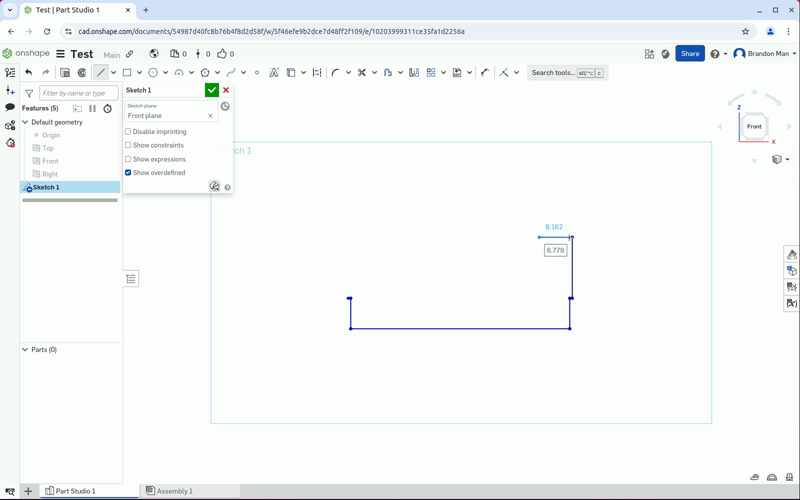
mouse_move(506, 237)
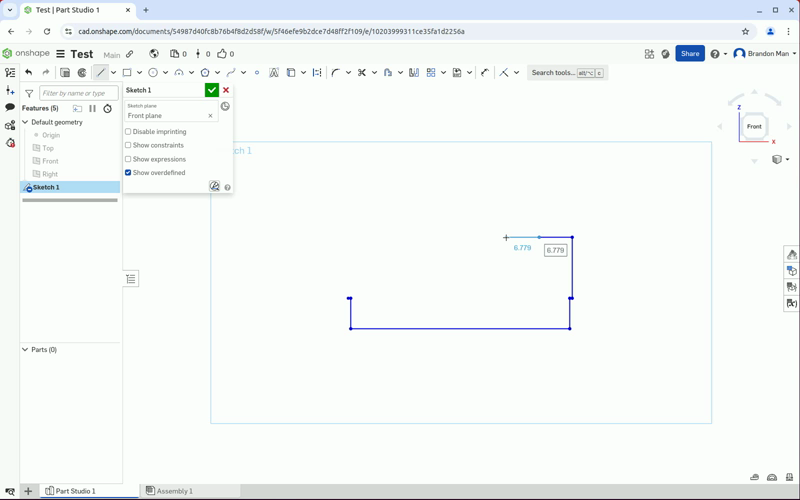
click(506, 237)
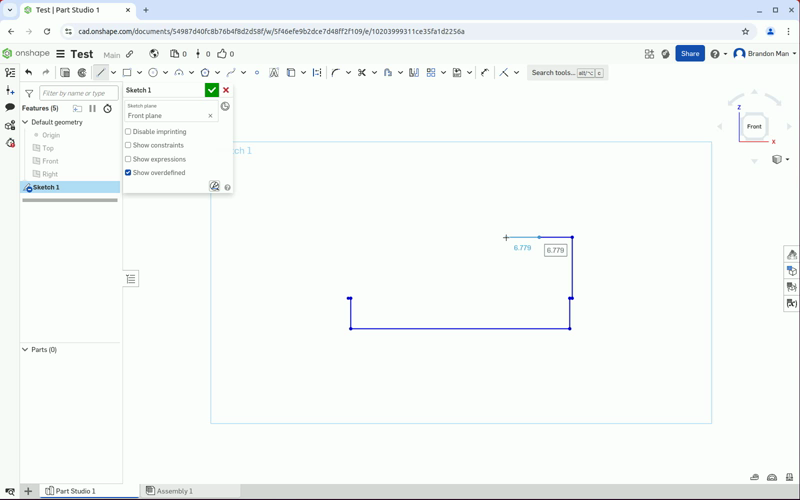
key_up(shift)
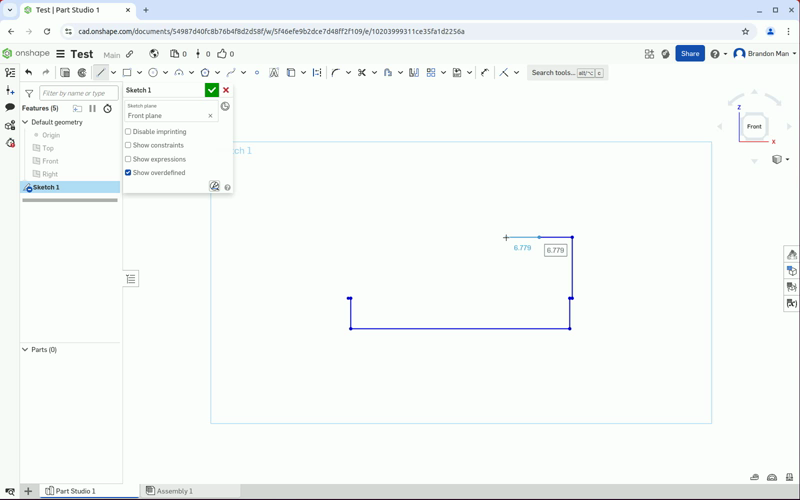
key_down(shift)
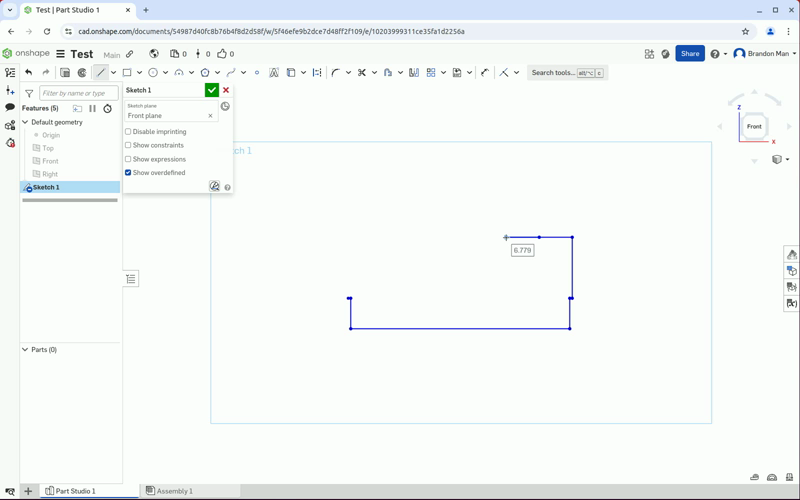
mouse_move(536, 237)
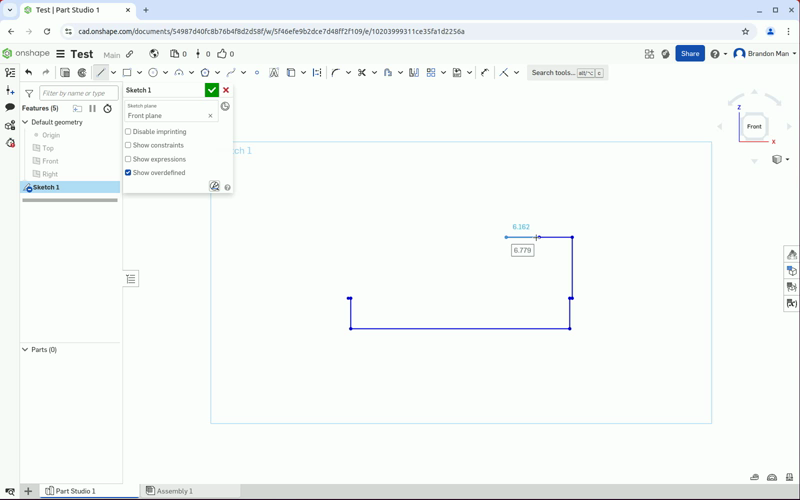
mouse_move(475, 237)
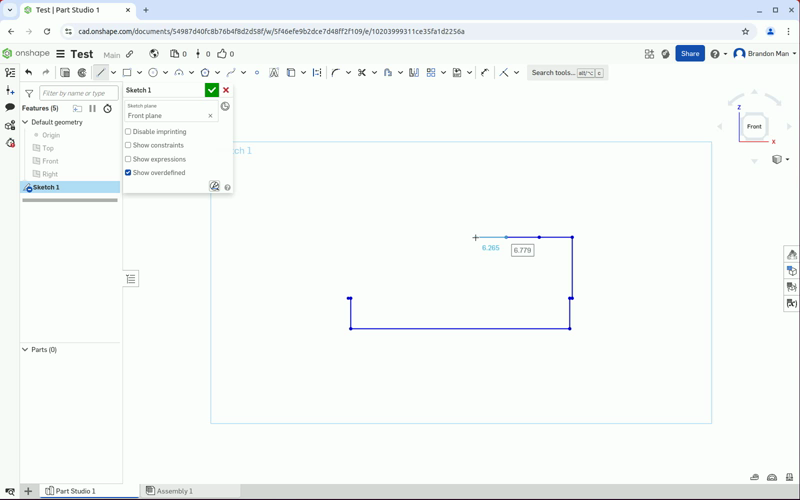
click(475, 237)
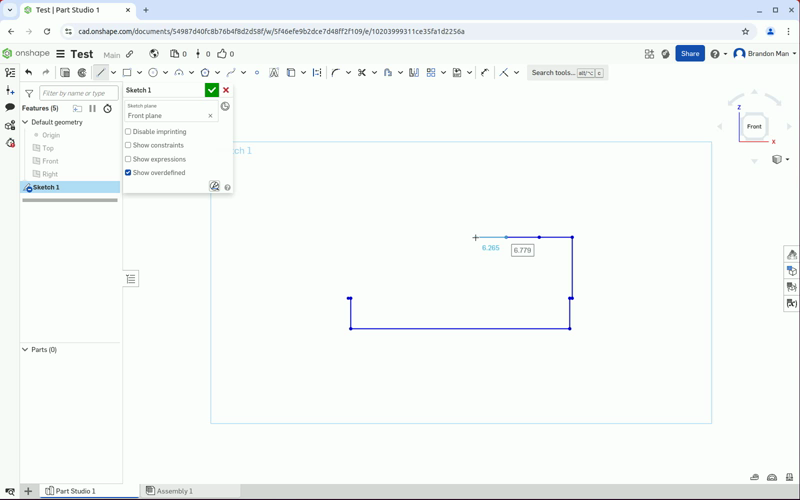
key_up(shift)
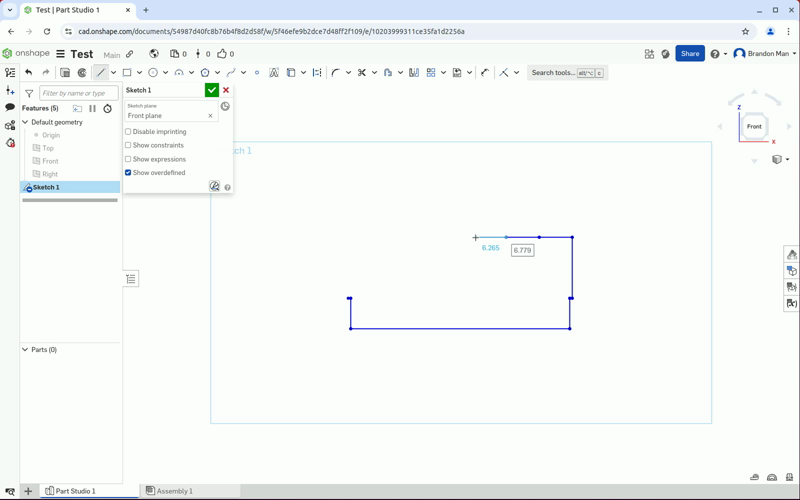
key_down(shift)
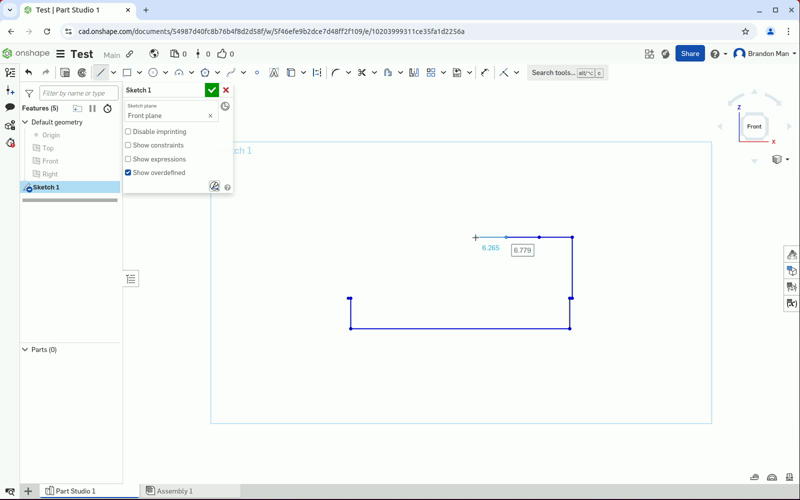
mouse_move(505, 237)
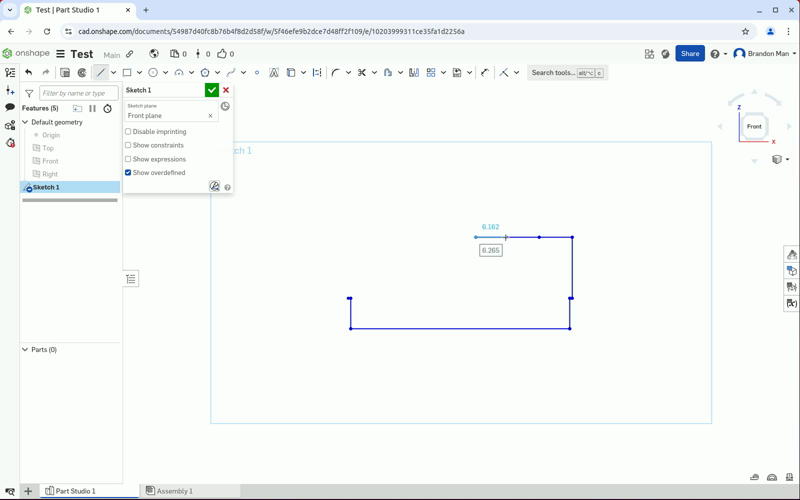
mouse_move(444, 237)
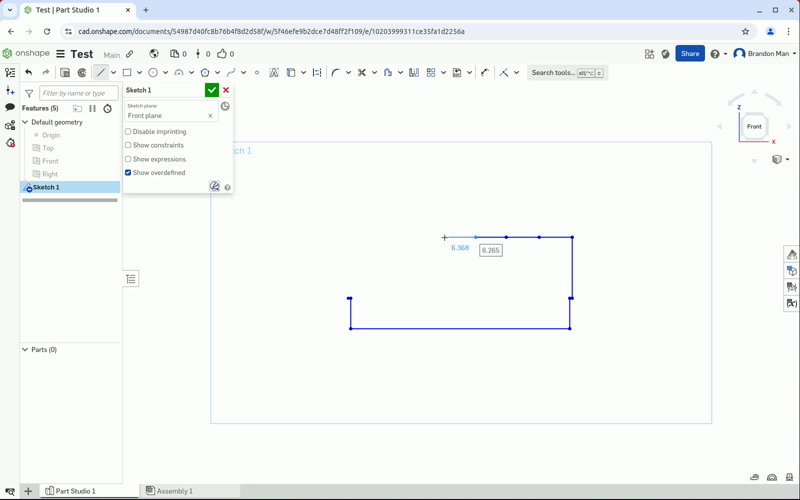
click(444, 237)
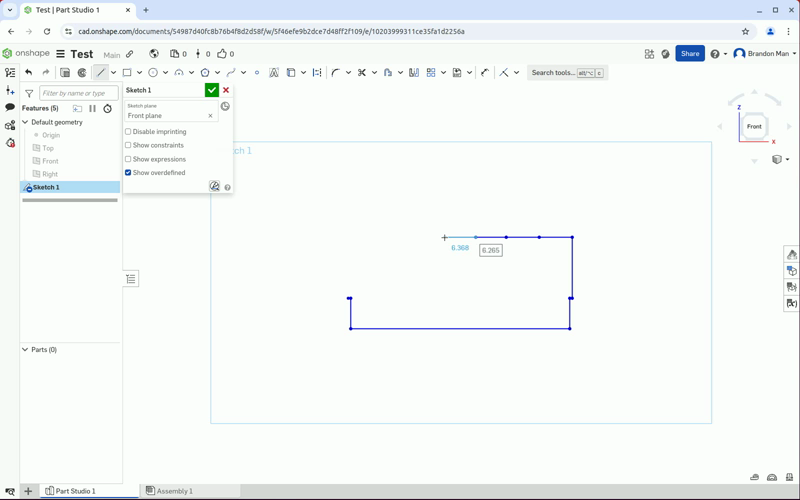
key_up(shift)
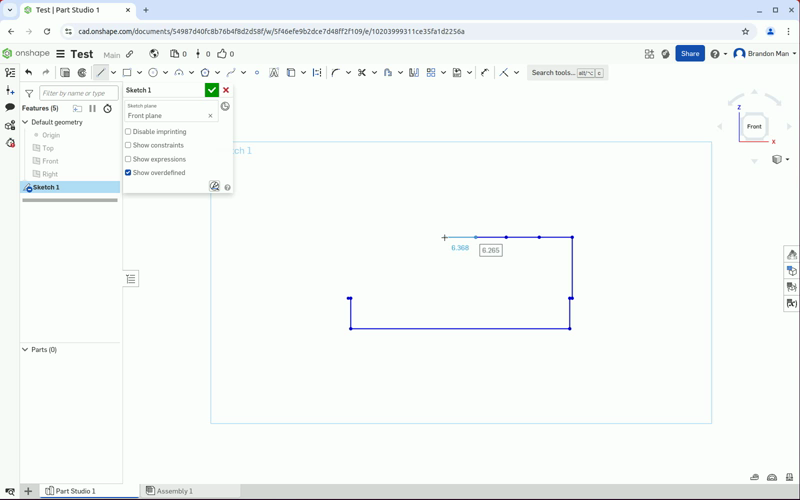
key_down(shift)
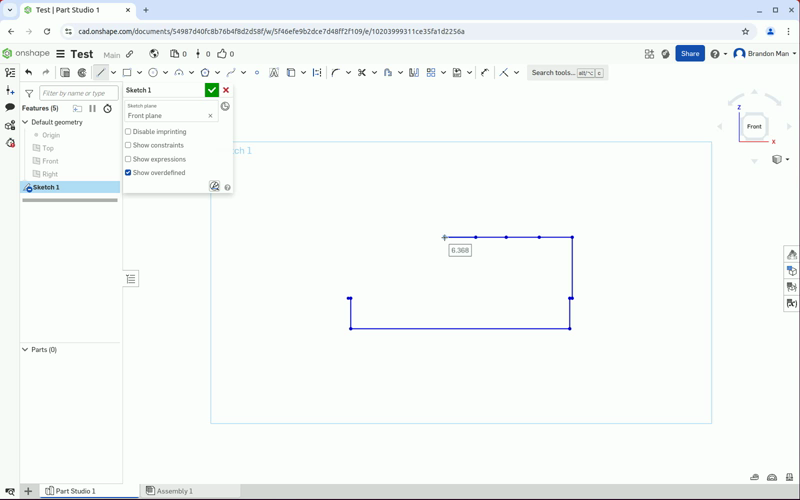
mouse_move(474, 237)
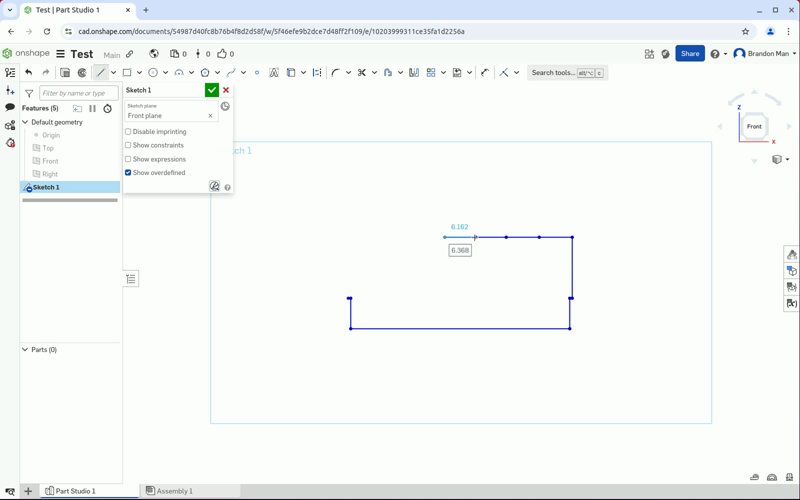
mouse_move(414, 237)
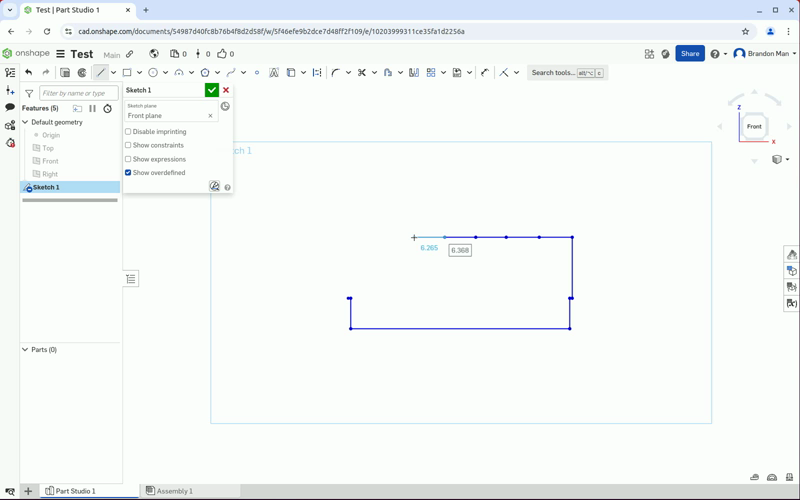
click(414, 237)
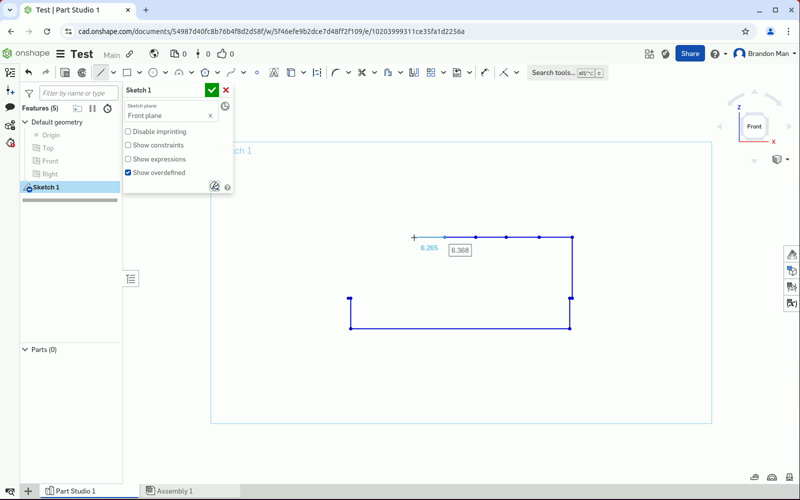
key_up(shift)
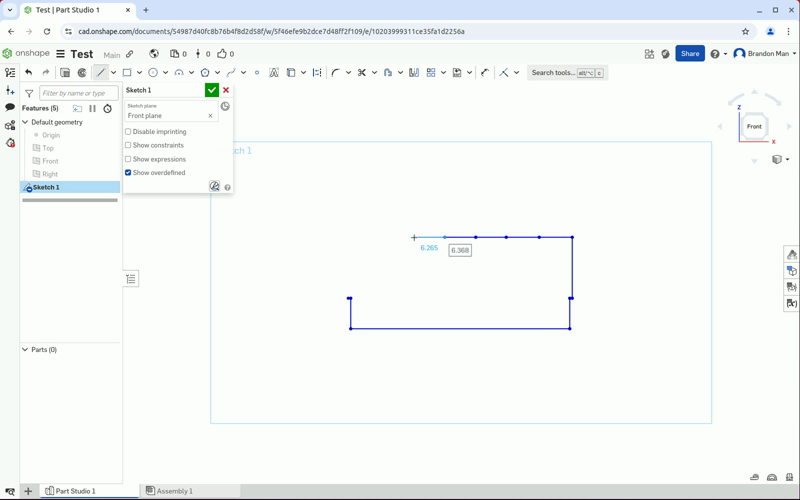
key_down(shift)
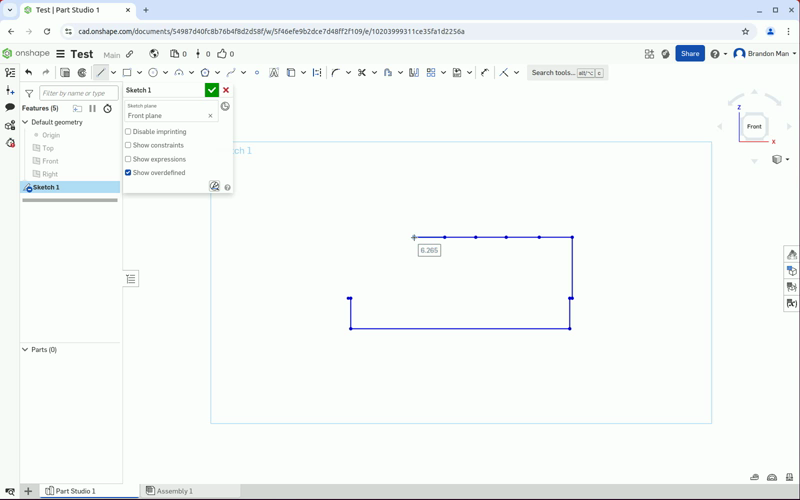
mouse_move(444, 237)
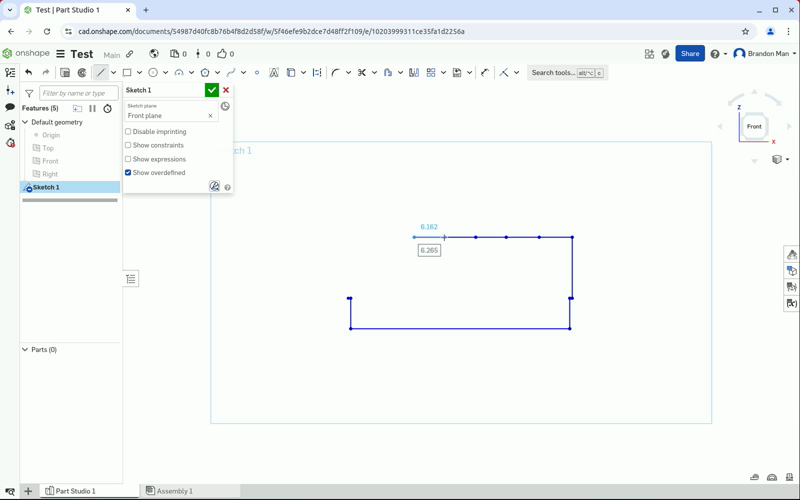
mouse_move(381, 237)
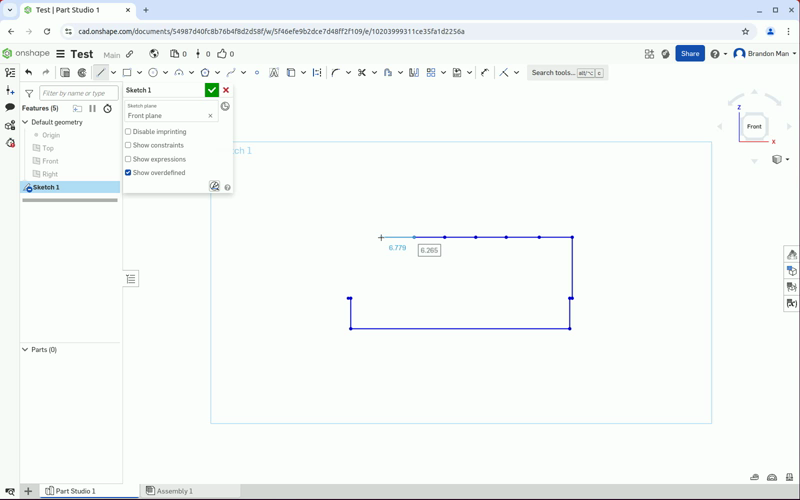
click(381, 237)
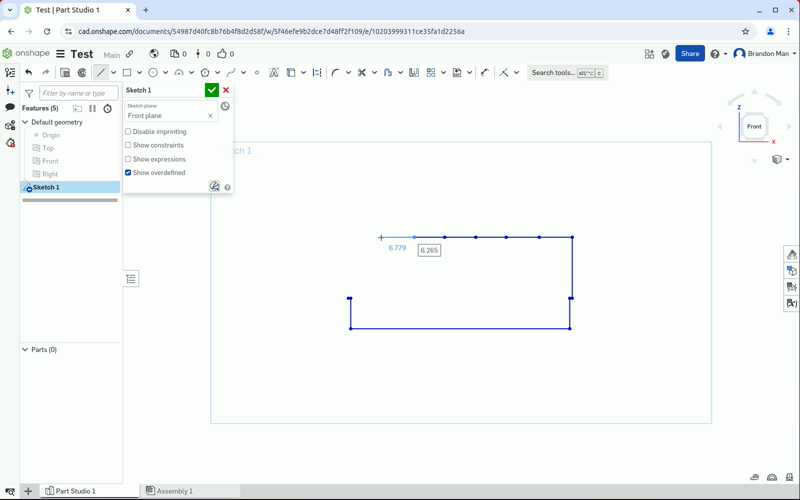
key_up(shift)
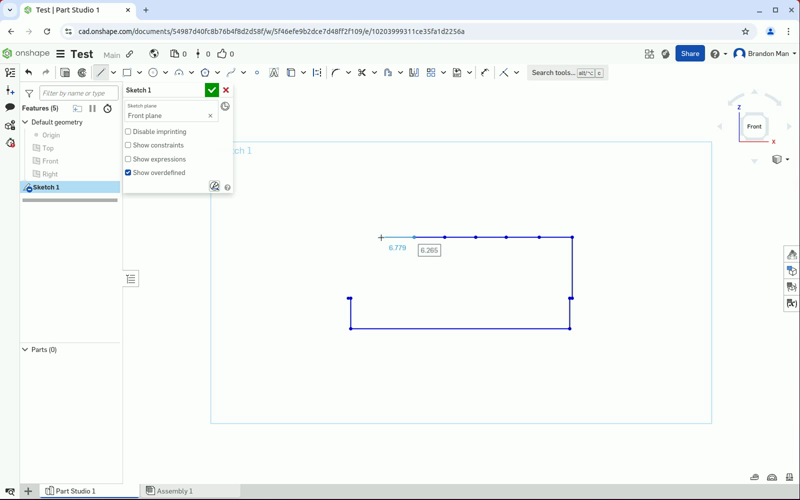
key_down(shift)
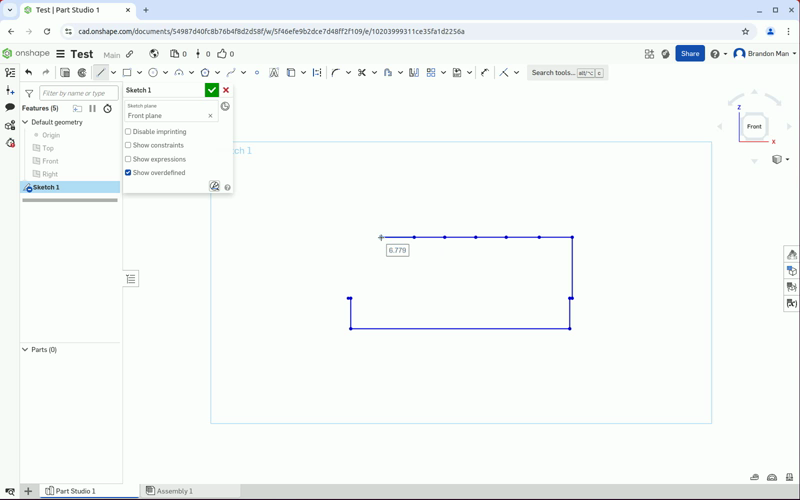
mouse_move(411, 237)
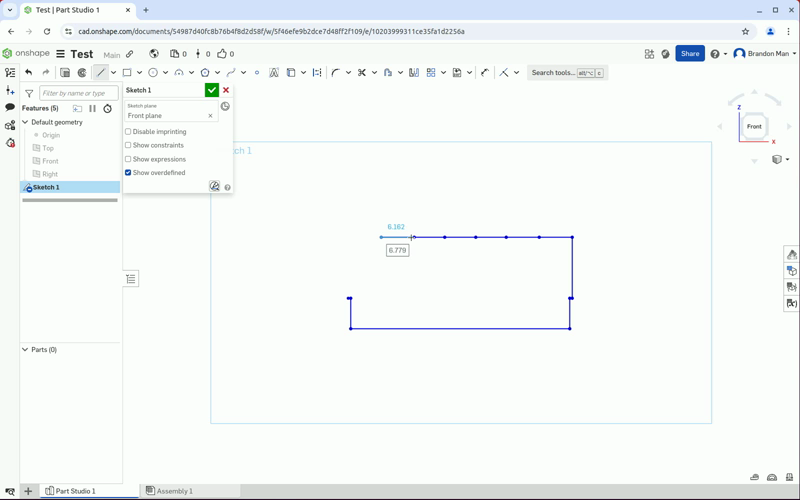
mouse_move(348, 237)
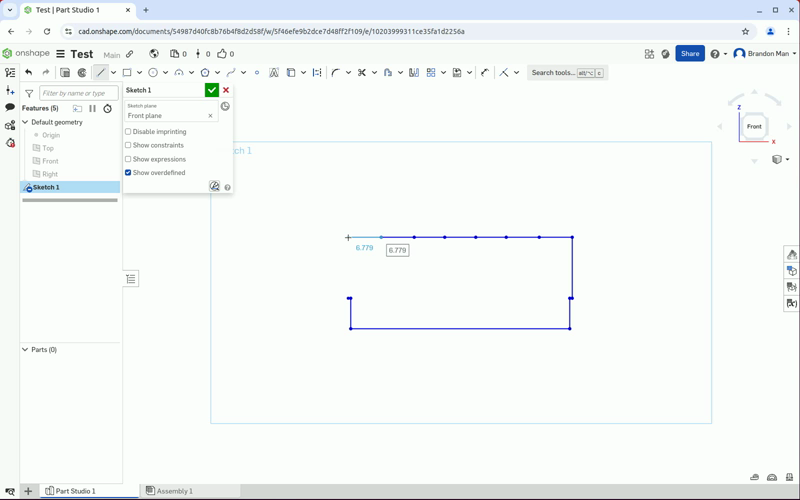
click(348, 237)
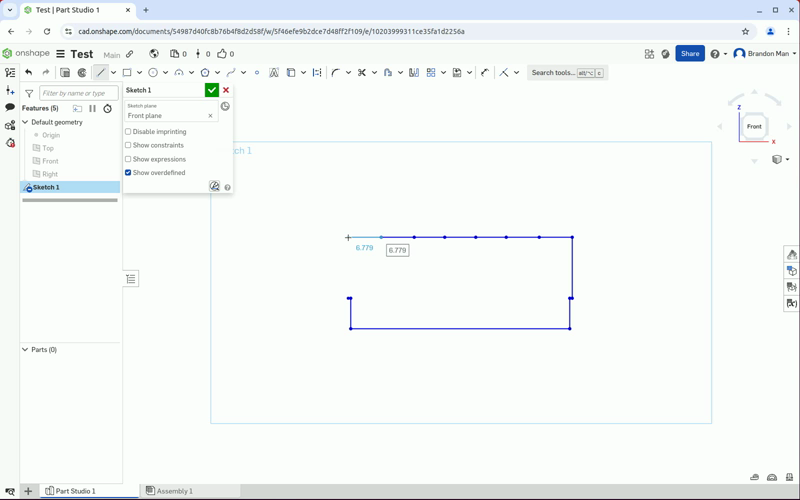
key_up(shift)
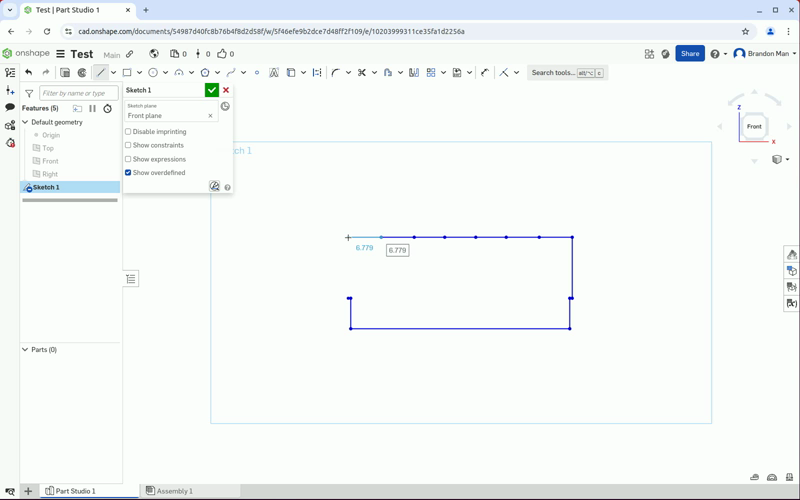
key_down(shift)
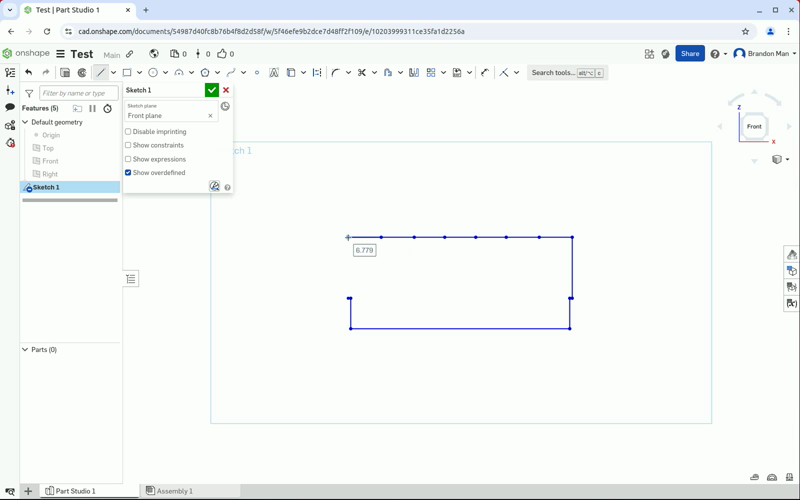
mouse_move(348, 298)
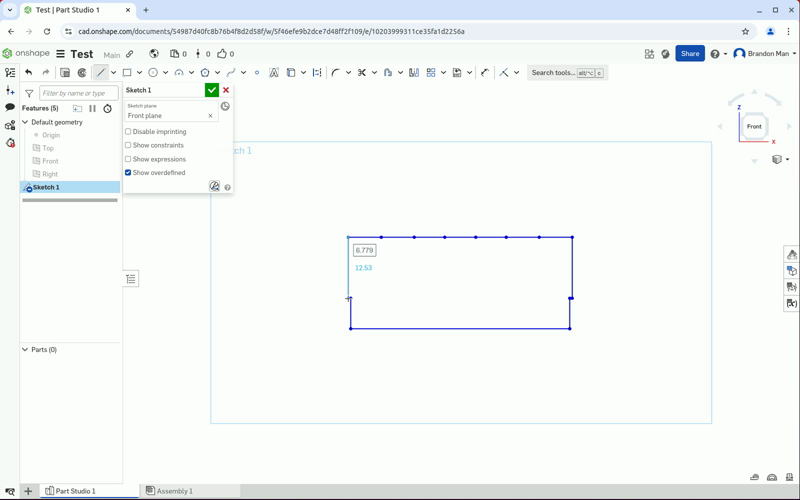
scroll(6)
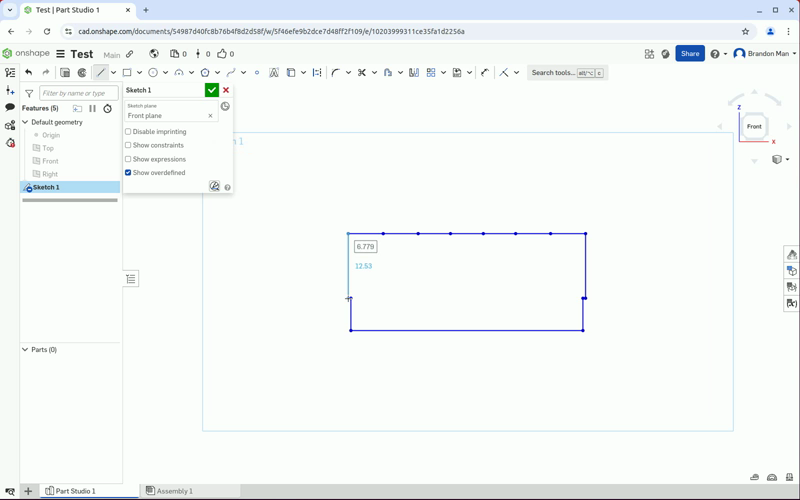
scroll(6)
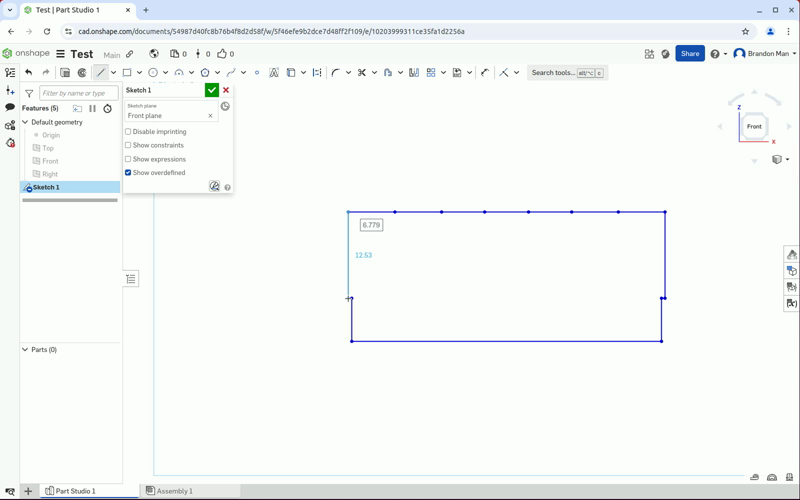
scroll(6)
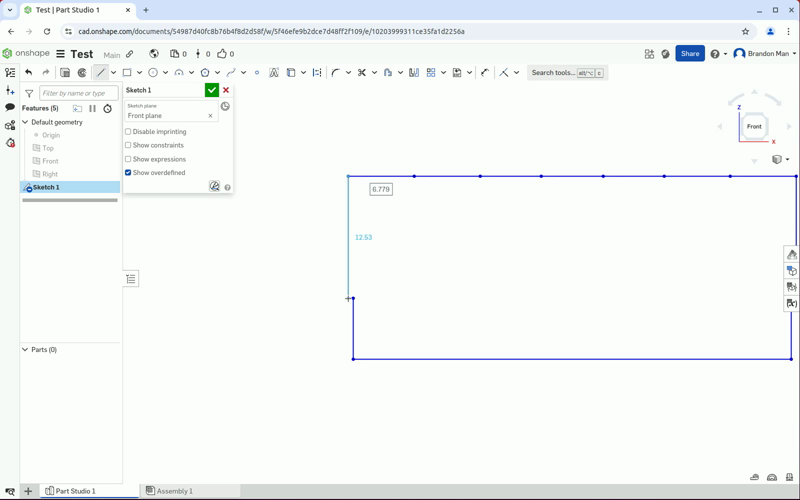
scroll(6)
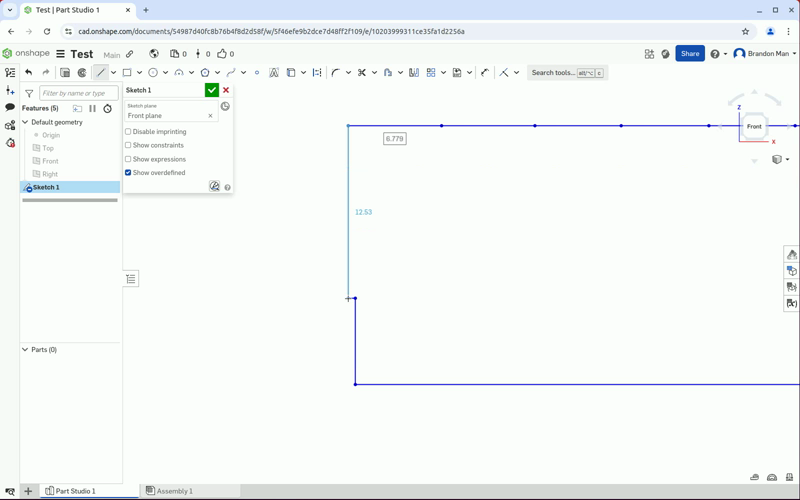
scroll(6)
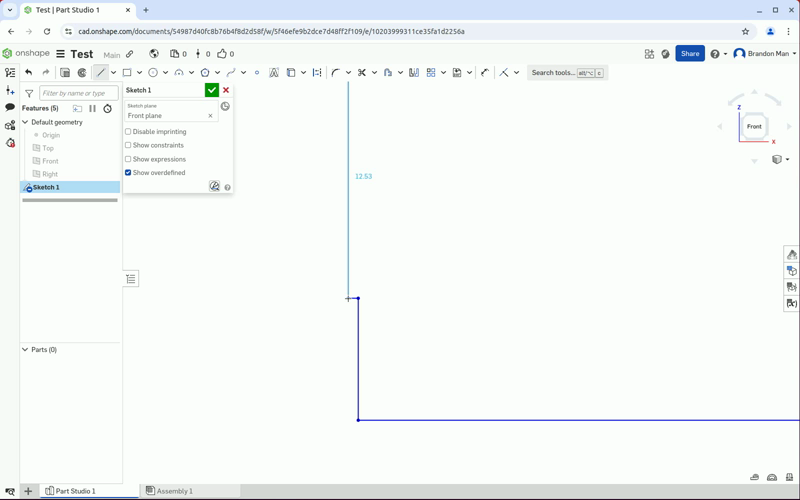
scroll(6)
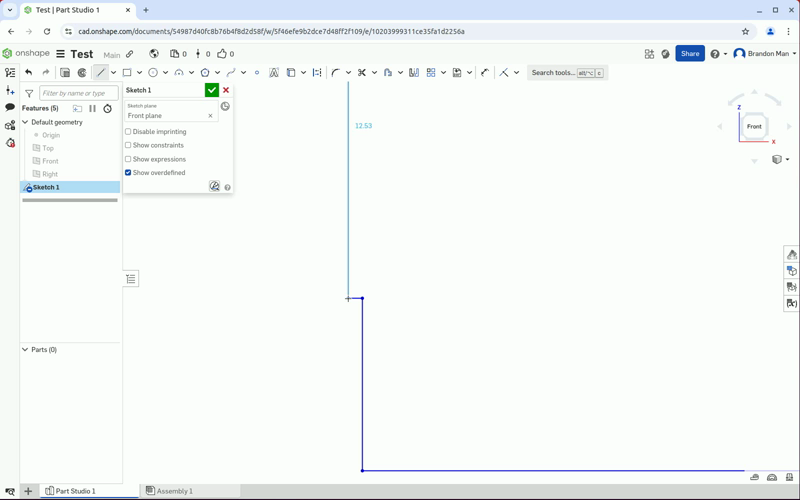
scroll(6)
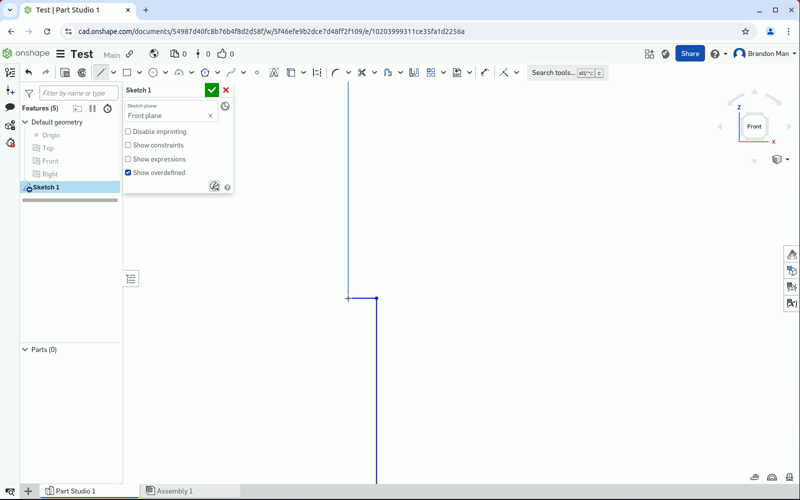
key_up(shift)
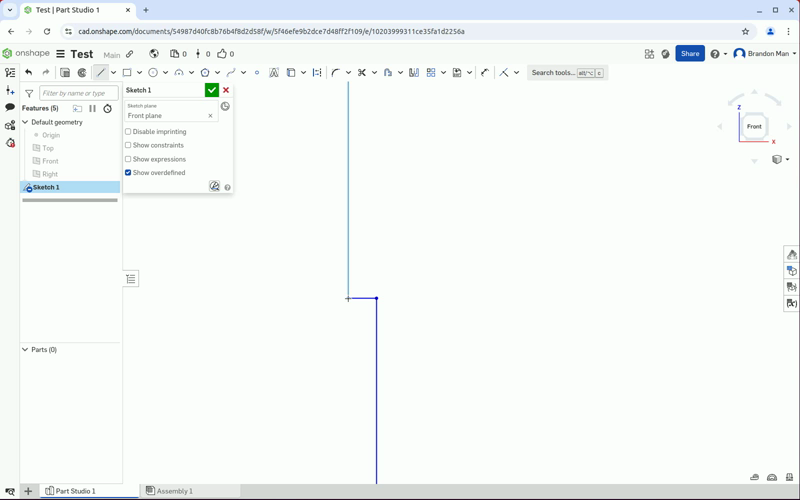
click(348, 298)
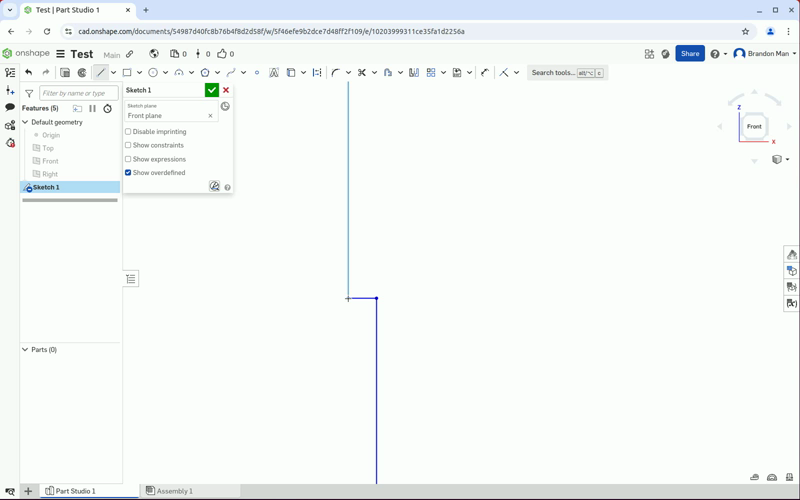
scroll(-6)
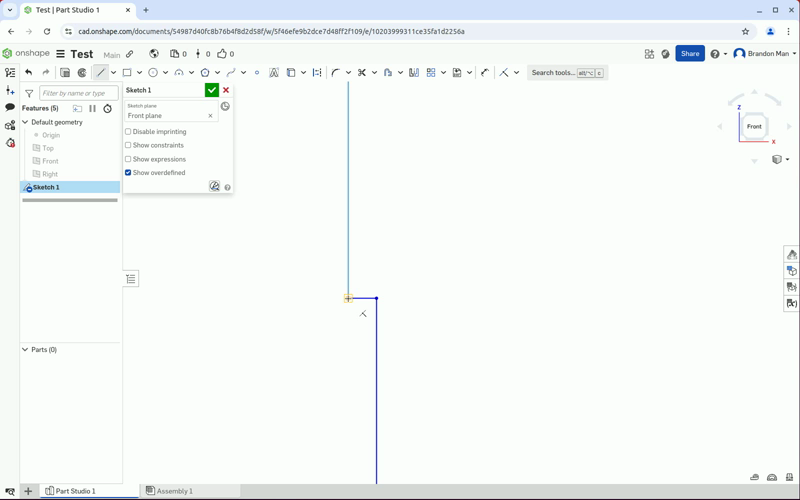
scroll(-6)
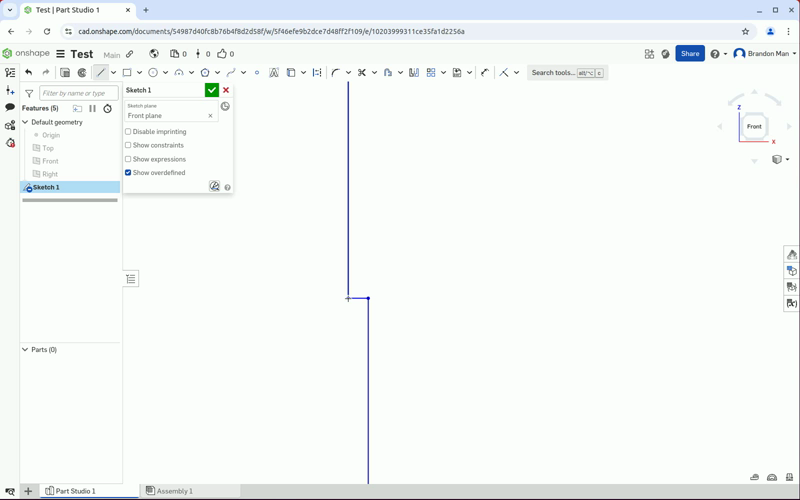
scroll(-6)
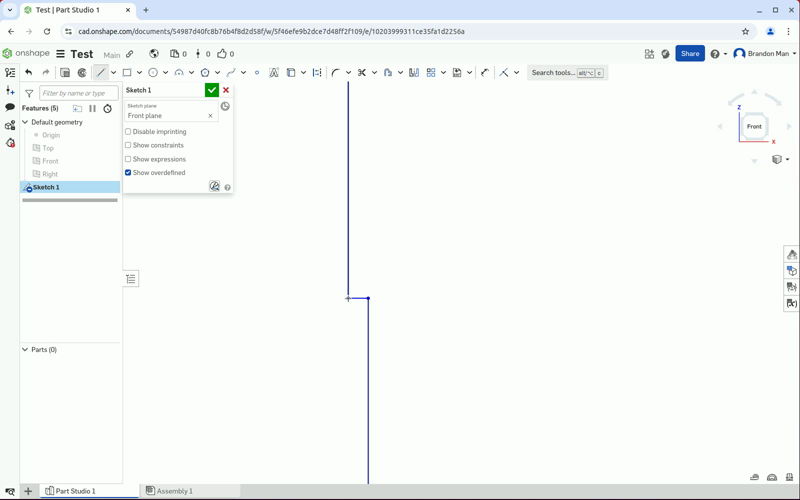
scroll(-6)
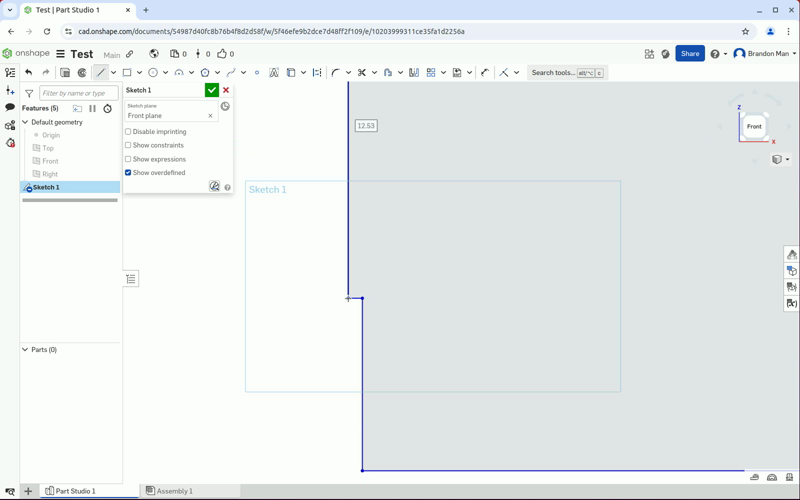
scroll(-6)
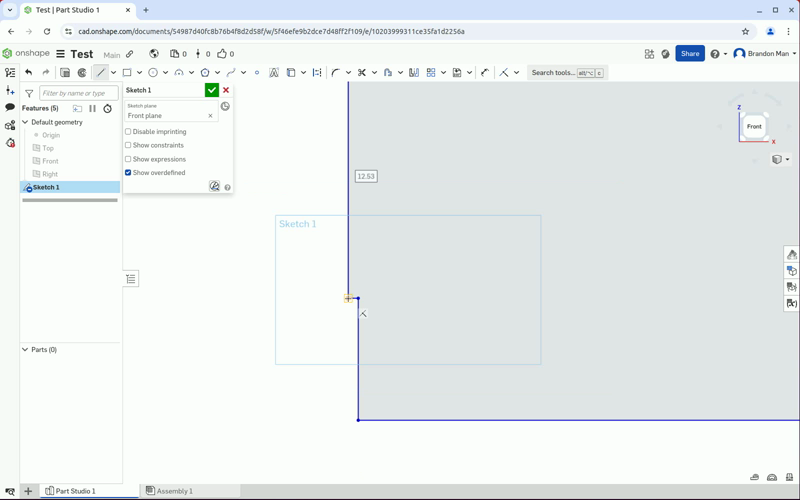
scroll(-6)
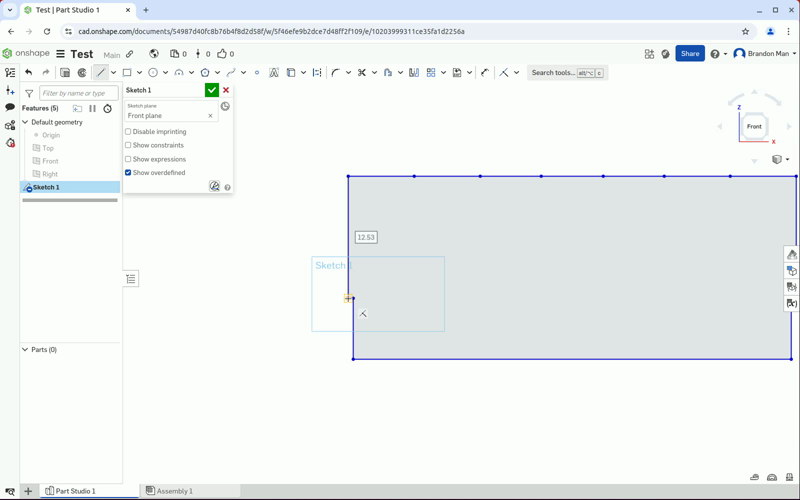
scroll(-6)
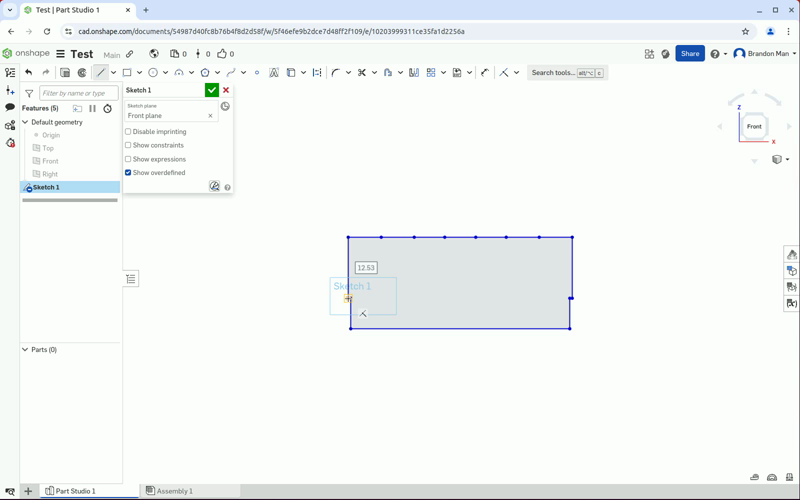
key(esc)
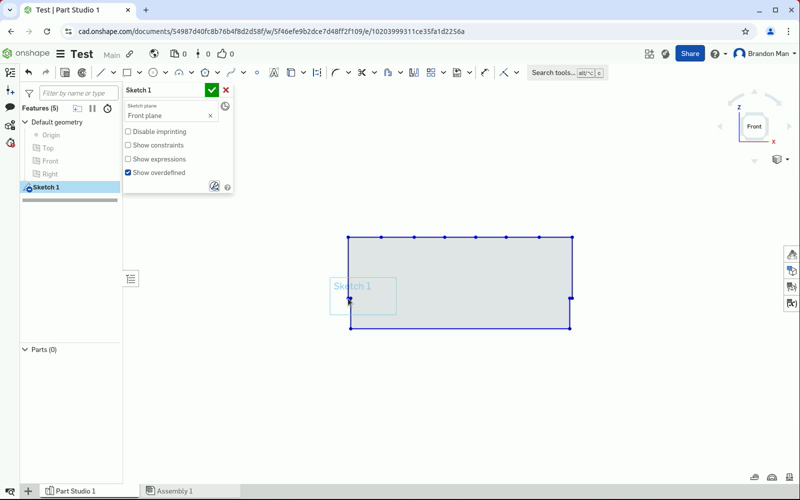
key(l)
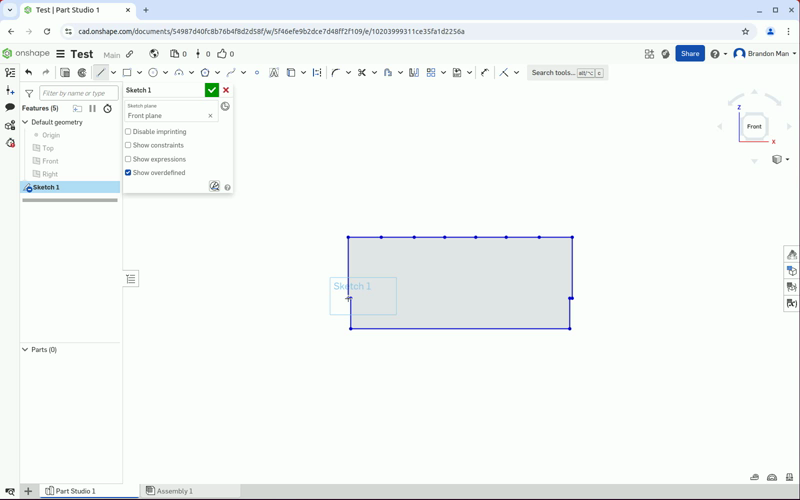
key_down(shift)
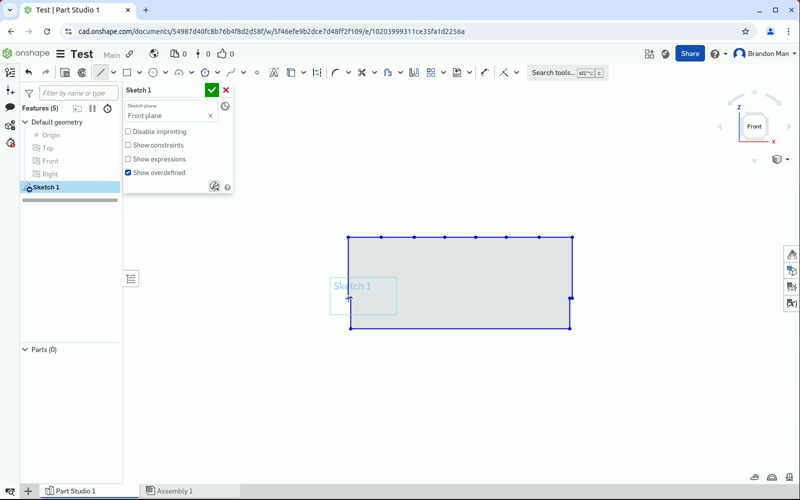
mouse_move(381, 274)
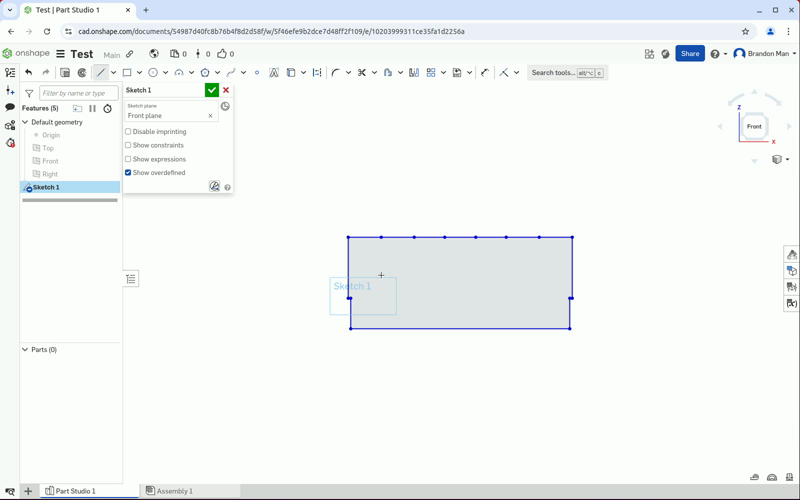
click(381, 274)
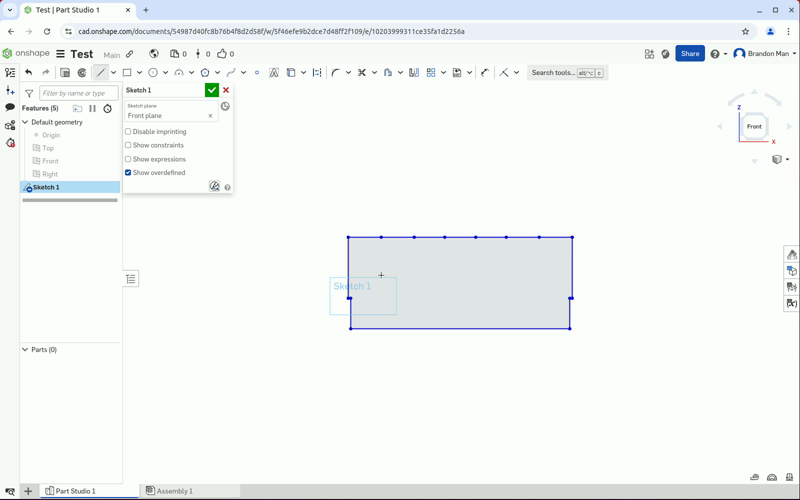
key_up(shift)
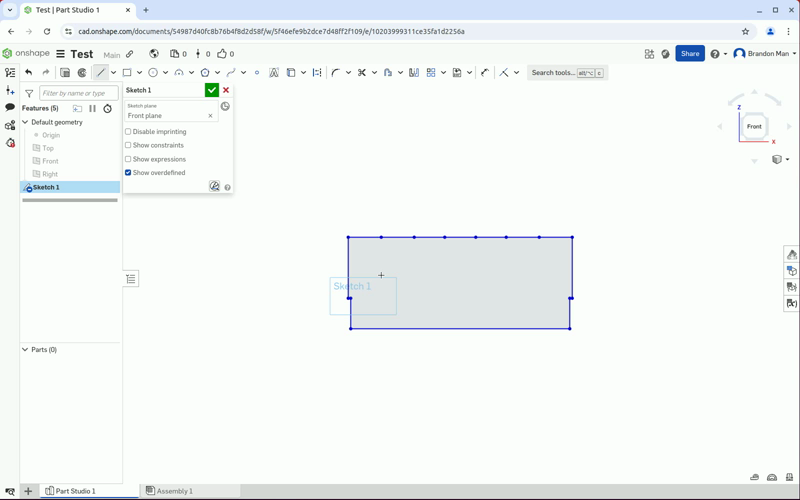
key_down(shift)
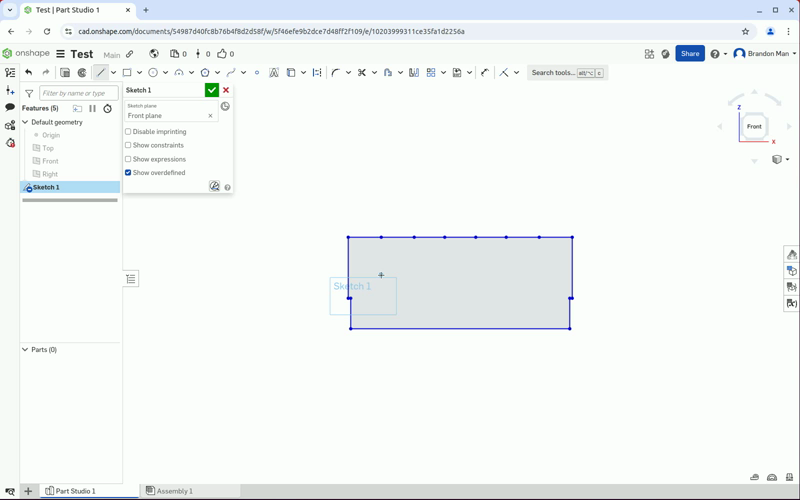
mouse_move(411, 274)
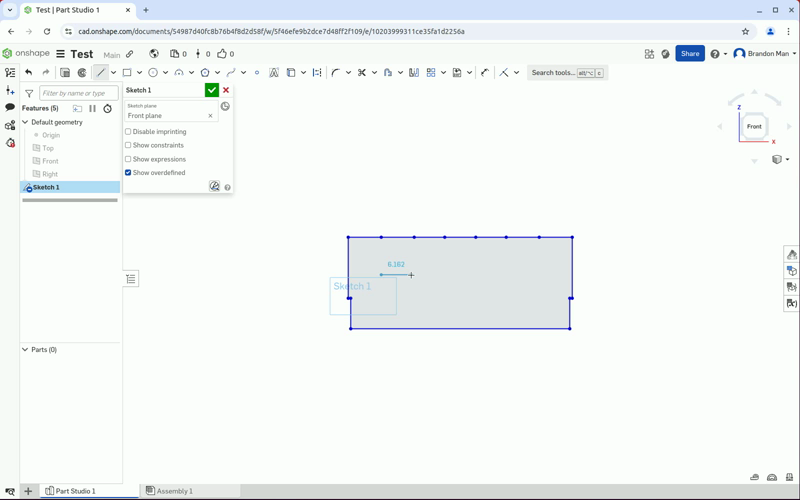
mouse_move(414, 274)
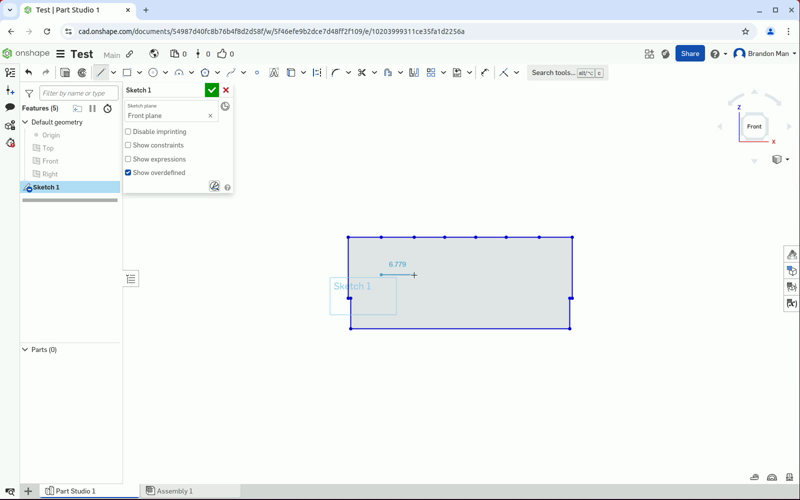
click(414, 274)
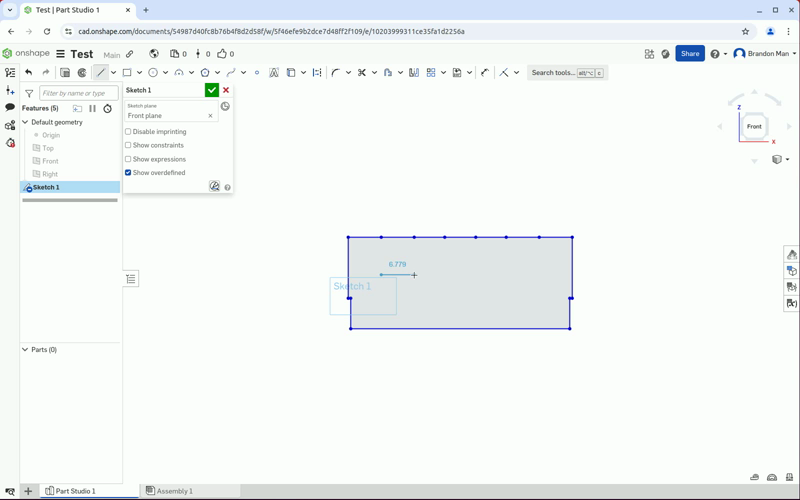
key_up(shift)
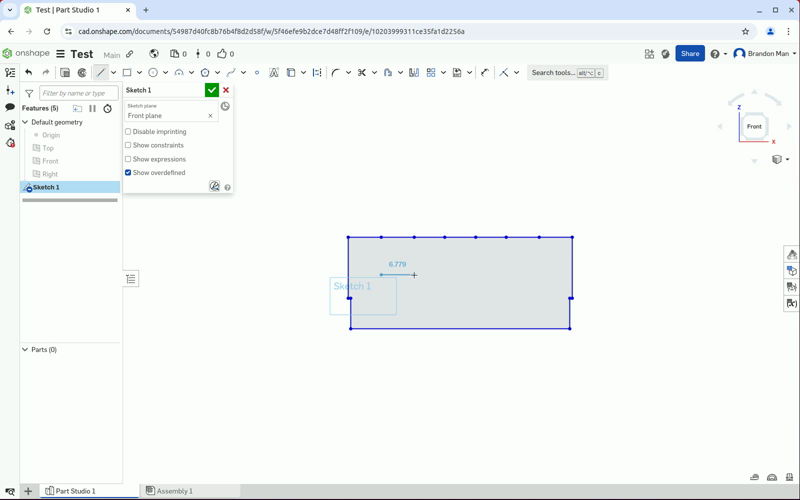
key_down(shift)
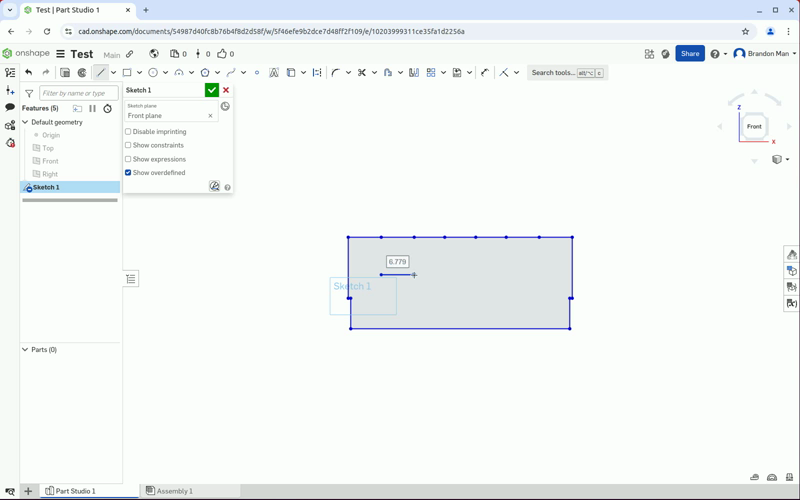
mouse_move(444, 274)
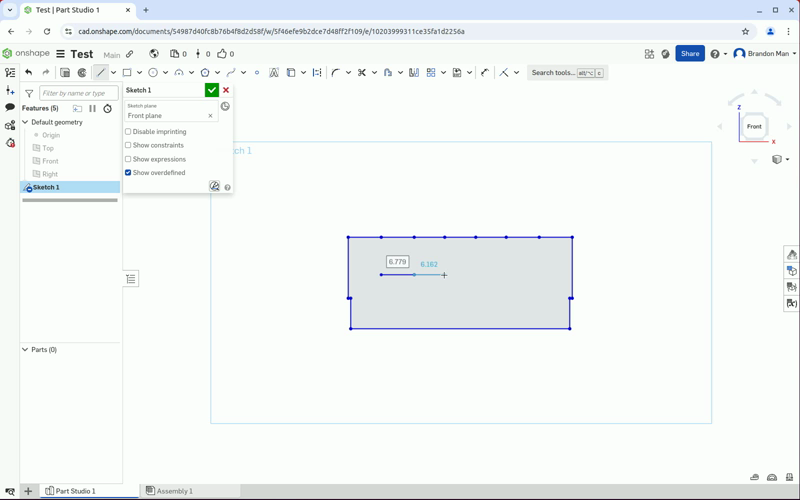
mouse_move(414, 270)
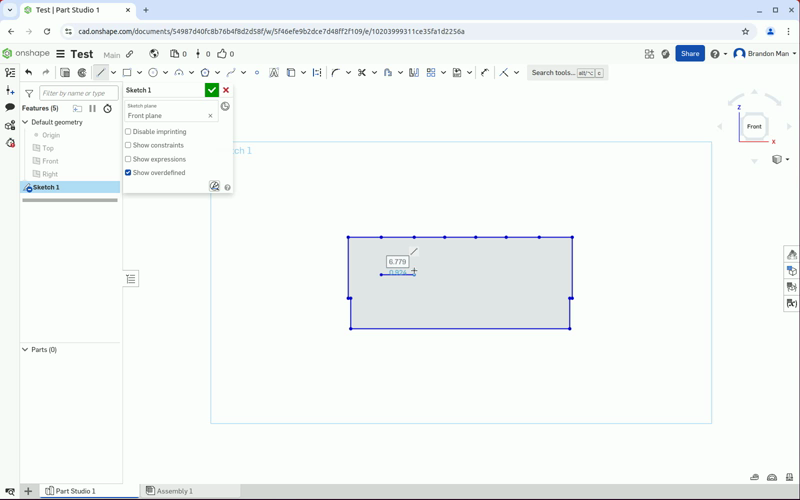
scroll(6)
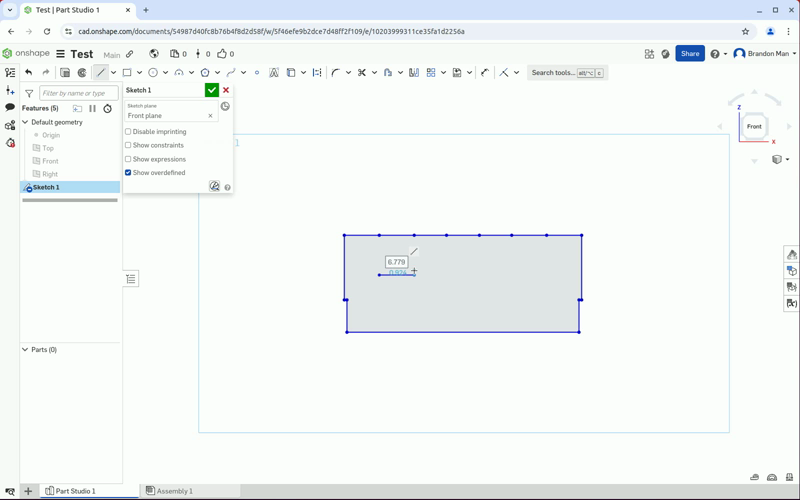
scroll(6)
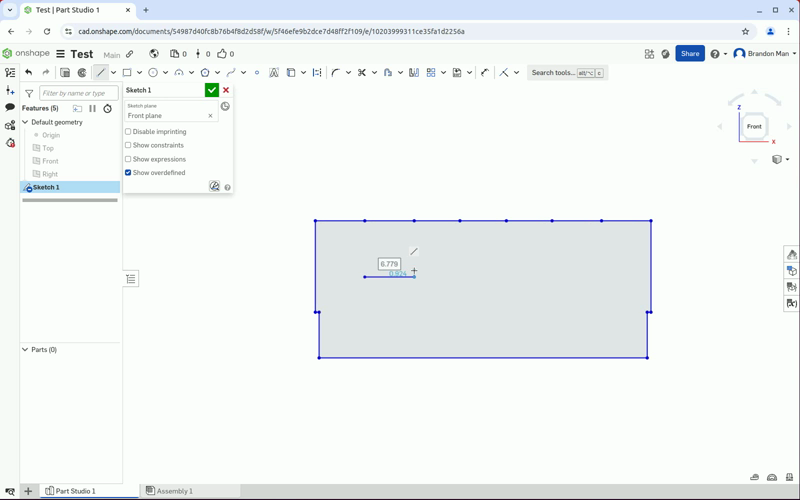
scroll(6)
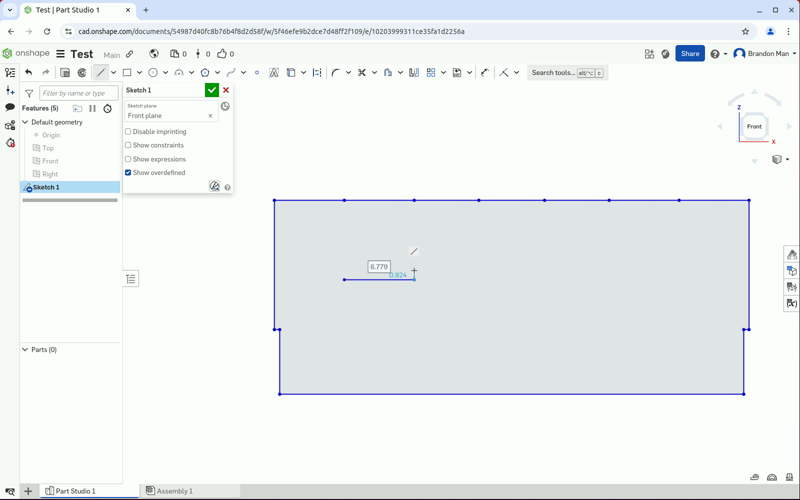
scroll(6)
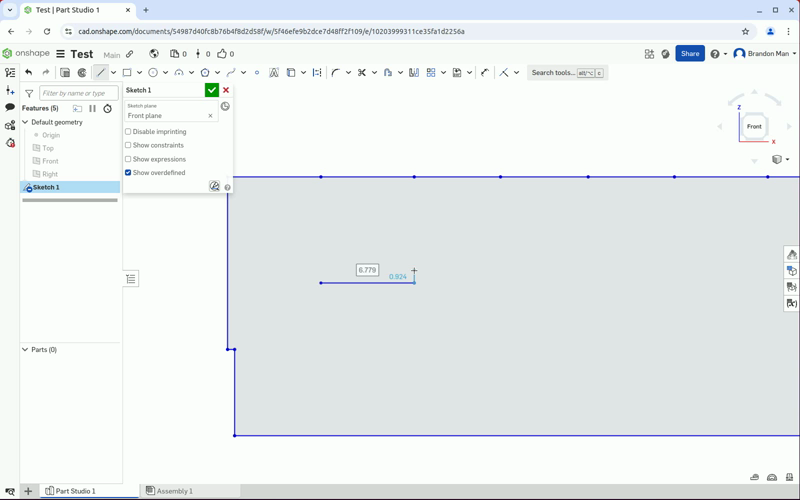
scroll(6)
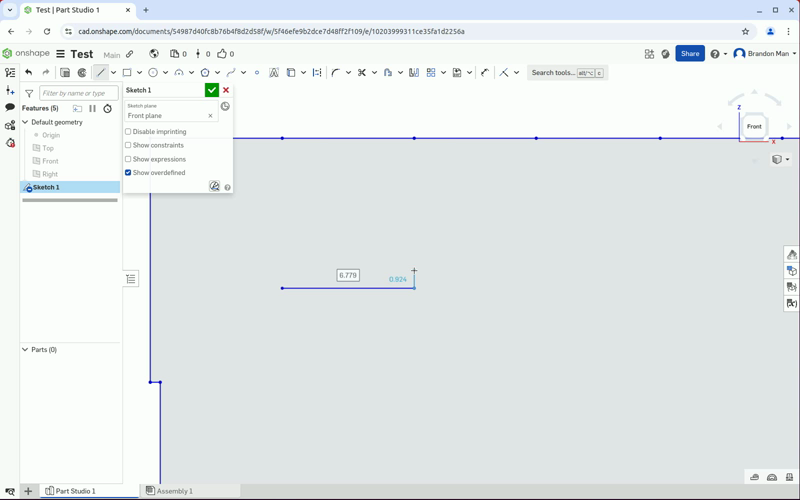
scroll(6)
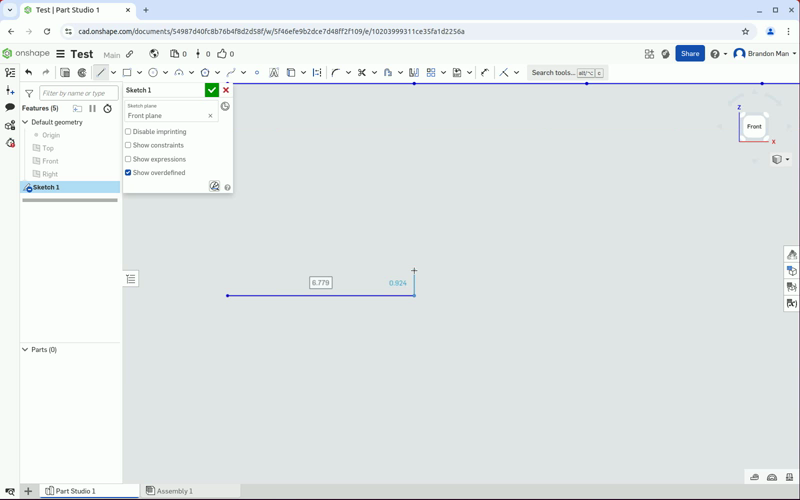
scroll(6)
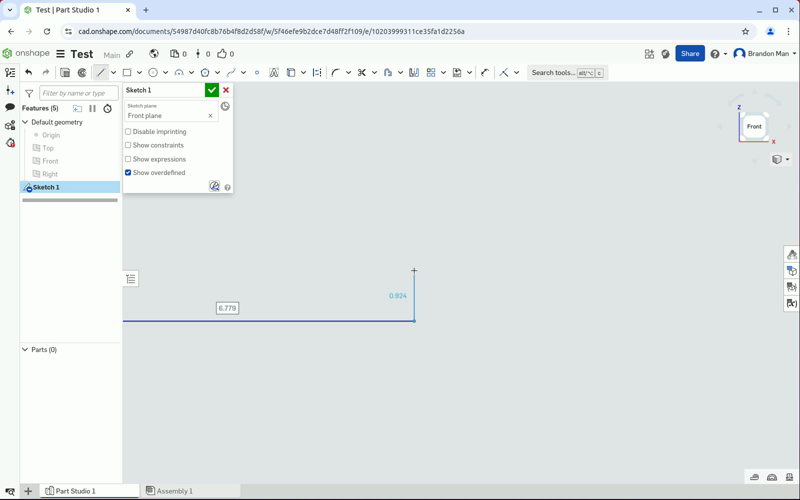
click(414, 270)
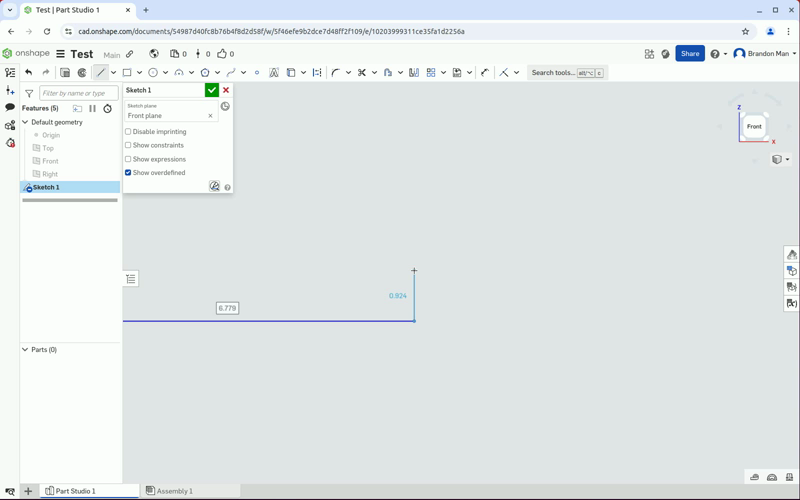
scroll(-6)
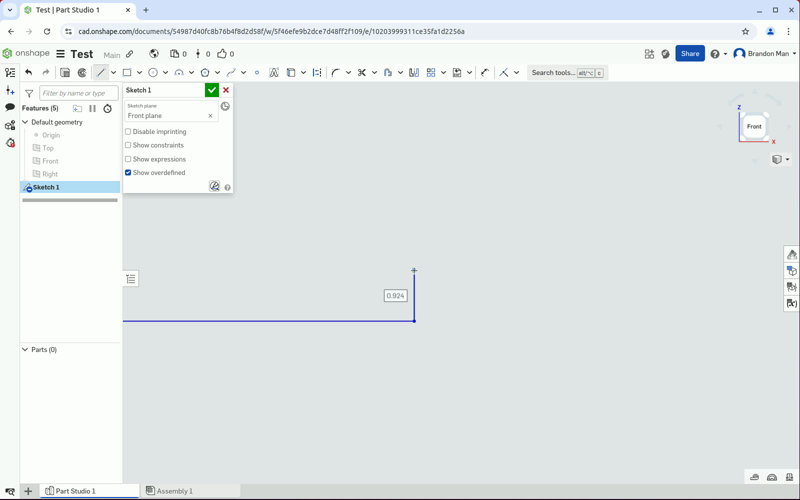
scroll(-6)
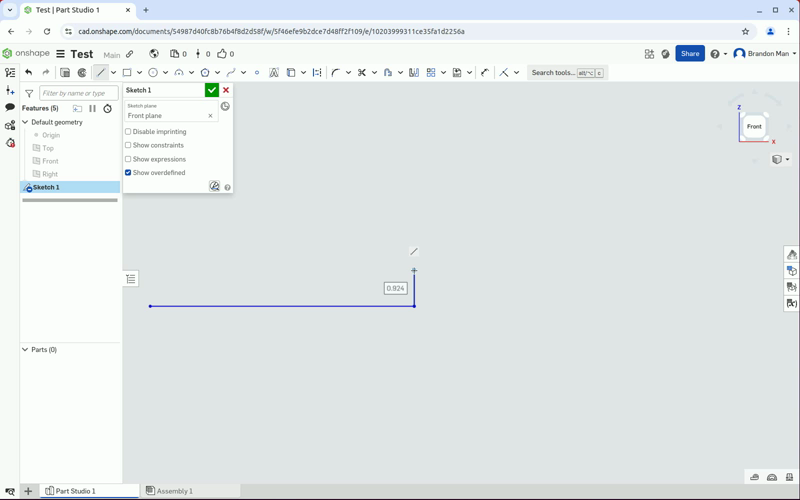
scroll(-6)
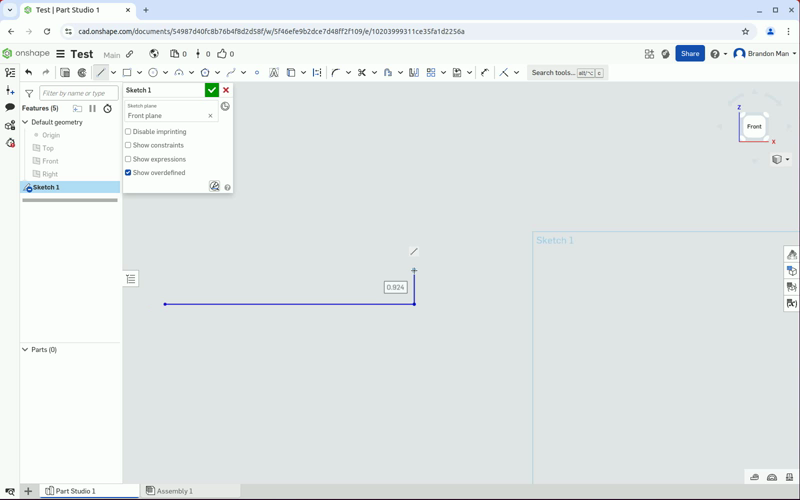
scroll(-6)
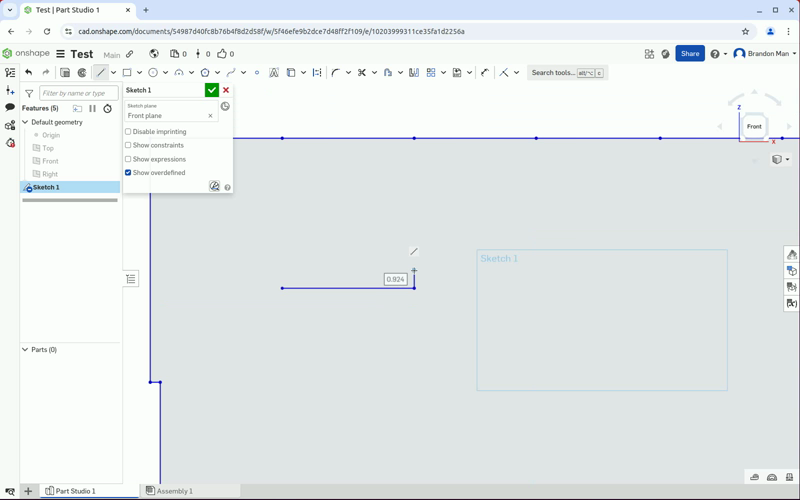
scroll(-6)
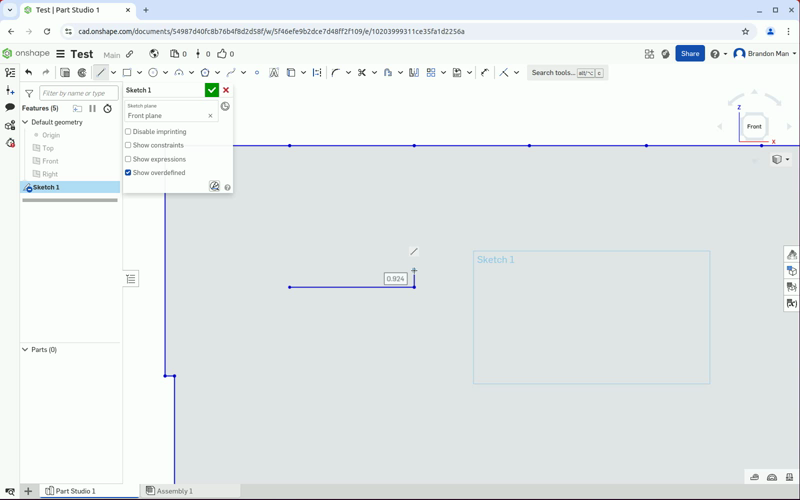
scroll(-6)
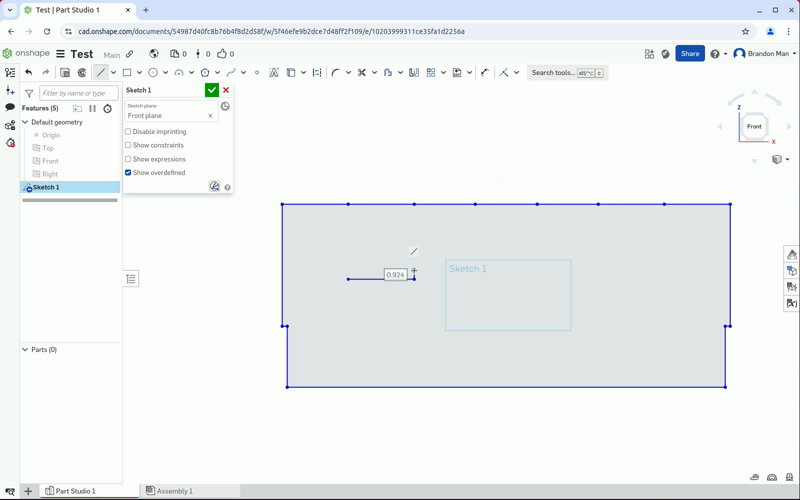
scroll(-6)
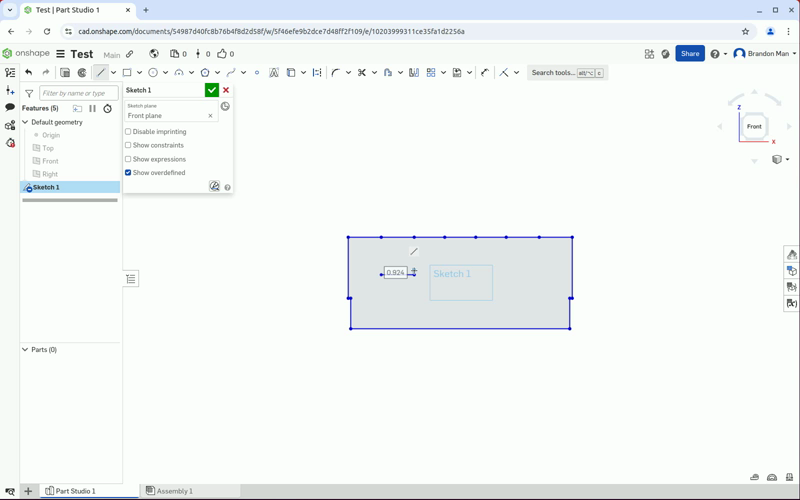
key_up(shift)
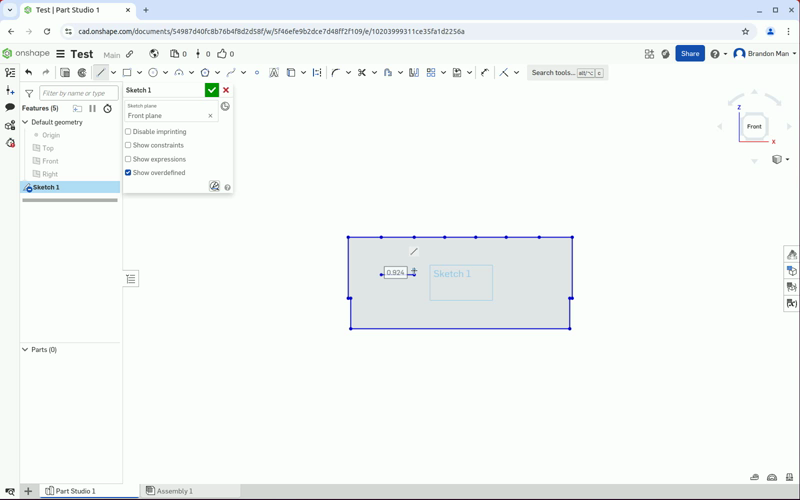
key_down(shift)
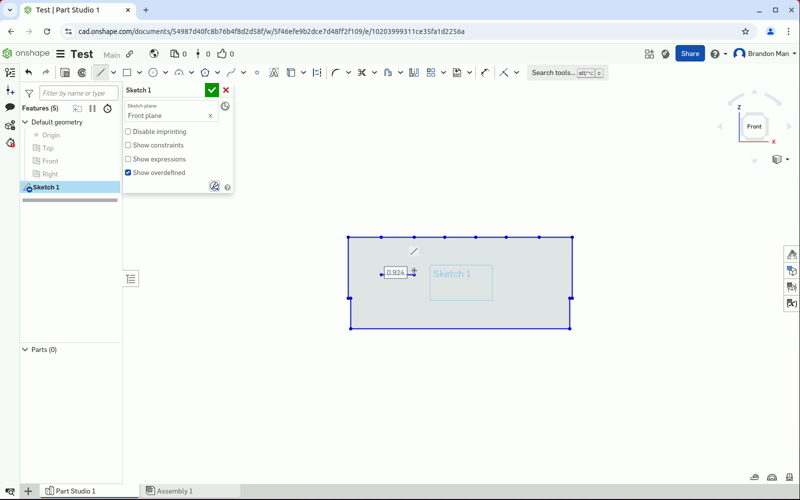
mouse_move(444, 270)
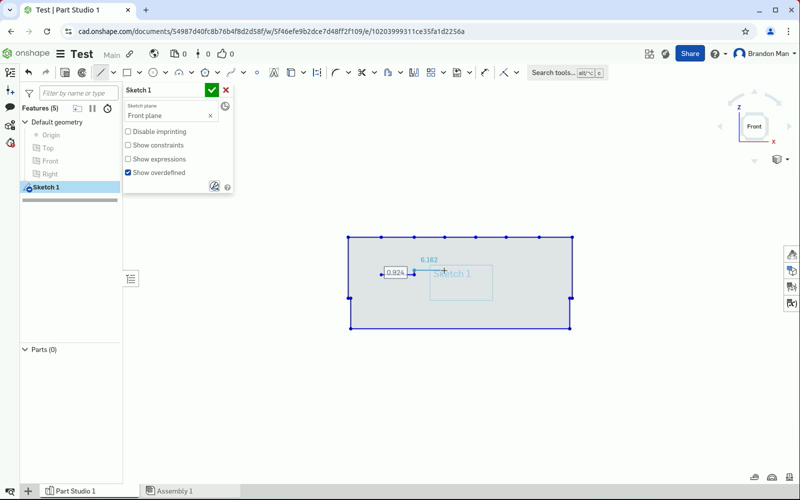
mouse_move(381, 270)
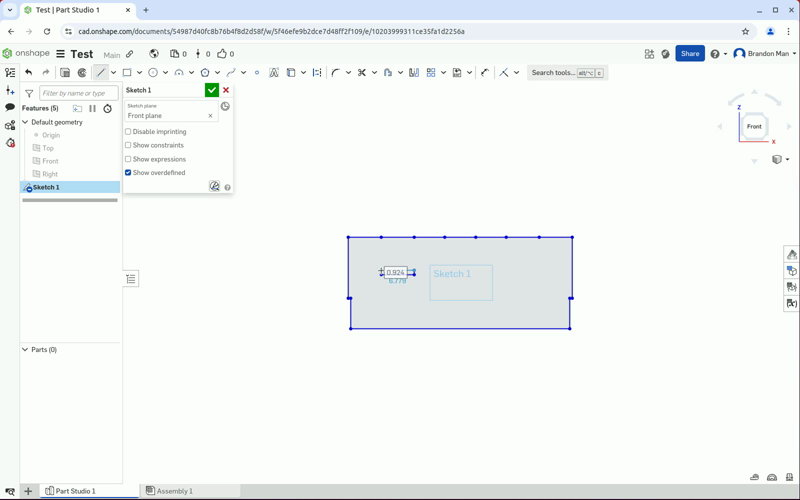
scroll(6)
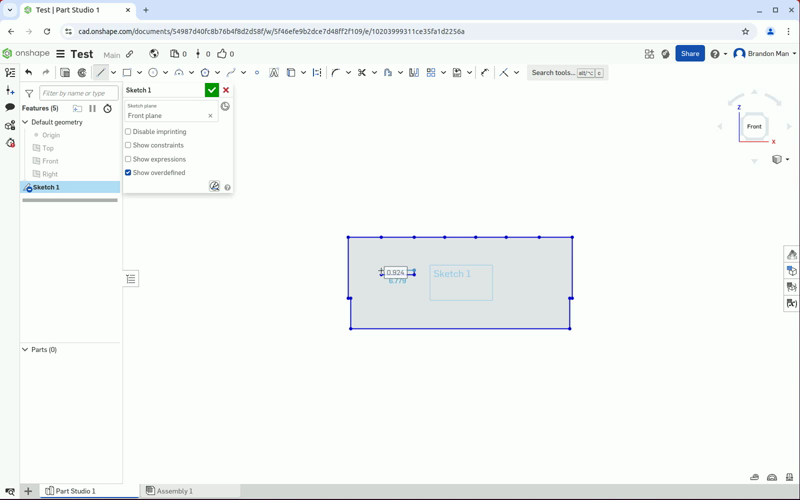
scroll(6)
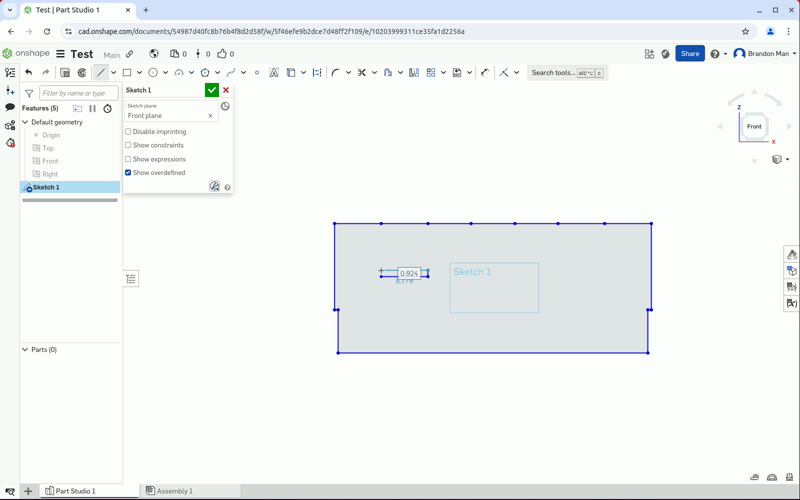
scroll(6)
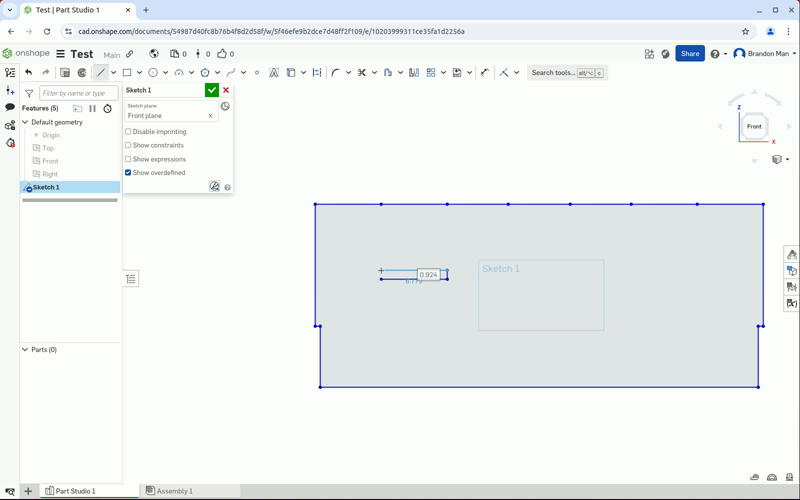
scroll(6)
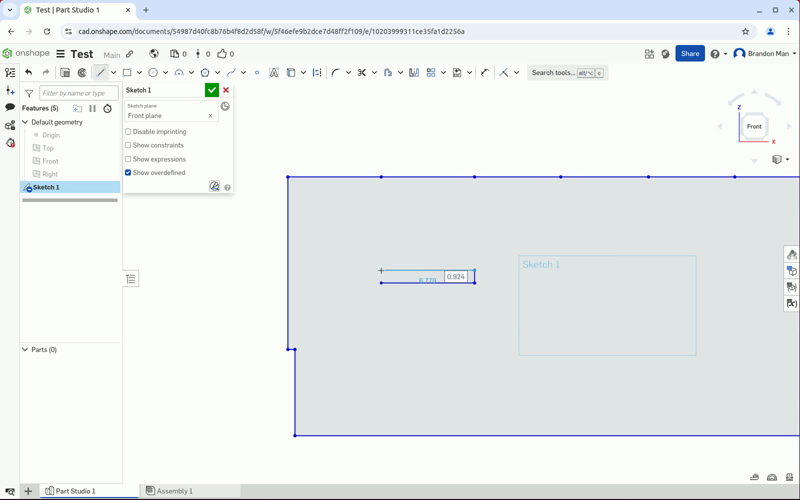
scroll(6)
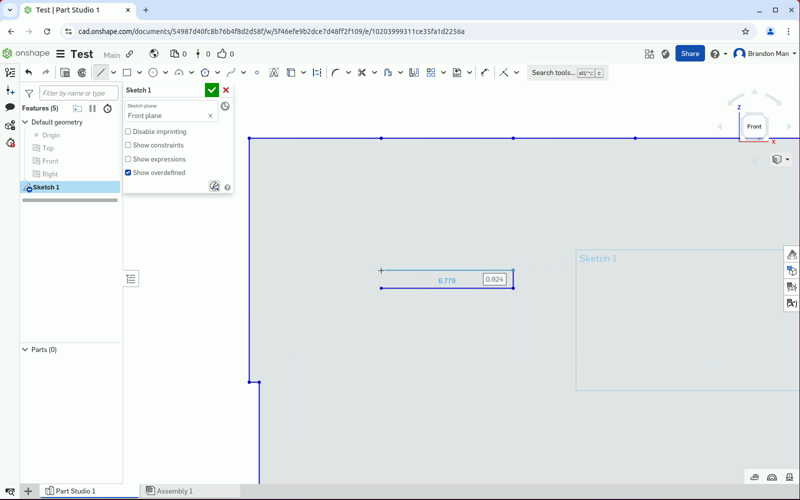
scroll(6)
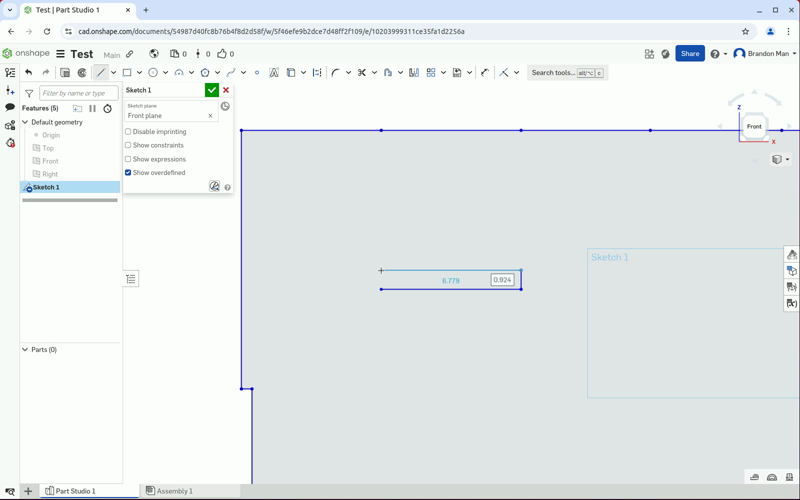
scroll(6)
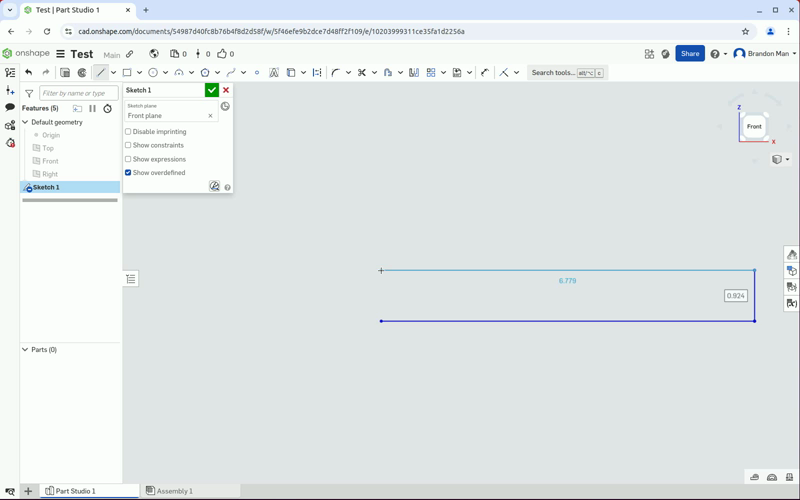
click(381, 270)
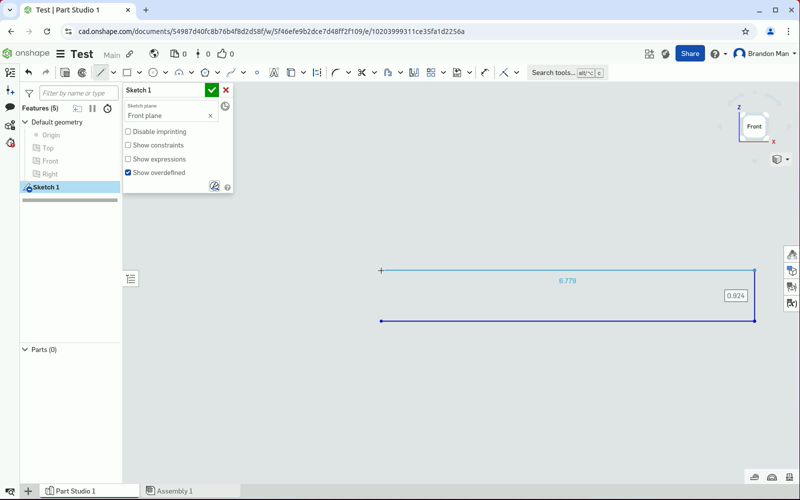
scroll(-6)
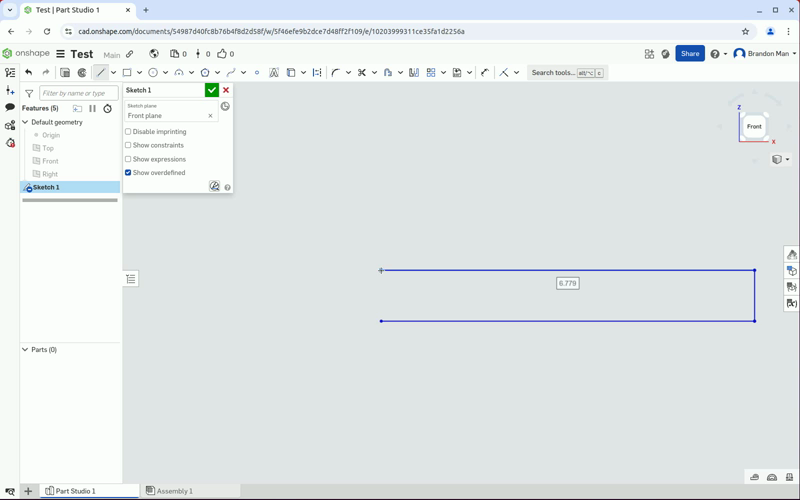
scroll(-6)
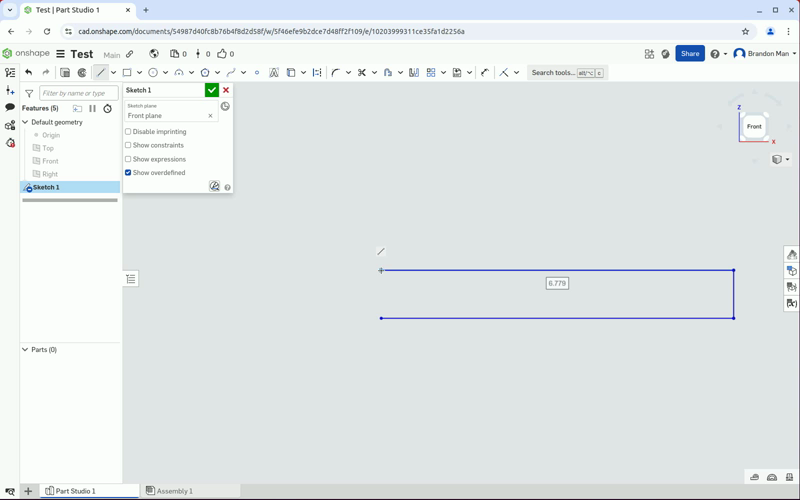
scroll(-6)
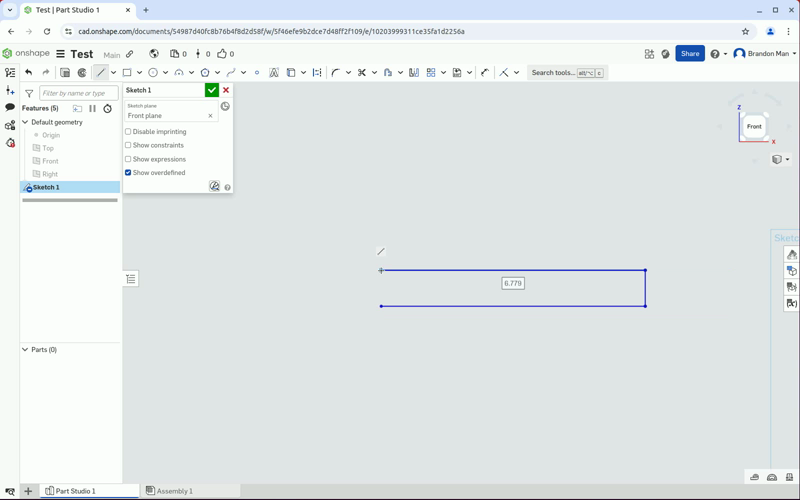
scroll(-6)
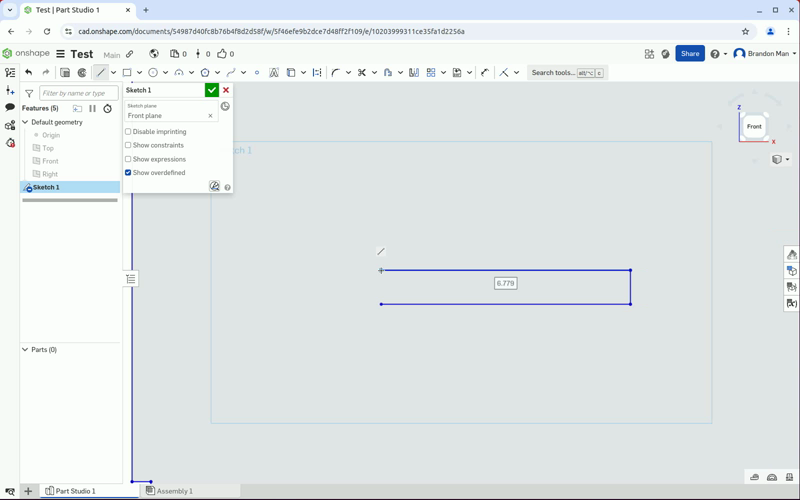
scroll(-6)
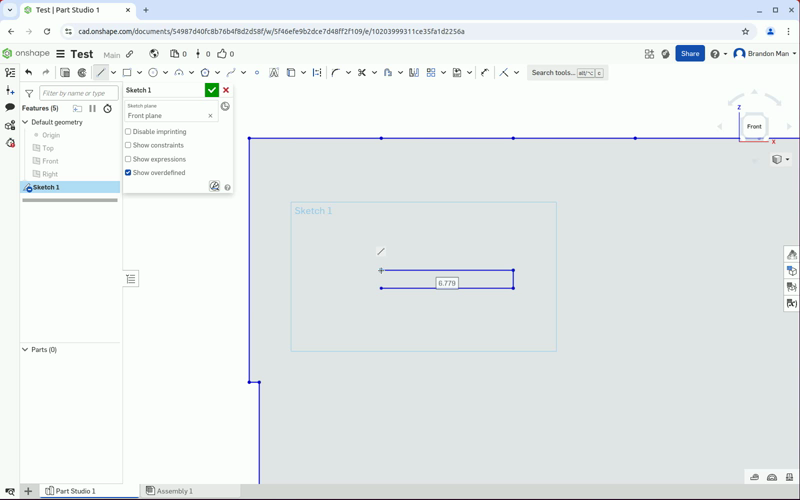
scroll(-6)
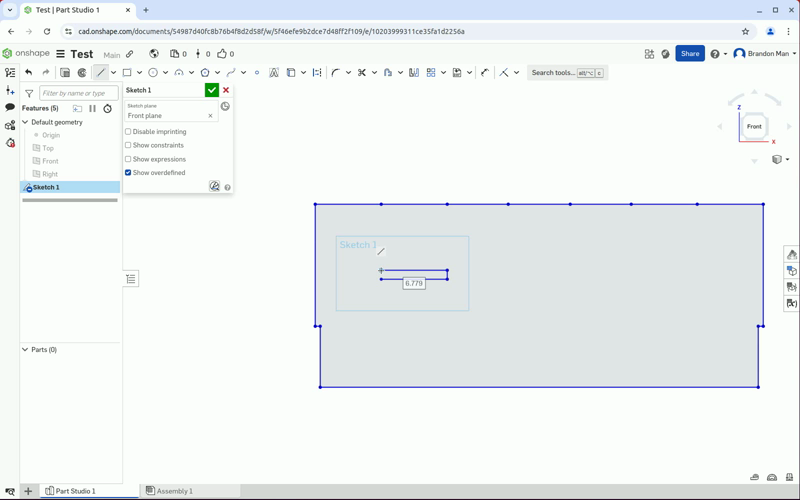
scroll(-6)
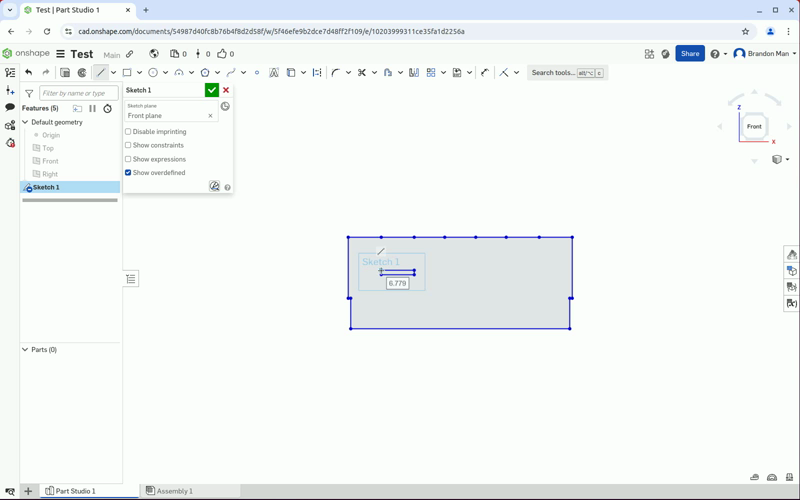
key_up(shift)
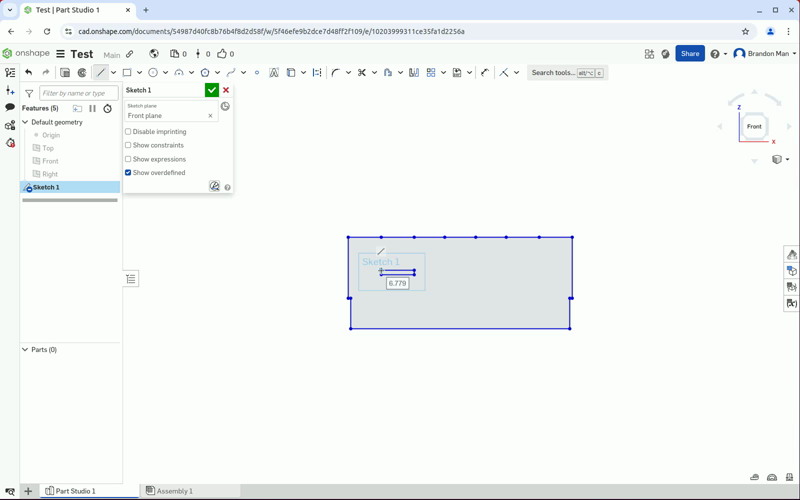
mouse_move(411, 270)
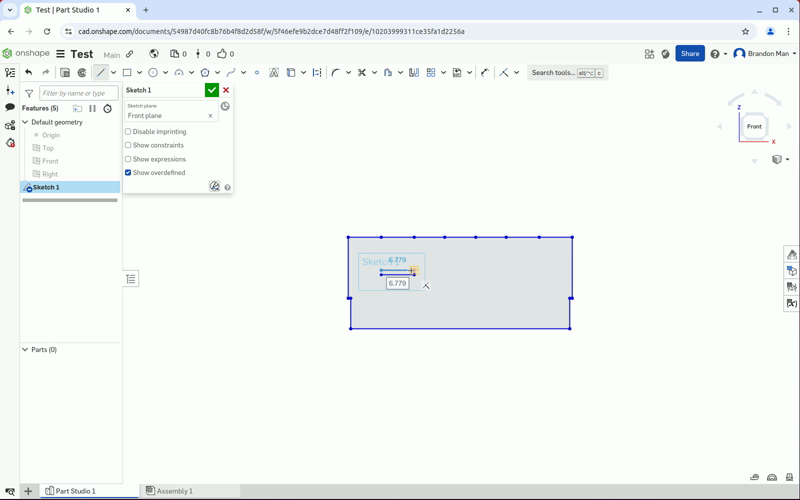
key_down(shift)
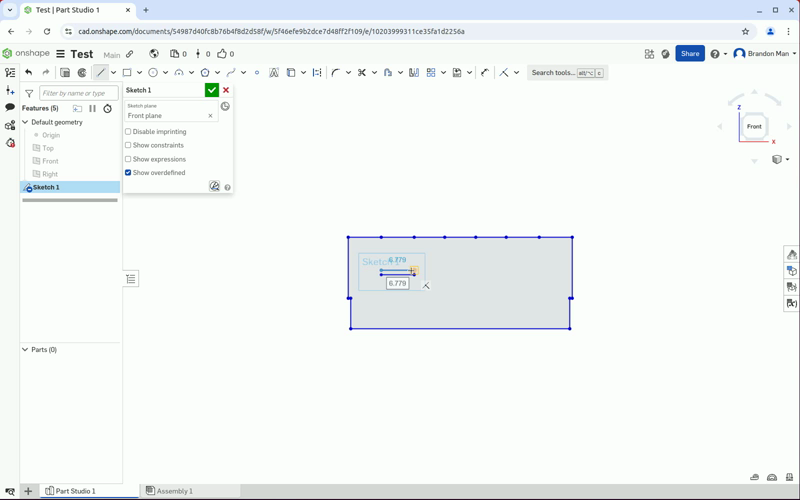
mouse_move(381, 274)
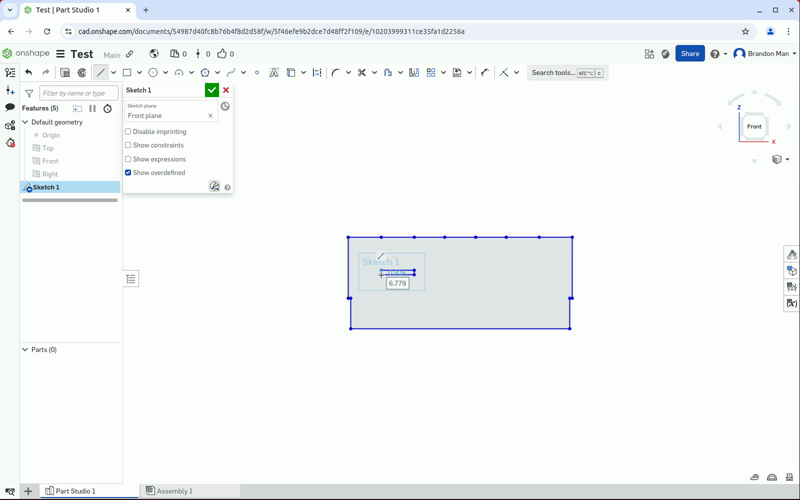
scroll(6)
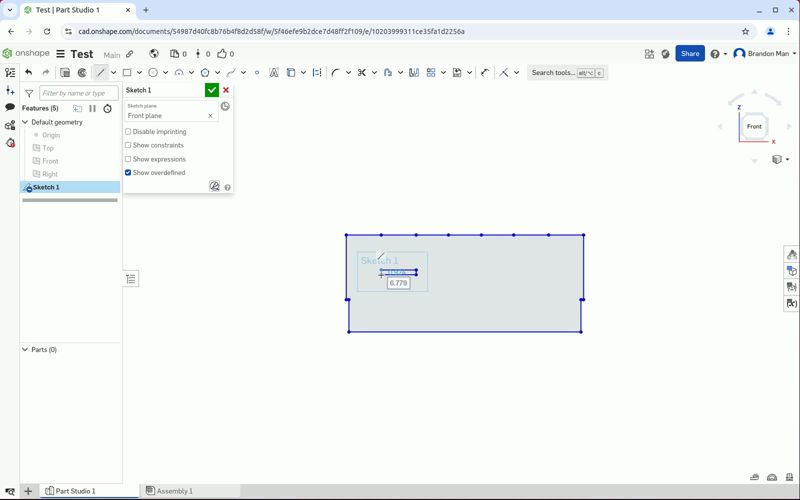
scroll(6)
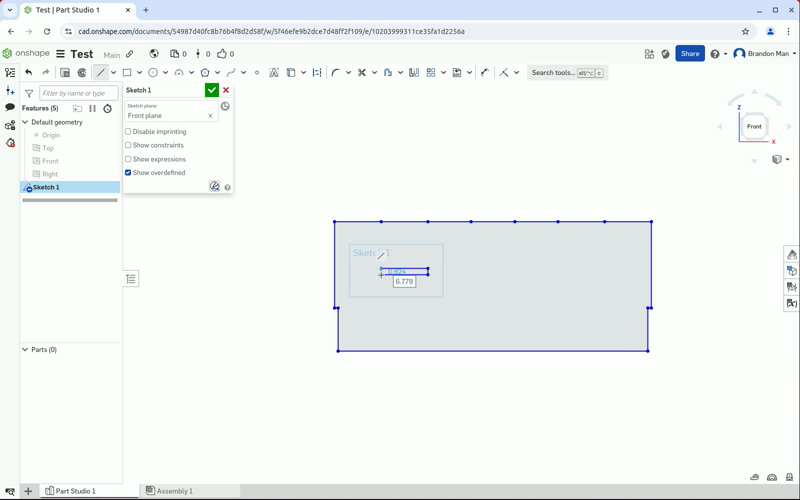
scroll(6)
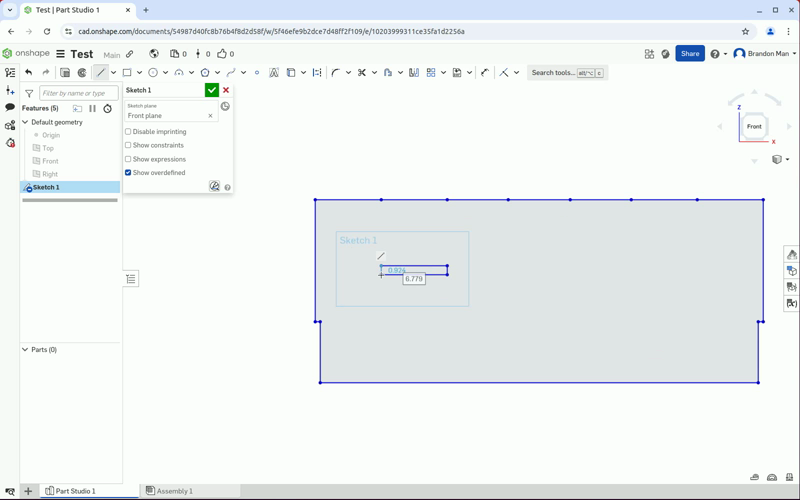
scroll(6)
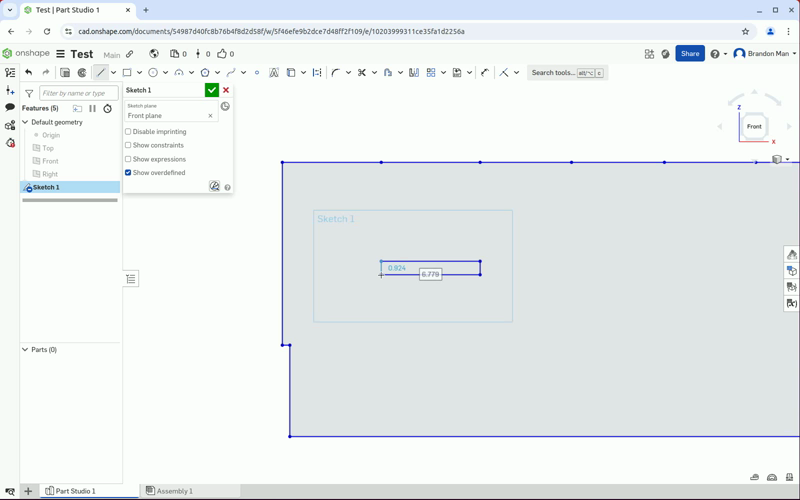
scroll(6)
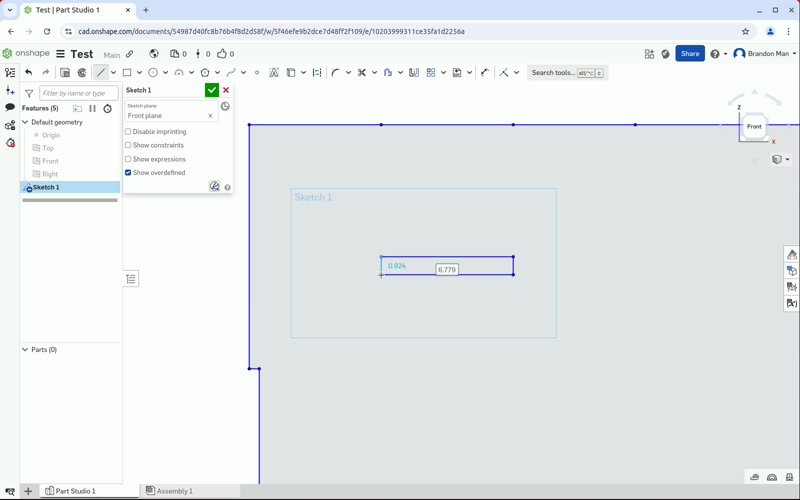
scroll(6)
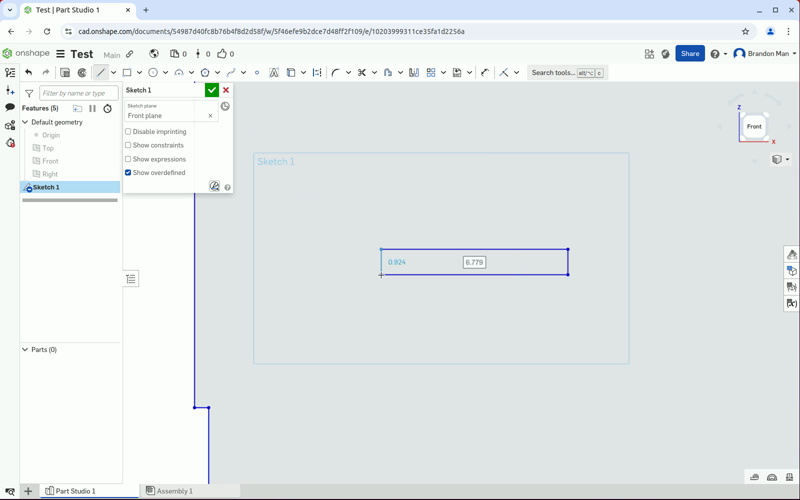
scroll(6)
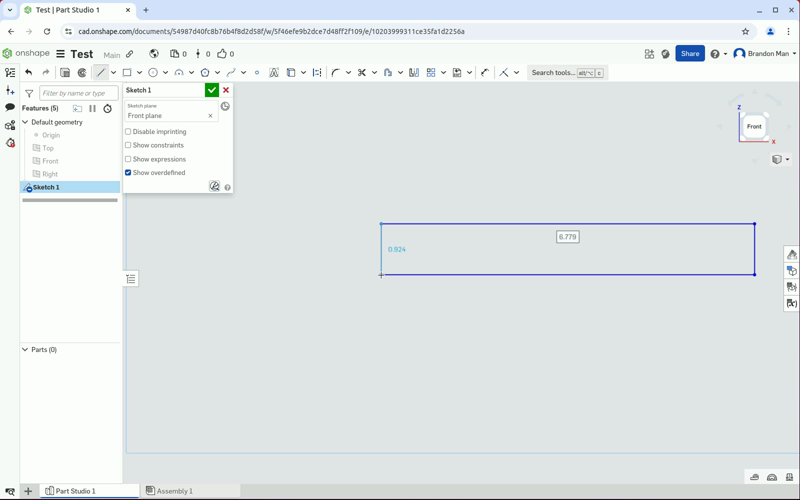
key_up(shift)
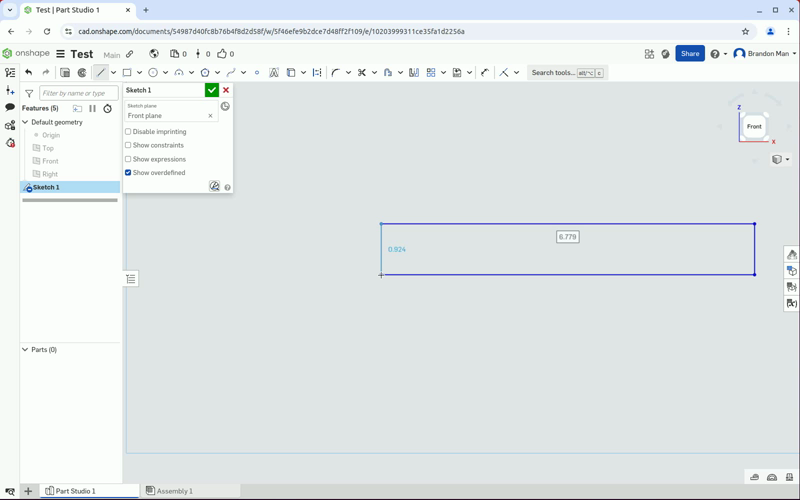
click(381, 274)
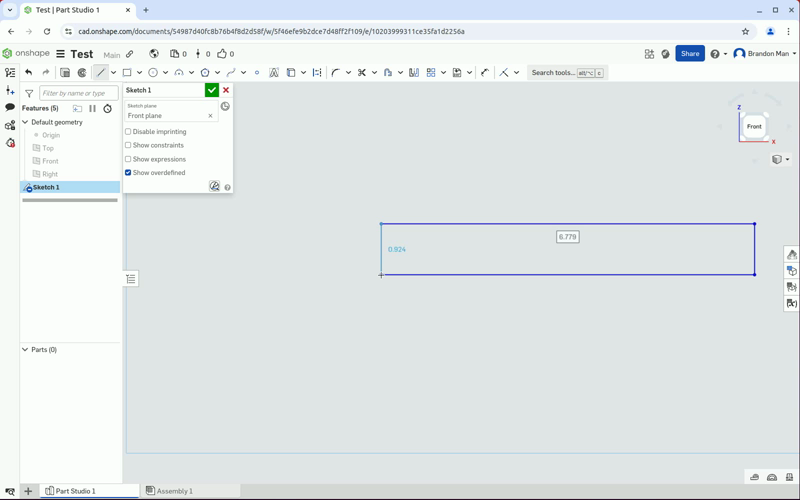
scroll(-6)
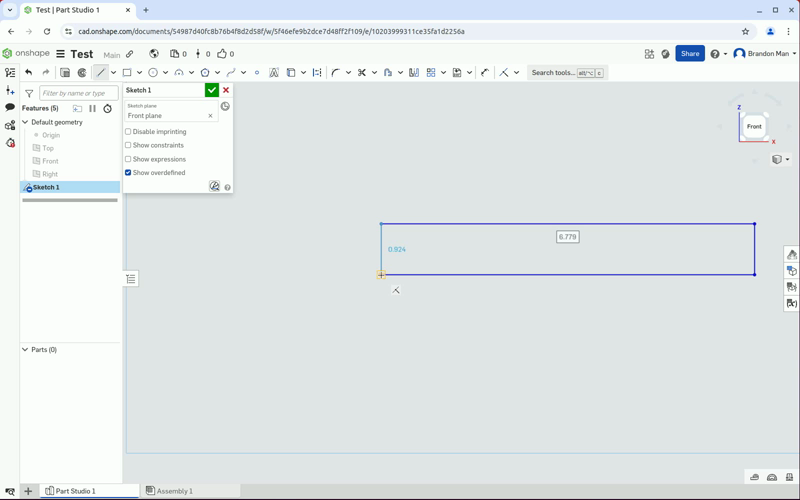
scroll(-6)
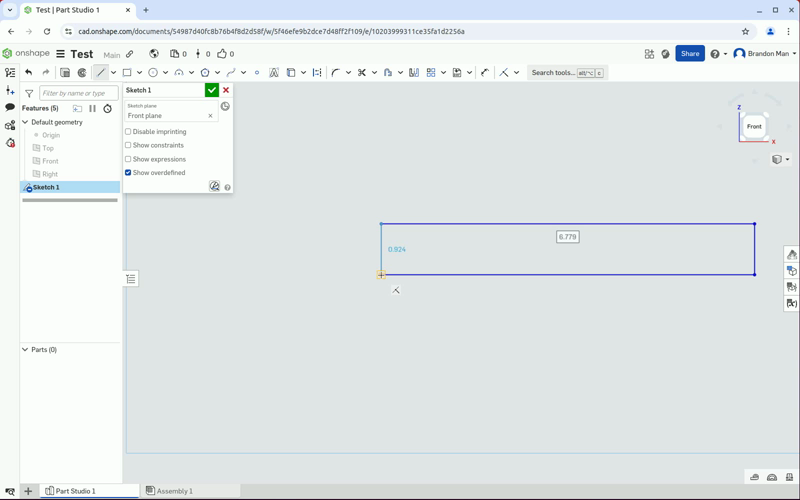
scroll(-6)
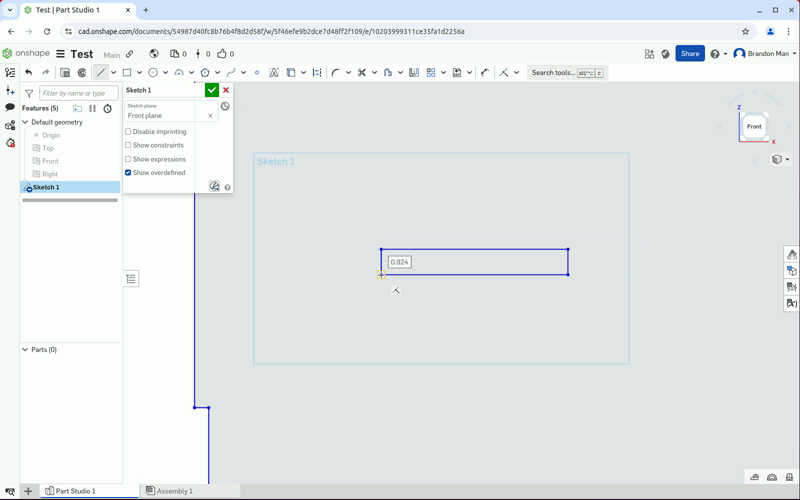
scroll(-6)
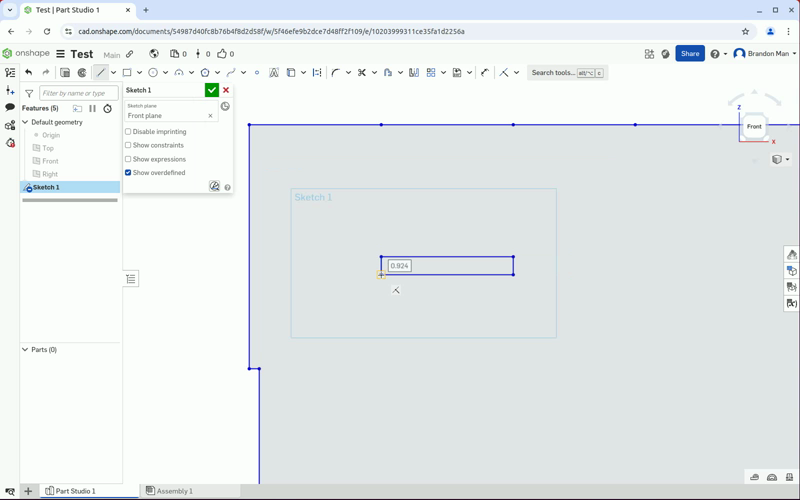
scroll(-6)
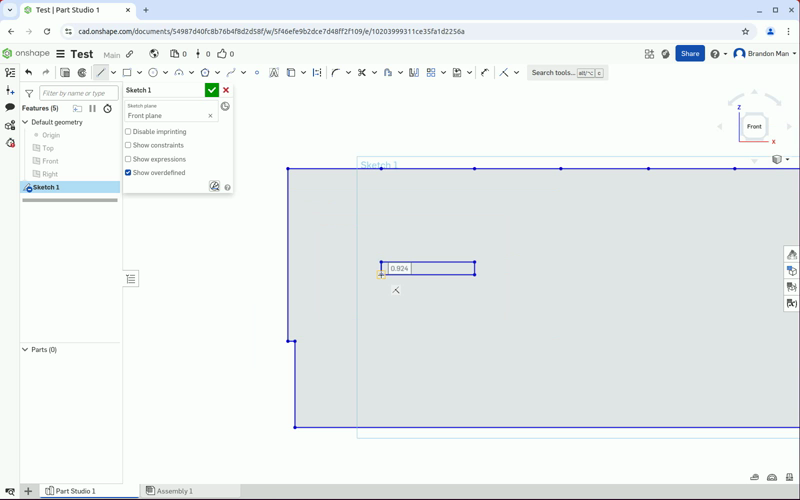
scroll(-6)
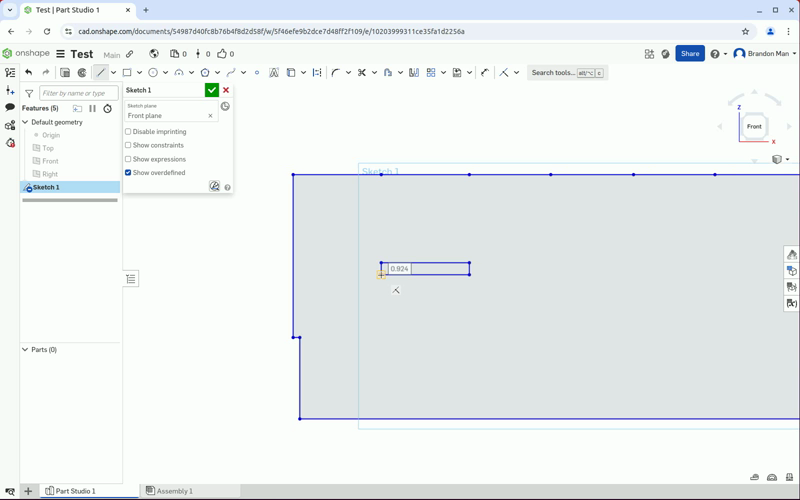
scroll(-6)
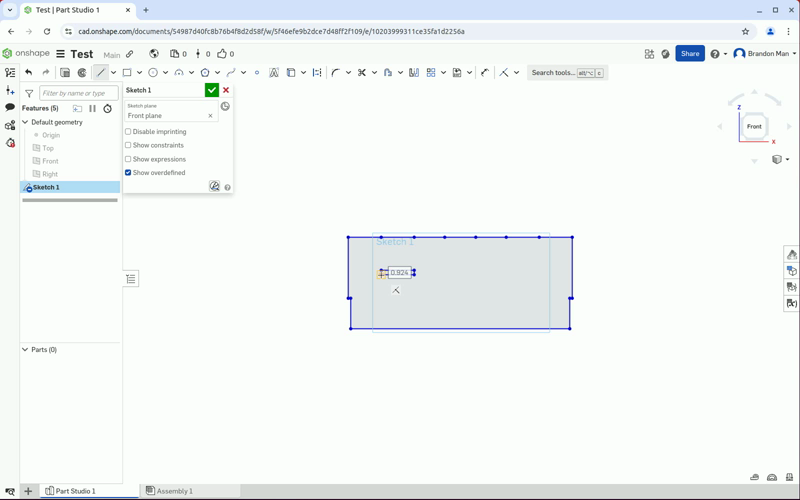
key(esc)
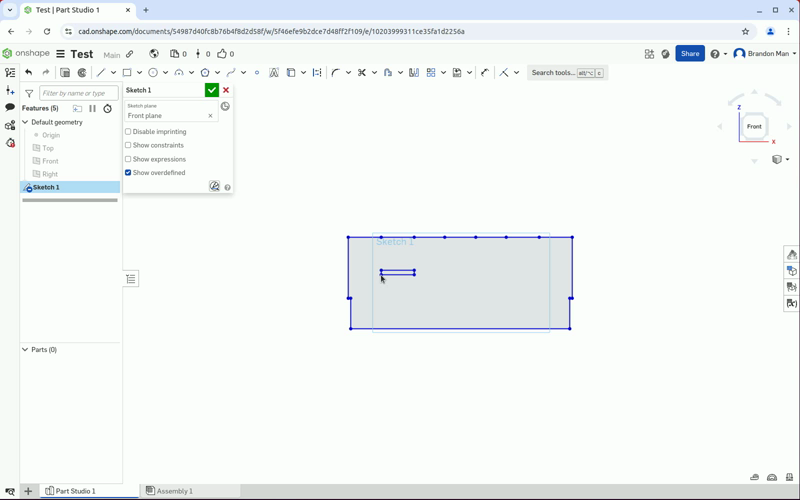
key(l)
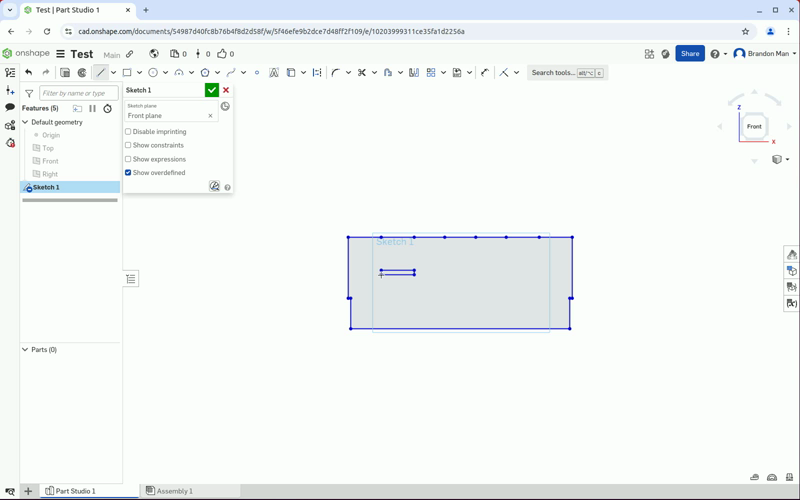
key_down(shift)
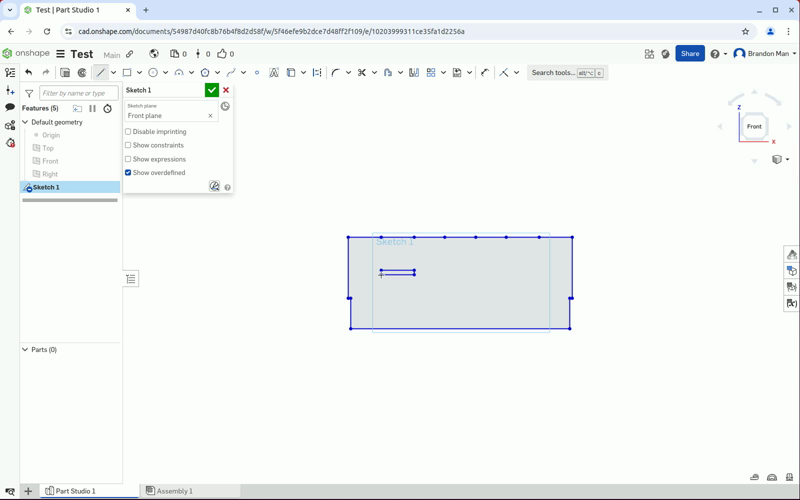
mouse_move(444, 274)
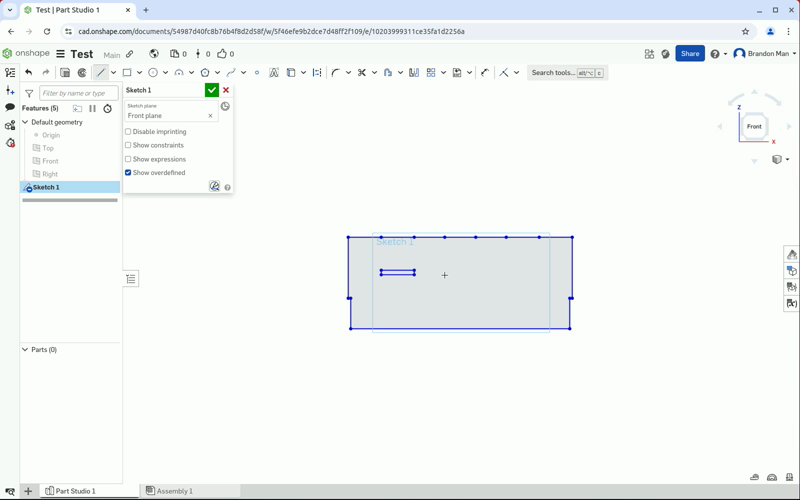
click(444, 274)
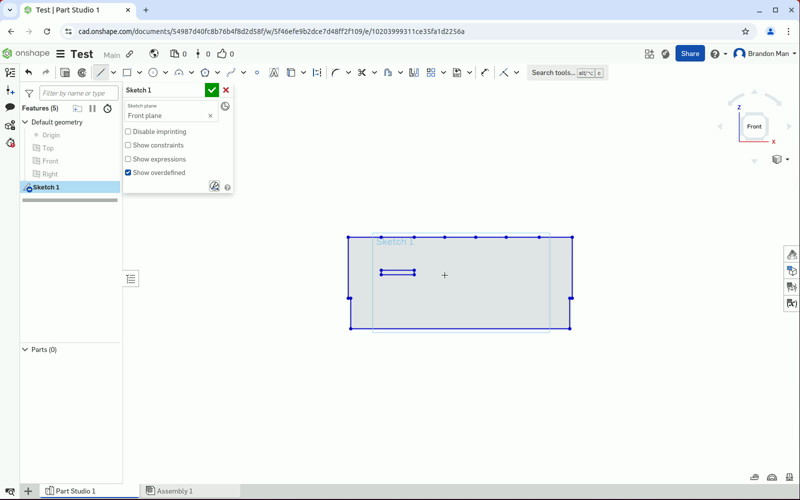
key_up(shift)
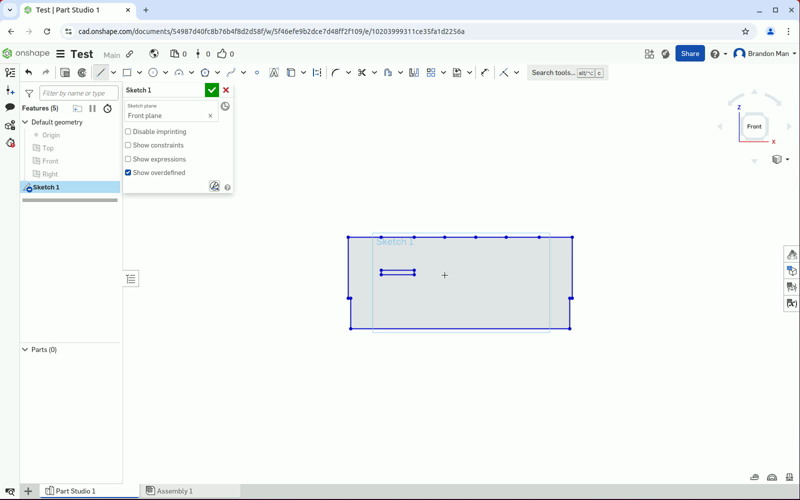
key_down(shift)
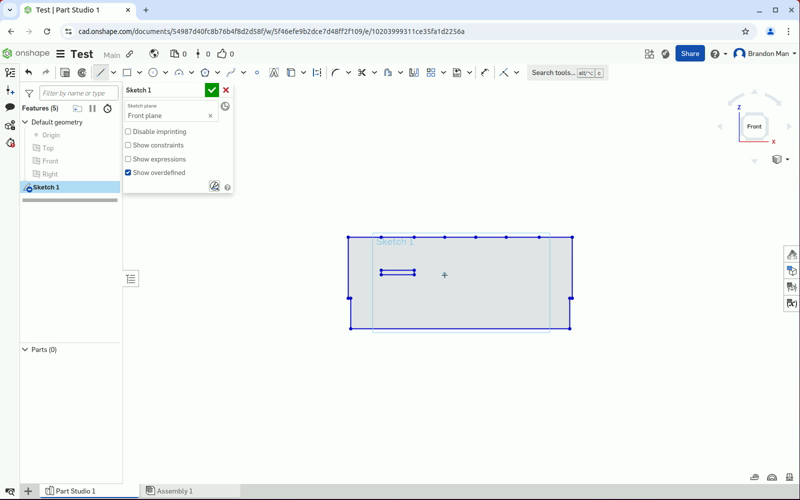
mouse_move(474, 274)
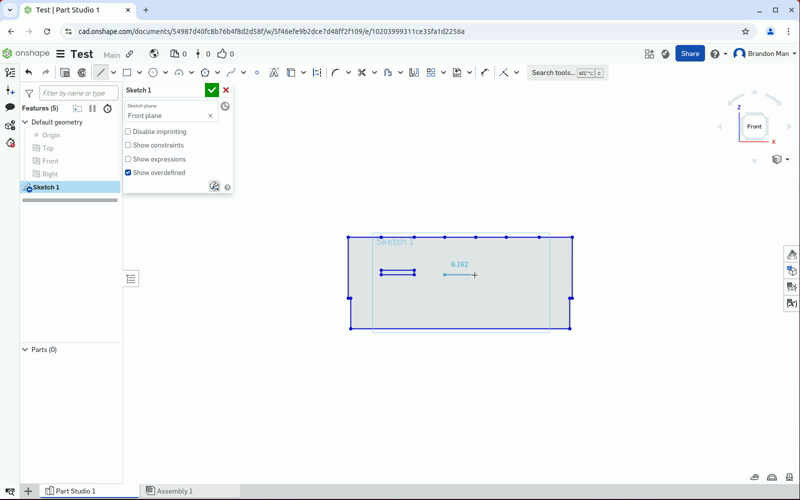
mouse_move(475, 274)
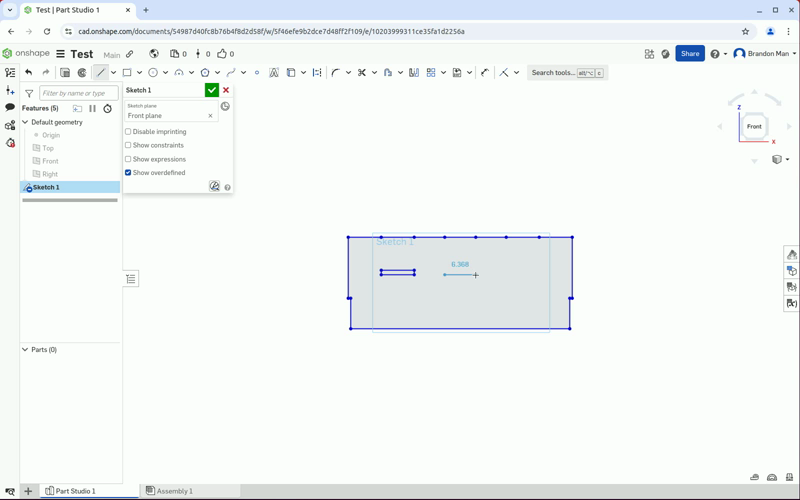
click(475, 274)
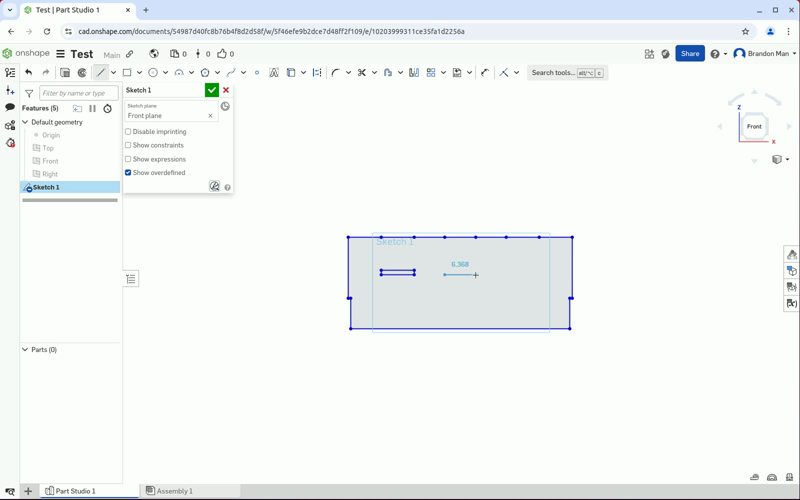
key_up(shift)
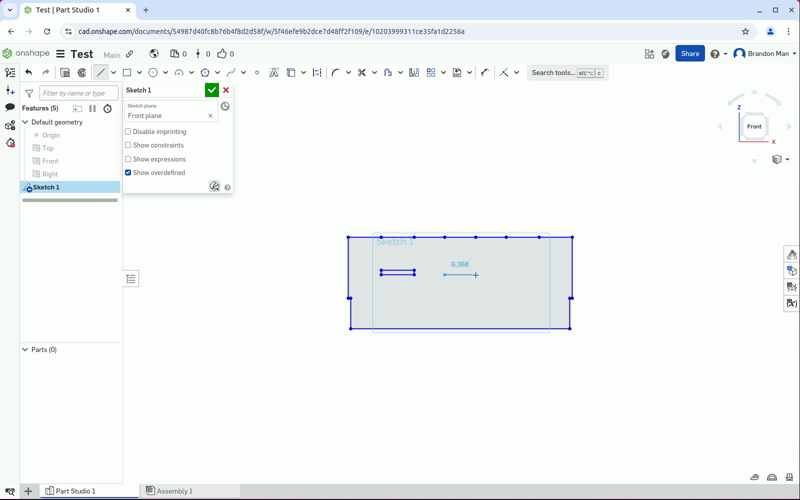
key_down(shift)
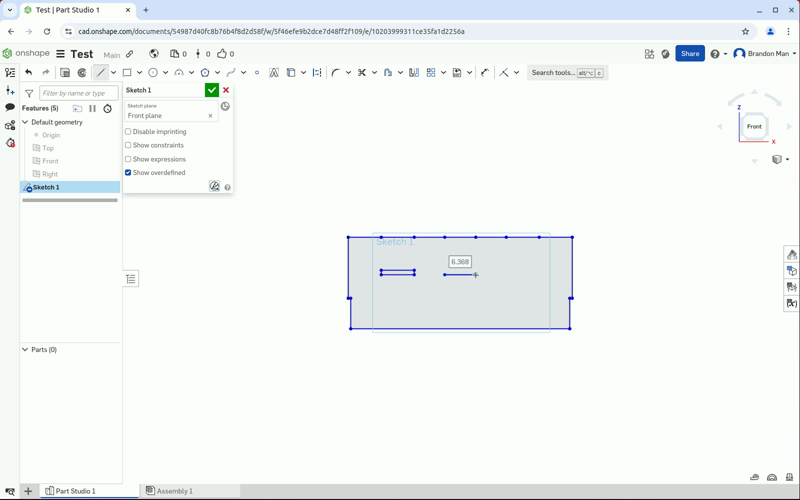
mouse_move(505, 274)
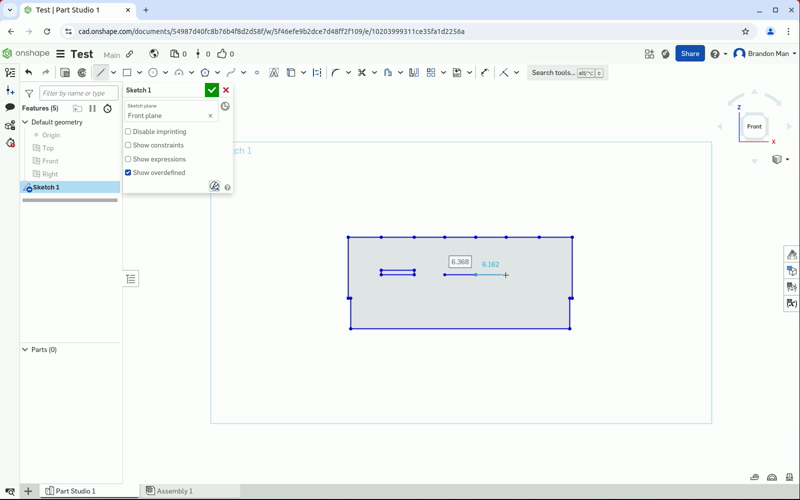
mouse_move(475, 270)
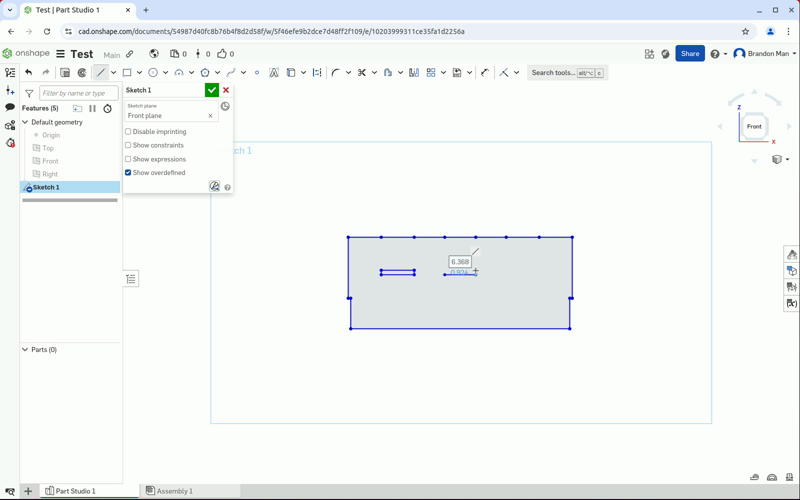
scroll(6)
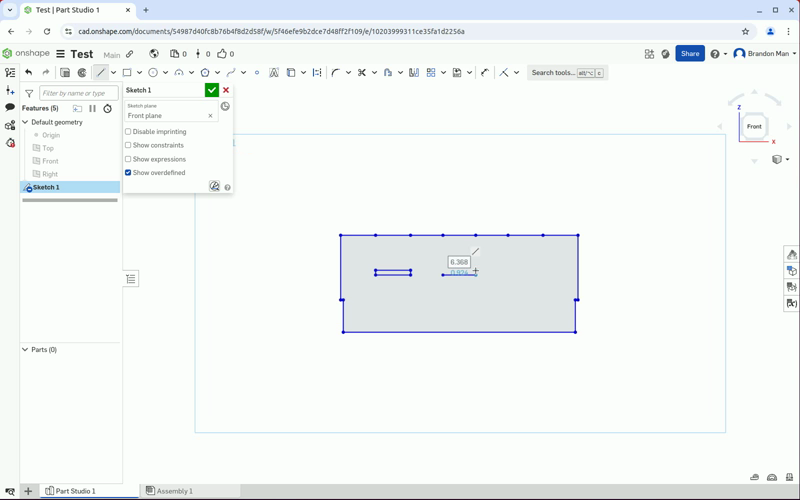
scroll(6)
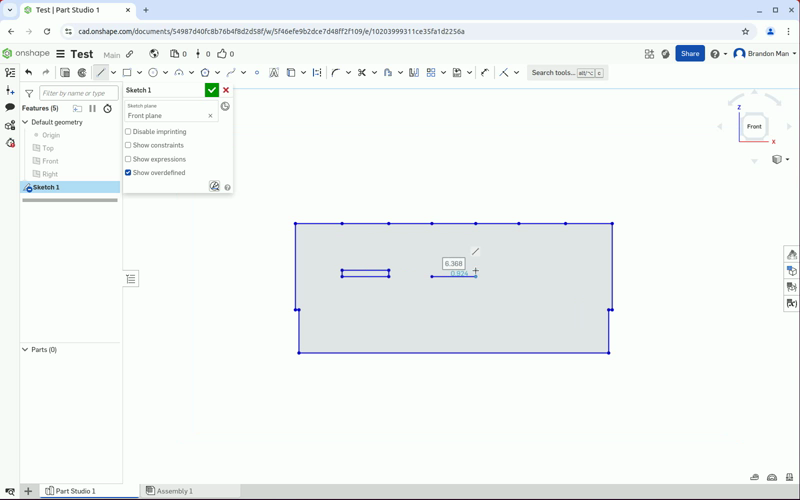
scroll(6)
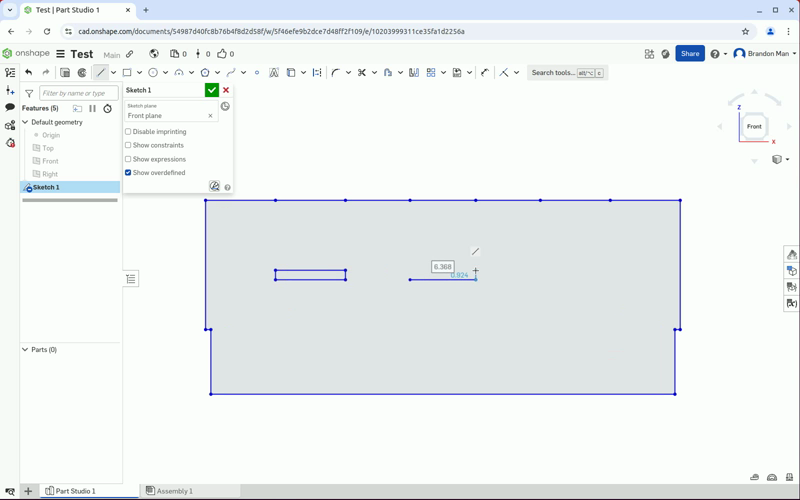
scroll(6)
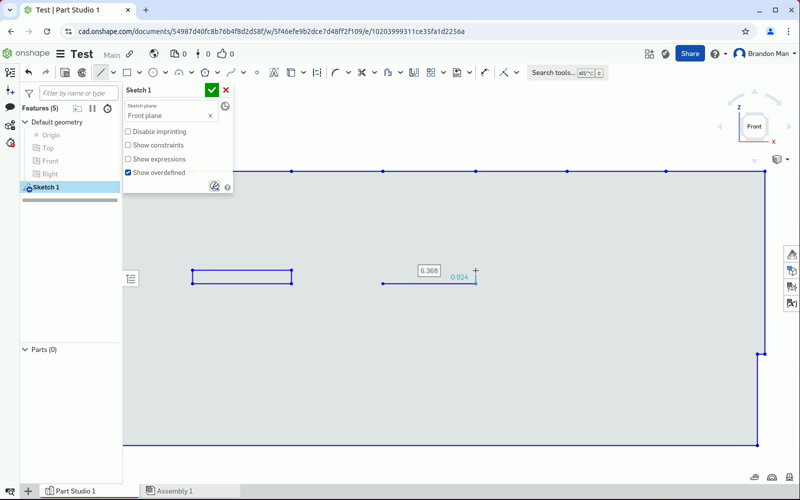
scroll(6)
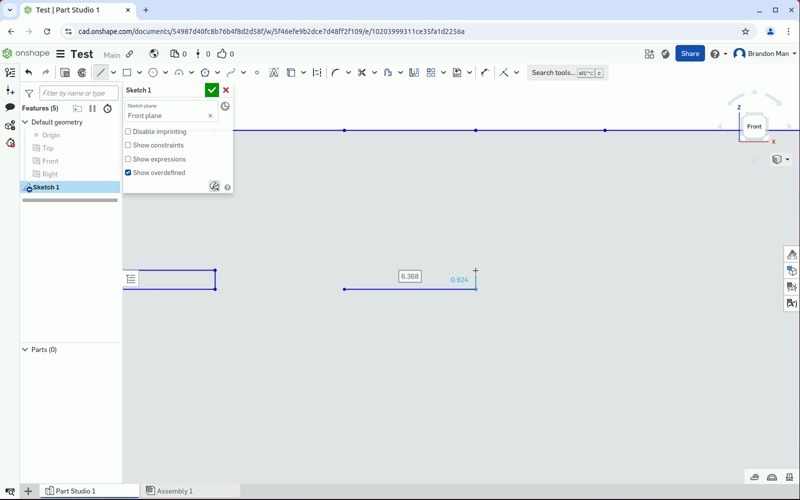
scroll(6)
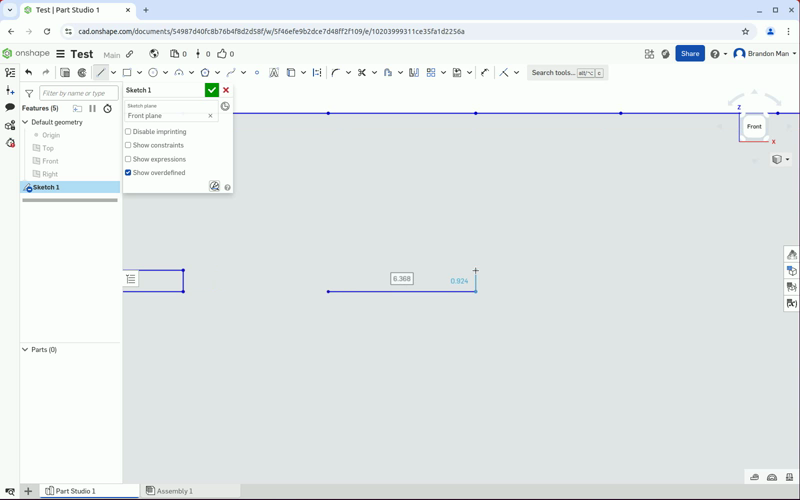
scroll(6)
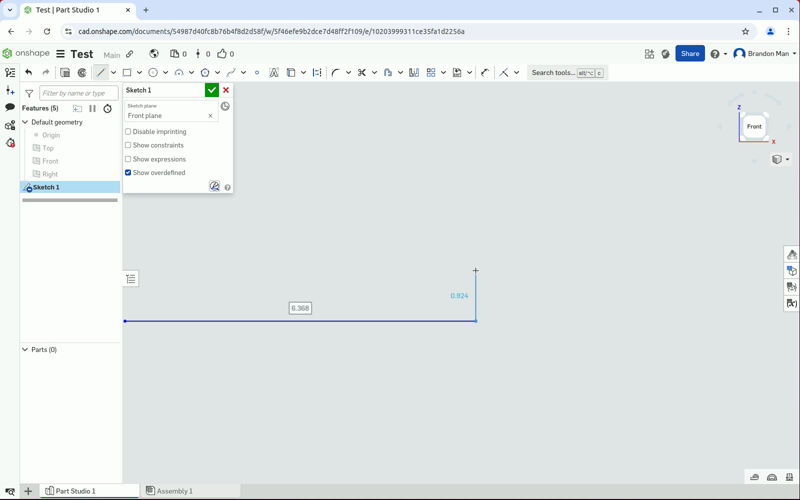
click(475, 270)
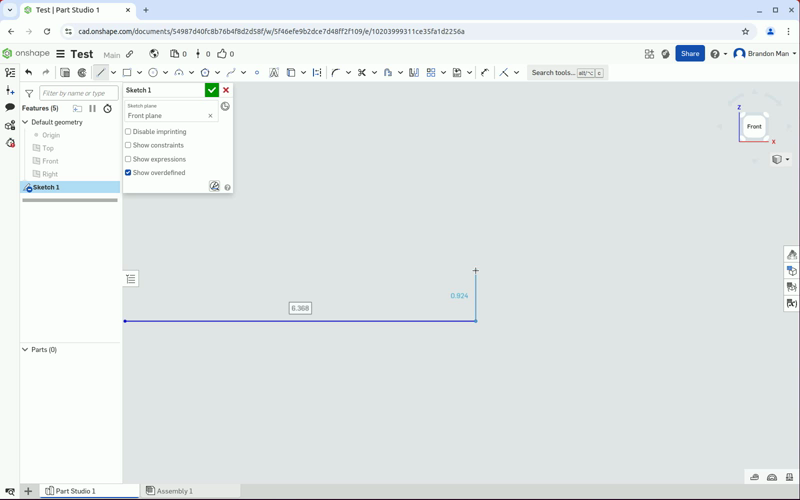
scroll(-6)
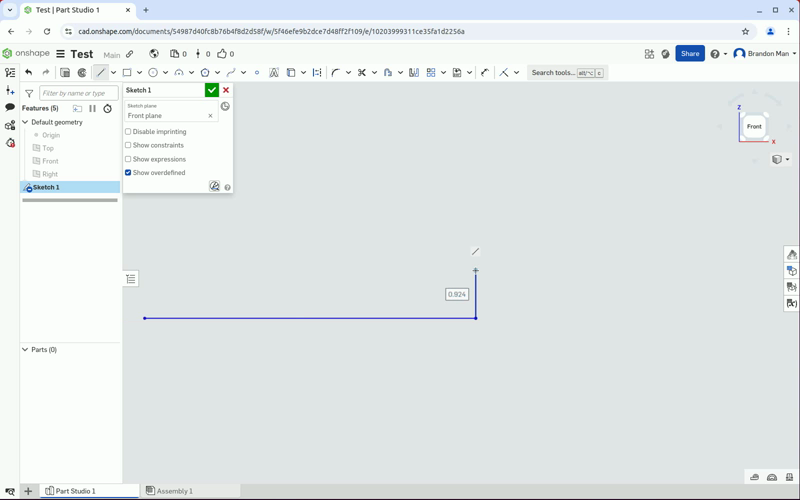
scroll(-6)
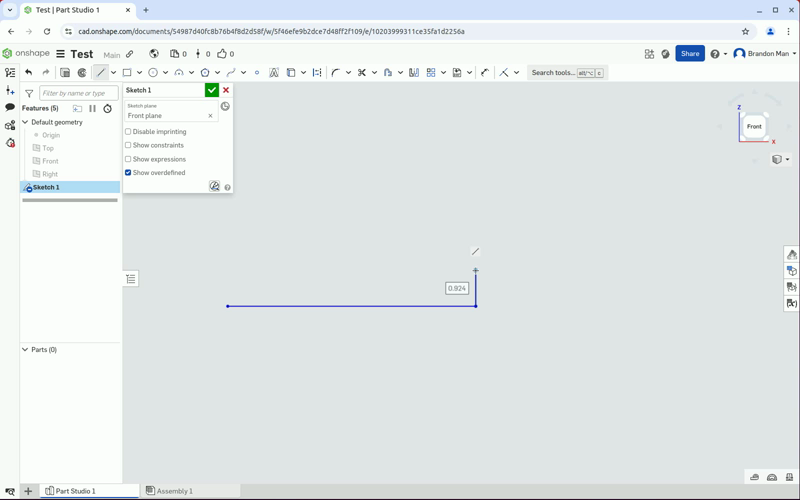
scroll(-6)
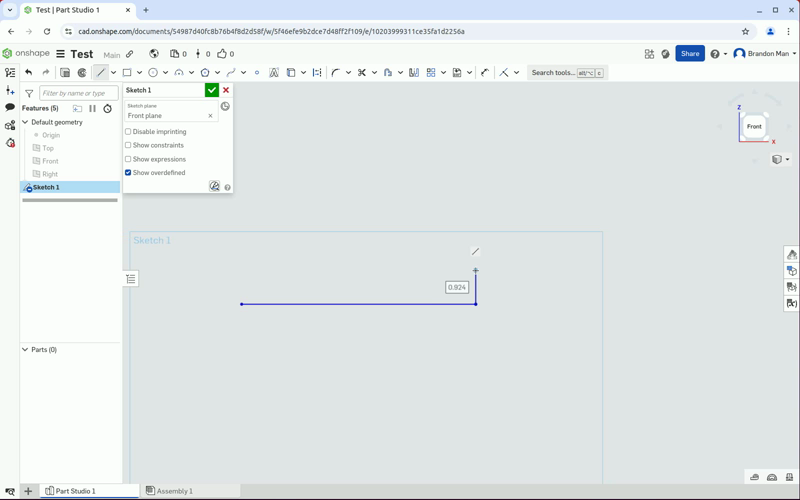
scroll(-6)
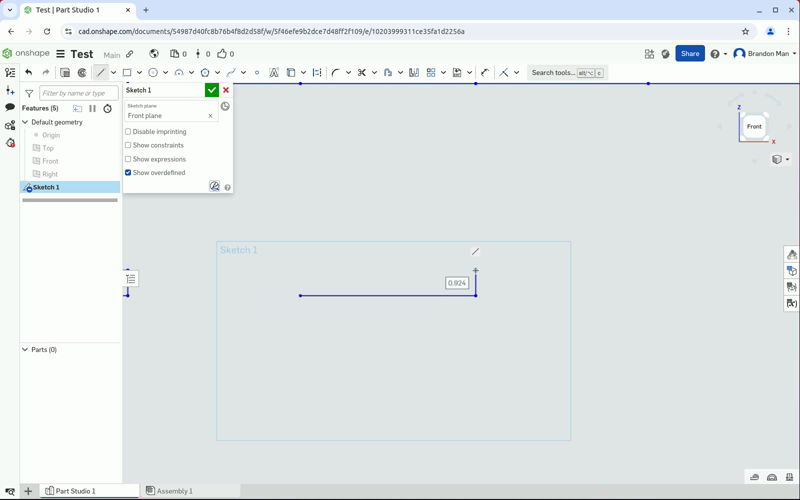
scroll(-6)
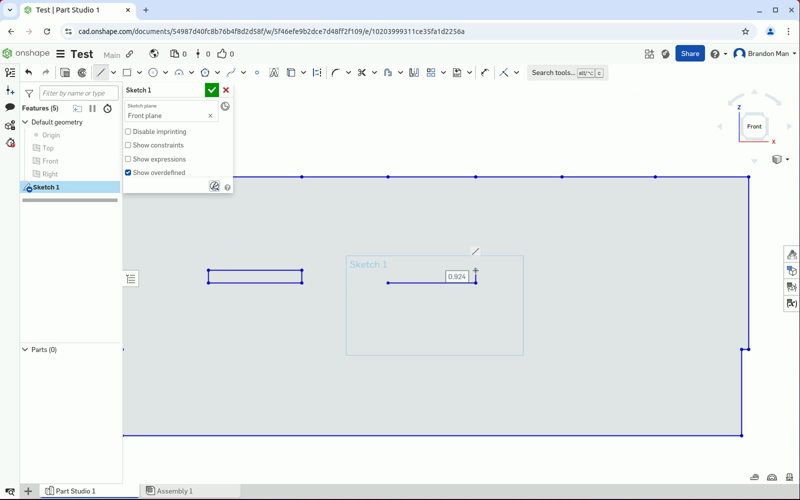
scroll(-6)
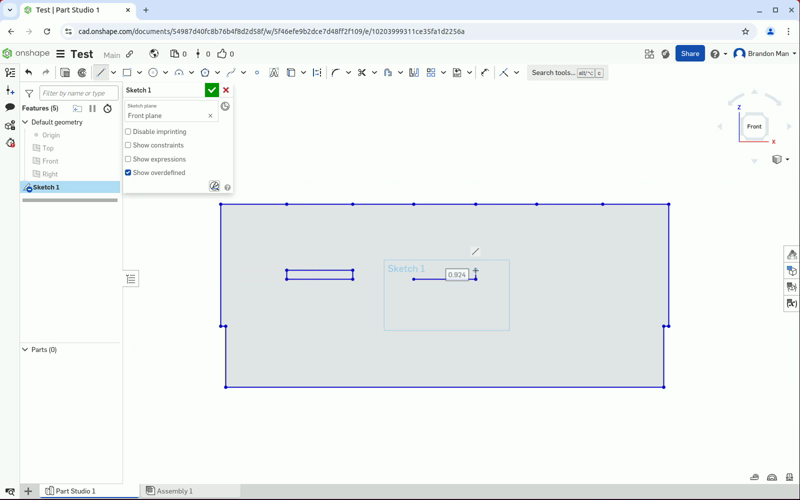
scroll(-6)
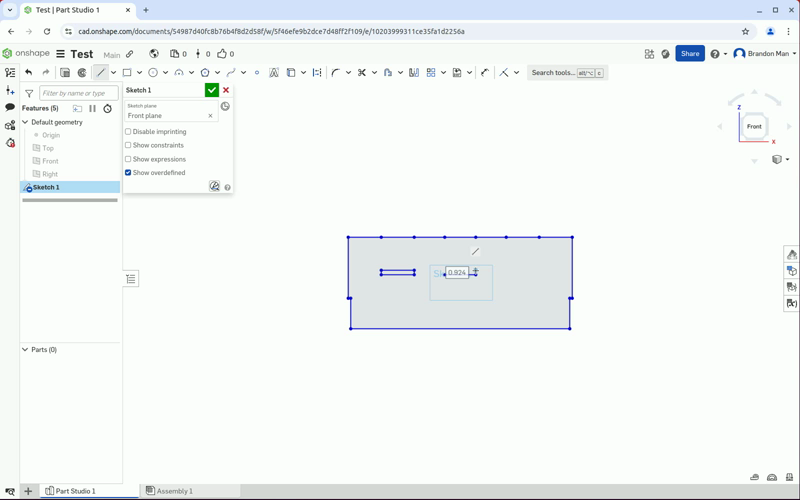
key_up(shift)
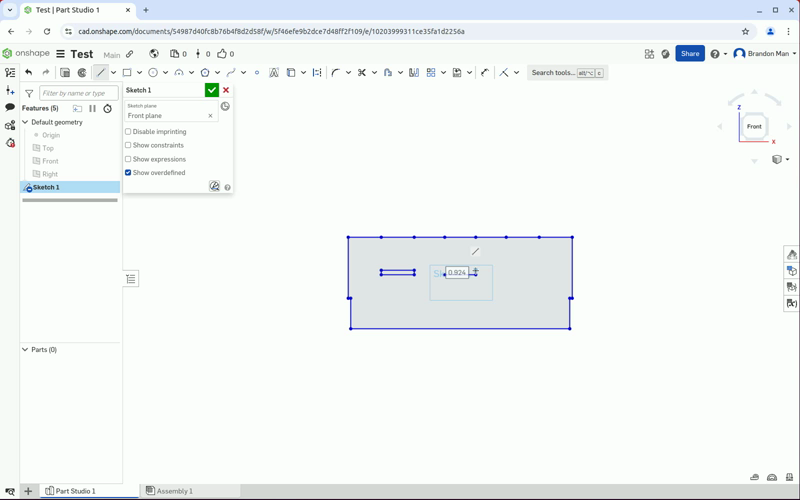
key_down(shift)
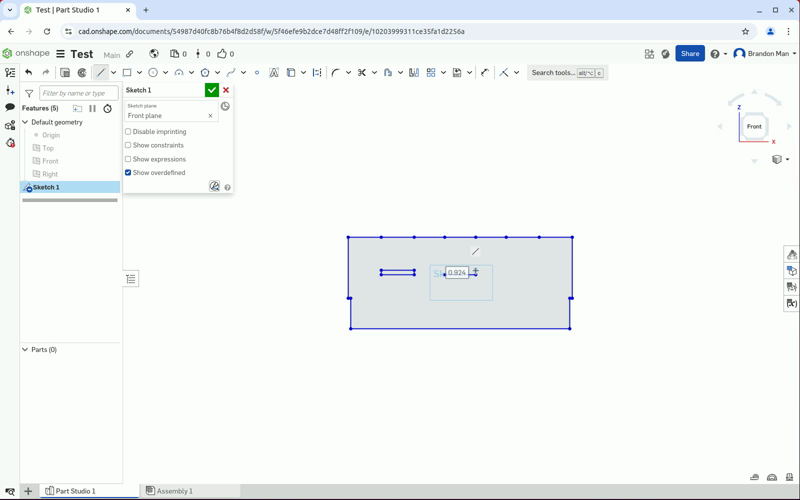
mouse_move(505, 270)
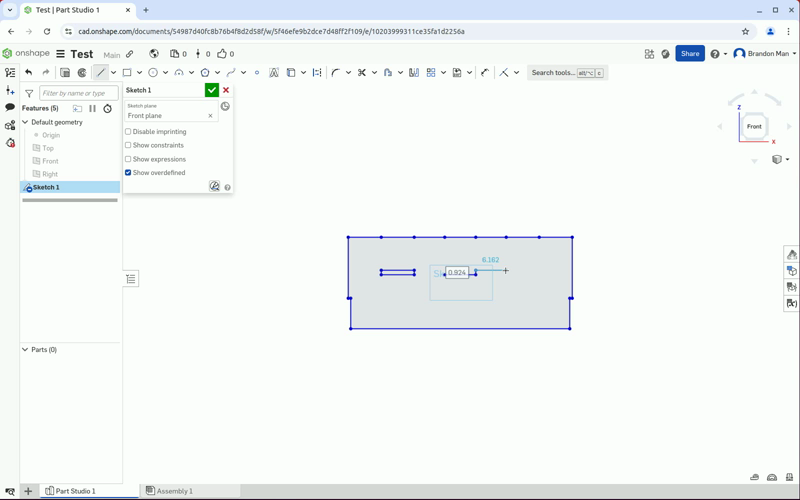
mouse_move(444, 270)
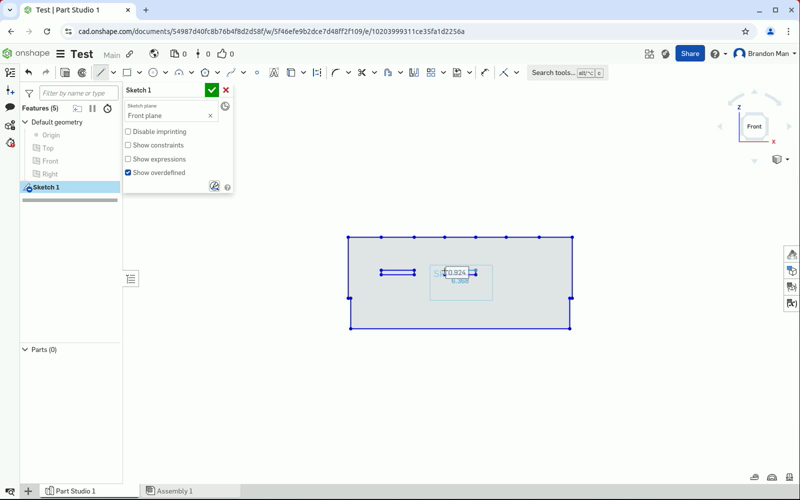
scroll(6)
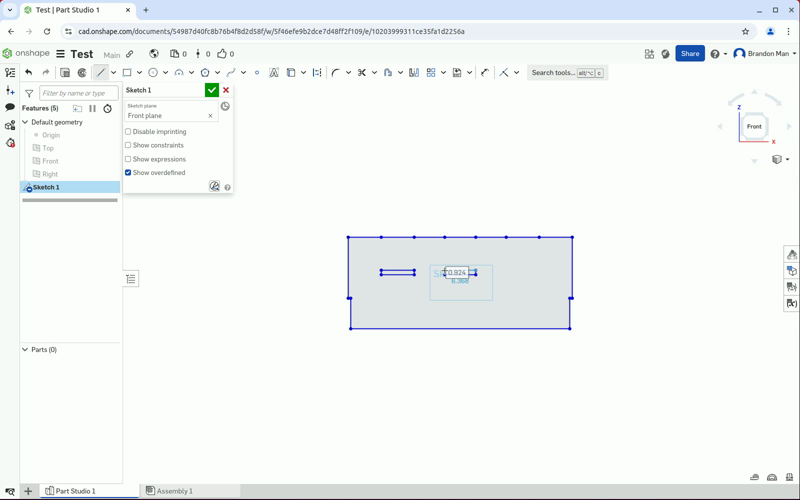
scroll(6)
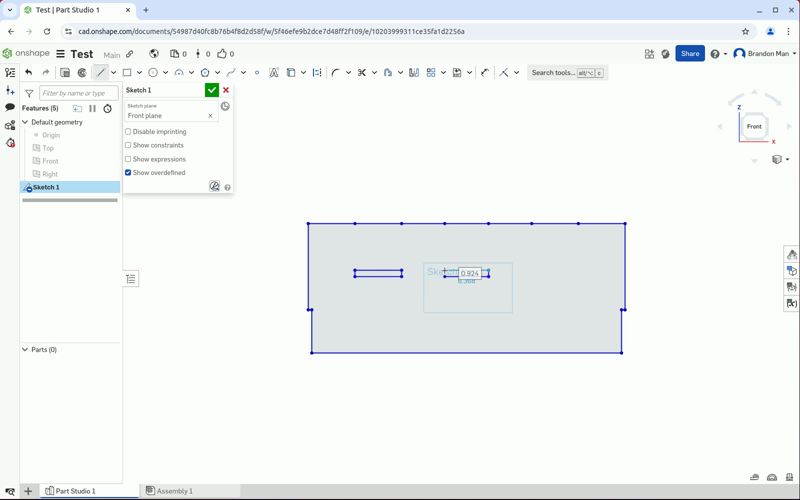
scroll(6)
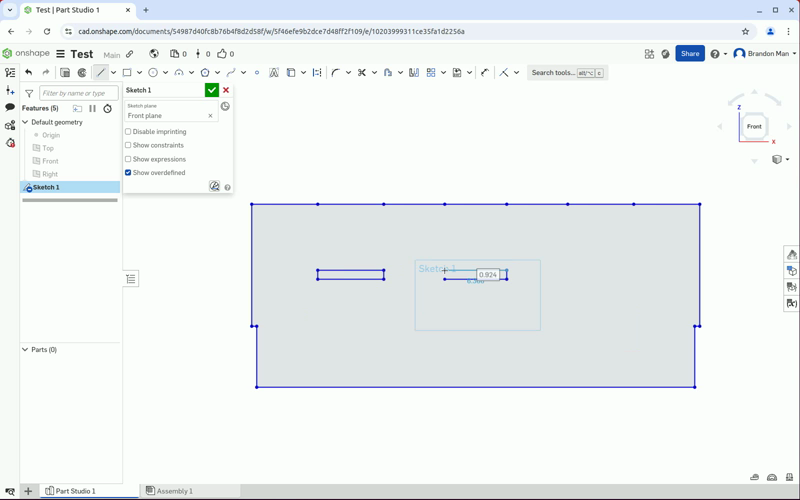
scroll(6)
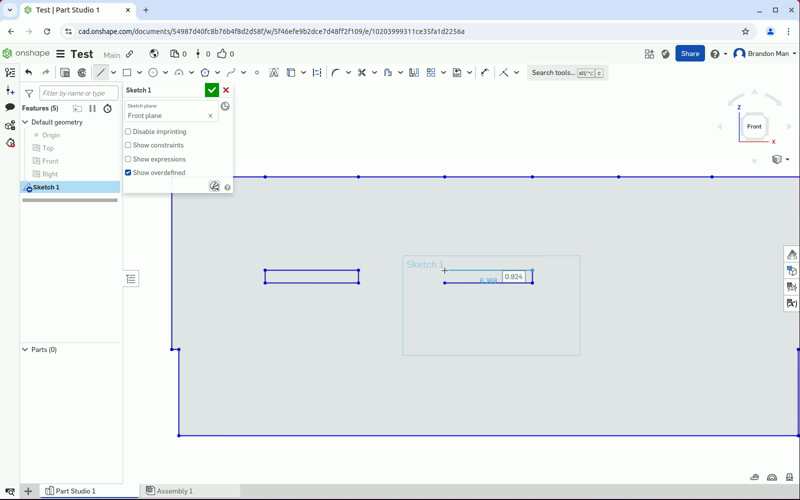
scroll(6)
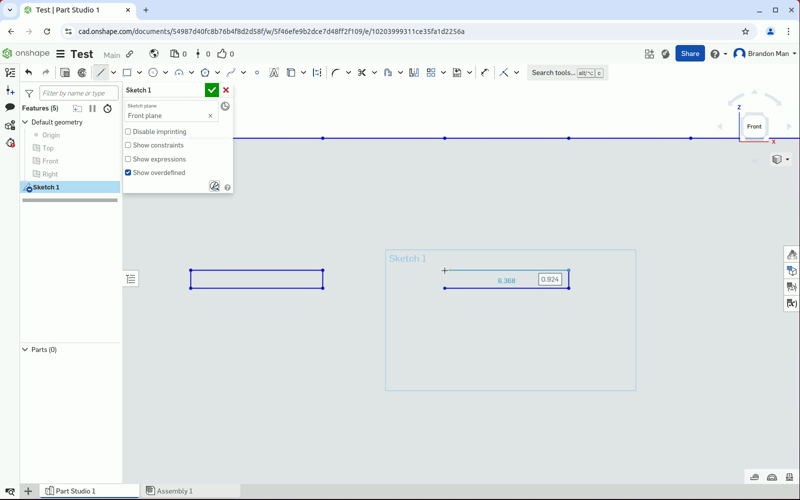
scroll(6)
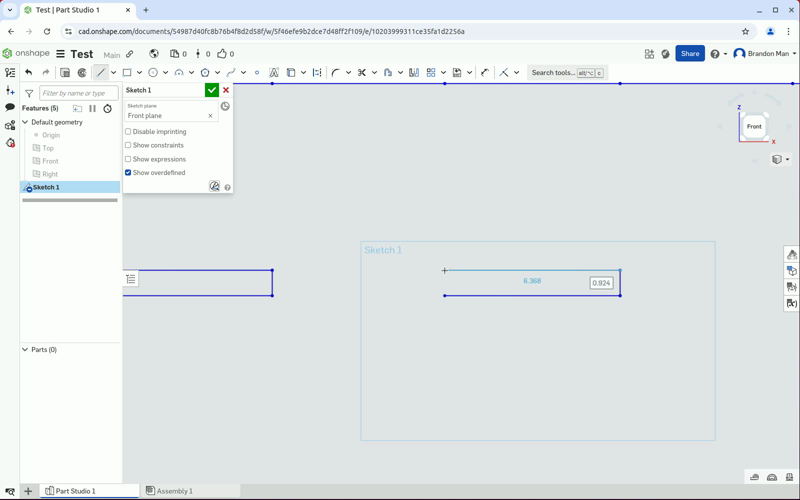
scroll(6)
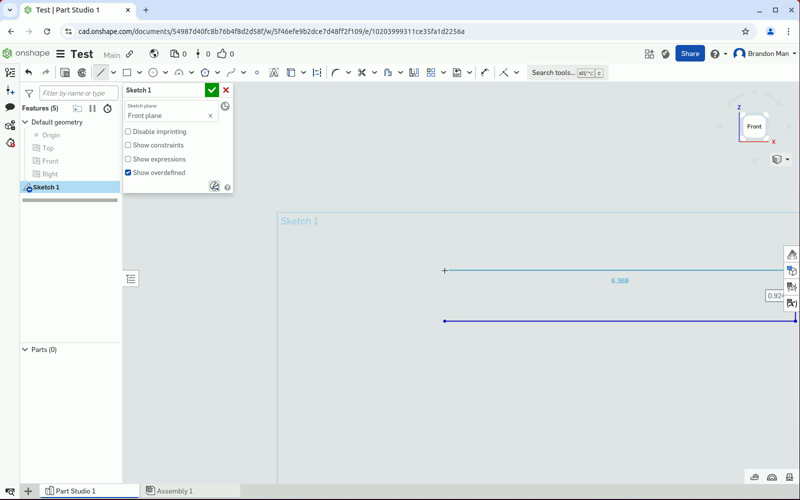
click(444, 270)
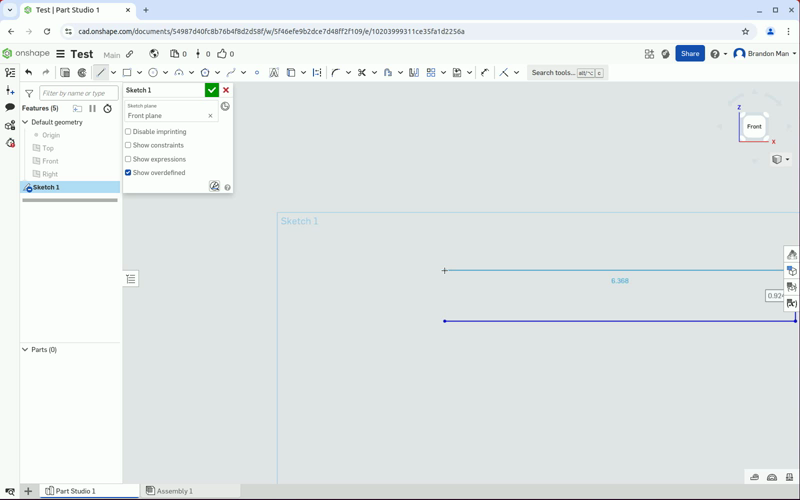
scroll(-6)
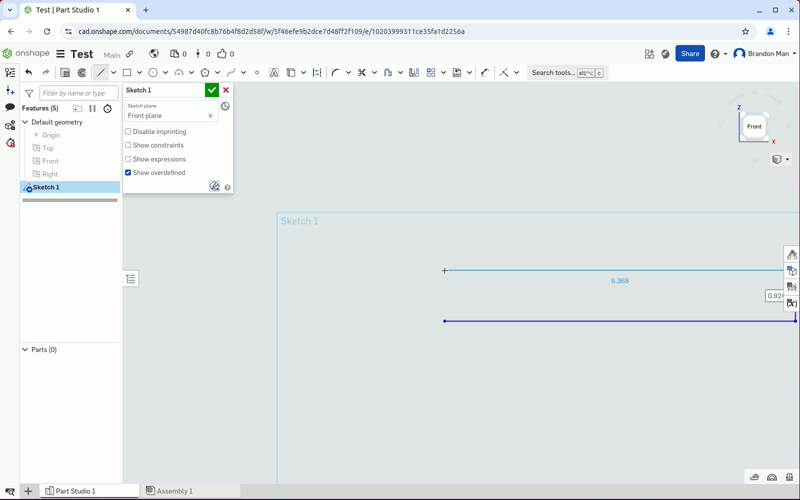
scroll(-6)
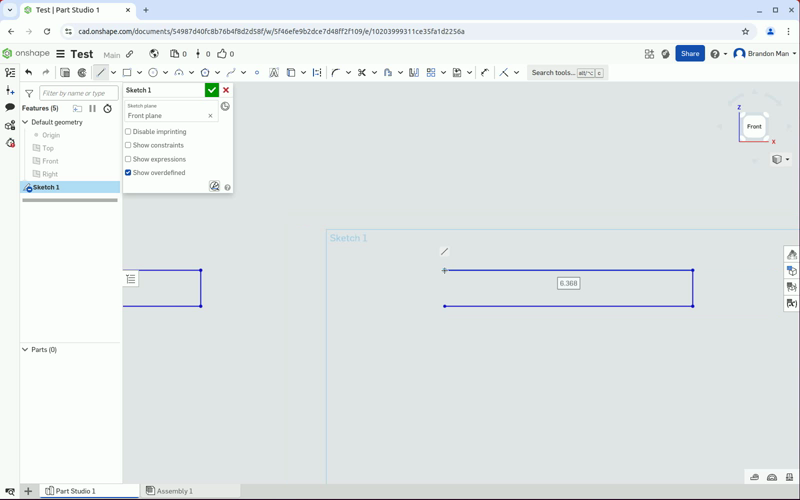
scroll(-6)
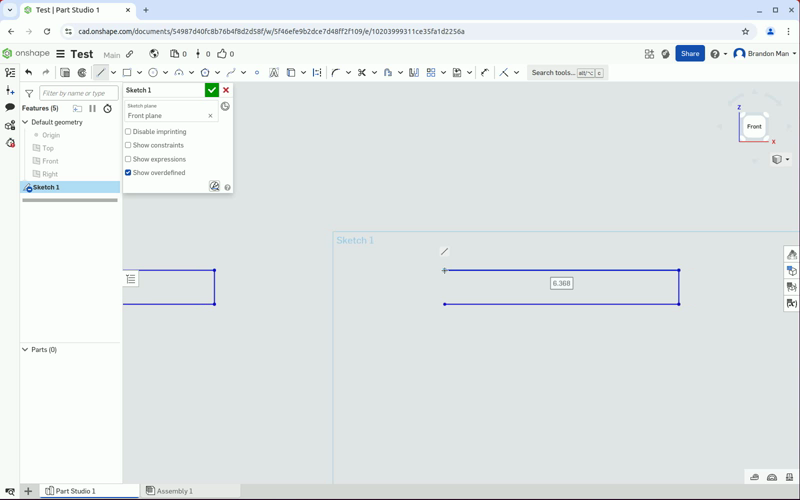
scroll(-6)
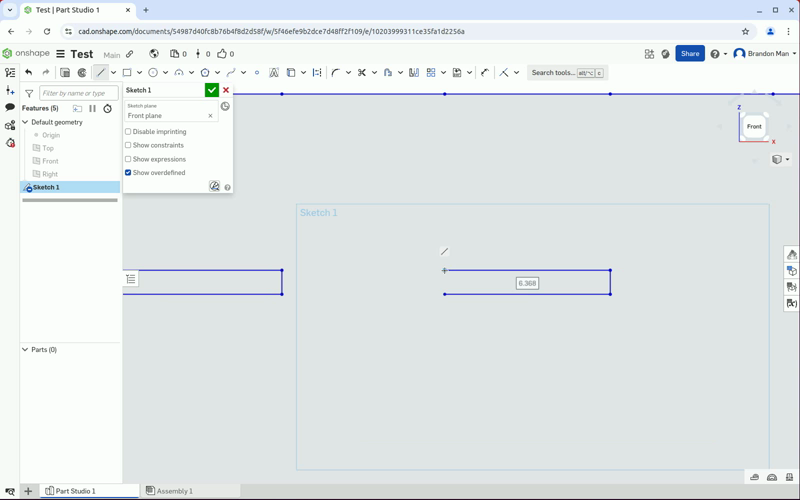
scroll(-6)
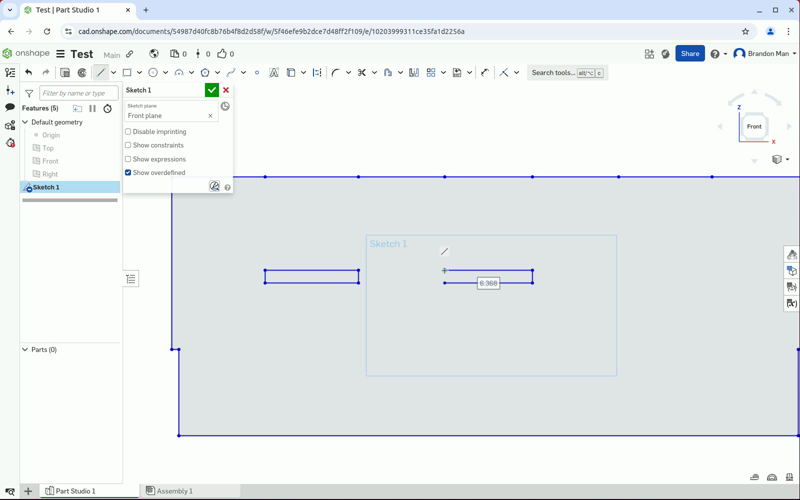
scroll(-6)
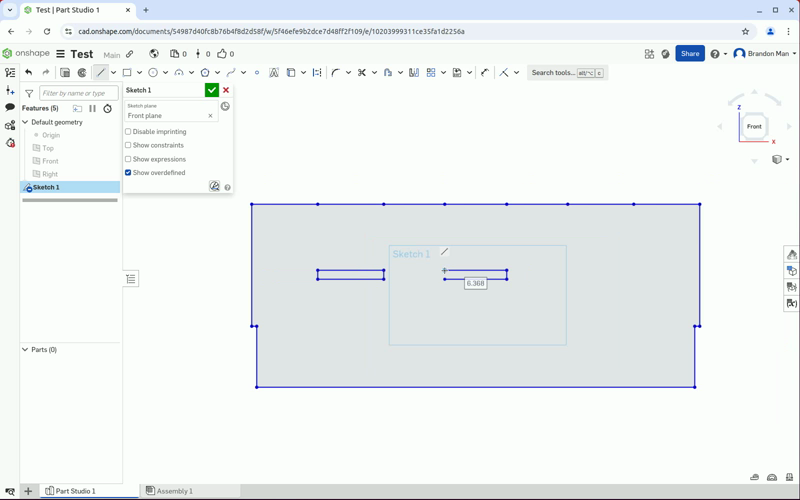
scroll(-6)
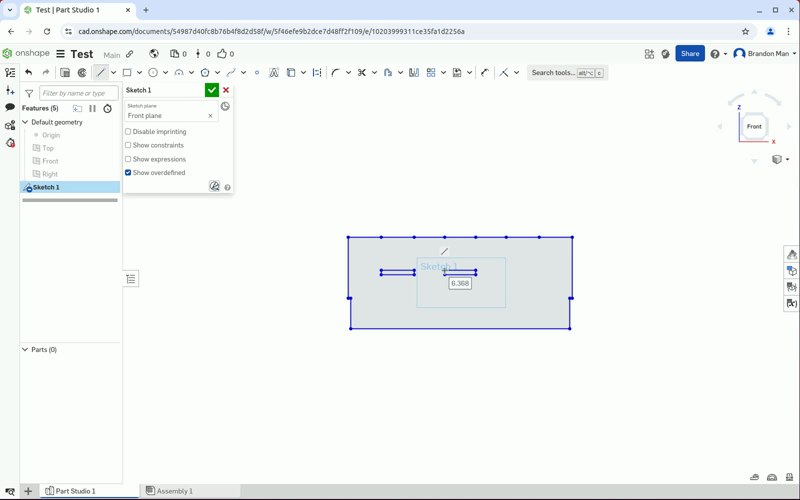
key_up(shift)
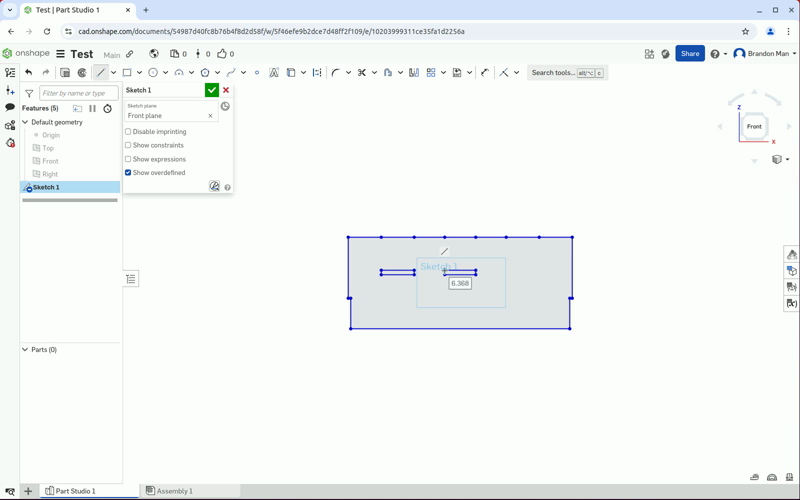
mouse_move(474, 270)
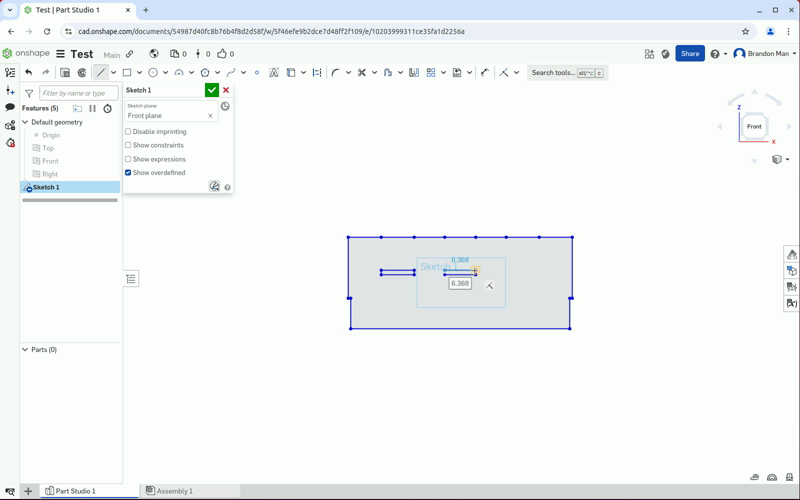
key_down(shift)
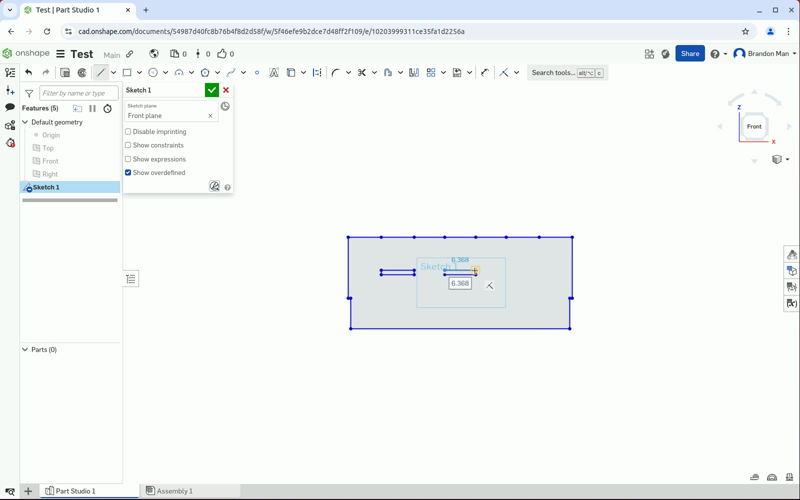
mouse_move(444, 274)
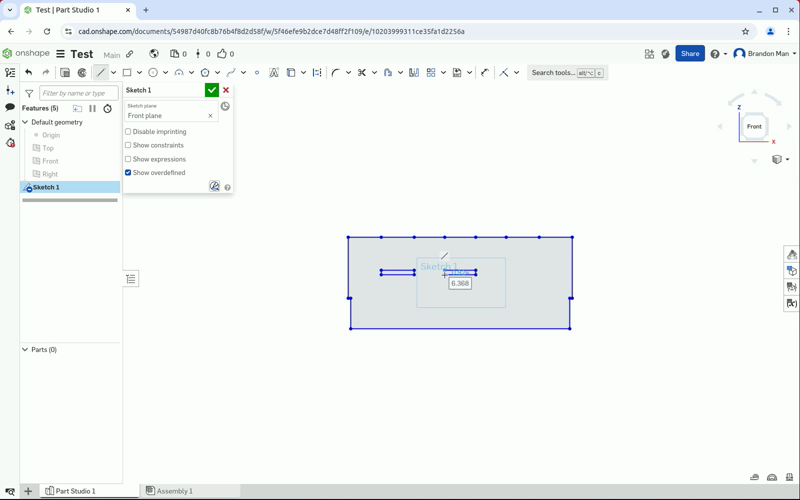
scroll(6)
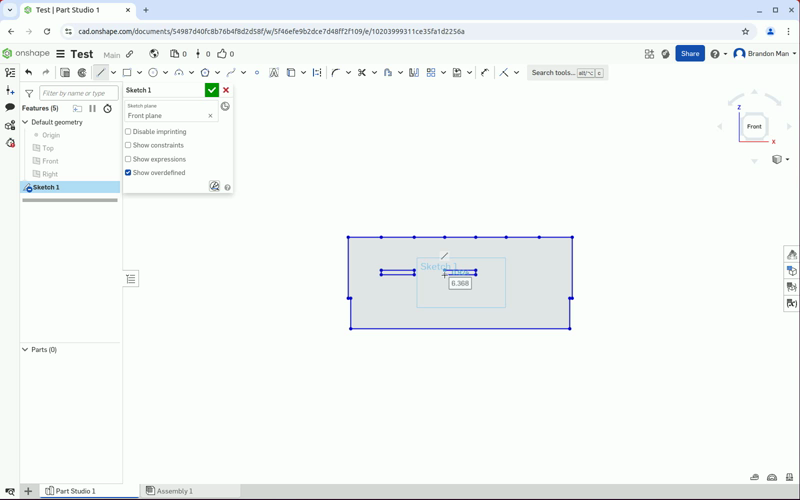
scroll(6)
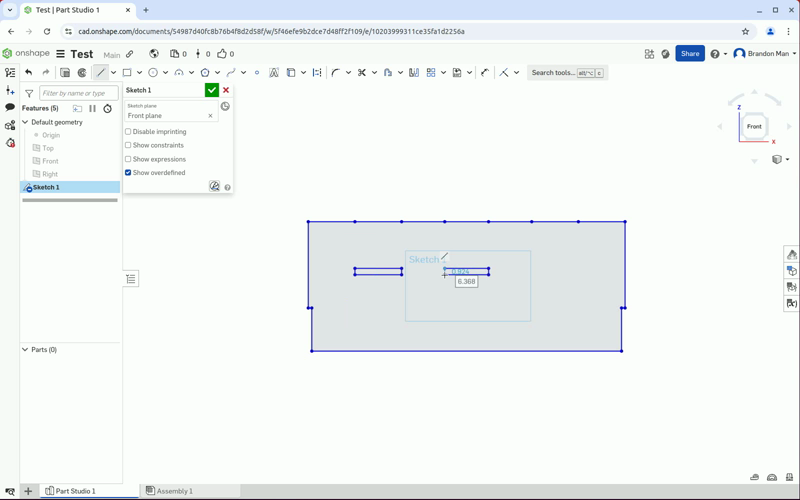
scroll(6)
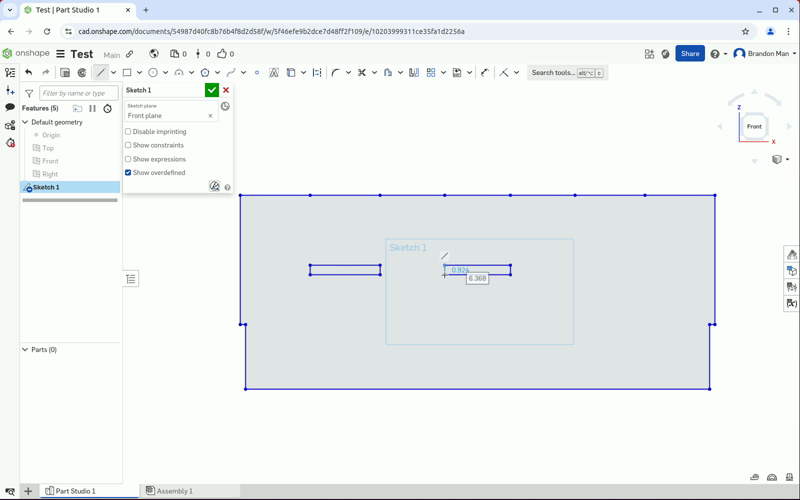
scroll(6)
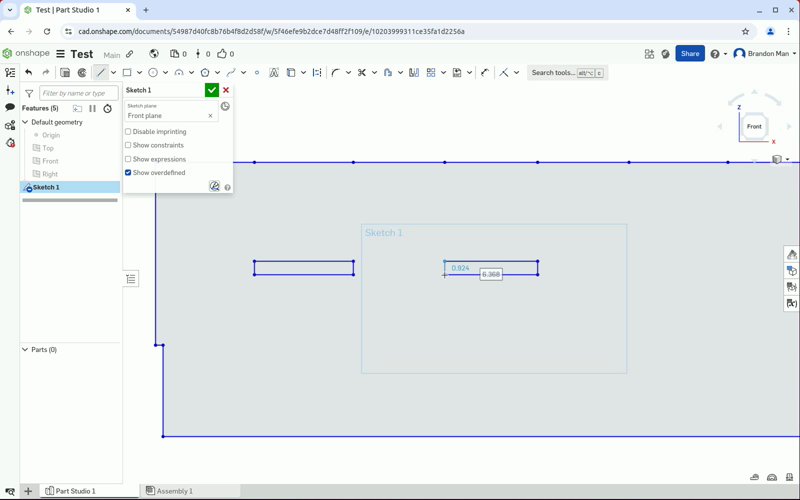
scroll(6)
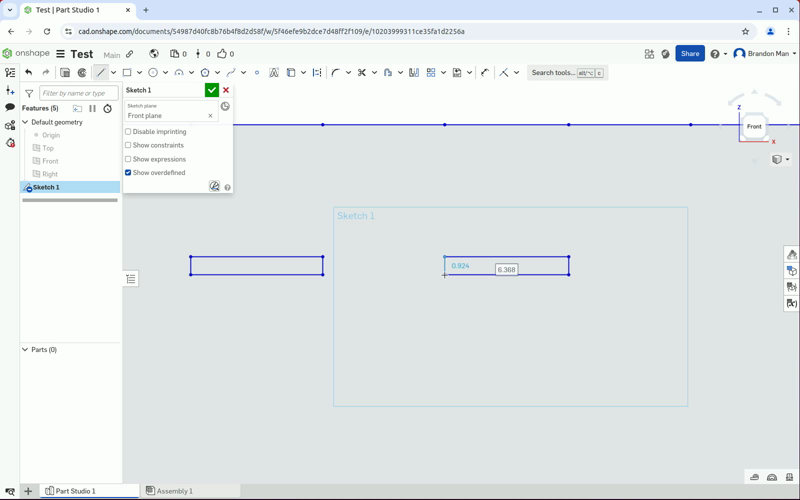
scroll(6)
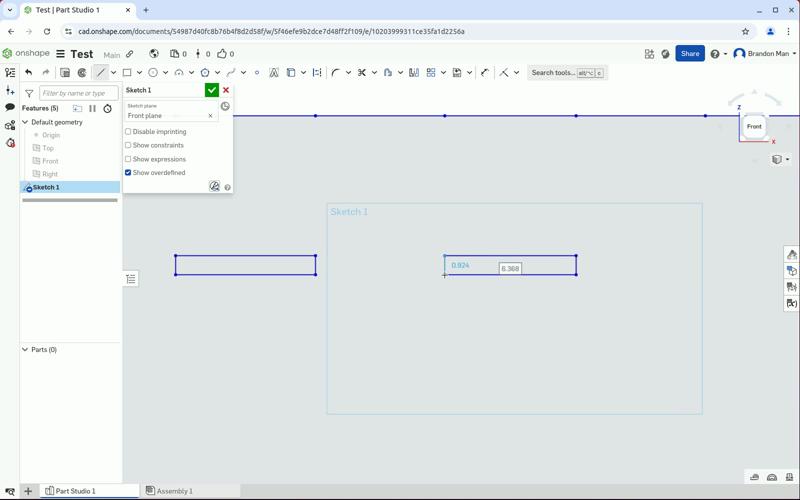
scroll(6)
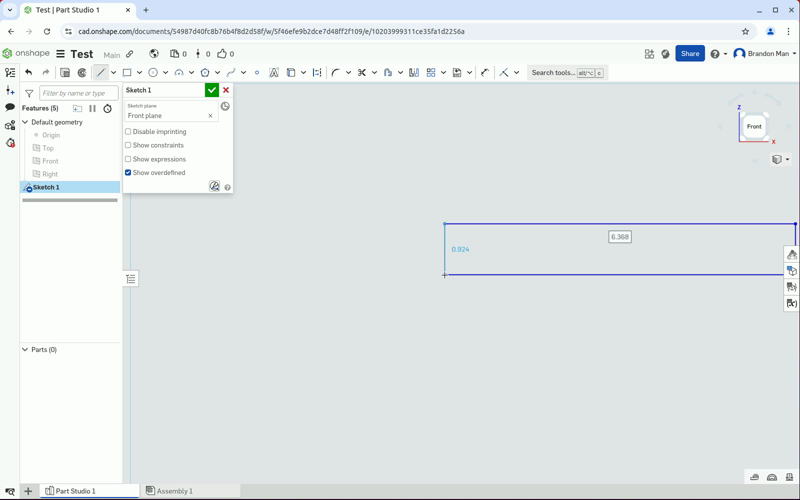
key_up(shift)
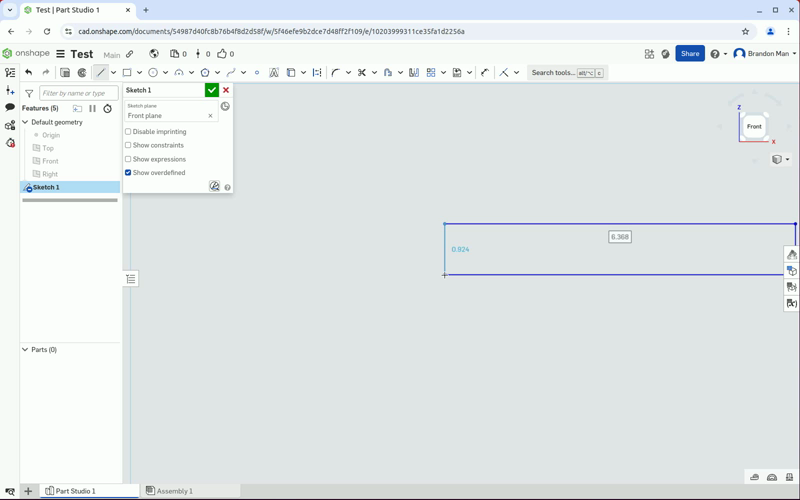
click(444, 274)
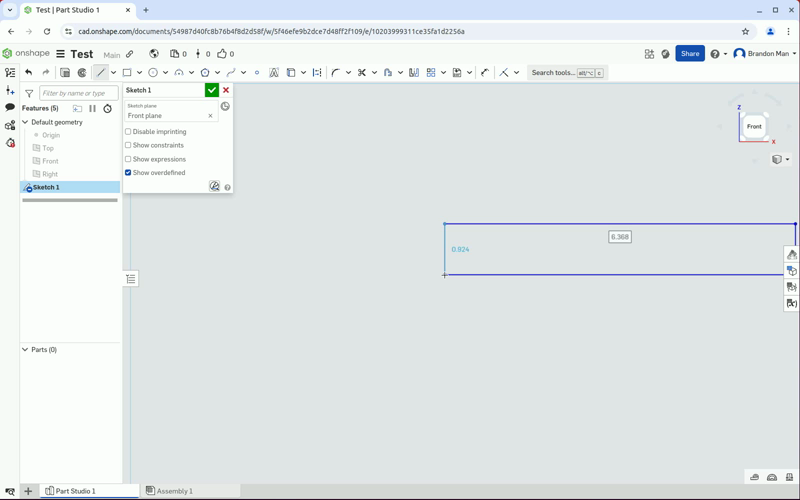
scroll(-6)
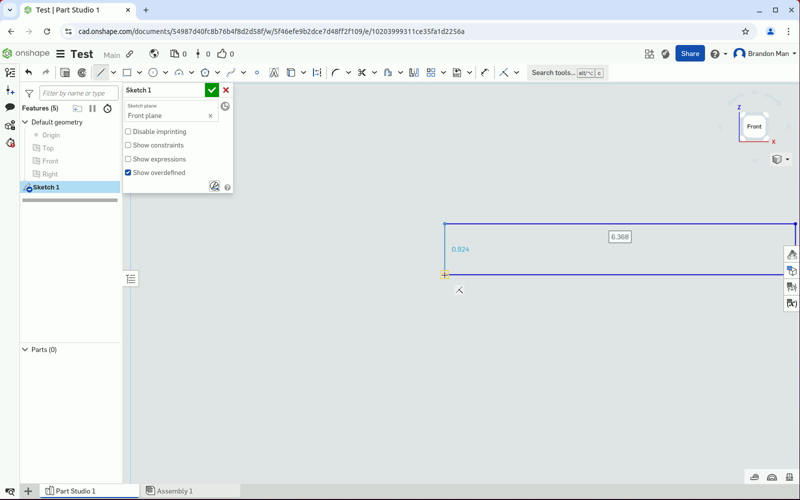
scroll(-6)
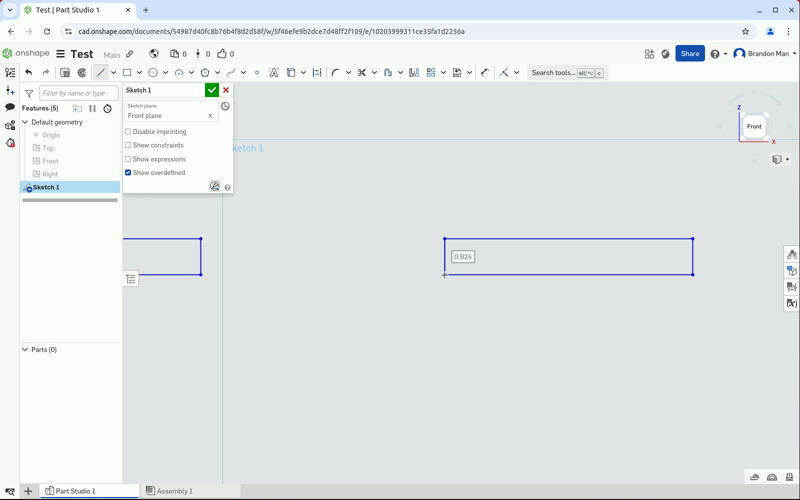
scroll(-6)
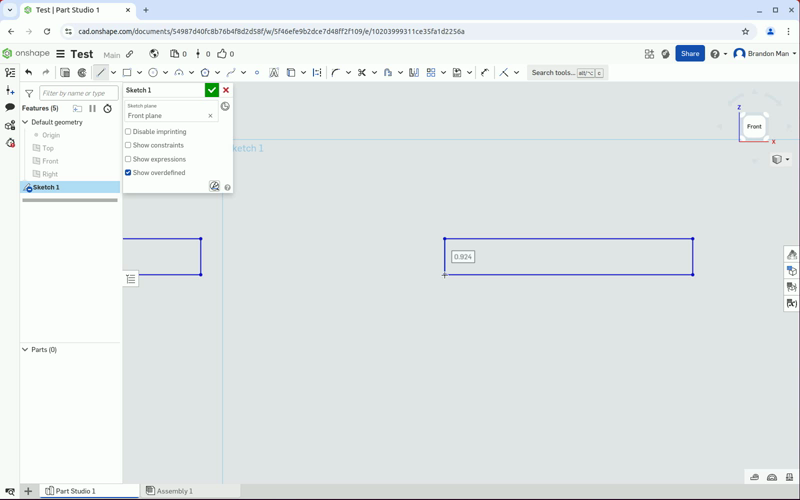
scroll(-6)
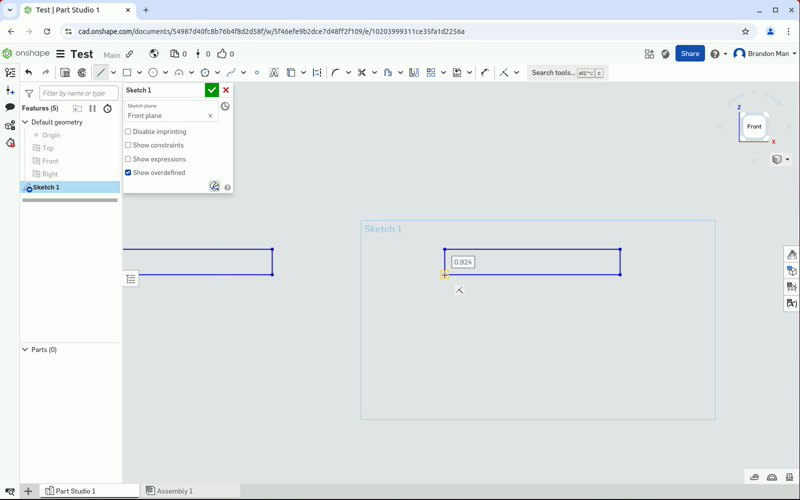
scroll(-6)
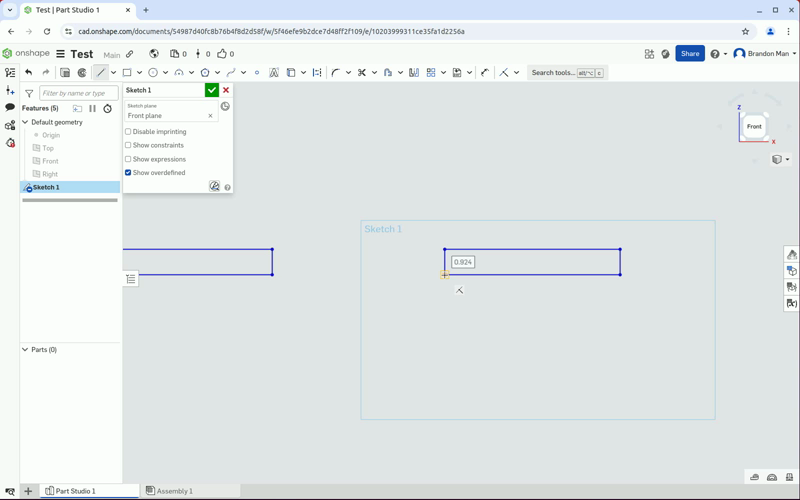
scroll(-6)
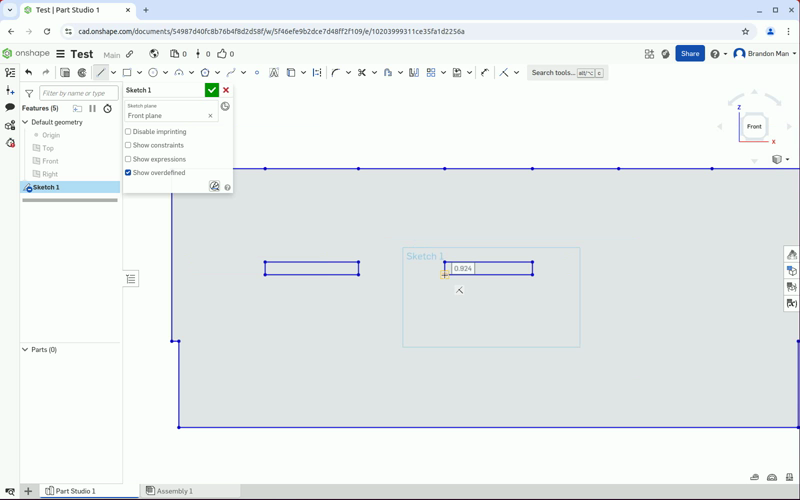
scroll(-6)
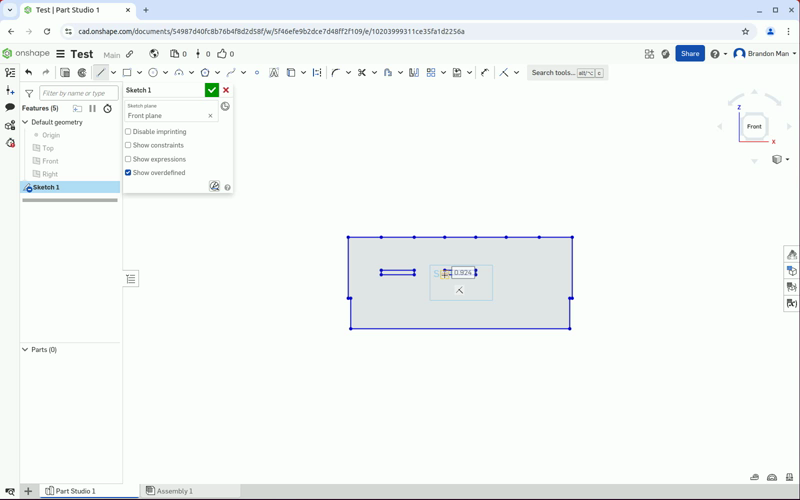
key(esc)
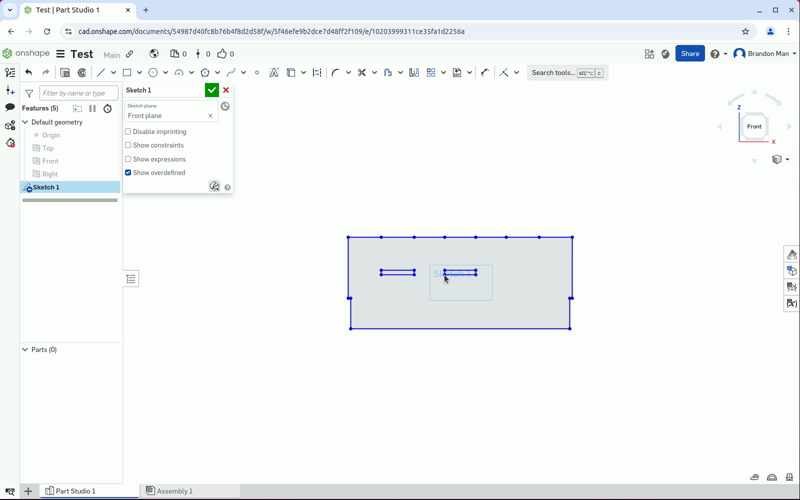
key(l)
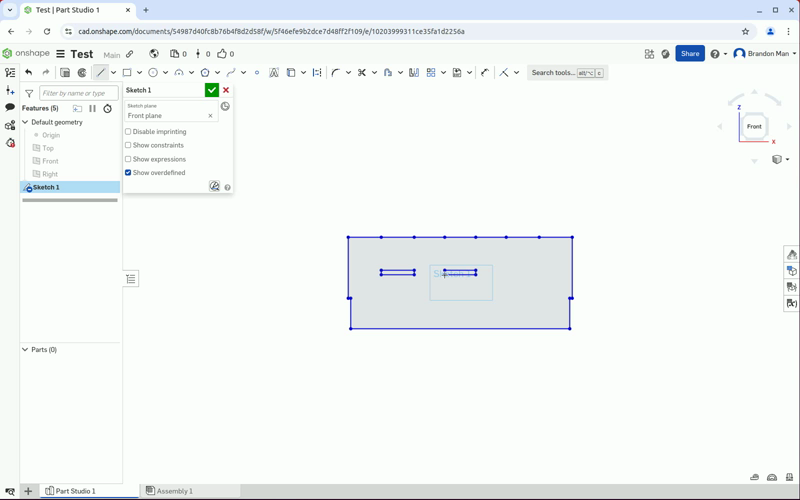
key_down(shift)
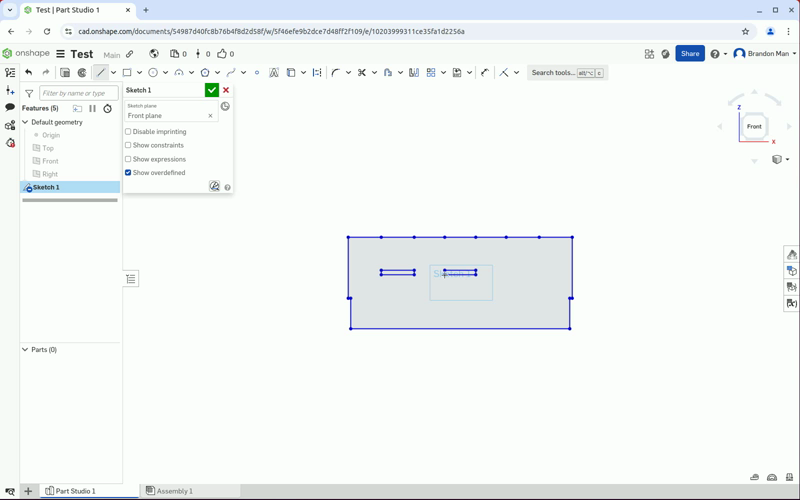
mouse_move(506, 274)
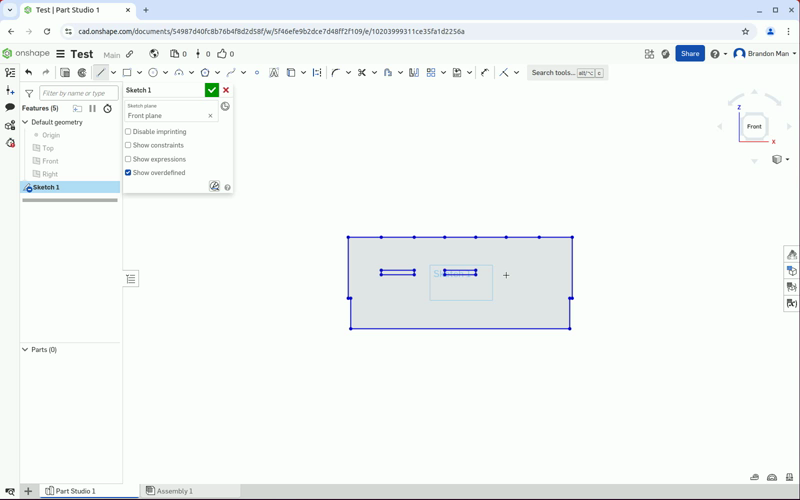
click(506, 274)
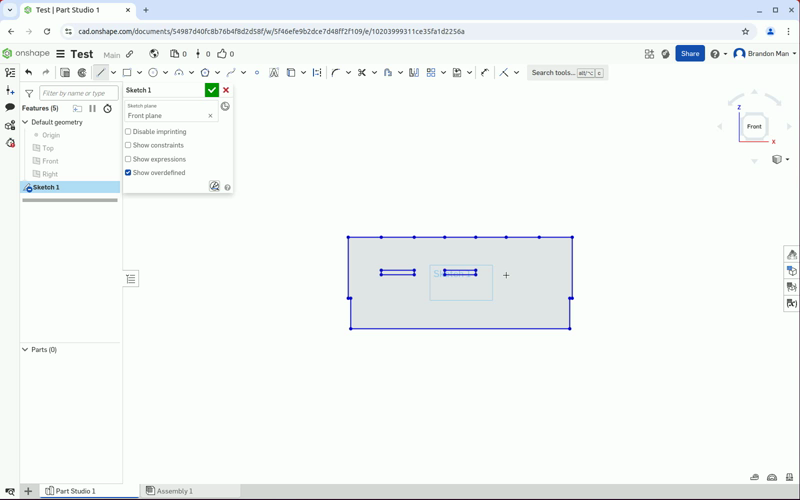
key_up(shift)
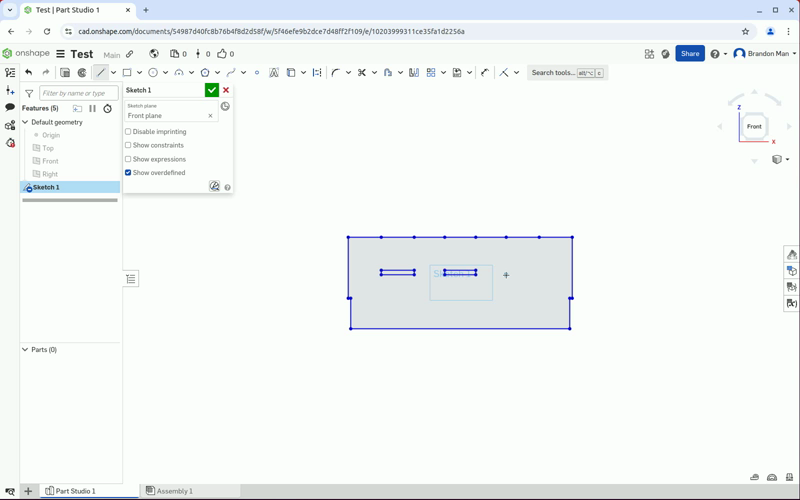
key_down(shift)
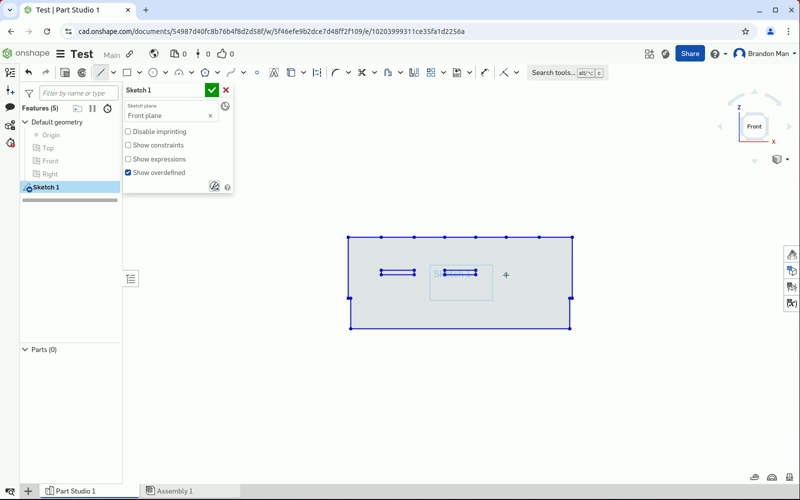
mouse_move(536, 274)
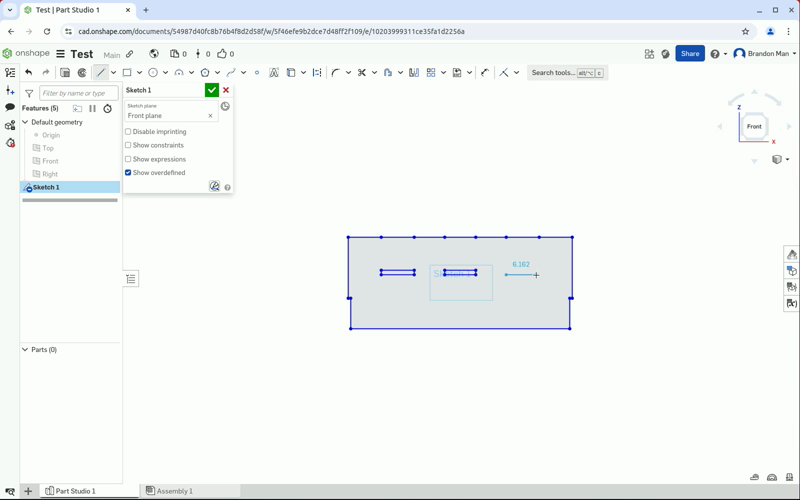
mouse_move(539, 274)
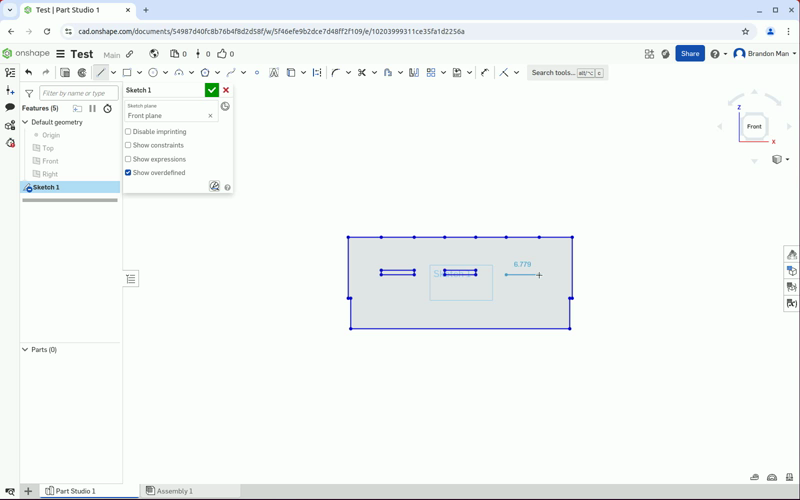
click(539, 274)
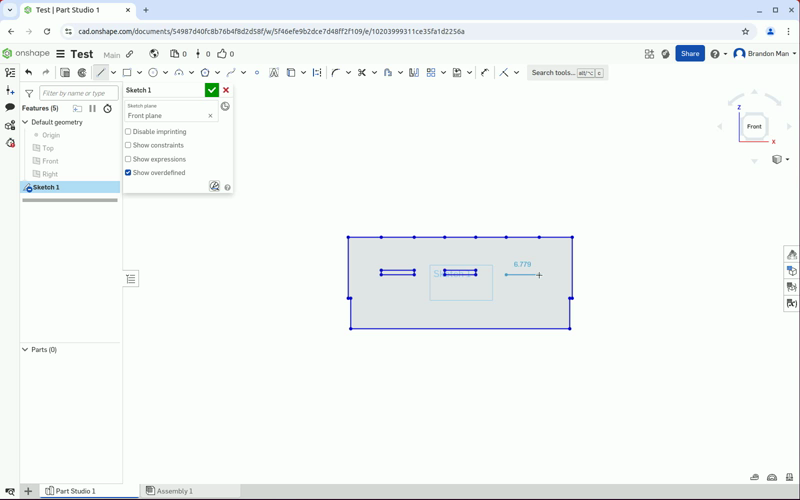
key_up(shift)
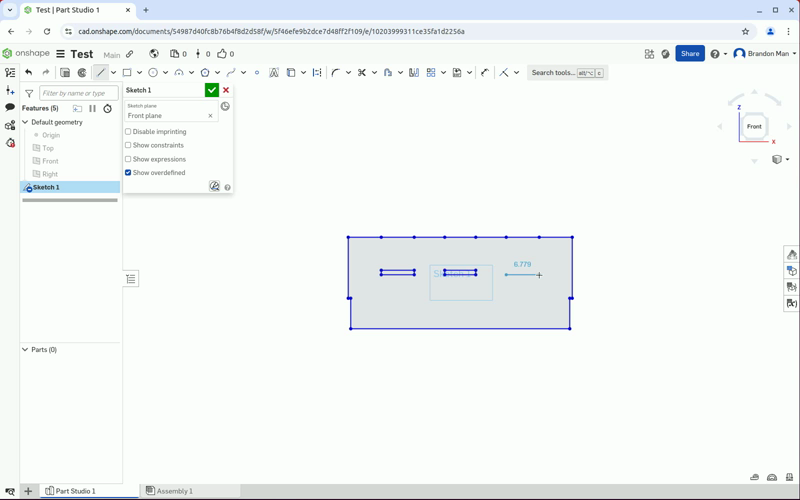
key_down(shift)
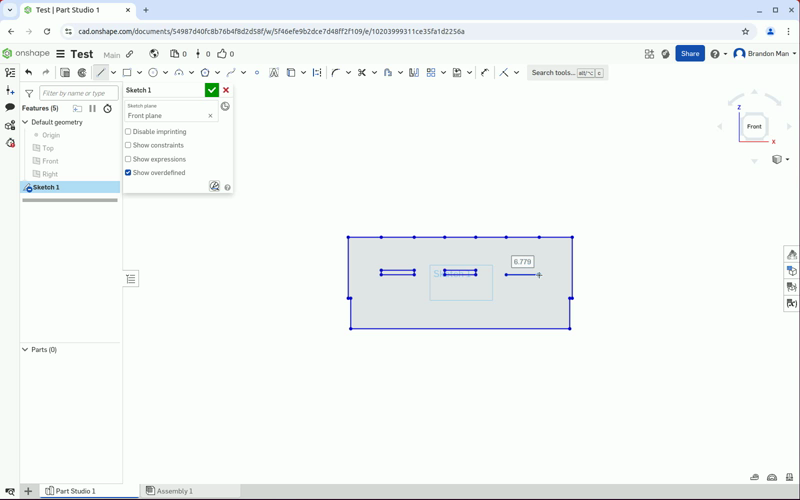
mouse_move(569, 274)
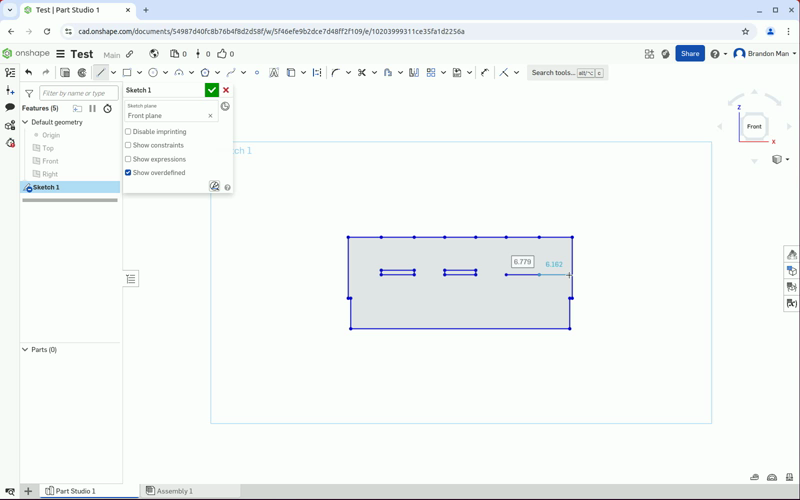
mouse_move(539, 270)
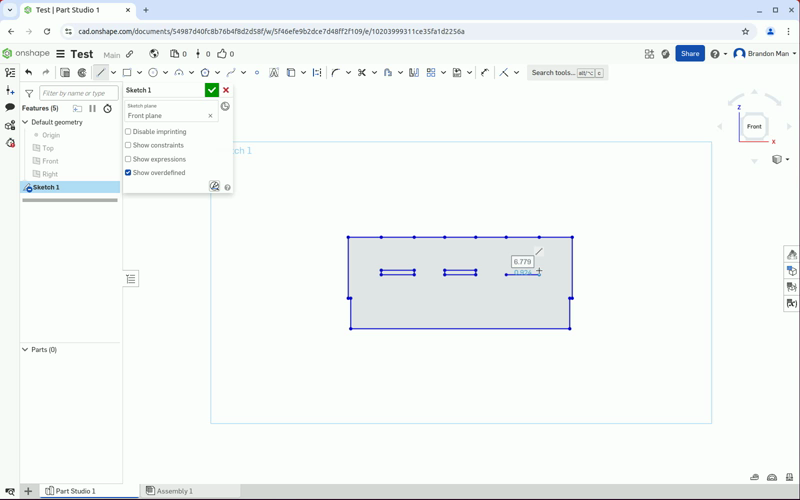
scroll(6)
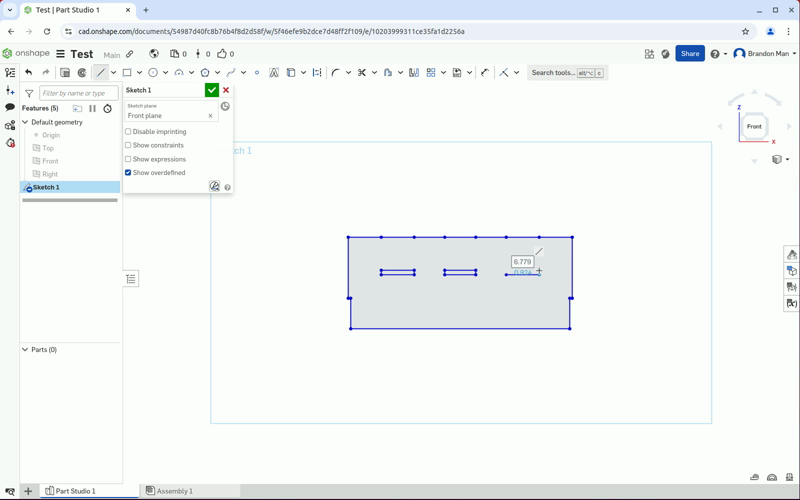
scroll(6)
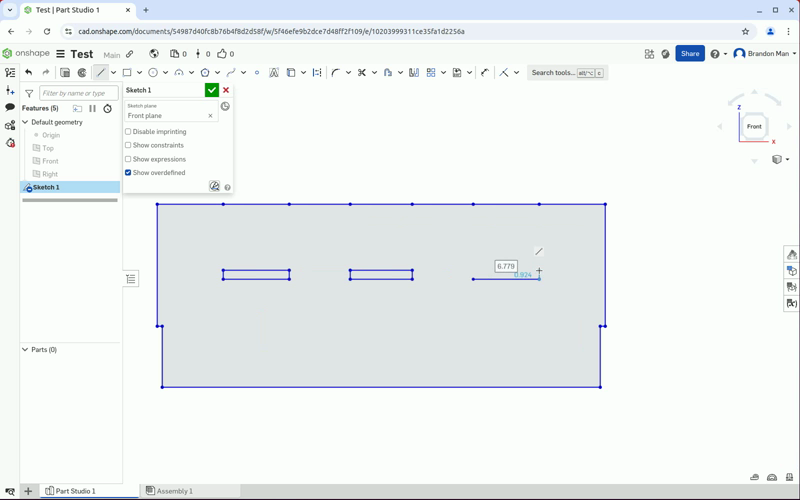
scroll(6)
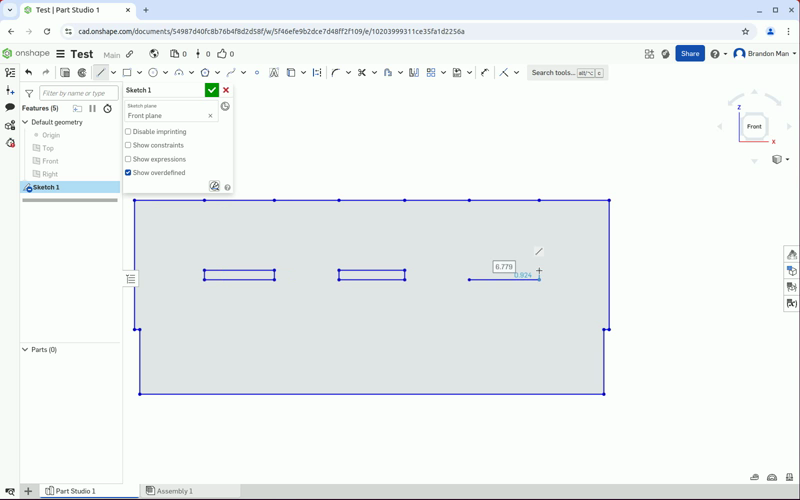
scroll(6)
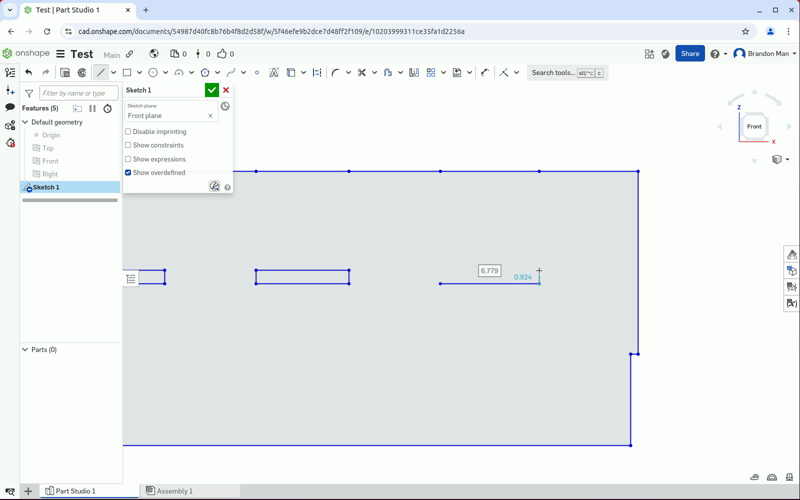
scroll(6)
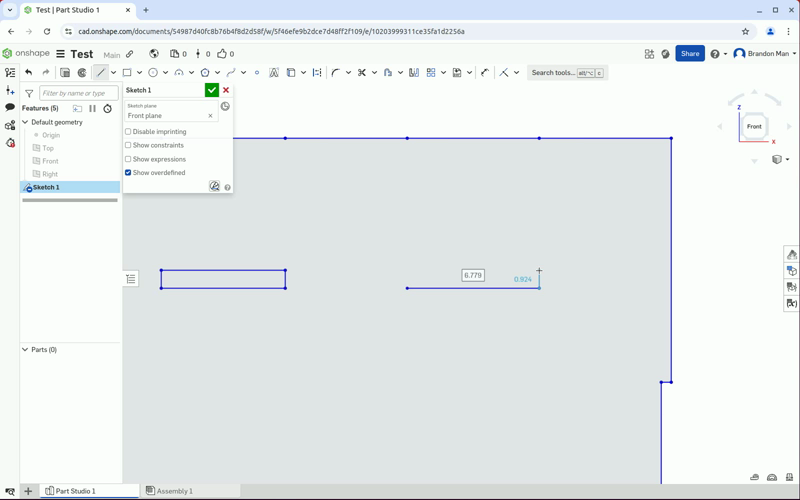
scroll(6)
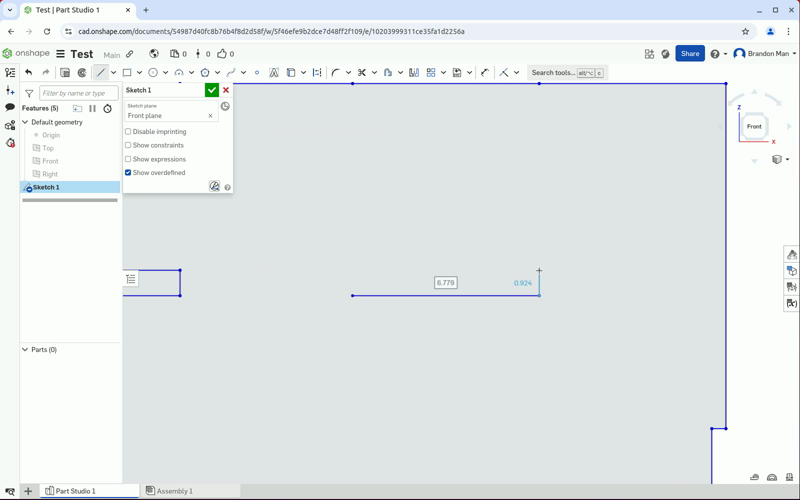
scroll(6)
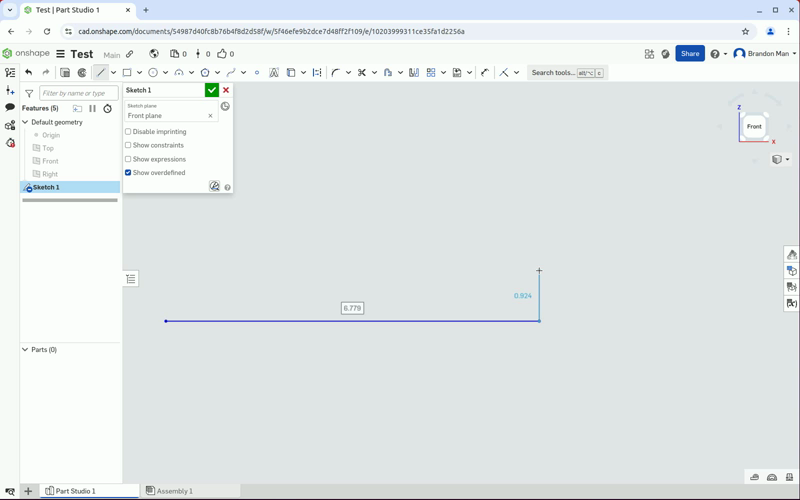
click(539, 270)
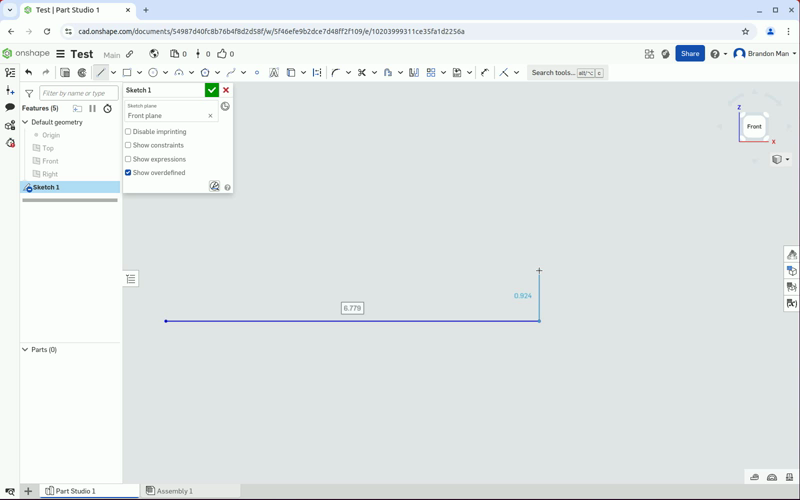
scroll(-6)
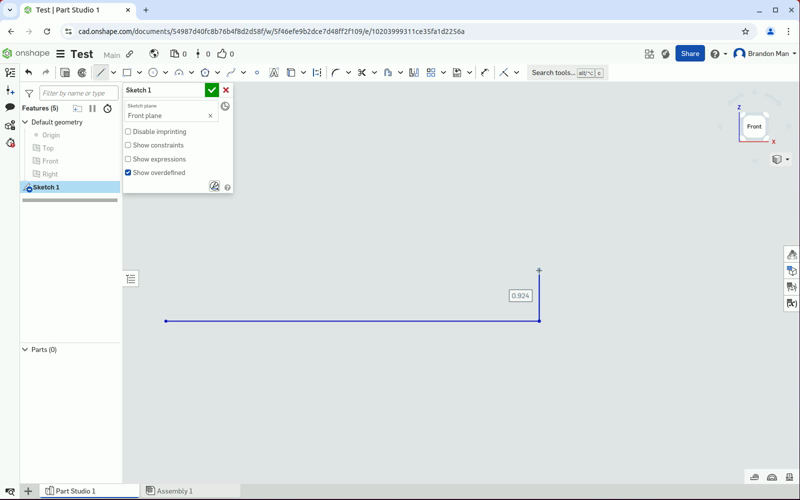
scroll(-6)
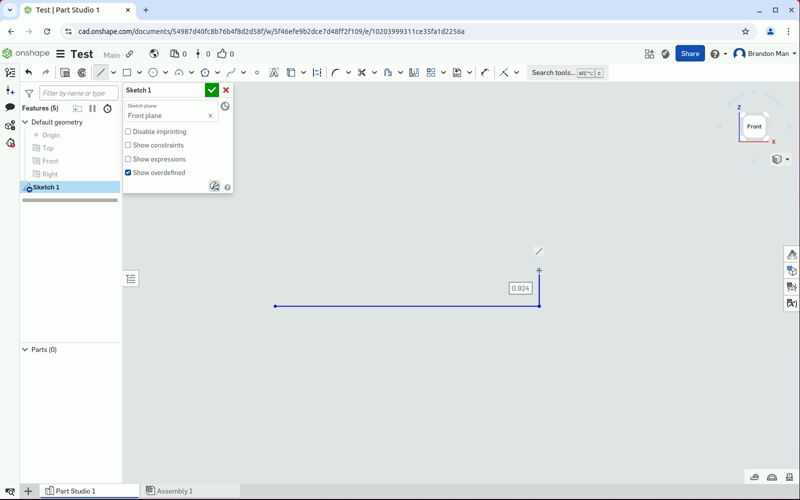
scroll(-6)
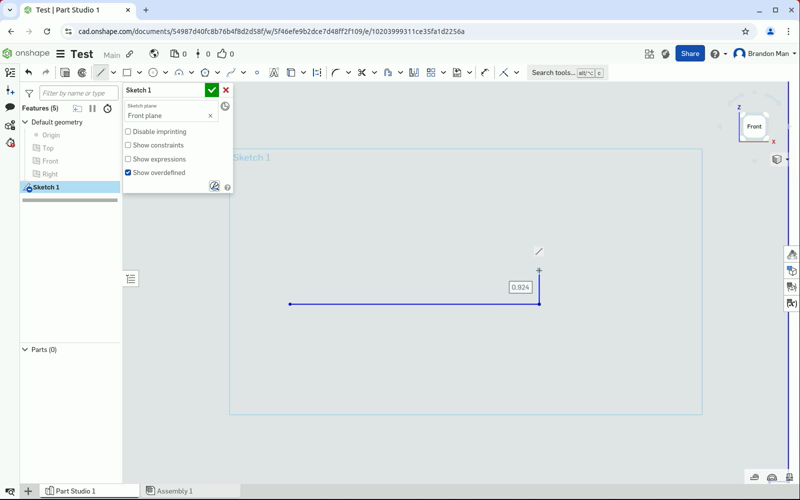
scroll(-6)
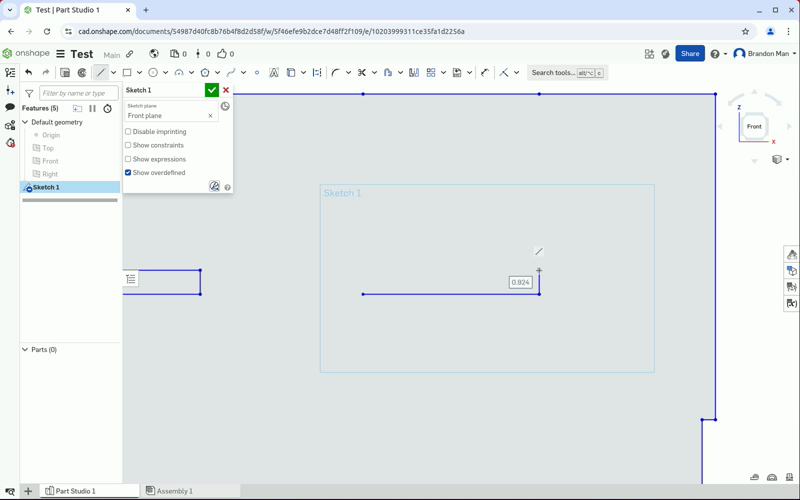
scroll(-6)
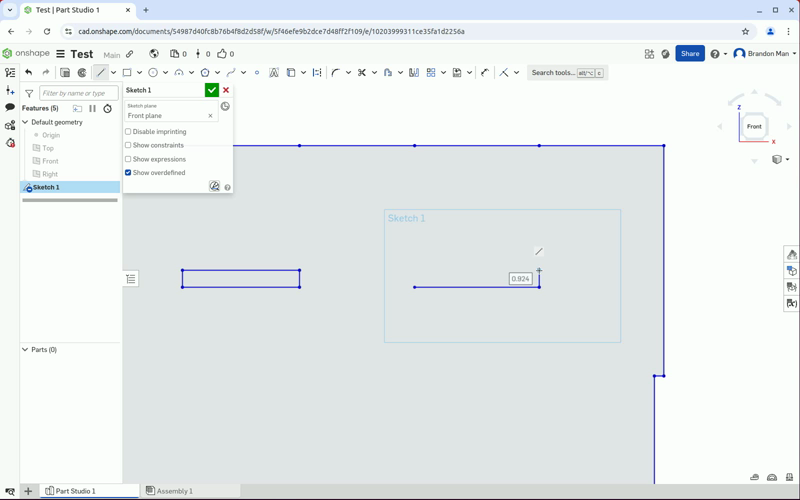
scroll(-6)
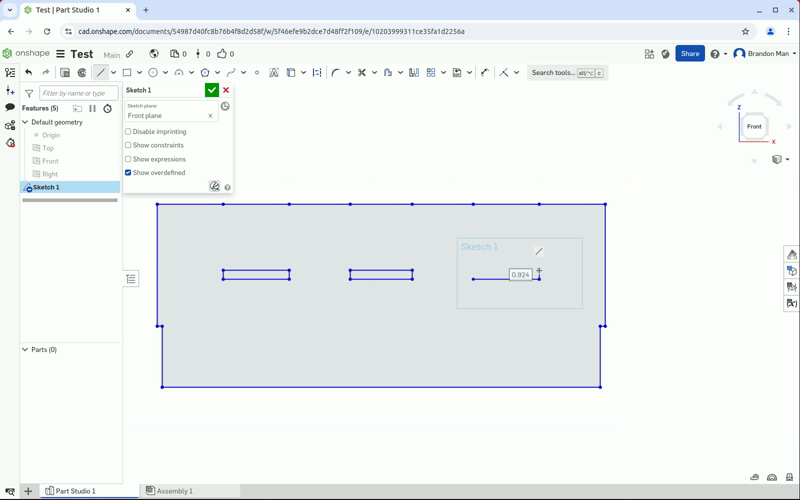
scroll(-6)
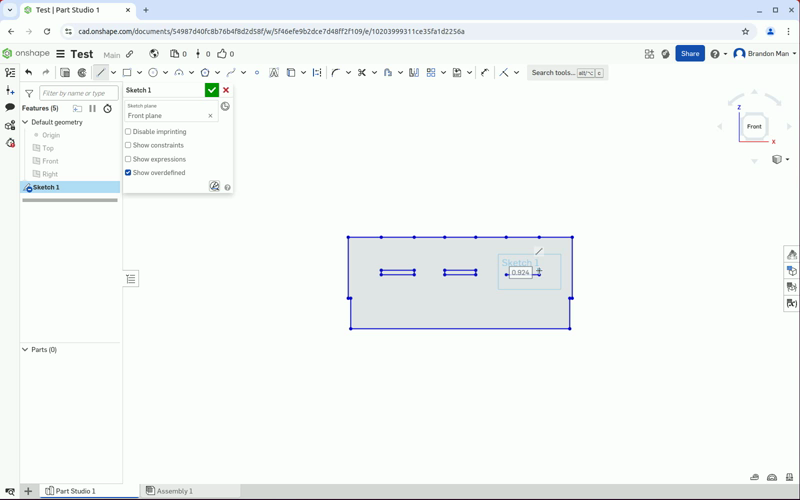
key_up(shift)
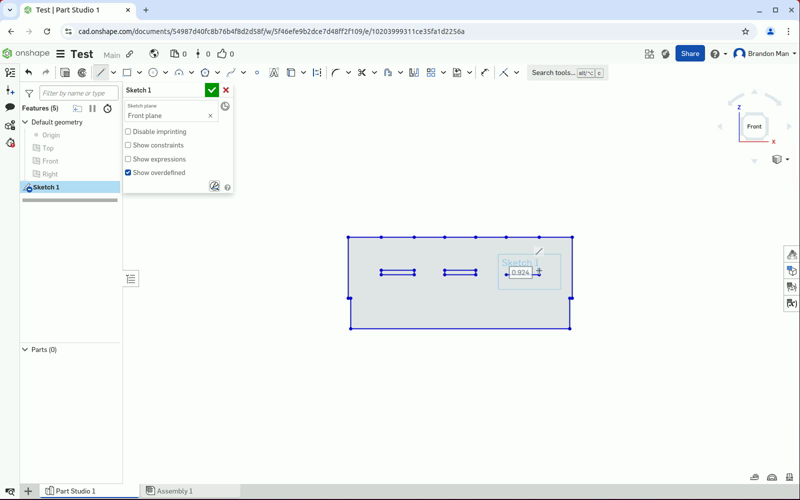
key_down(shift)
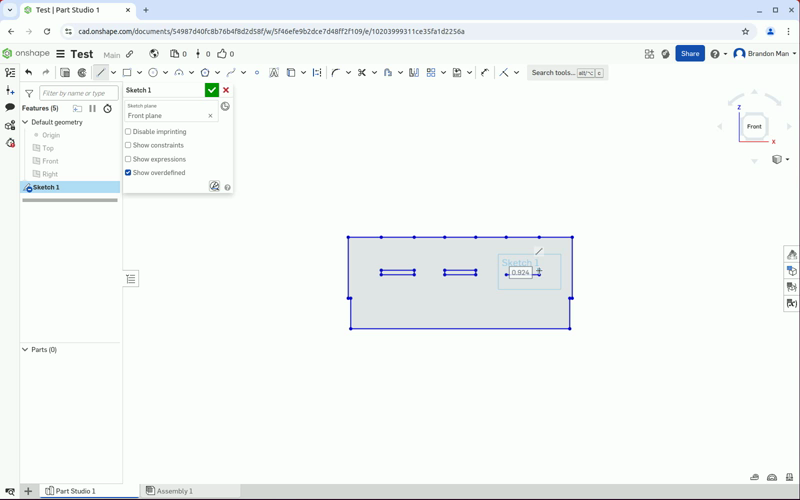
mouse_move(569, 270)
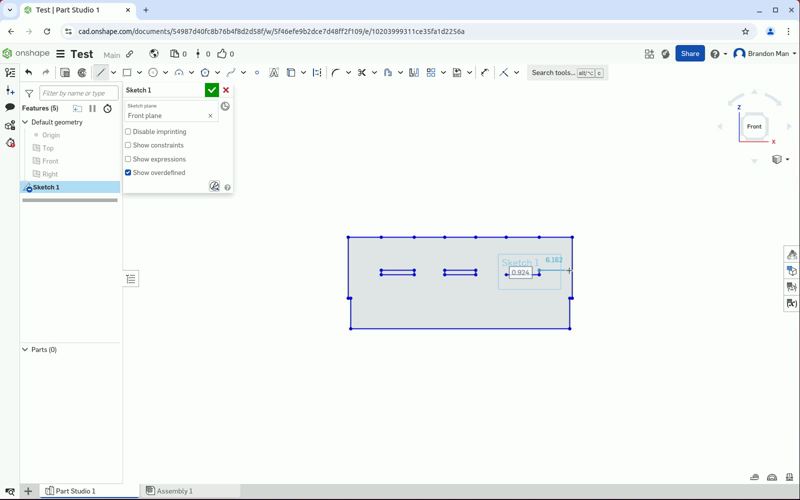
mouse_move(506, 270)
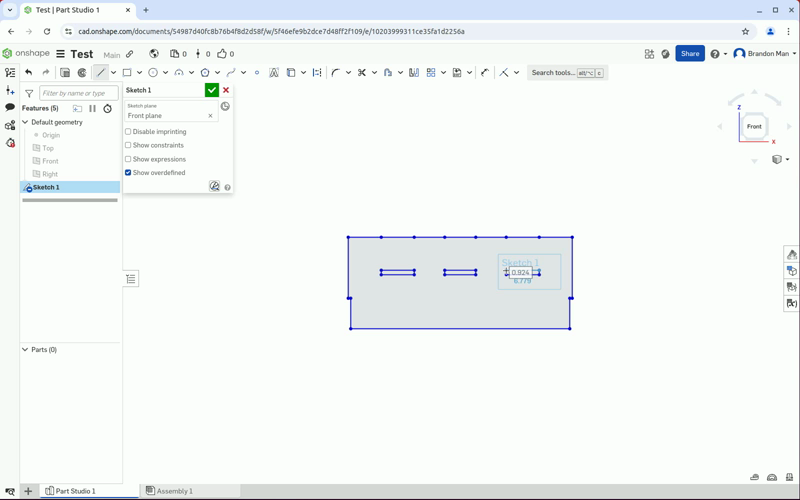
scroll(6)
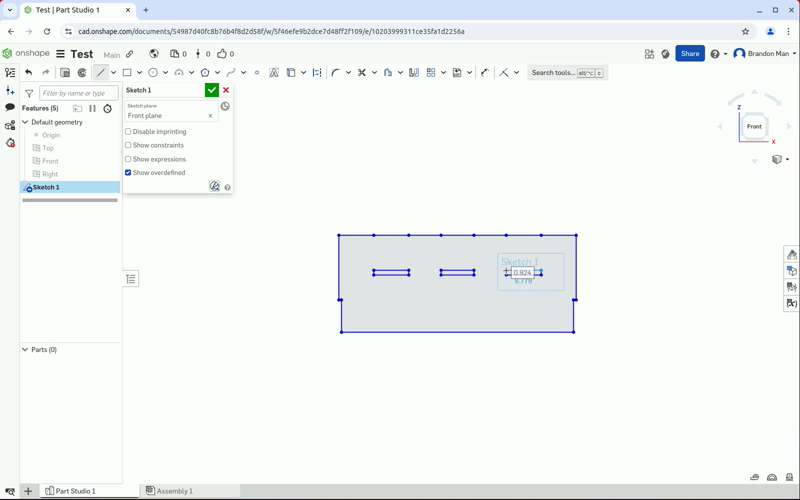
scroll(6)
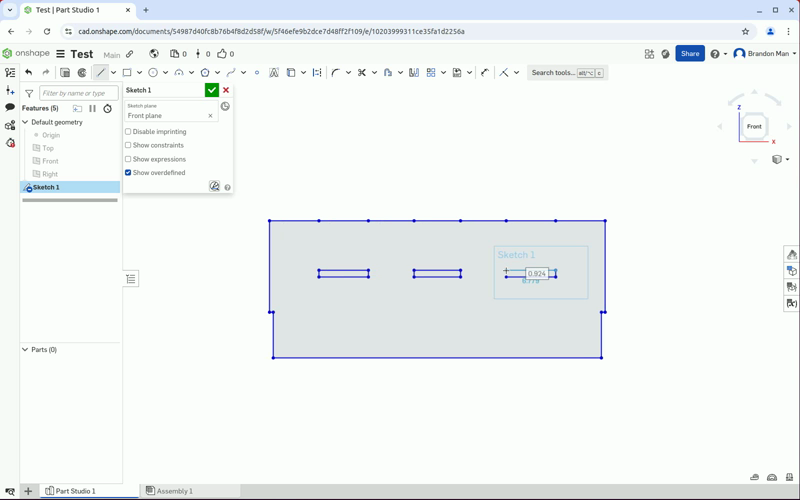
scroll(6)
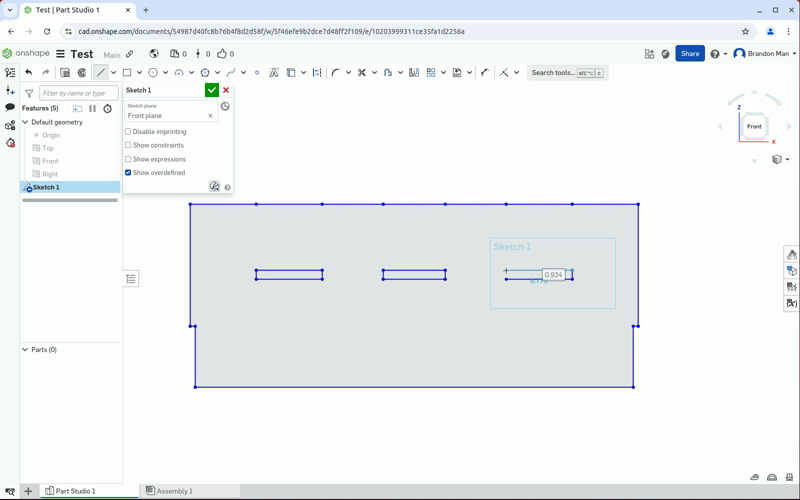
scroll(6)
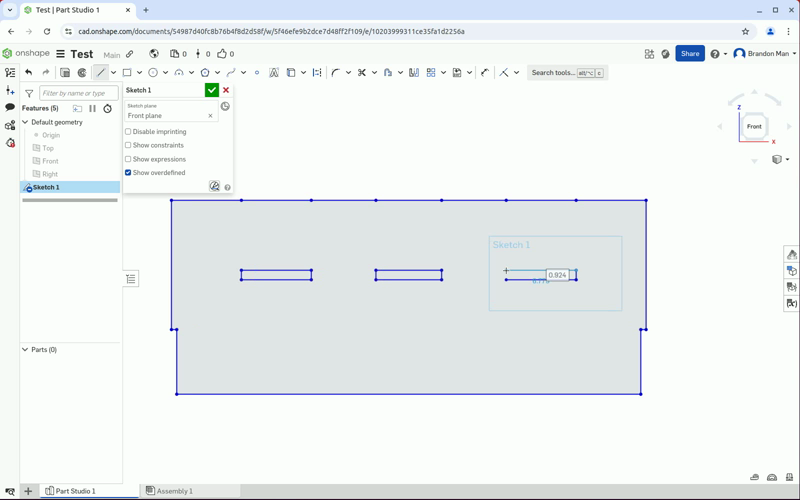
scroll(6)
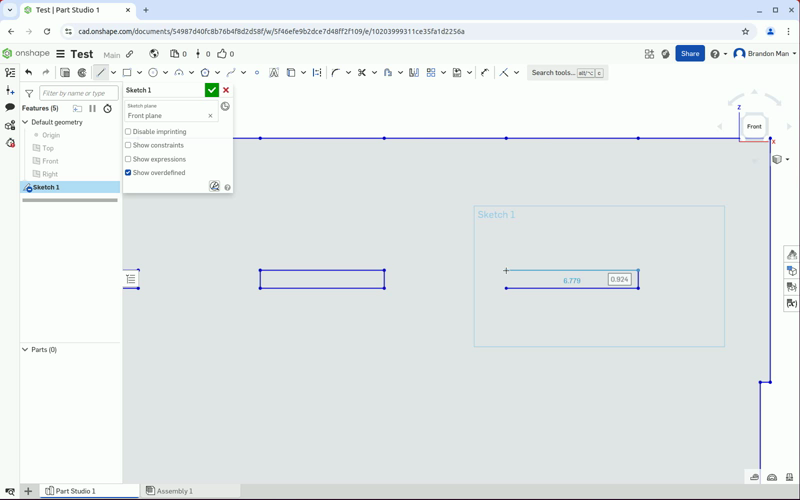
scroll(6)
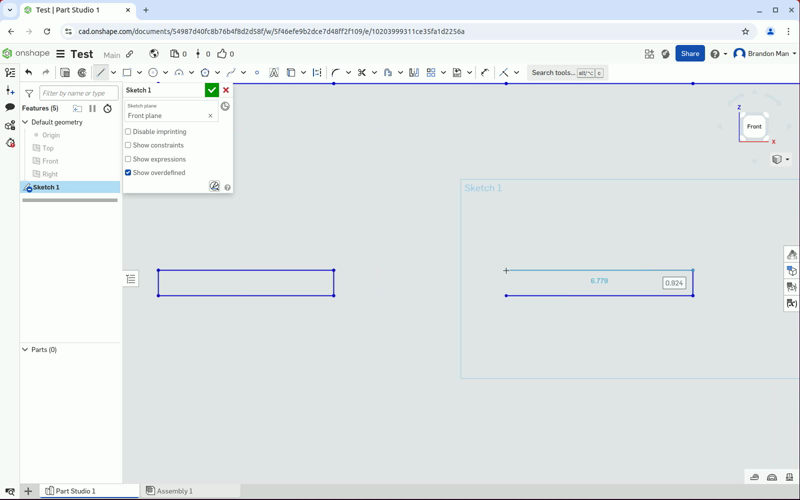
scroll(6)
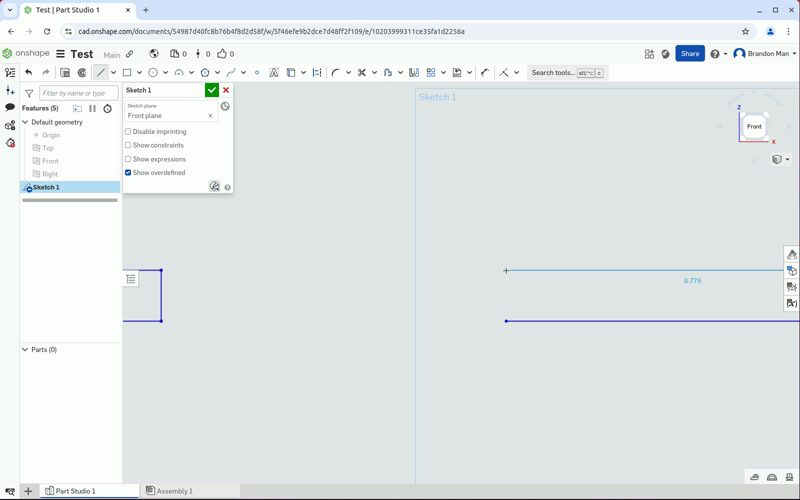
click(506, 270)
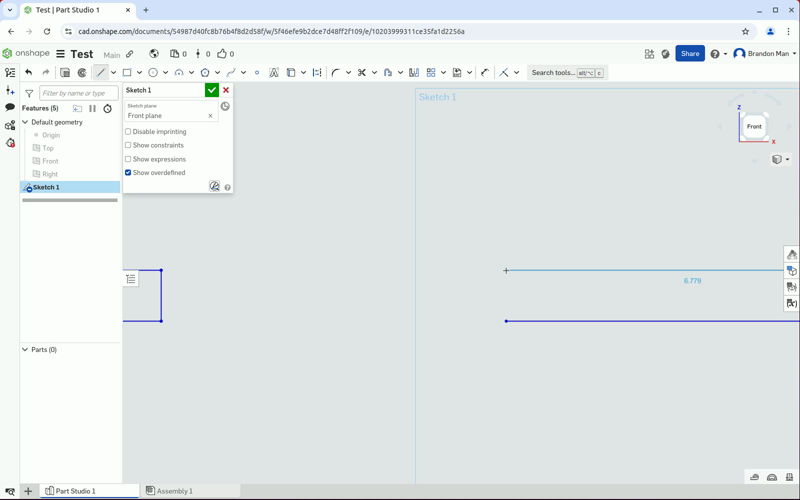
scroll(-6)
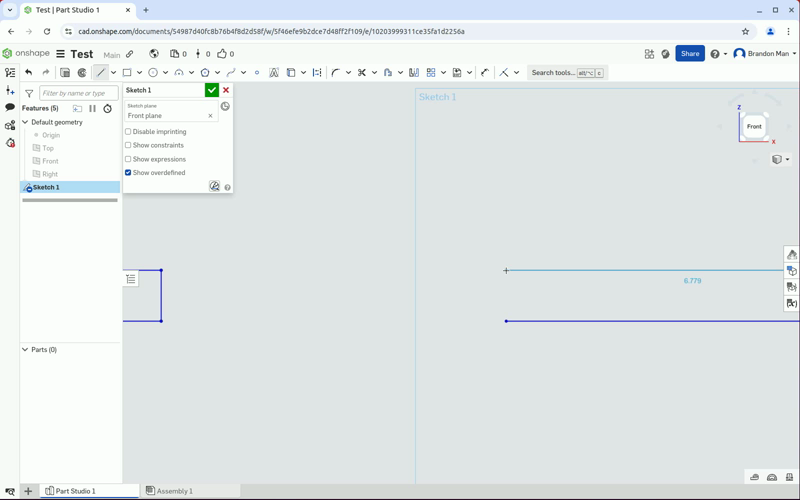
scroll(-6)
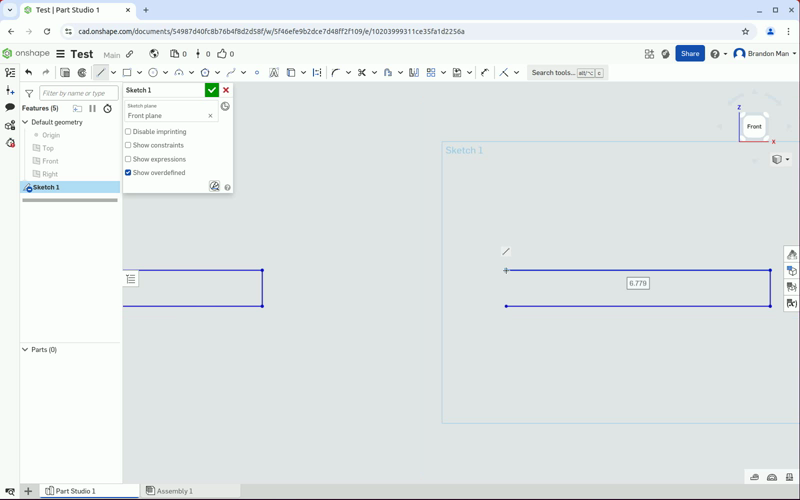
scroll(-6)
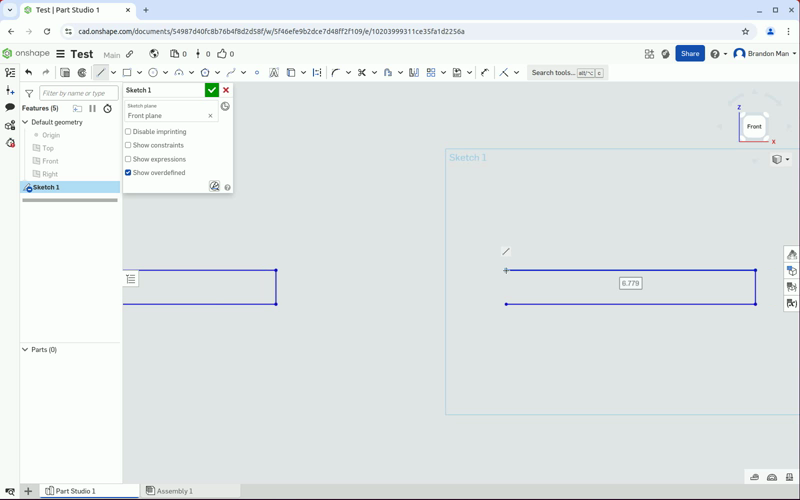
scroll(-6)
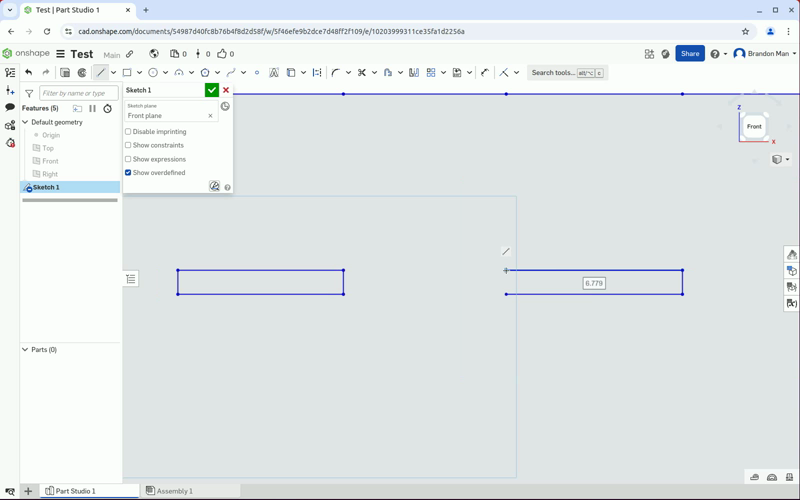
scroll(-6)
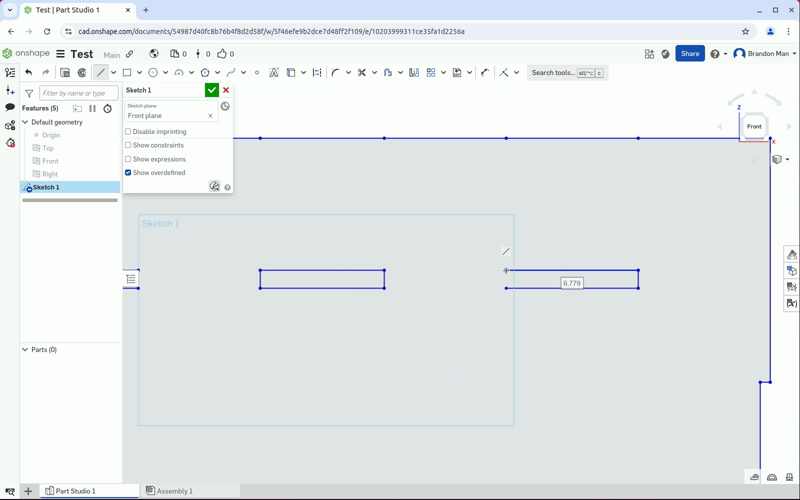
scroll(-6)
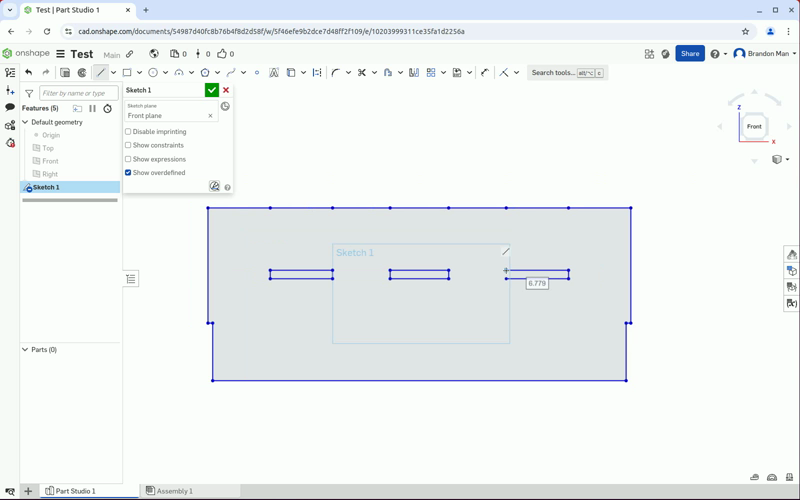
scroll(-6)
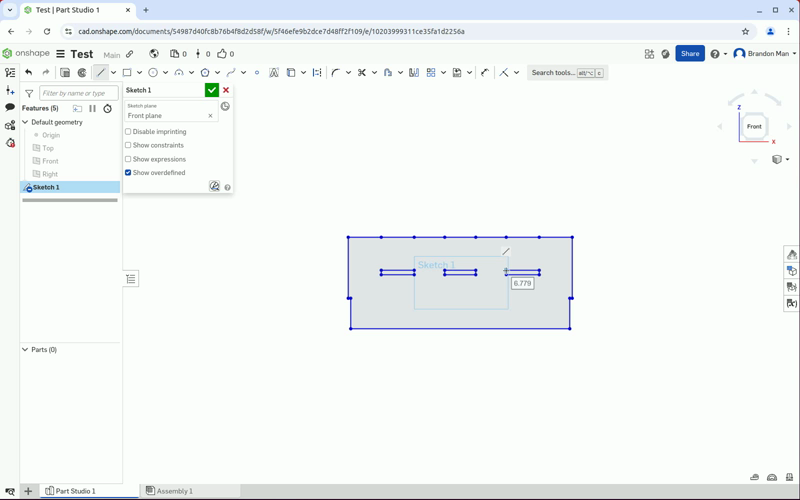
key_up(shift)
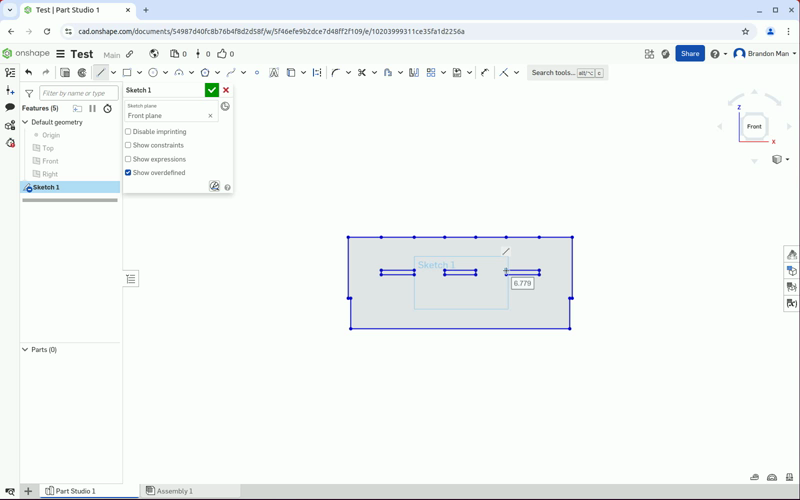
mouse_move(536, 270)
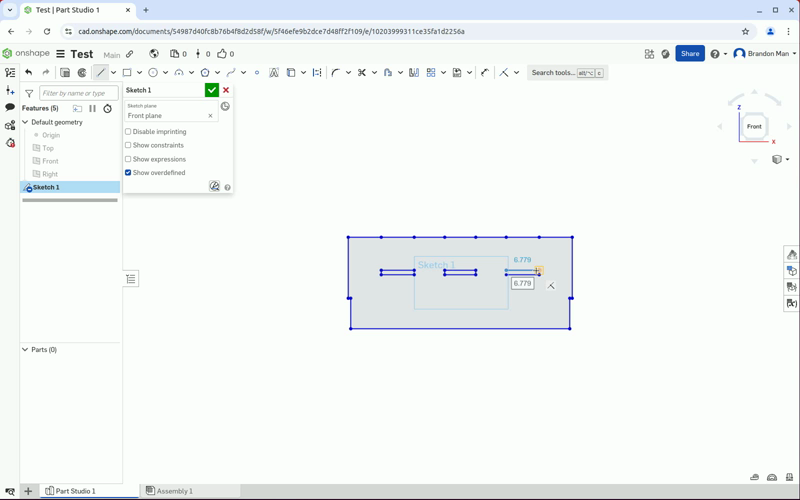
key_down(shift)
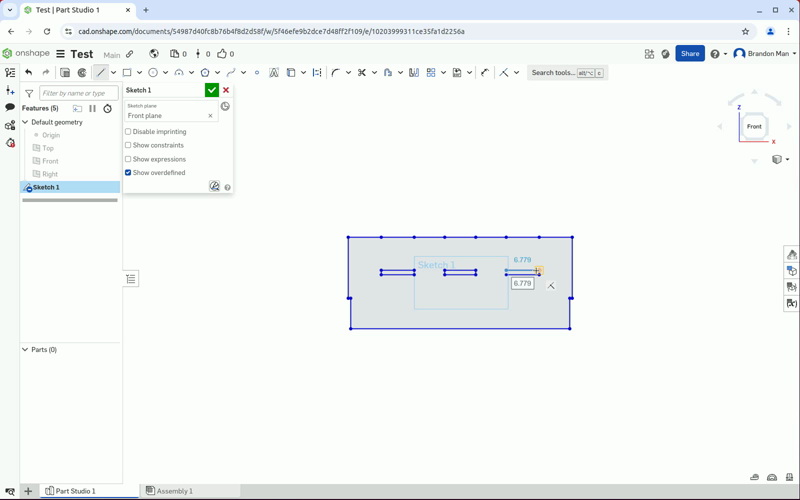
mouse_move(506, 274)
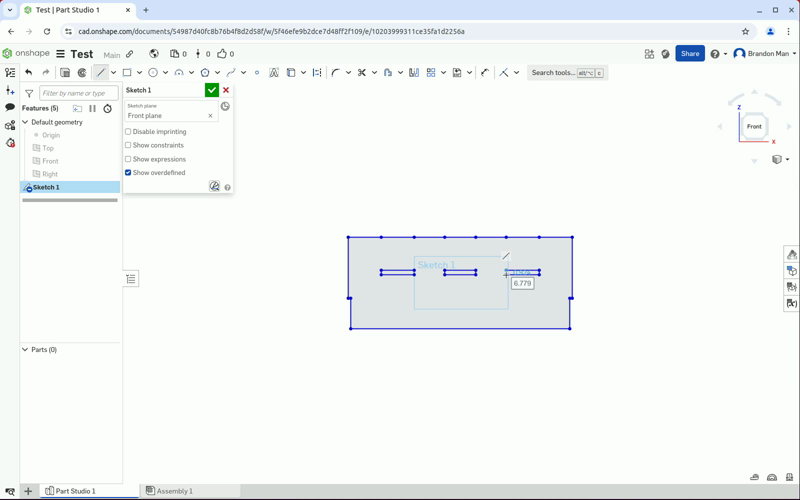
scroll(6)
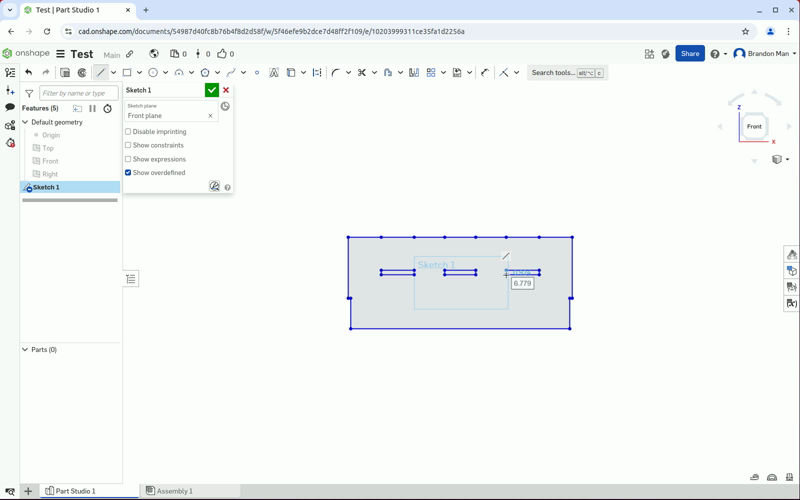
scroll(6)
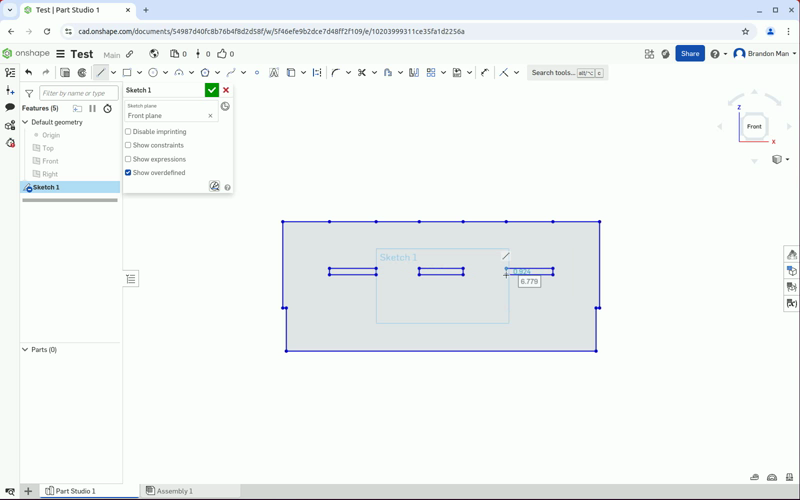
scroll(6)
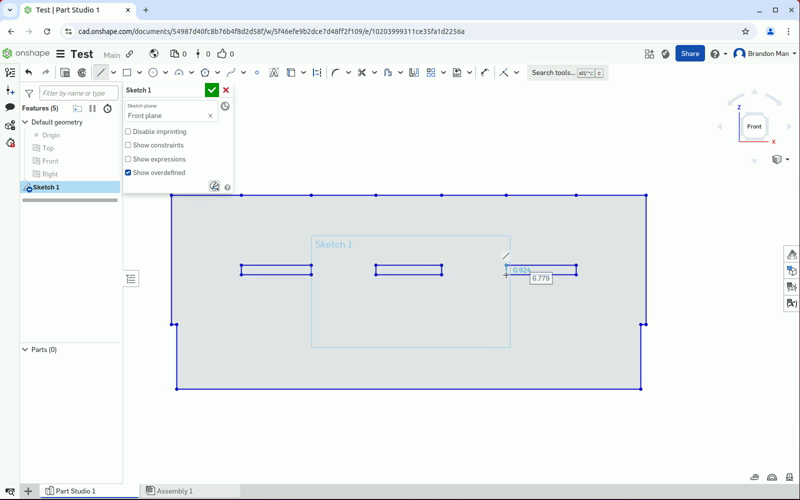
scroll(6)
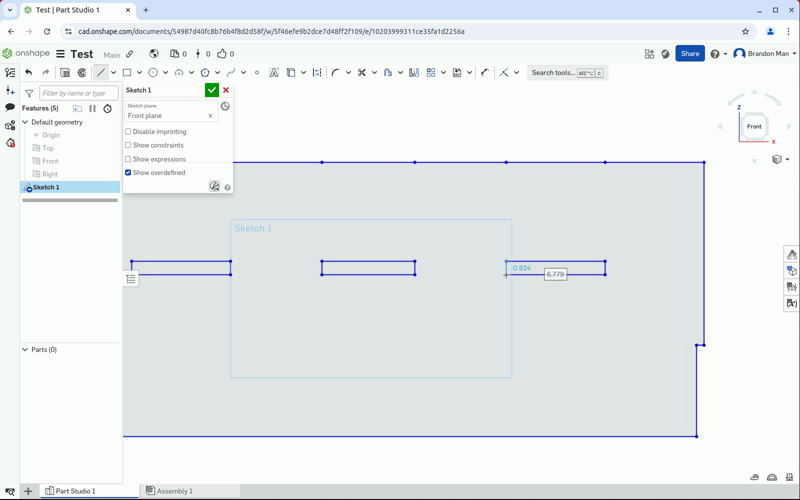
scroll(6)
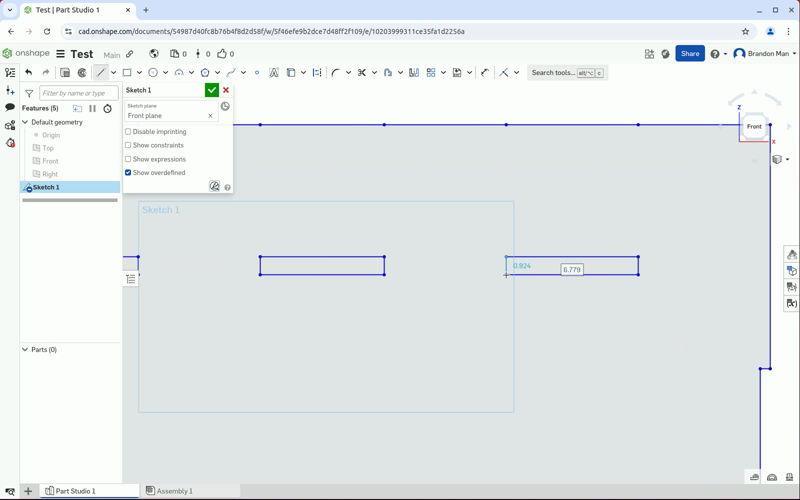
scroll(6)
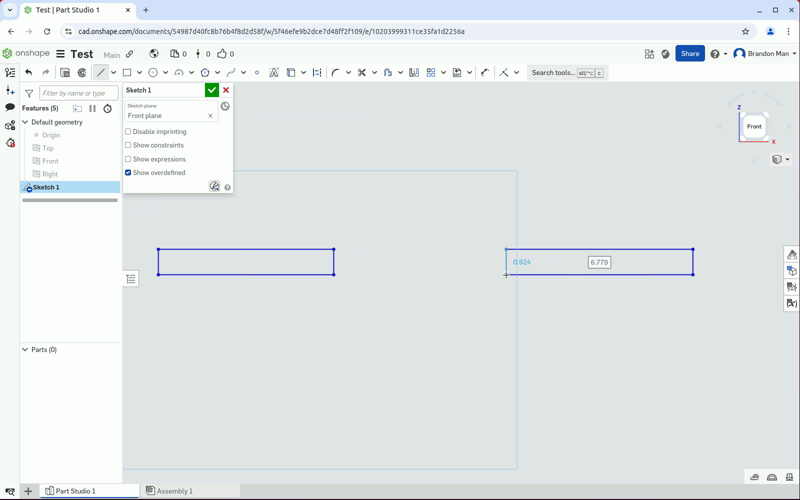
scroll(6)
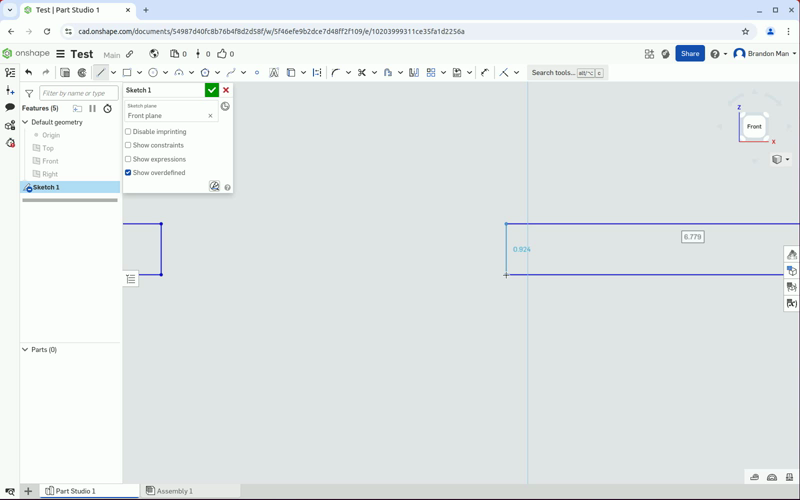
key_up(shift)
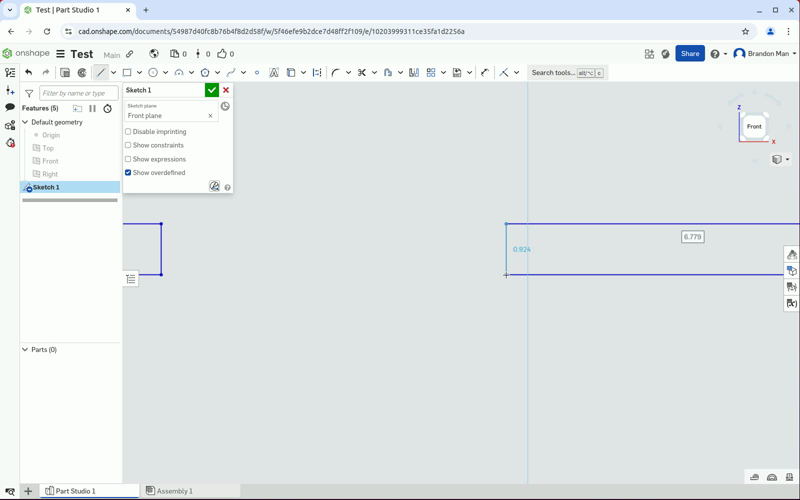
click(506, 274)
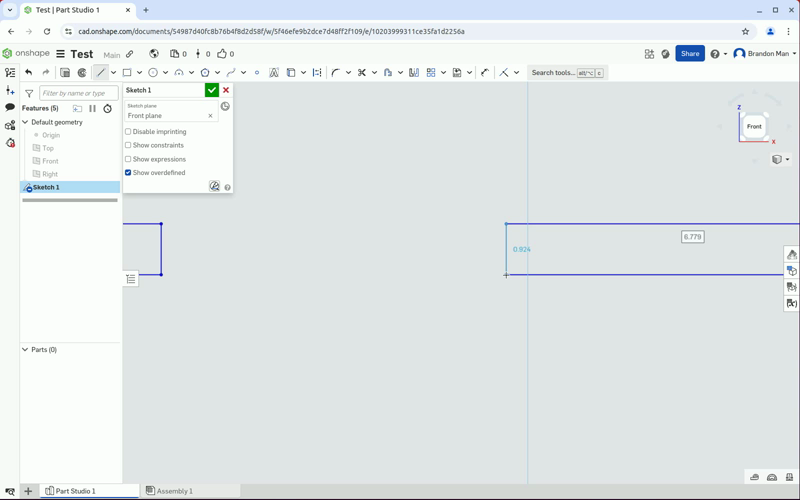
scroll(-6)
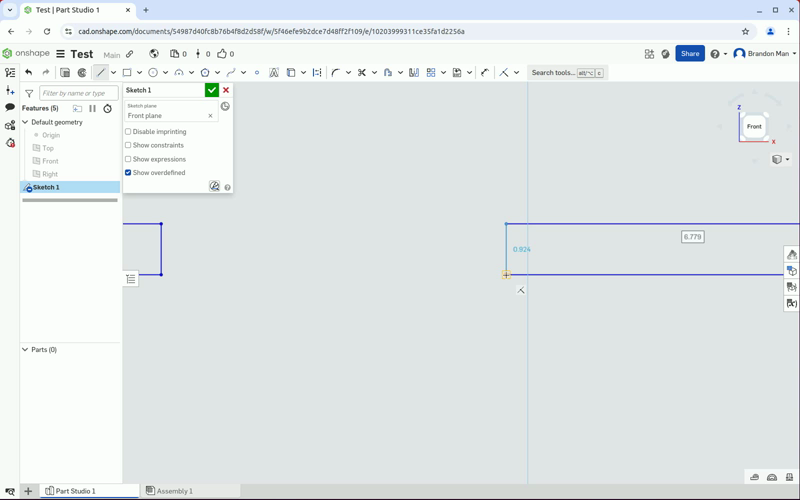
scroll(-6)
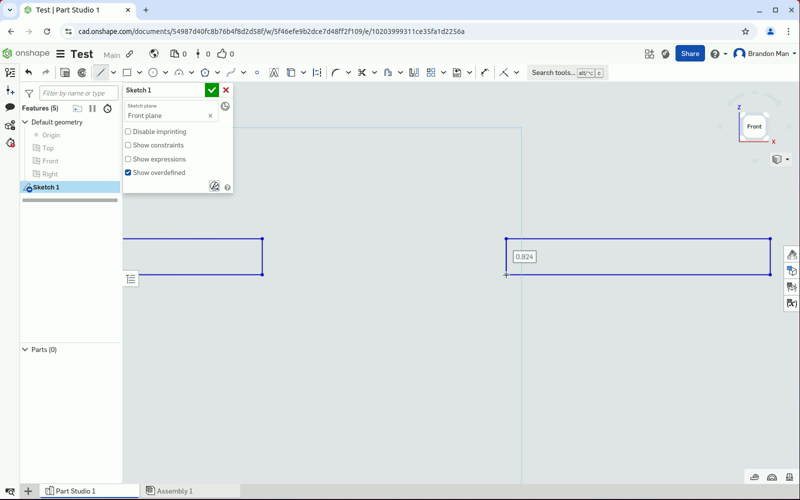
scroll(-6)
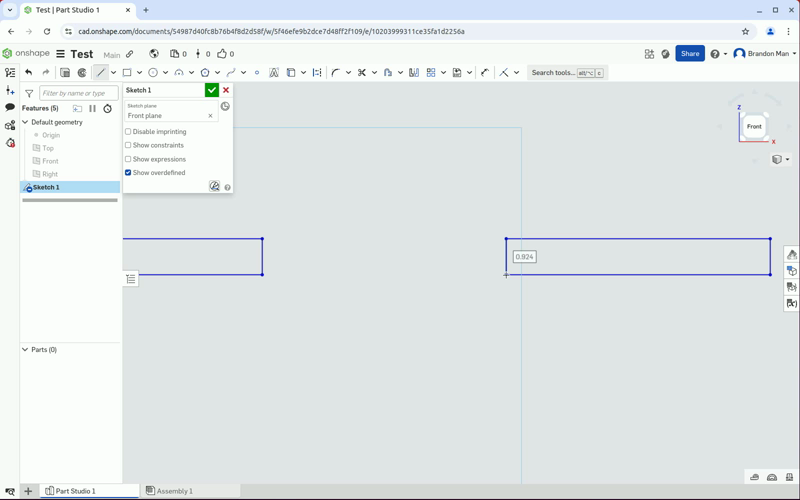
scroll(-6)
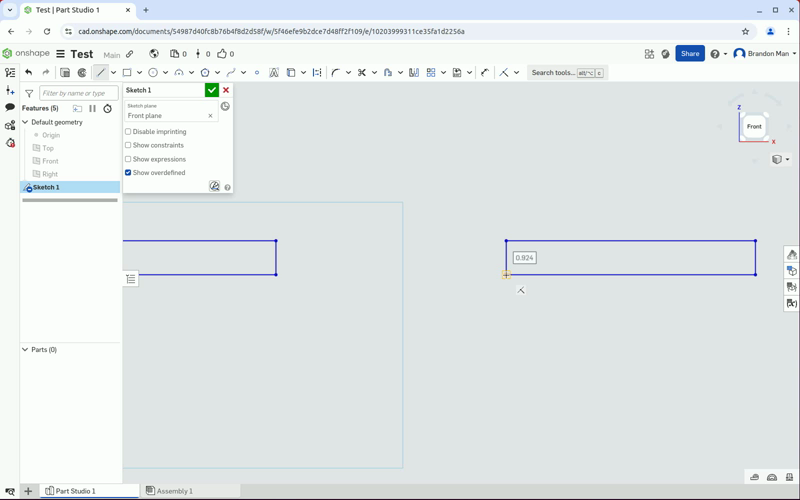
scroll(-6)
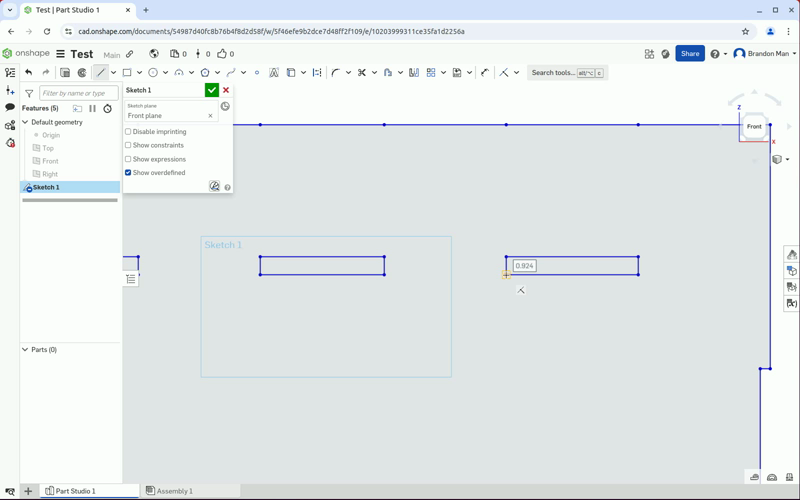
scroll(-6)
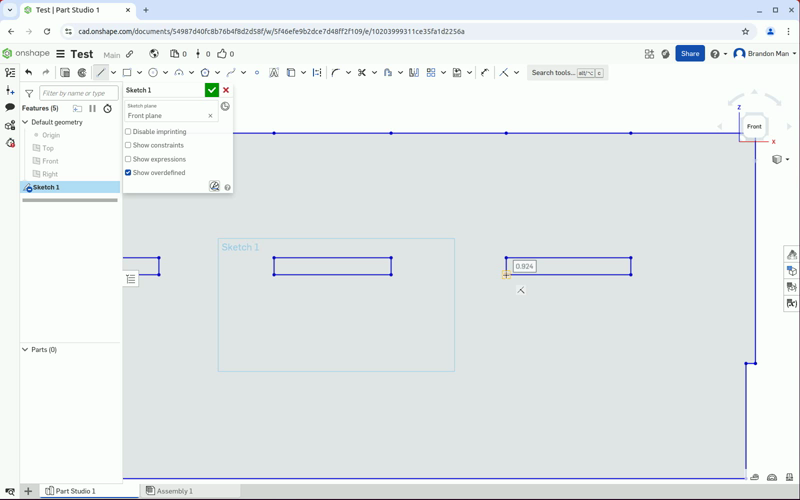
scroll(-6)
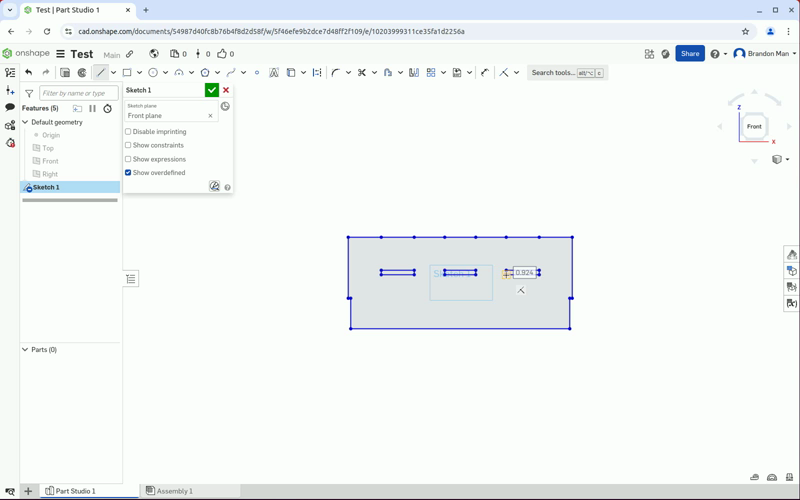
key(esc)
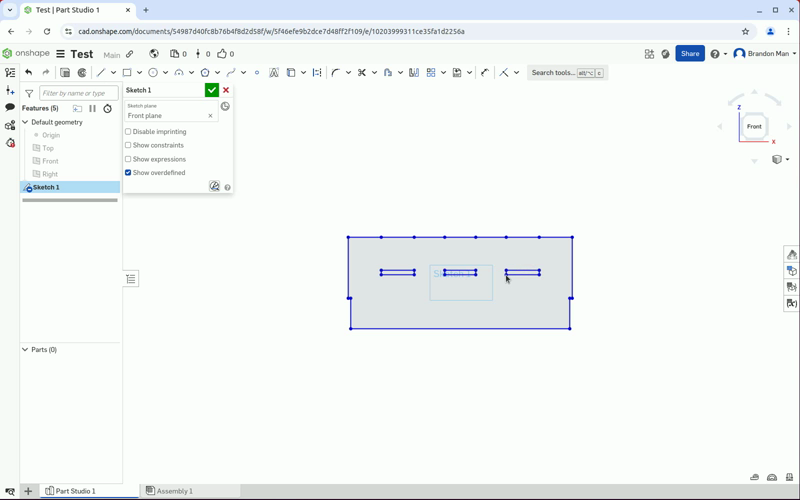
mouse_move(548, 296)
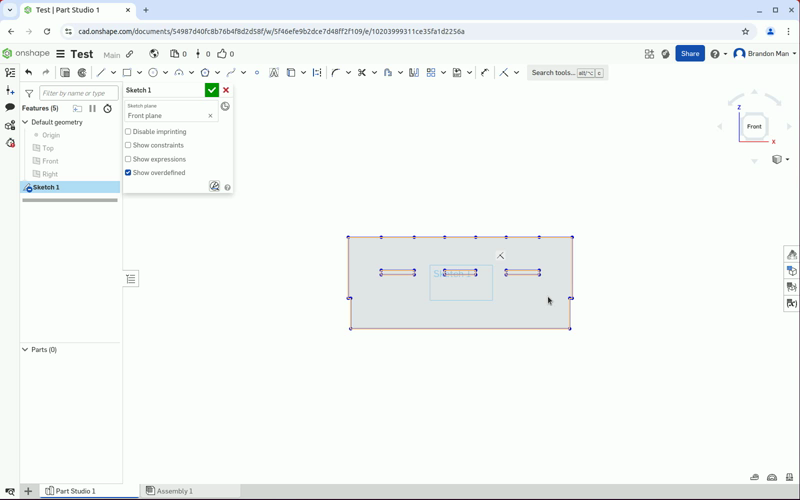
click(548, 296)
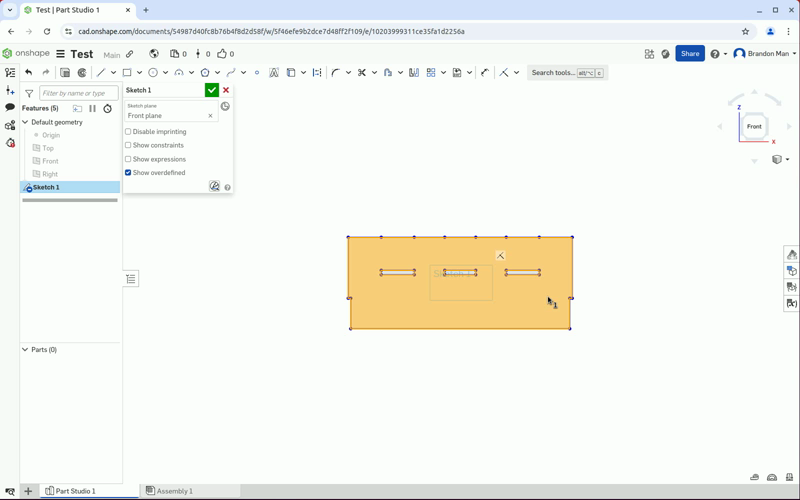
mouse_move(73, 352)
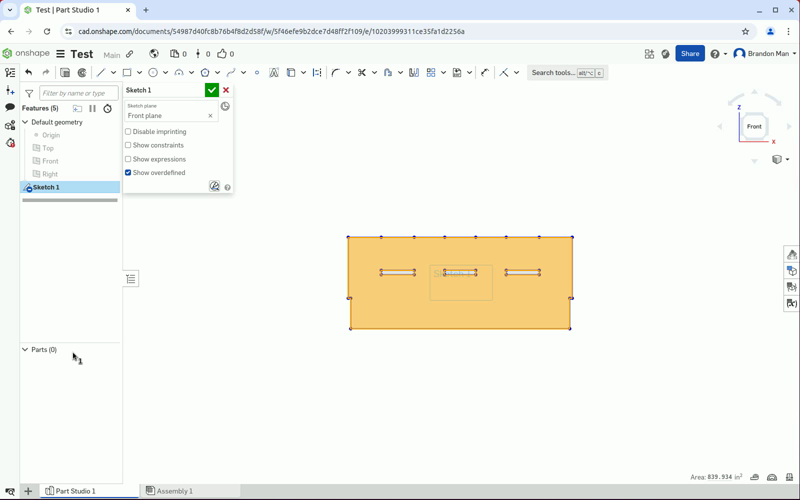
key(shift+y)
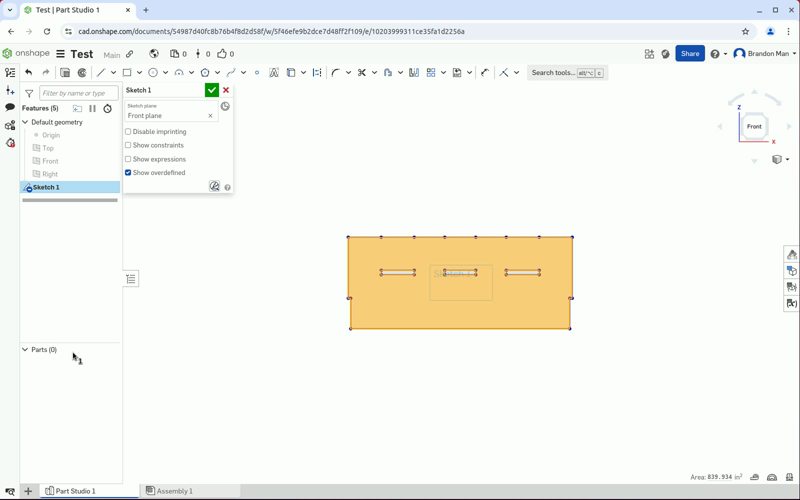
key(shift+e)
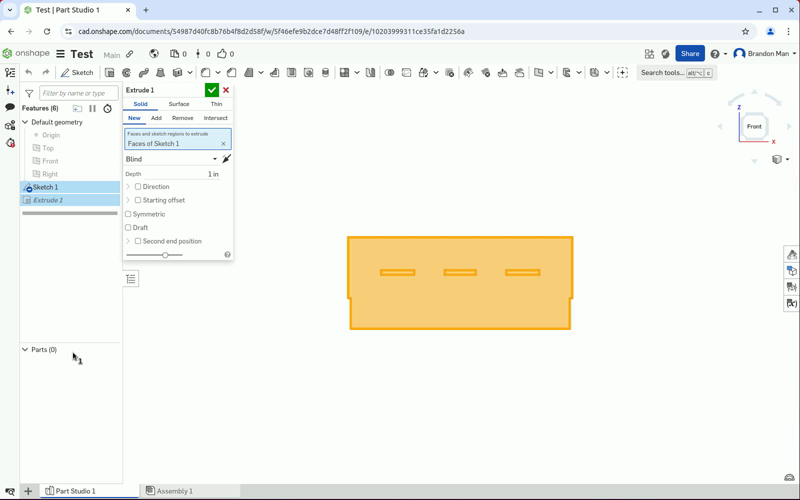
mouse_move(143, 106)
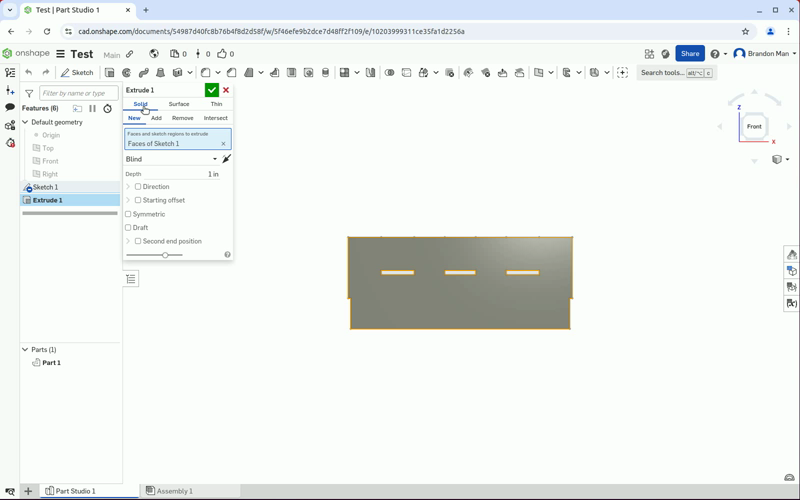
click(143, 106)
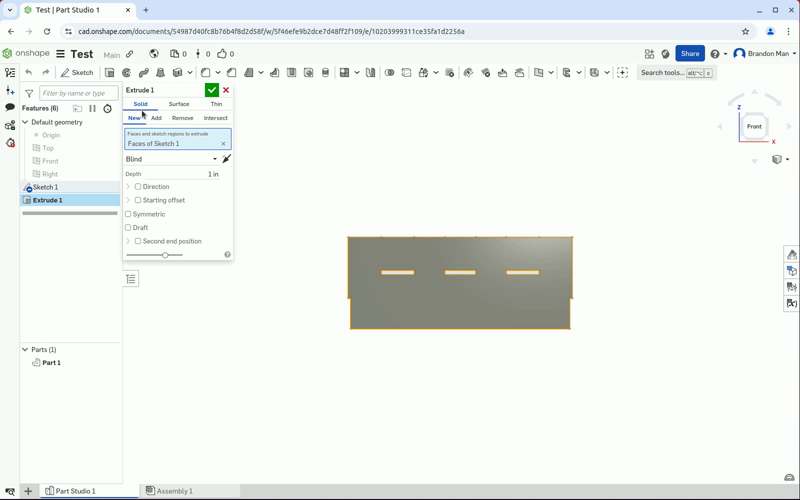
mouse_move(137, 120)
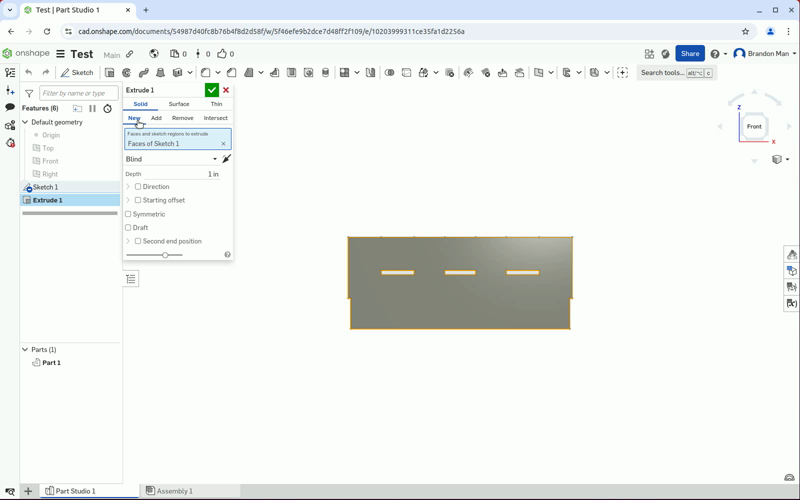
click(137, 120)
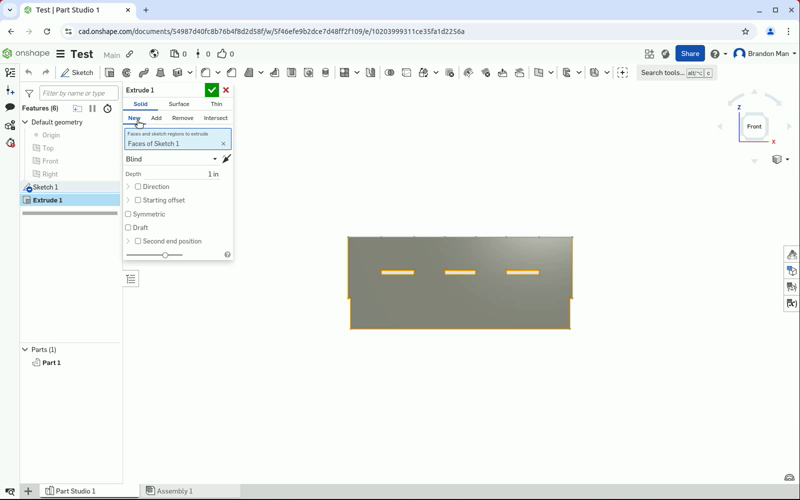
key(tab, 4)
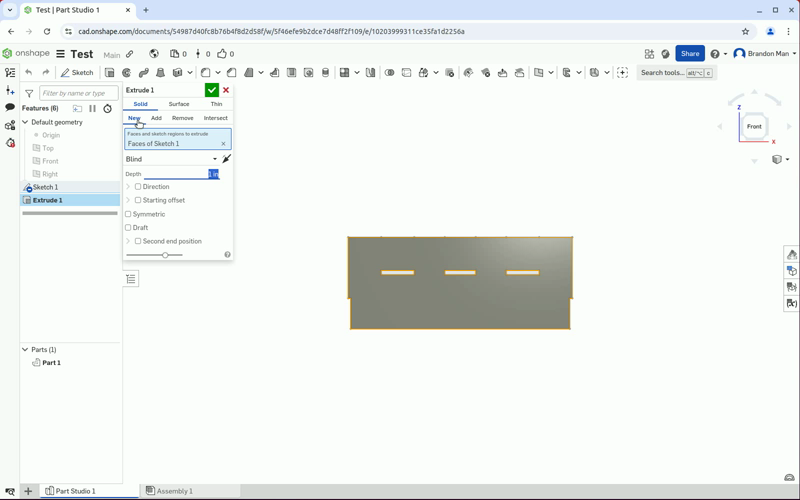
text(0.722)
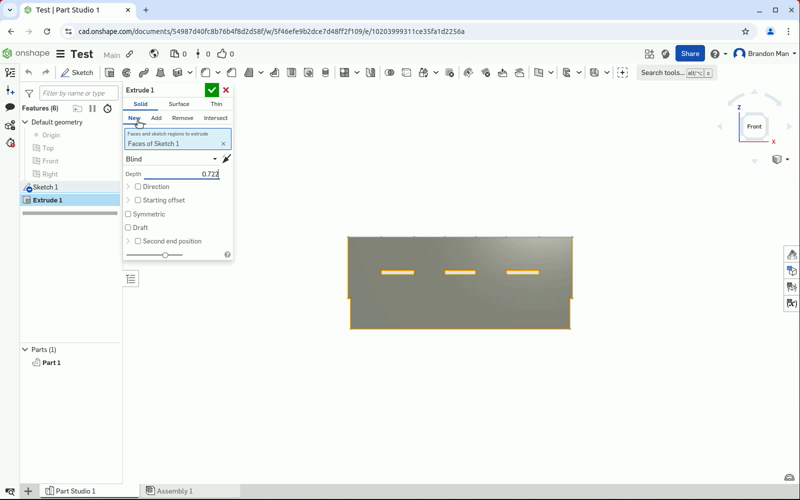
key(enter)
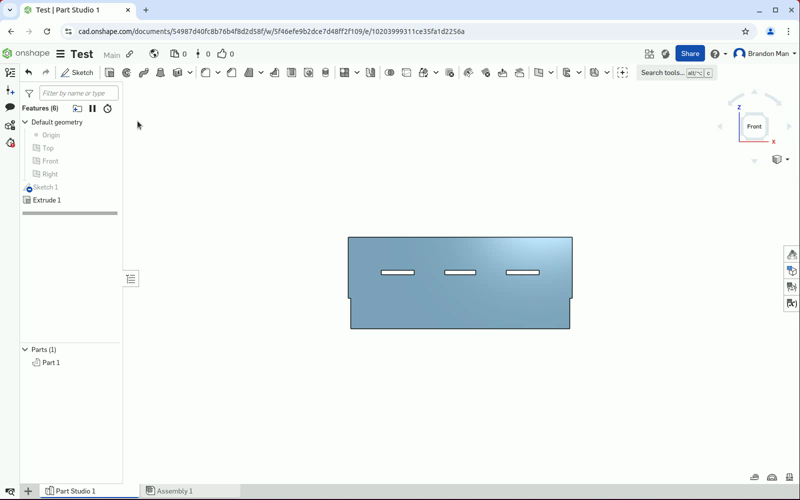
key(shift+h)
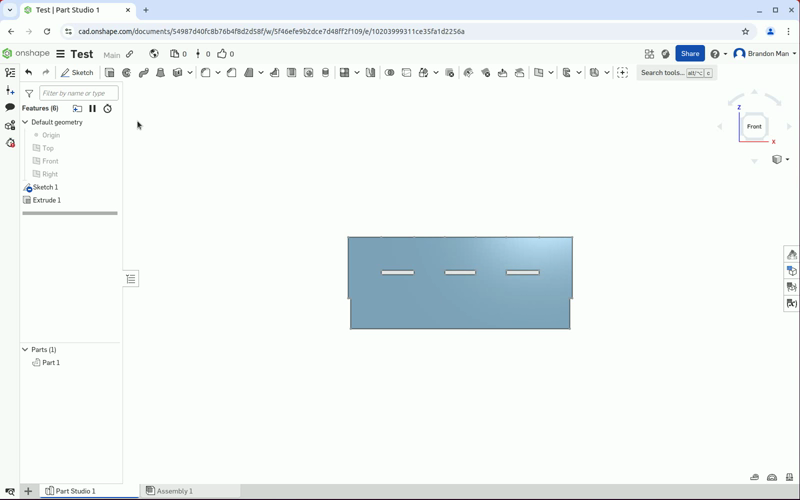
key(shift+h)
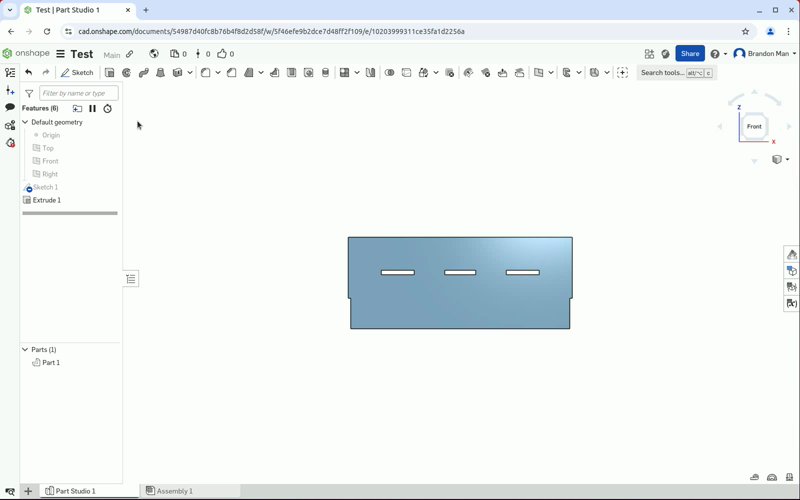
mouse_move(73, 189)
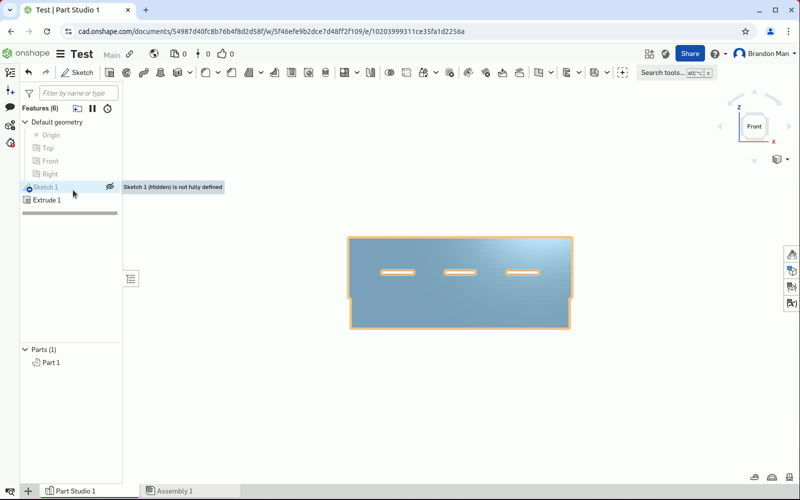
click(73, 189)
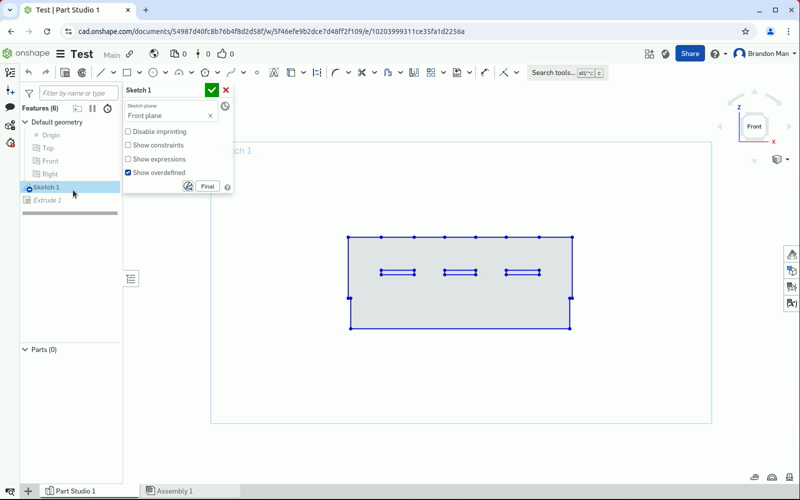
mouse_move(229, 92)
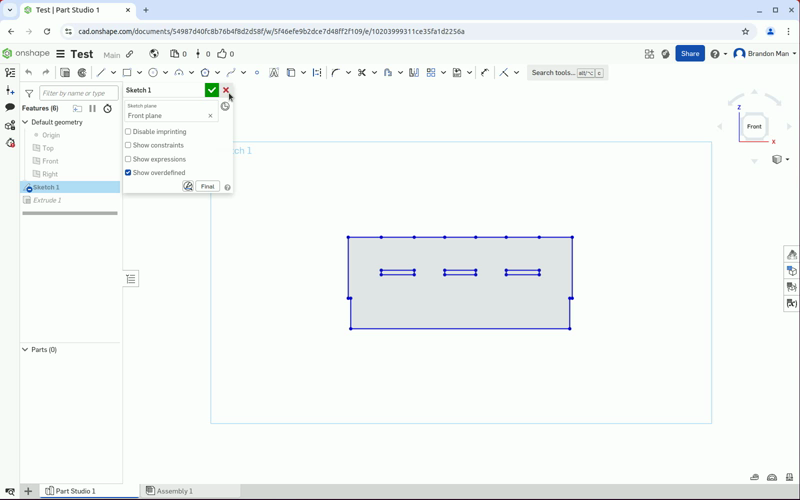
click(229, 92)
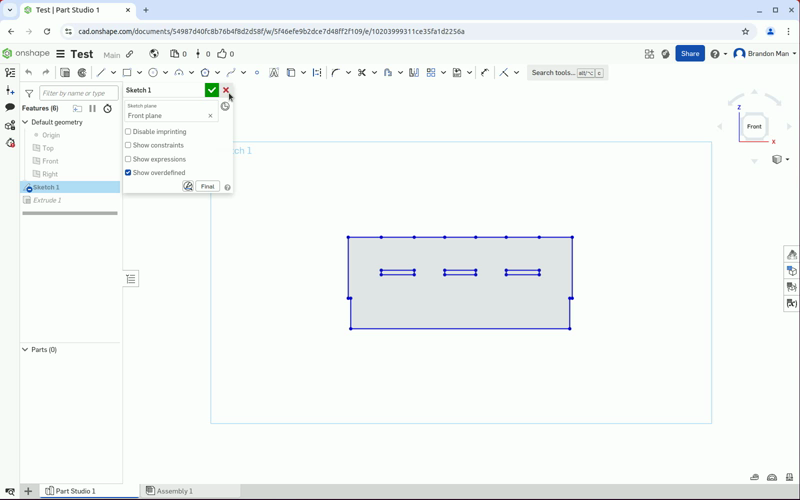
key(shift+s)
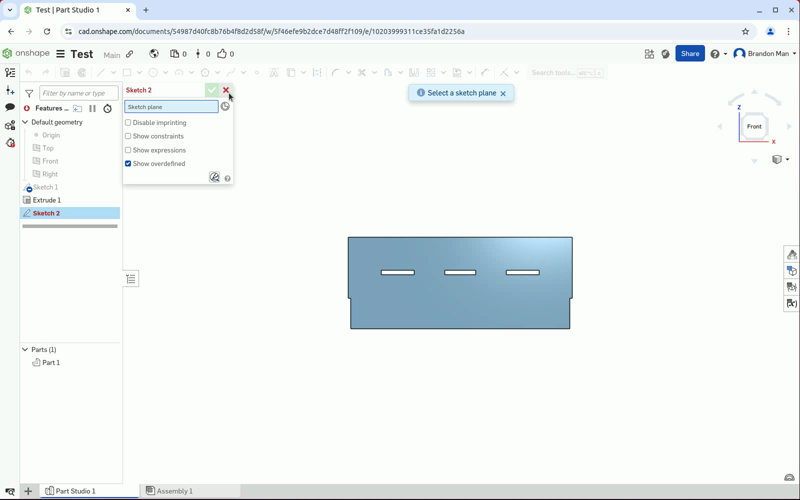
mouse_move(73, 163)
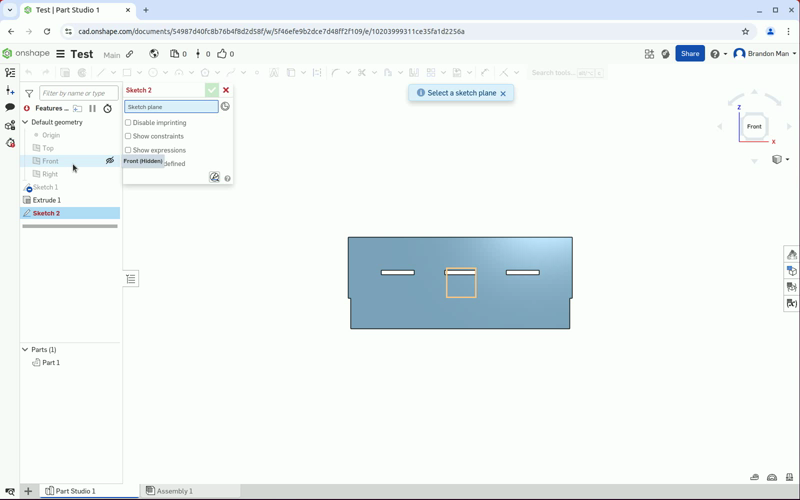
click(73, 163)
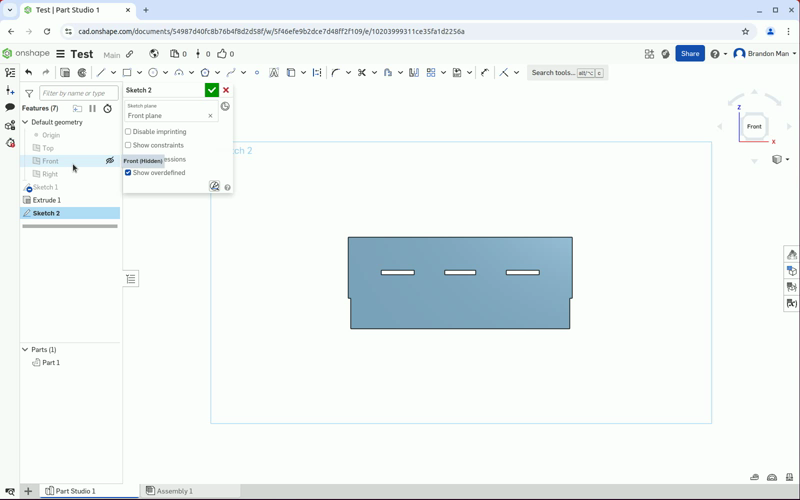
mouse_move(73, 352)
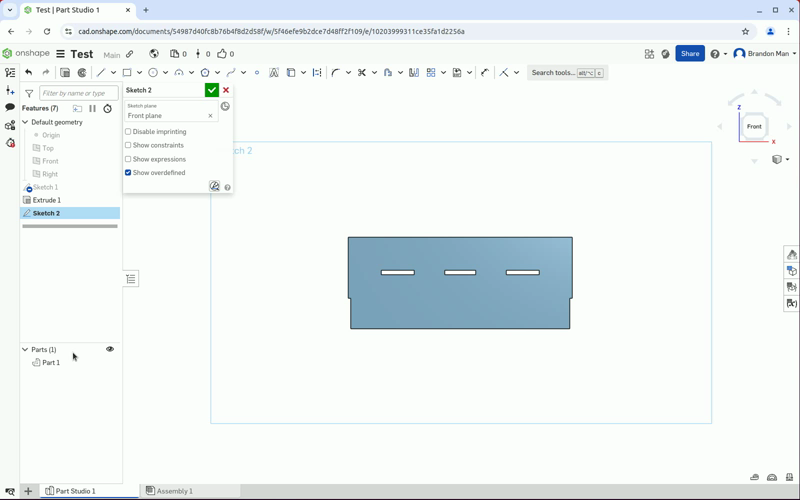
key(y)
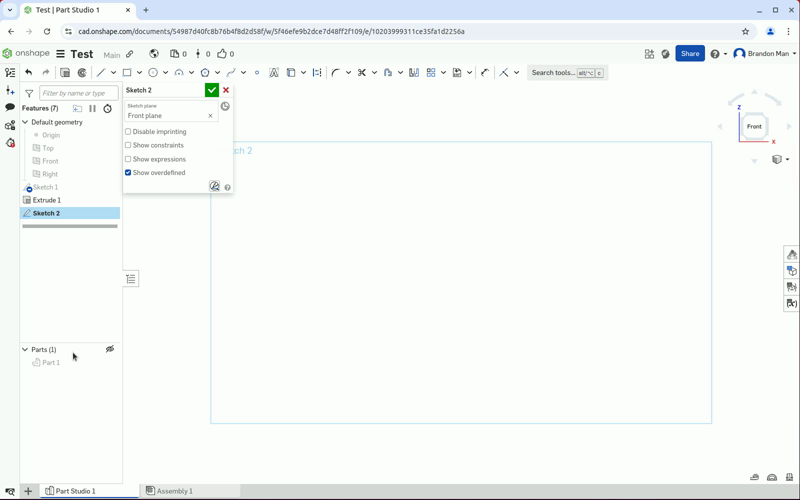
key(l)
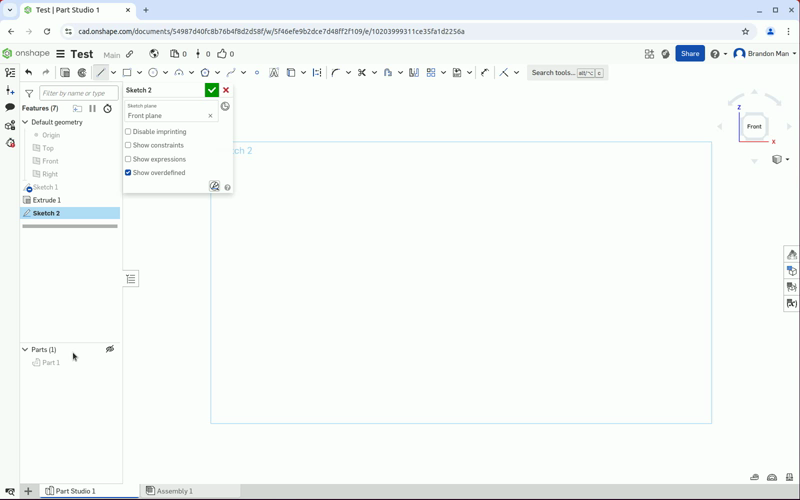
key_down(shift)
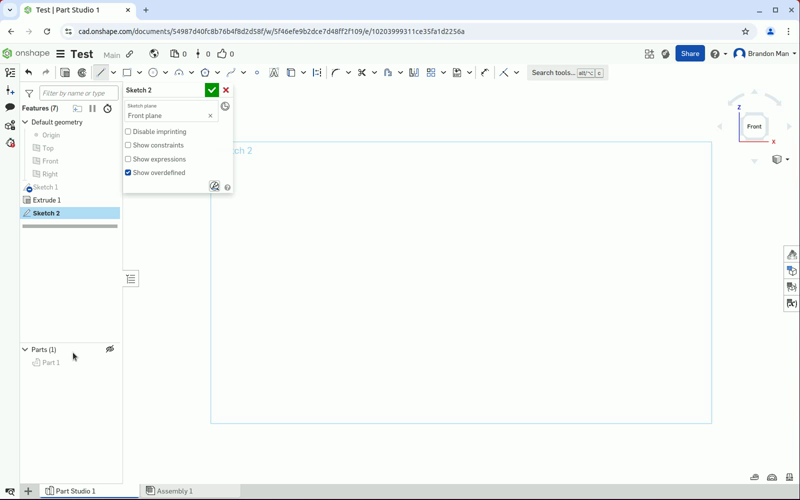
mouse_move(382, 236)
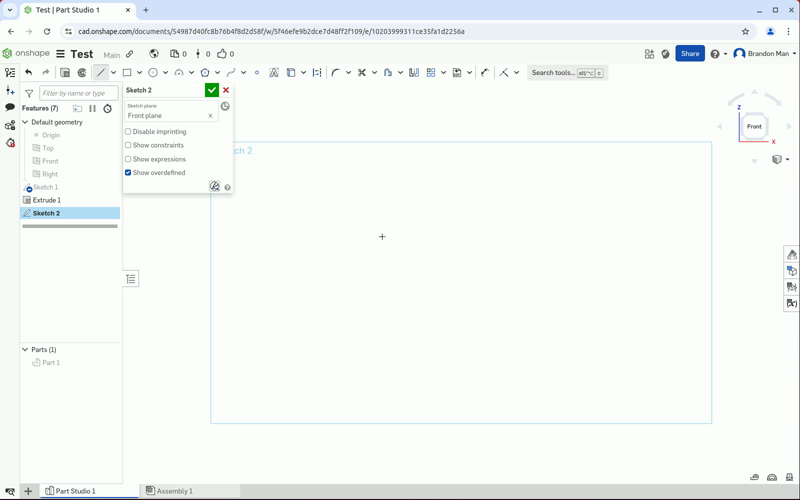
click(382, 236)
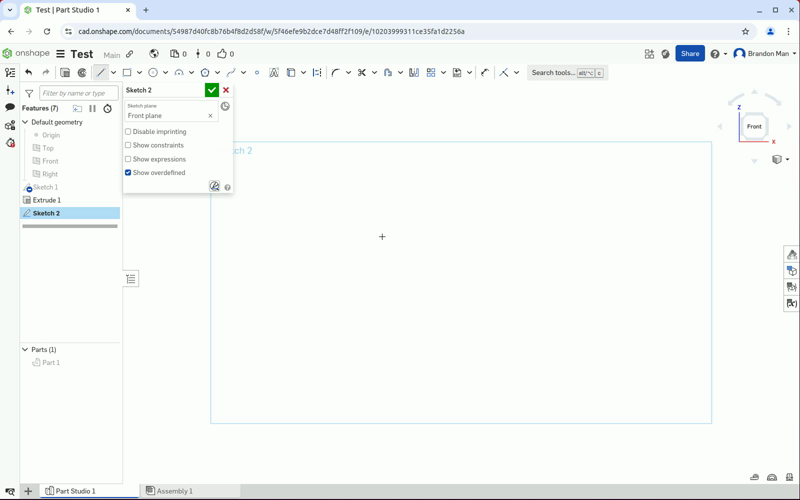
key_up(shift)
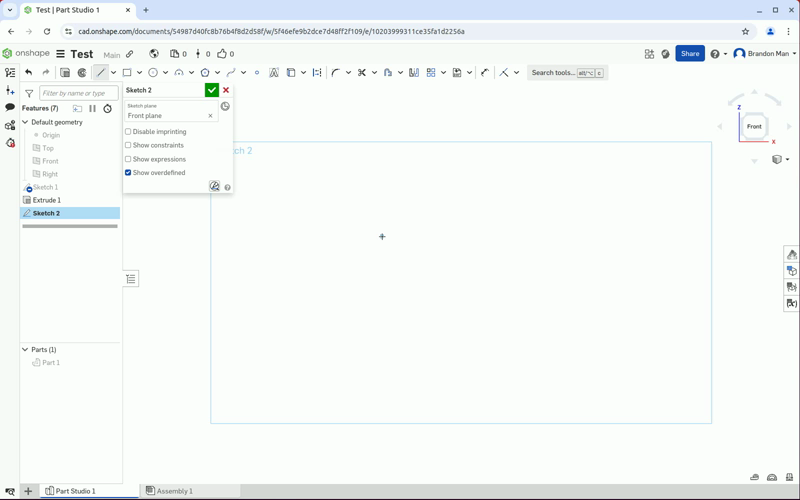
key_down(shift)
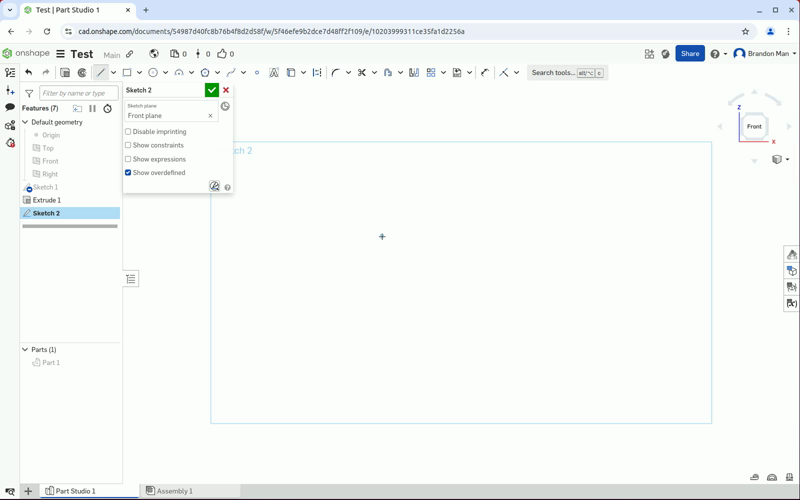
mouse_move(412, 236)
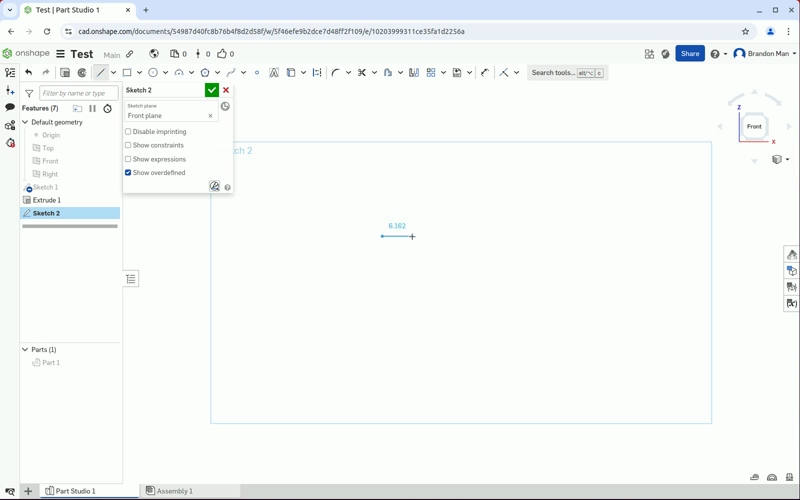
mouse_move(414, 236)
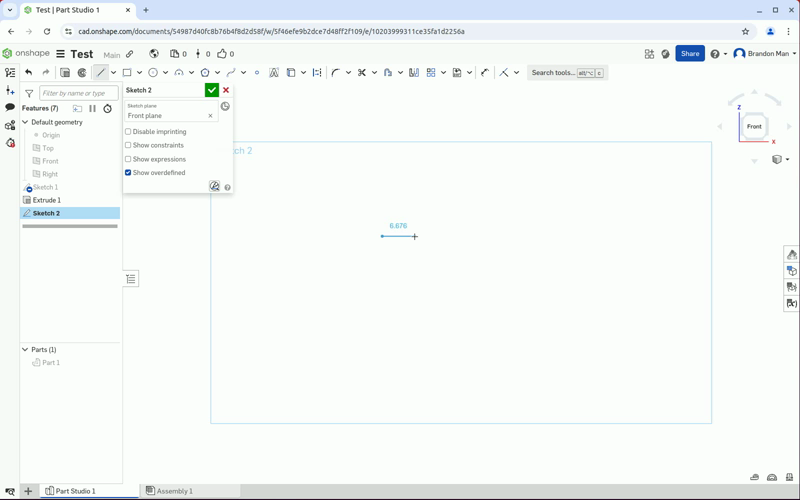
click(414, 236)
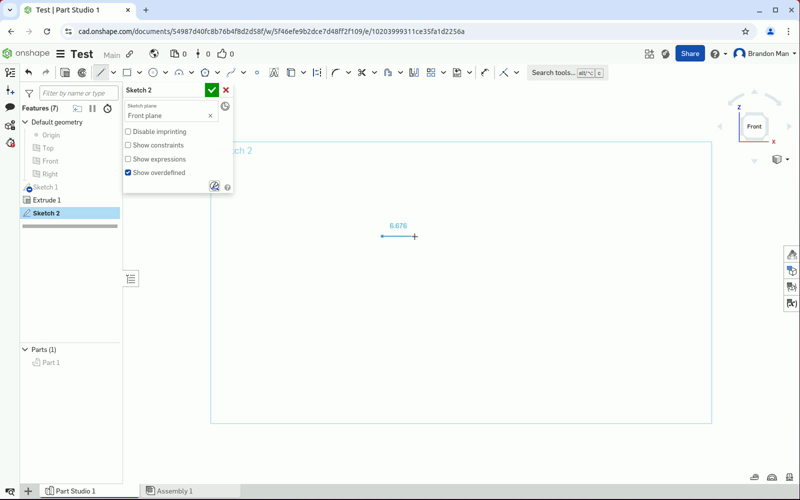
key_up(shift)
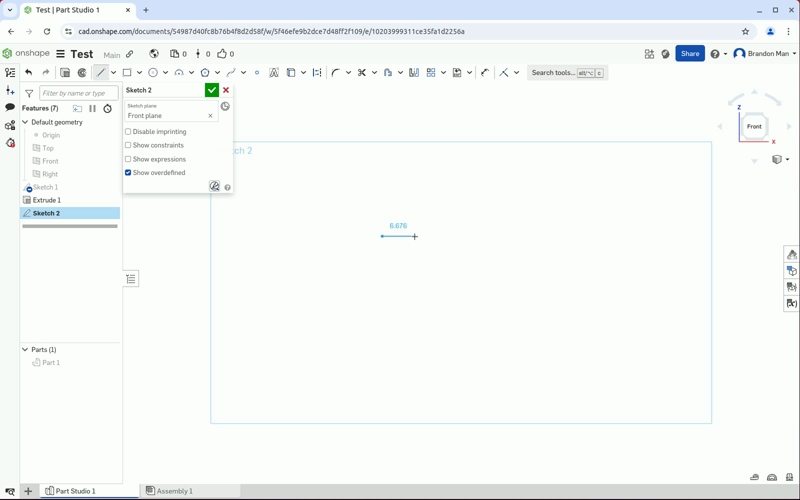
key_down(shift)
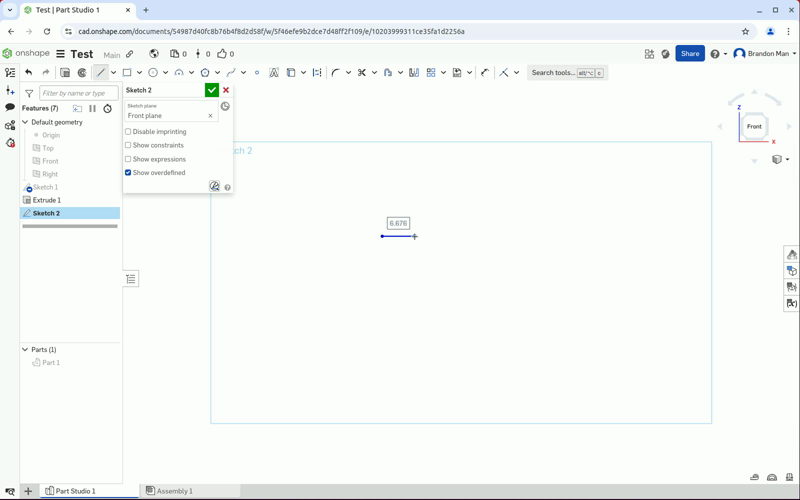
mouse_move(444, 236)
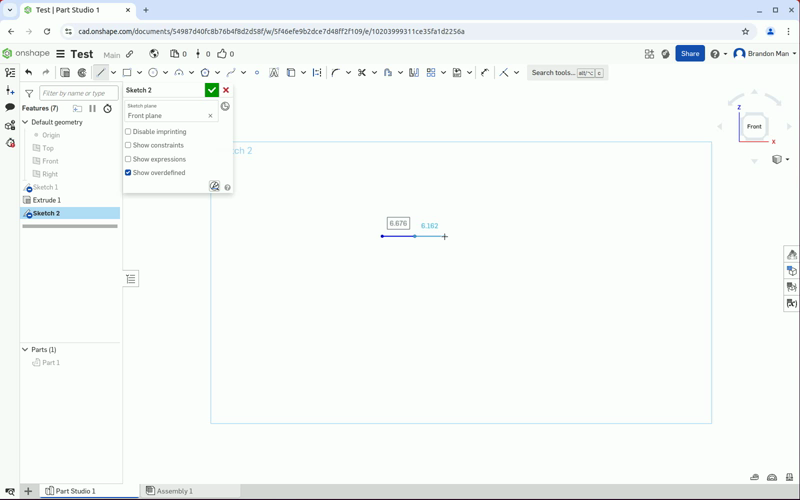
mouse_move(414, 233)
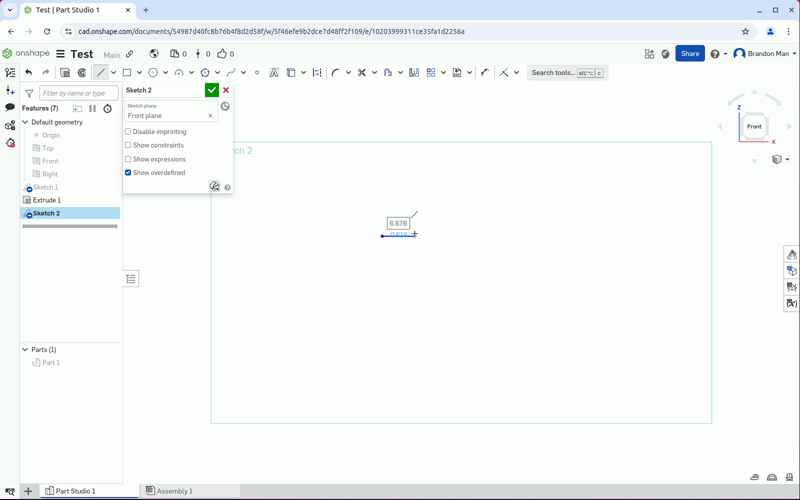
scroll(6)
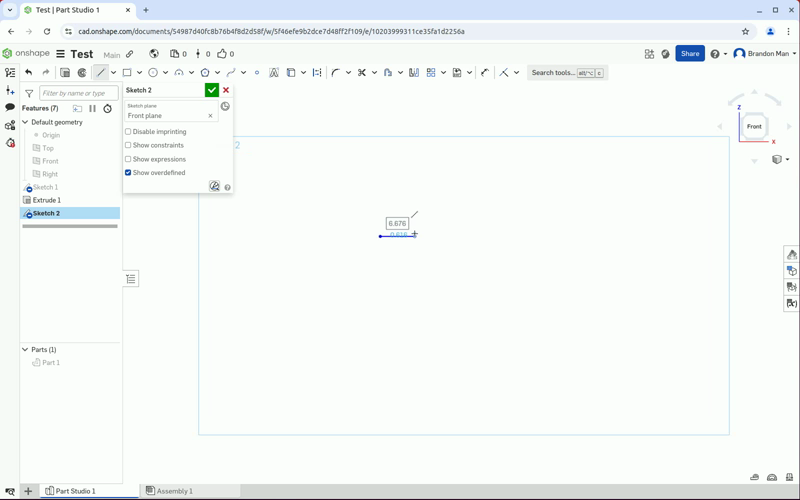
scroll(6)
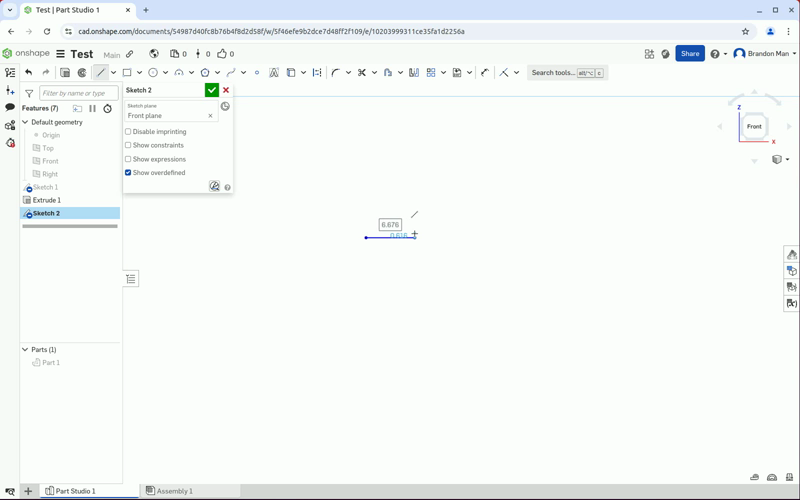
scroll(6)
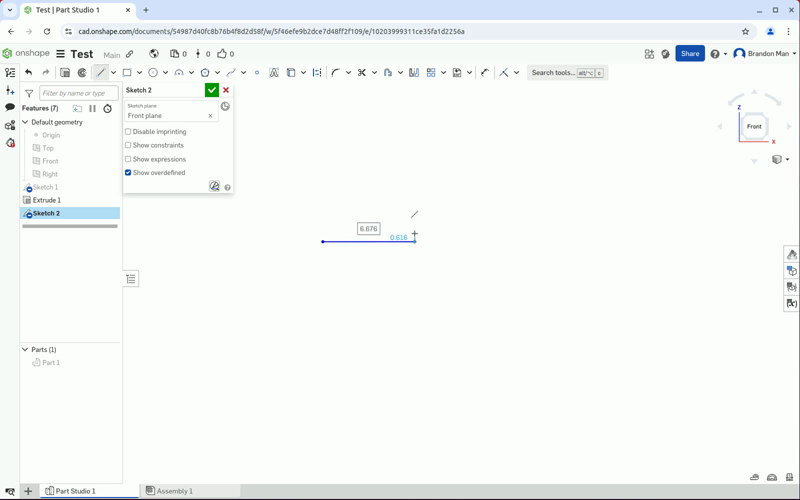
scroll(6)
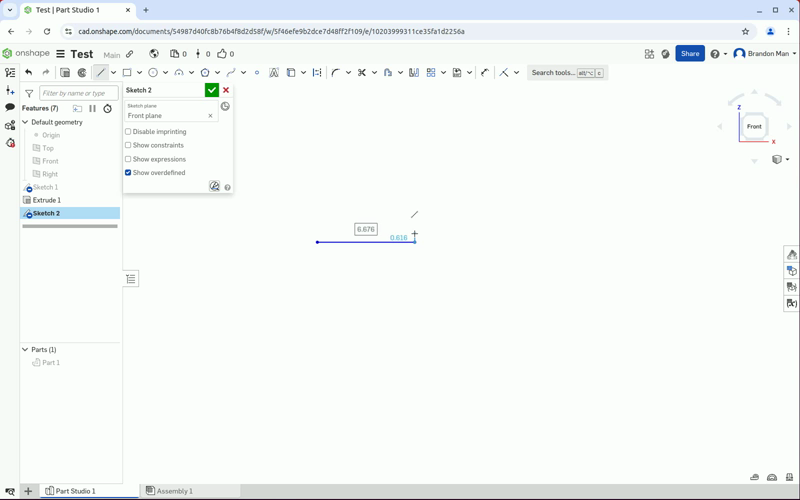
scroll(6)
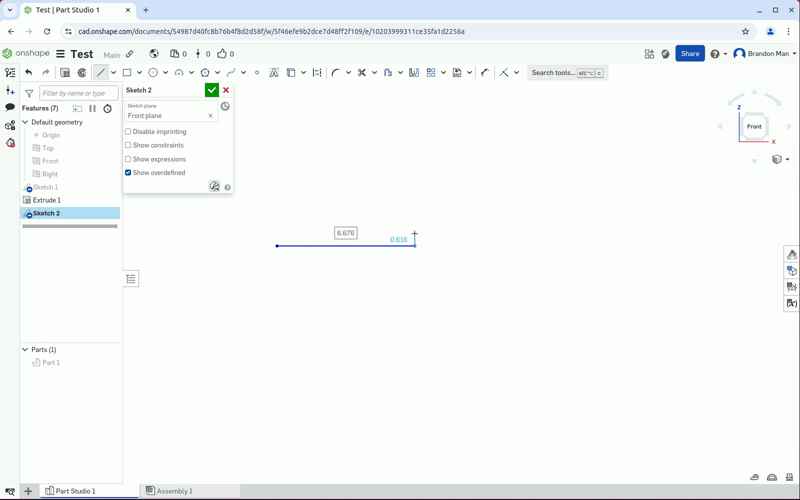
scroll(6)
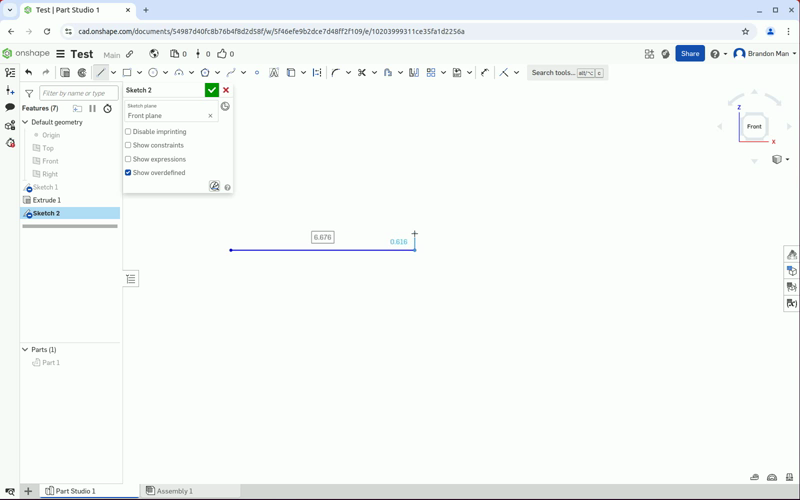
scroll(6)
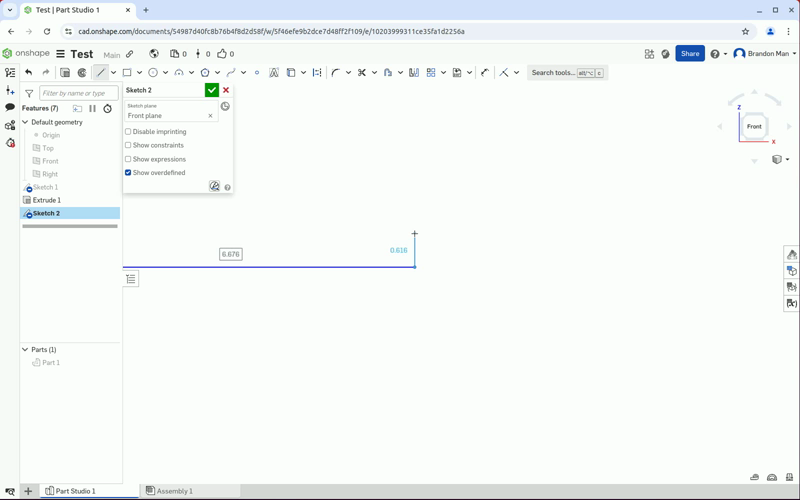
click(414, 233)
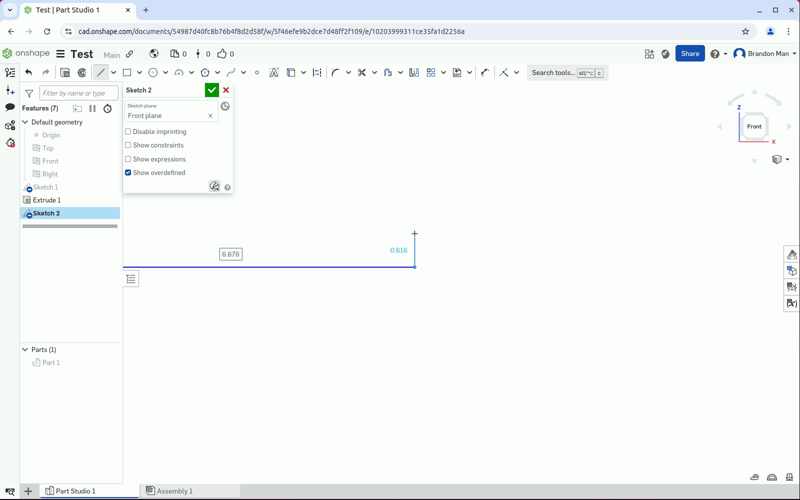
scroll(-6)
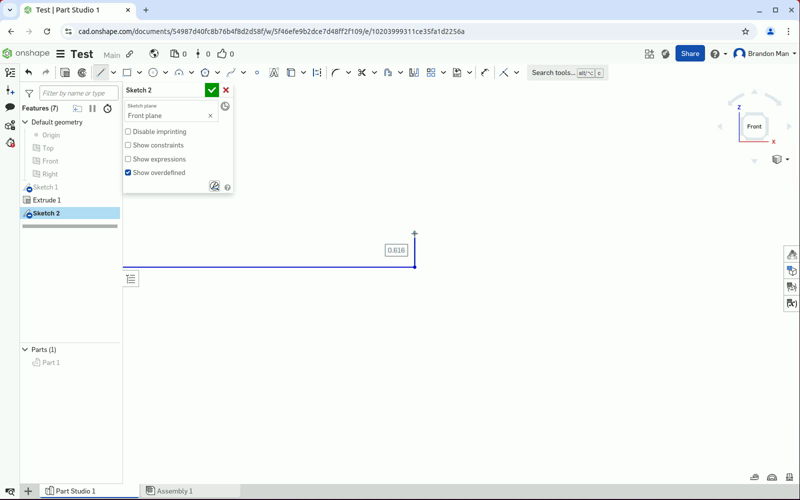
scroll(-6)
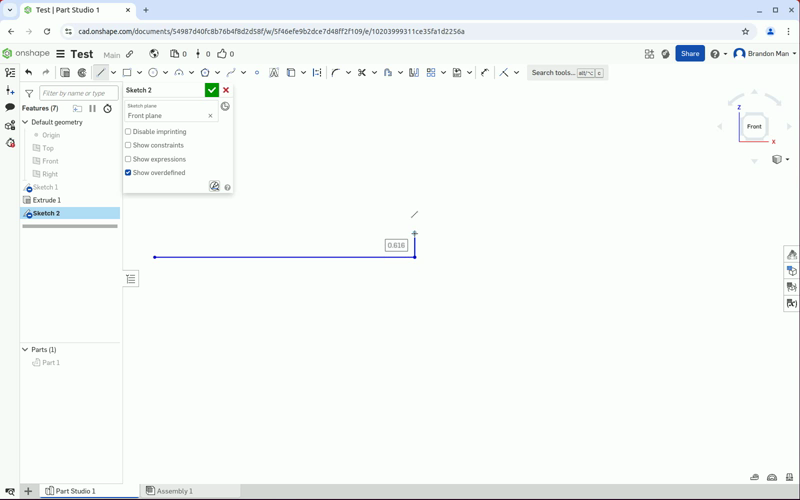
scroll(-6)
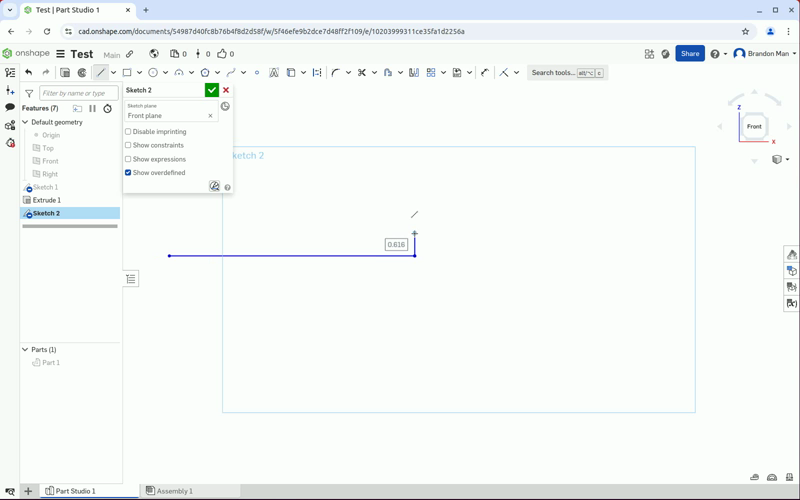
scroll(-6)
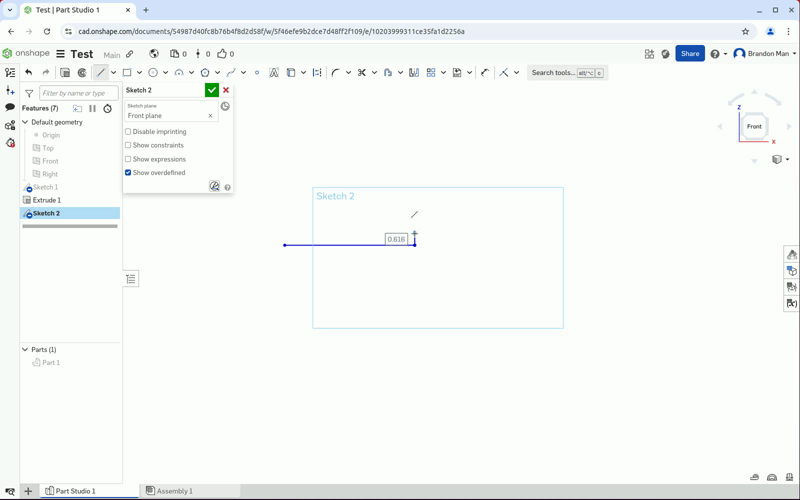
scroll(-6)
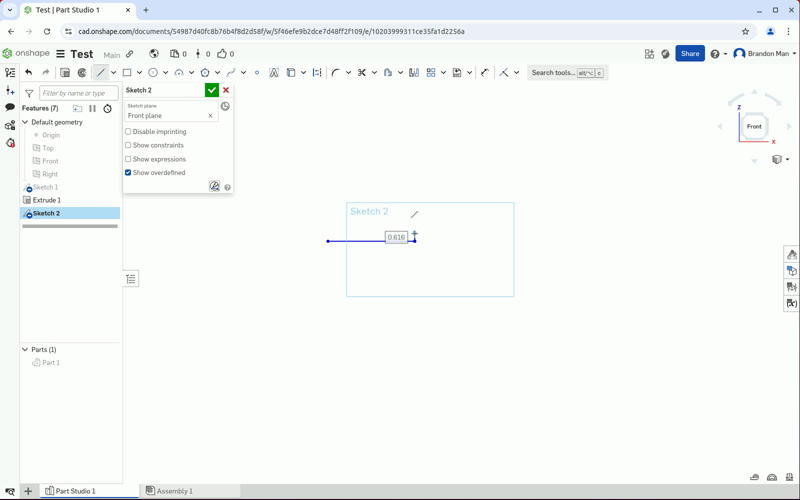
scroll(-6)
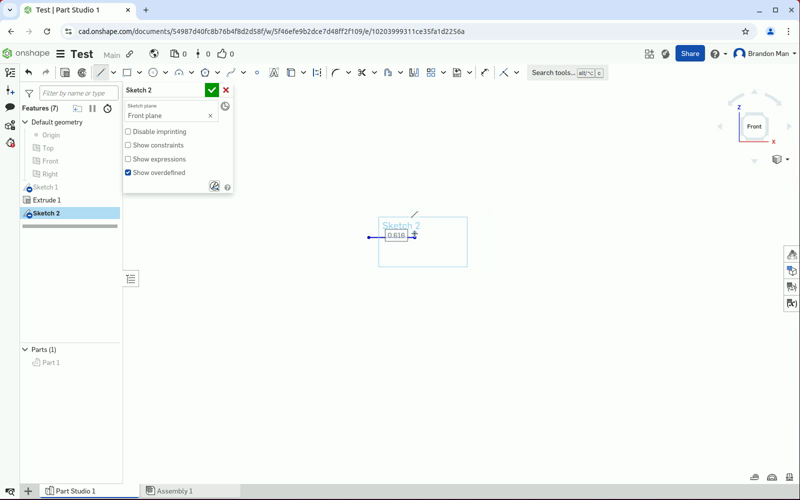
scroll(-6)
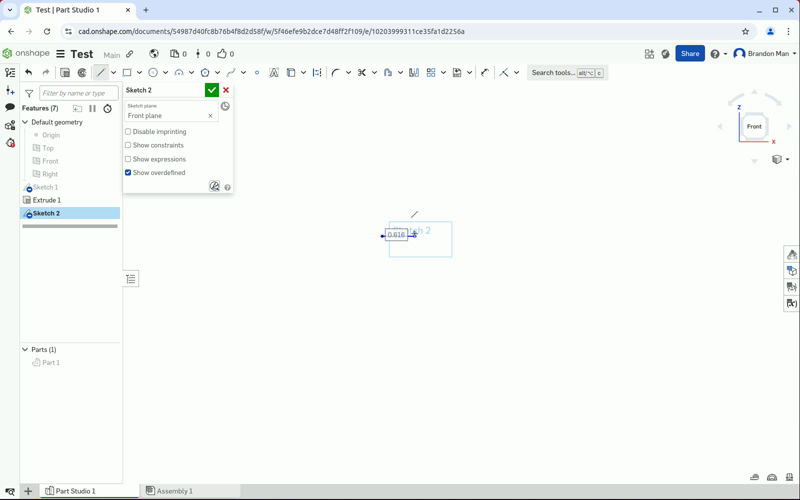
key_up(shift)
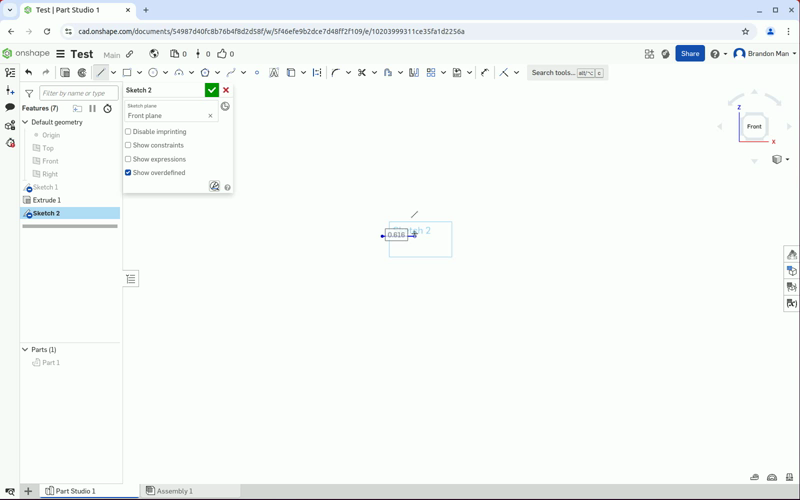
key_down(shift)
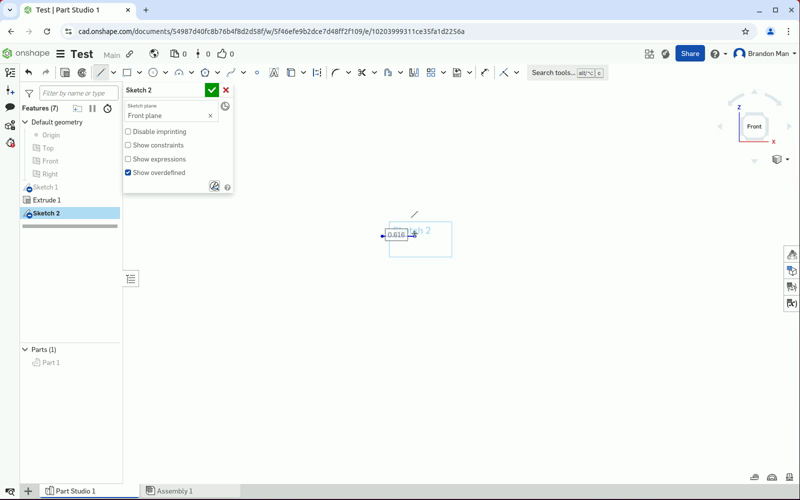
mouse_move(444, 233)
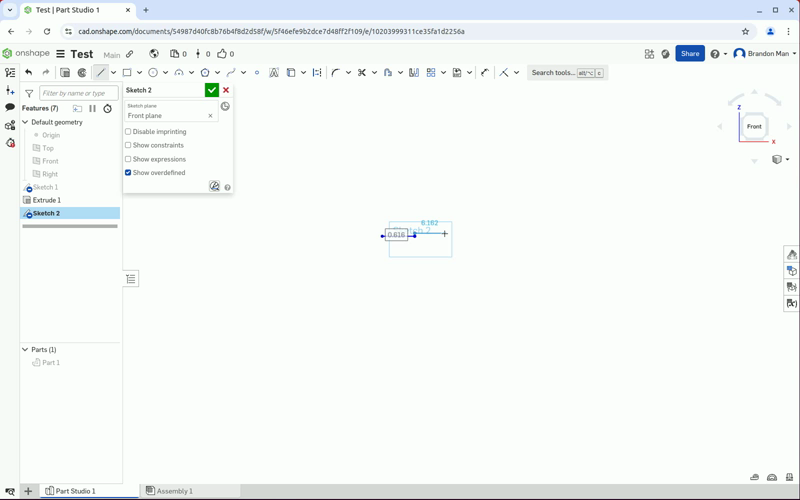
mouse_move(382, 233)
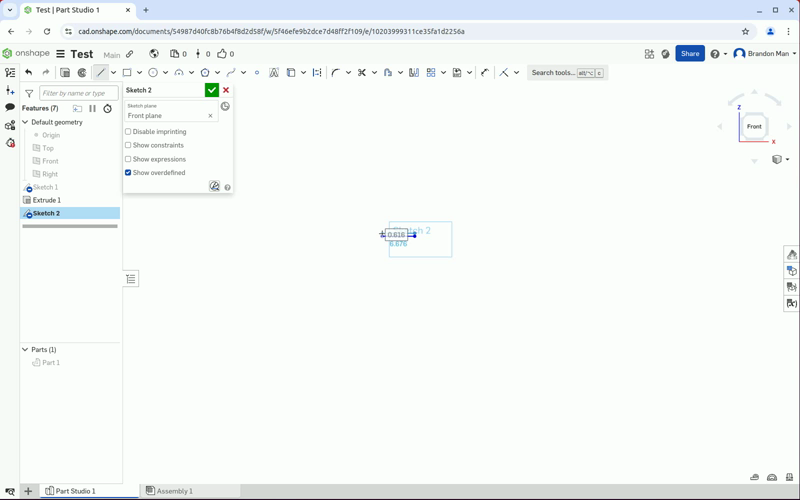
scroll(6)
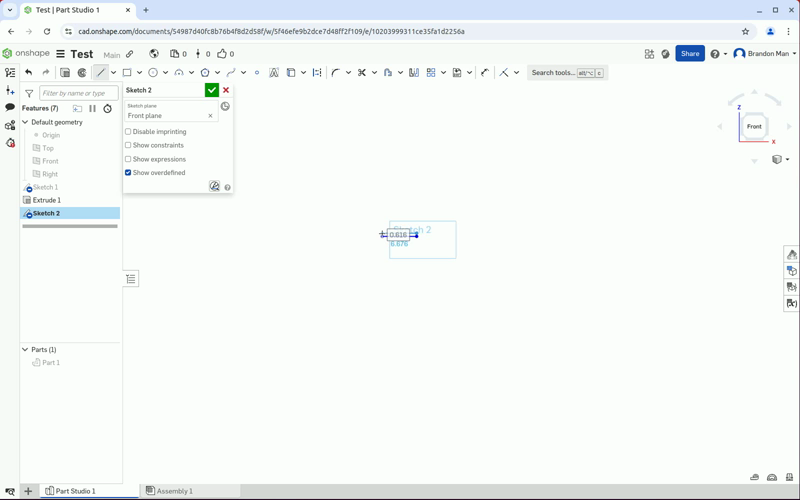
scroll(6)
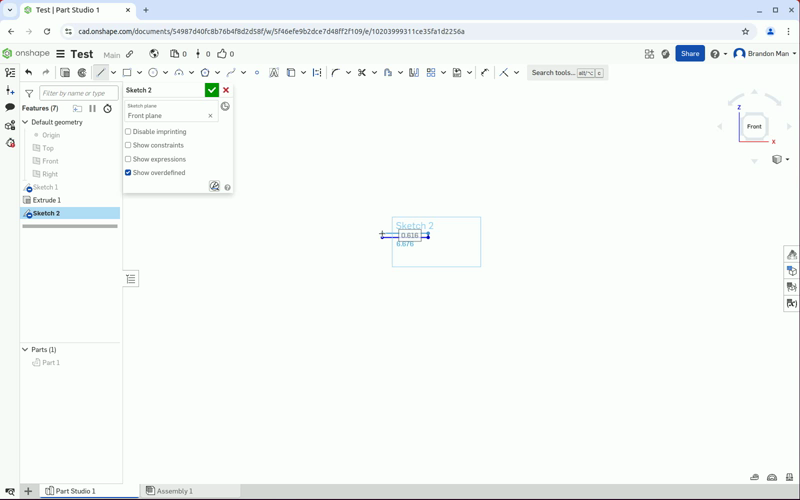
scroll(6)
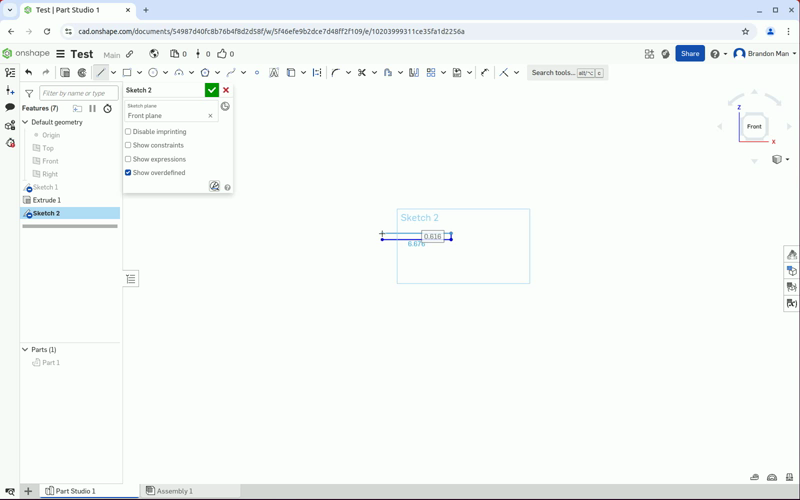
scroll(6)
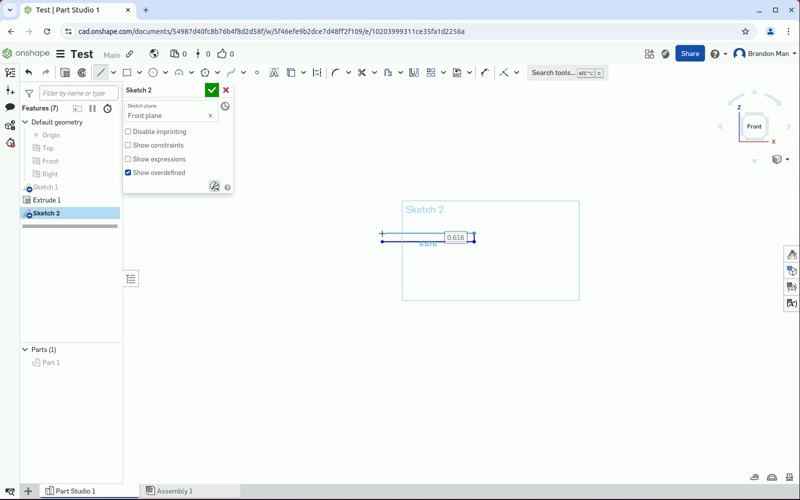
scroll(6)
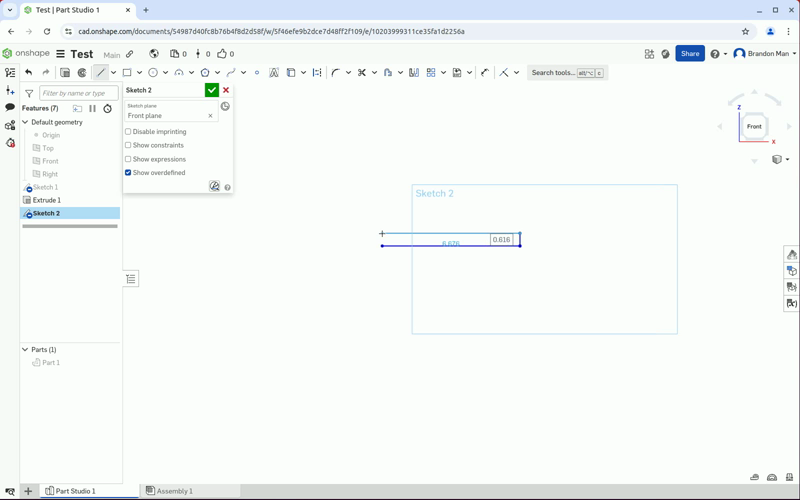
scroll(6)
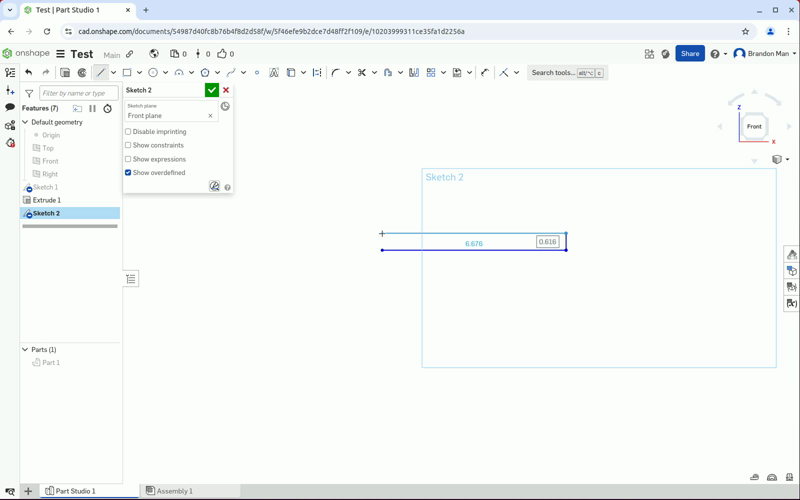
scroll(6)
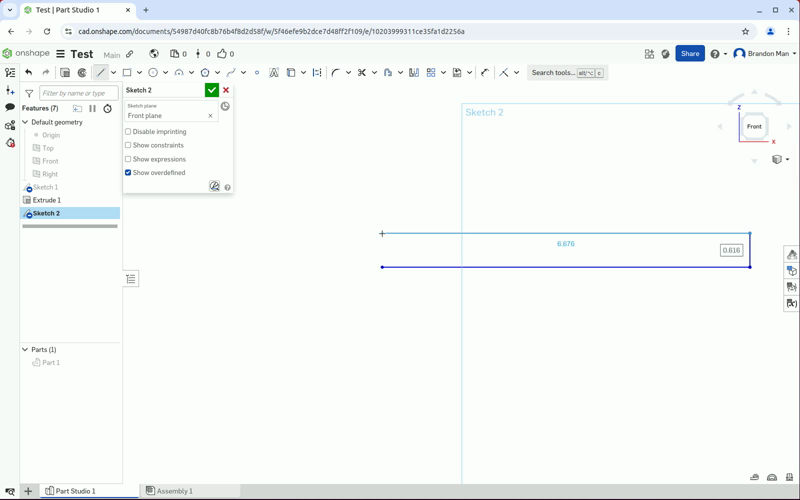
click(382, 233)
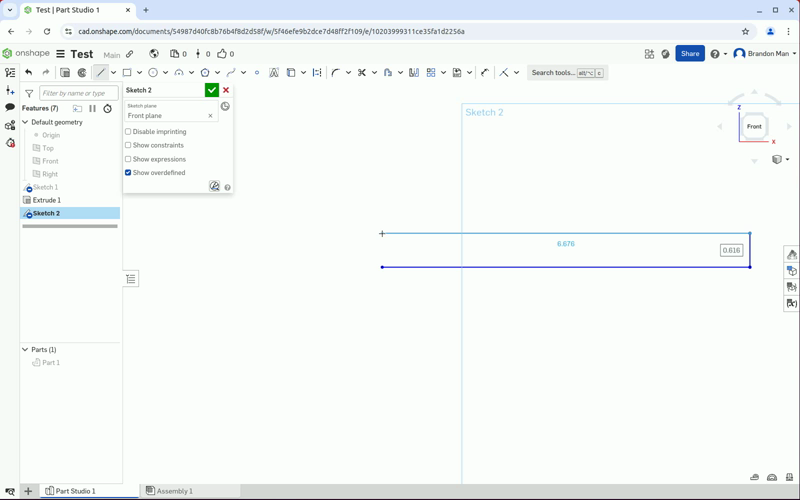
scroll(-6)
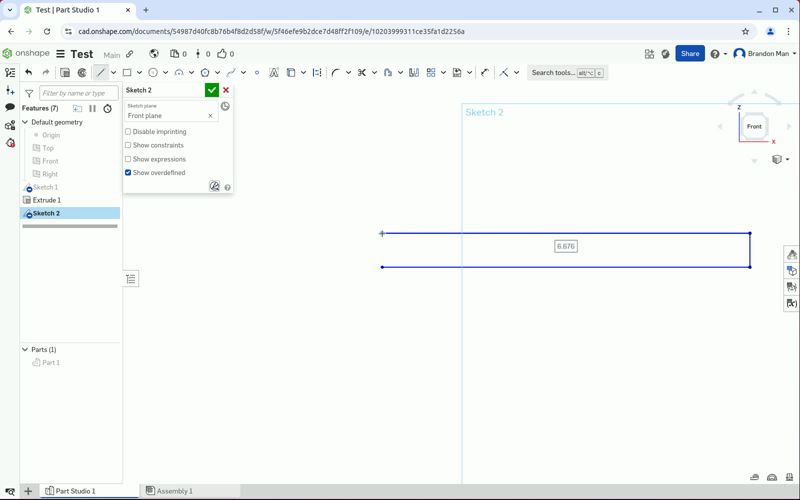
scroll(-6)
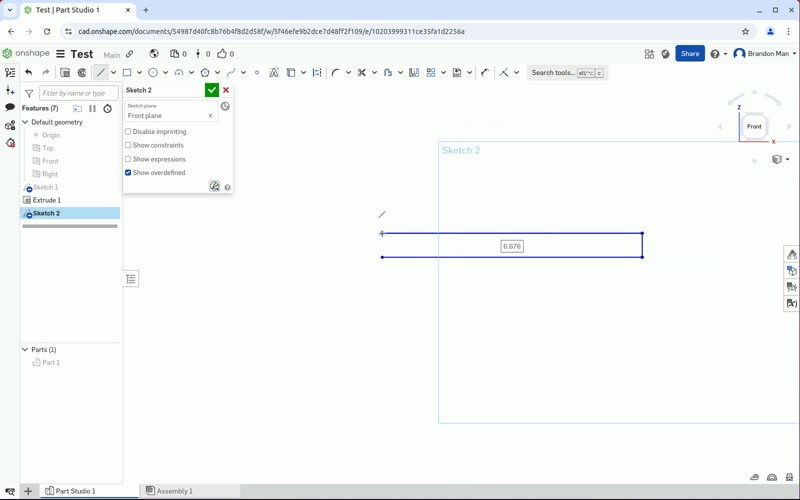
scroll(-6)
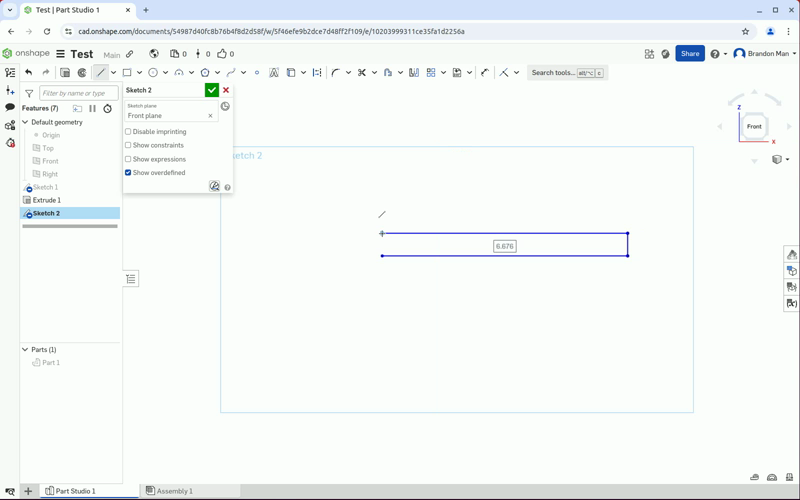
scroll(-6)
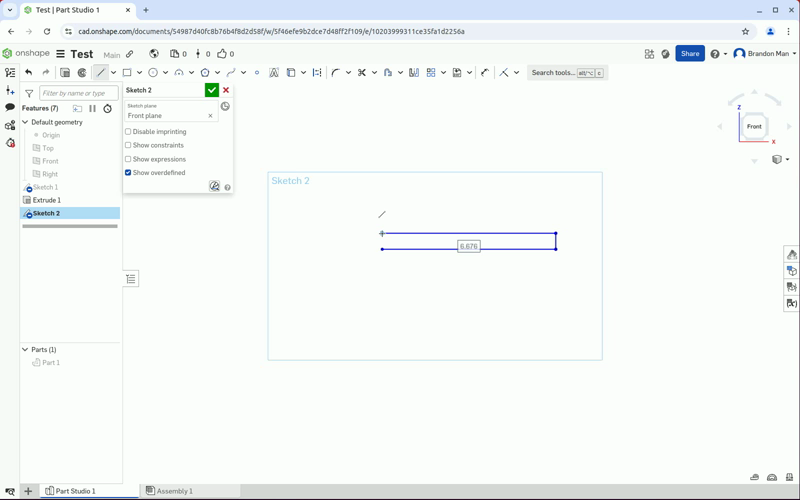
scroll(-6)
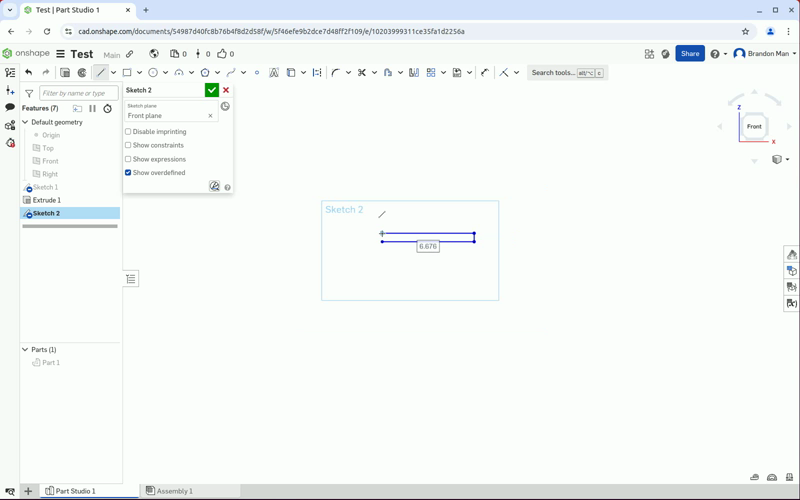
scroll(-6)
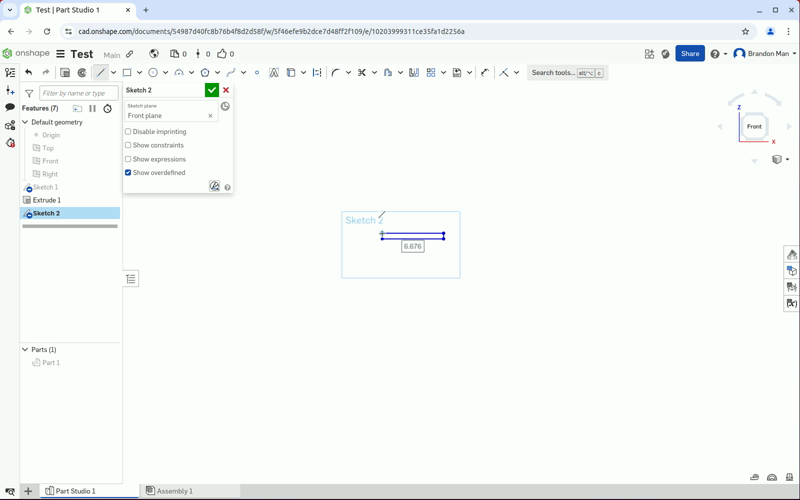
scroll(-6)
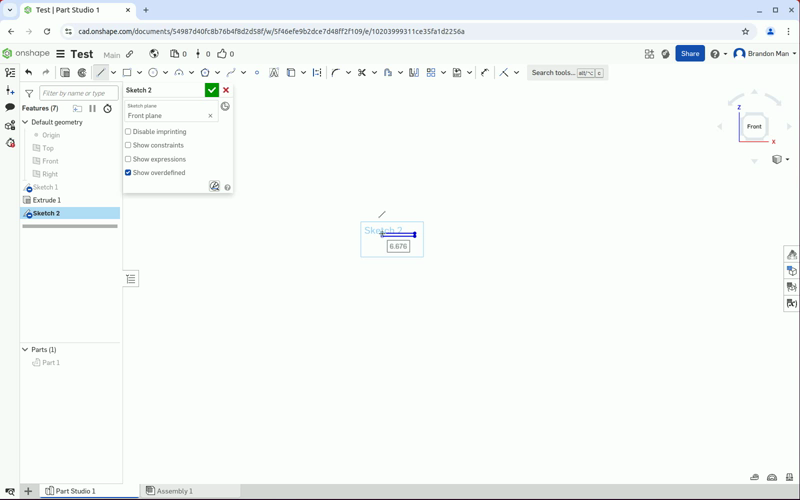
key_up(shift)
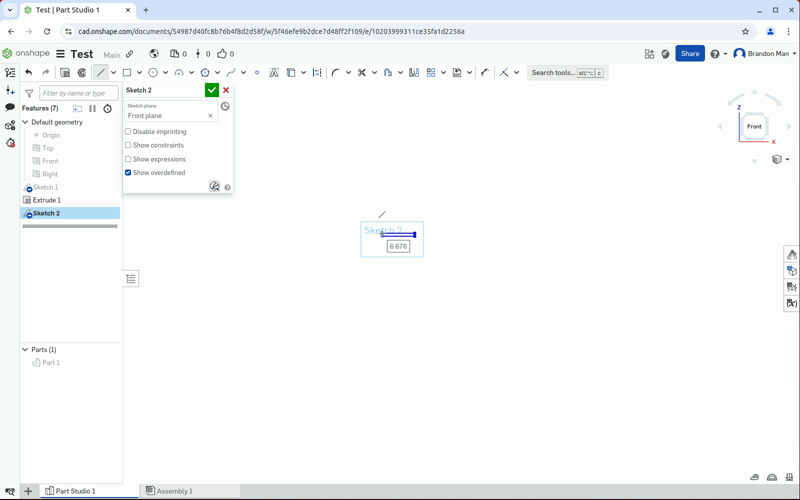
mouse_move(412, 233)
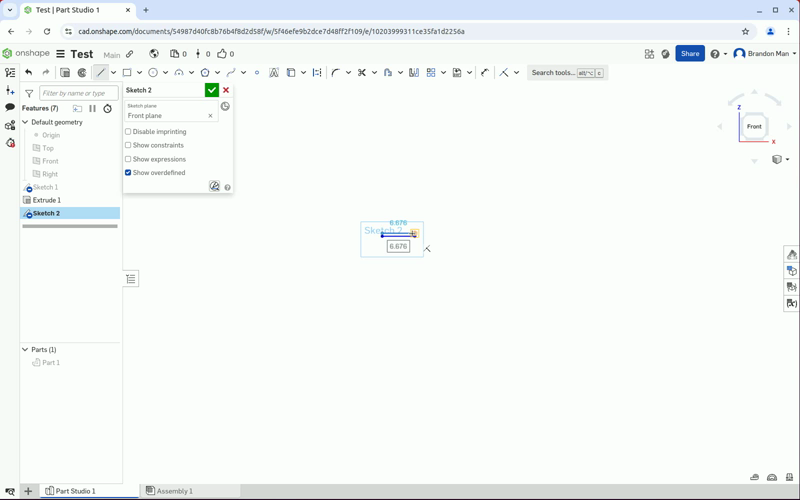
key_down(shift)
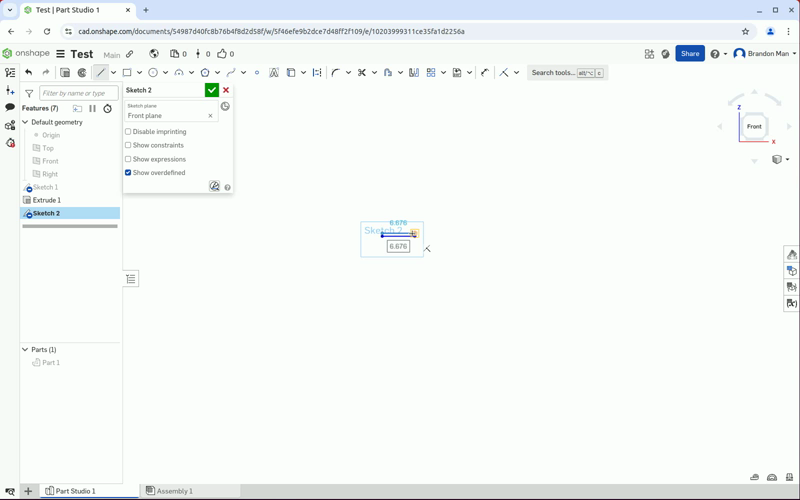
mouse_move(382, 236)
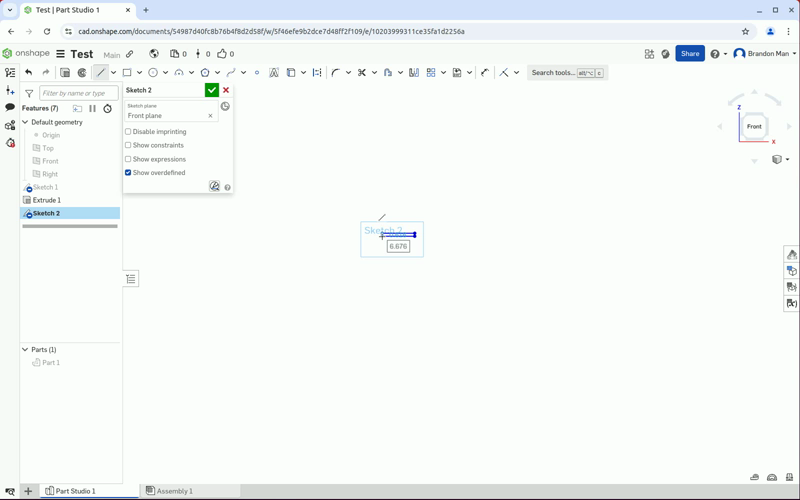
scroll(6)
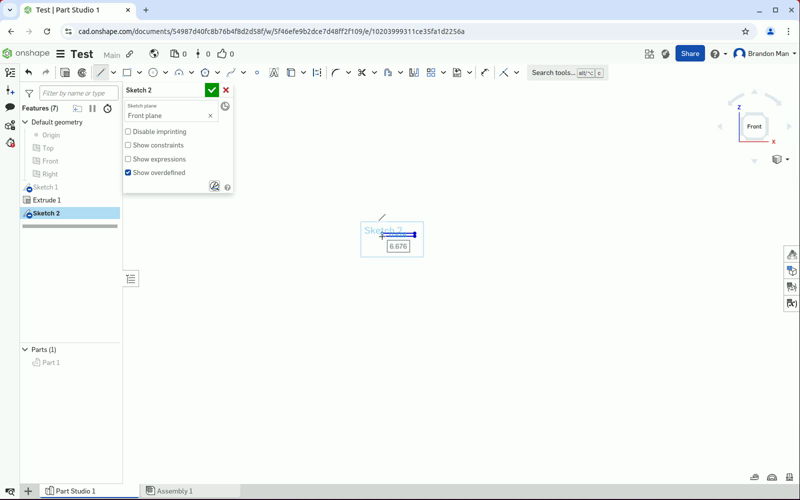
scroll(6)
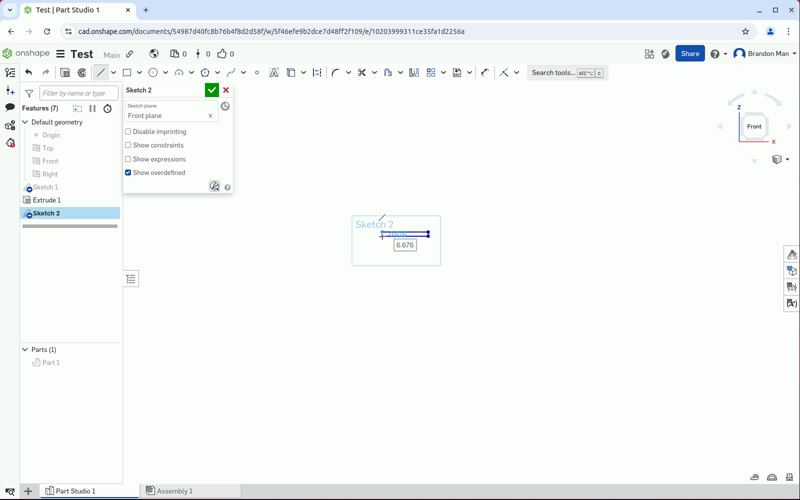
scroll(6)
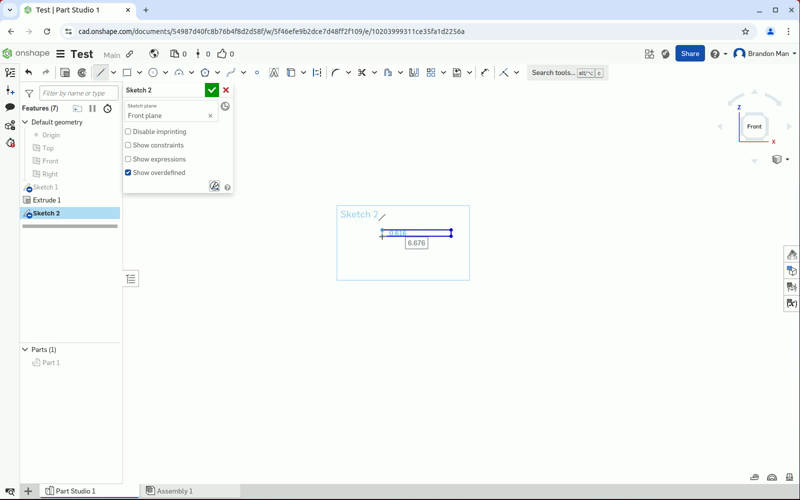
scroll(6)
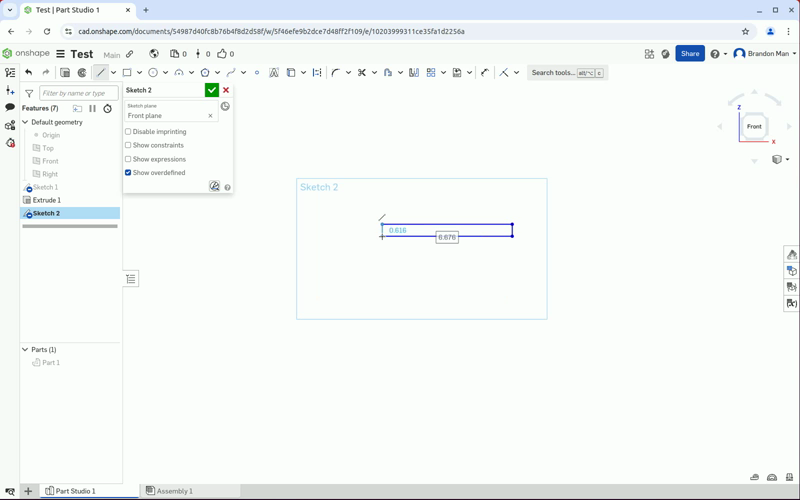
scroll(6)
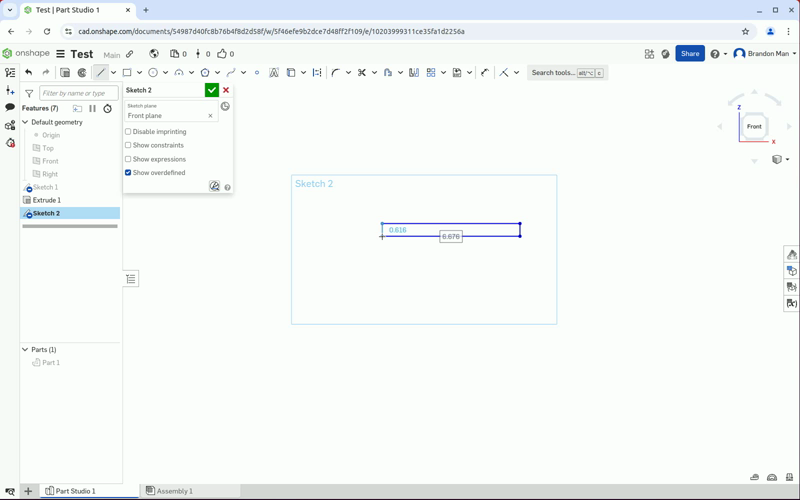
scroll(6)
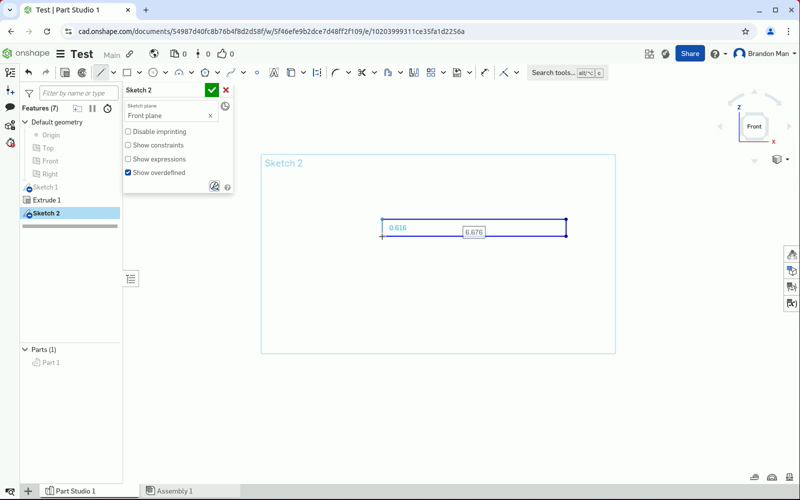
scroll(6)
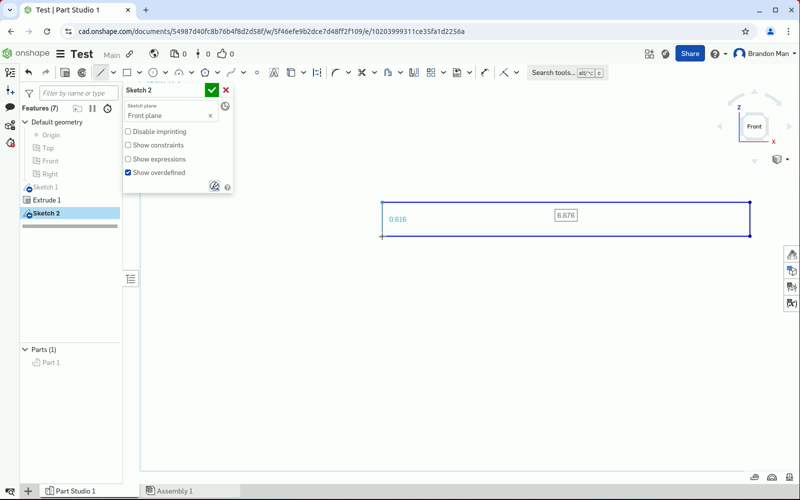
key_up(shift)
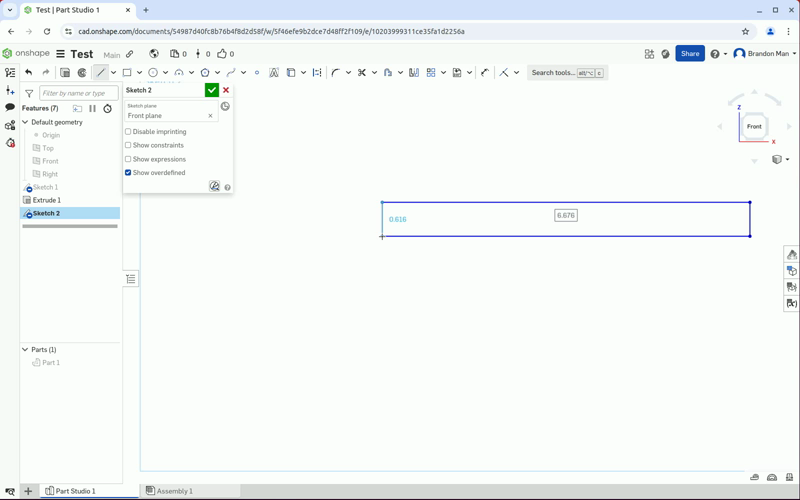
click(382, 236)
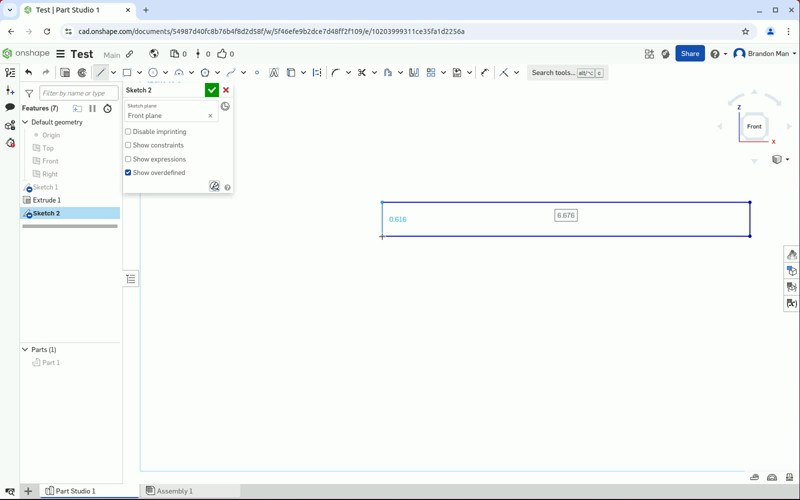
scroll(-6)
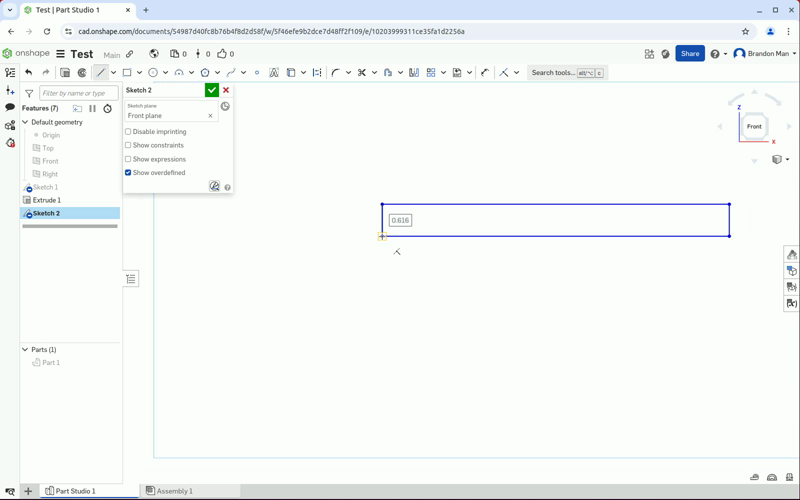
scroll(-6)
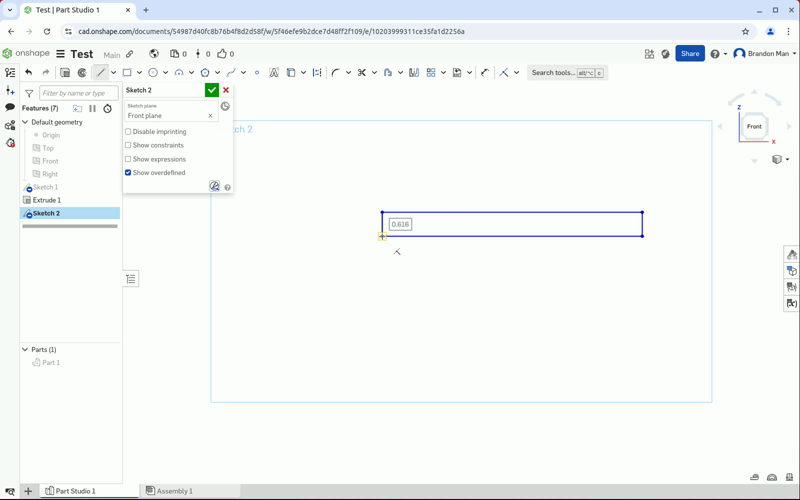
scroll(-6)
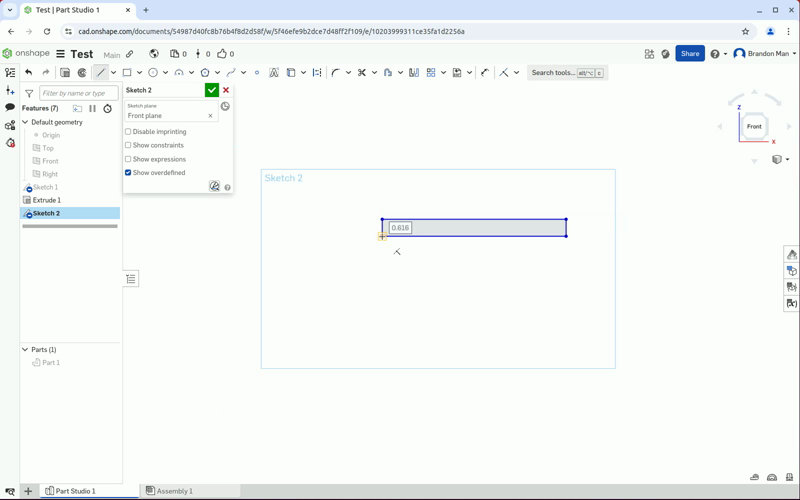
scroll(-6)
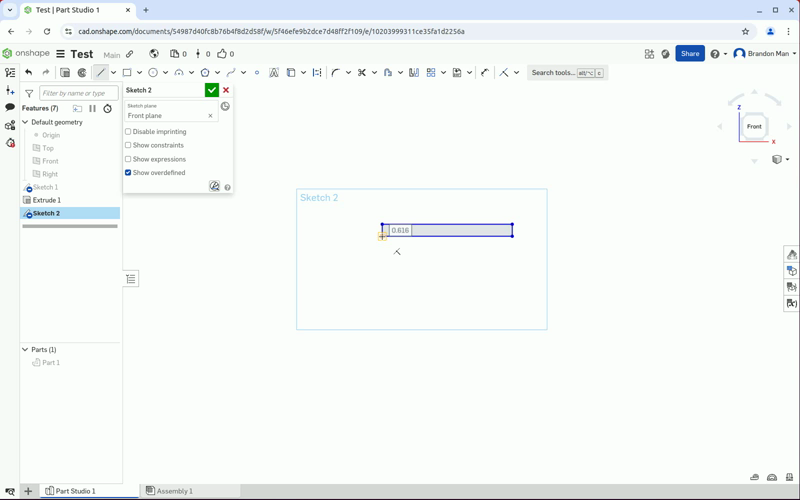
scroll(-6)
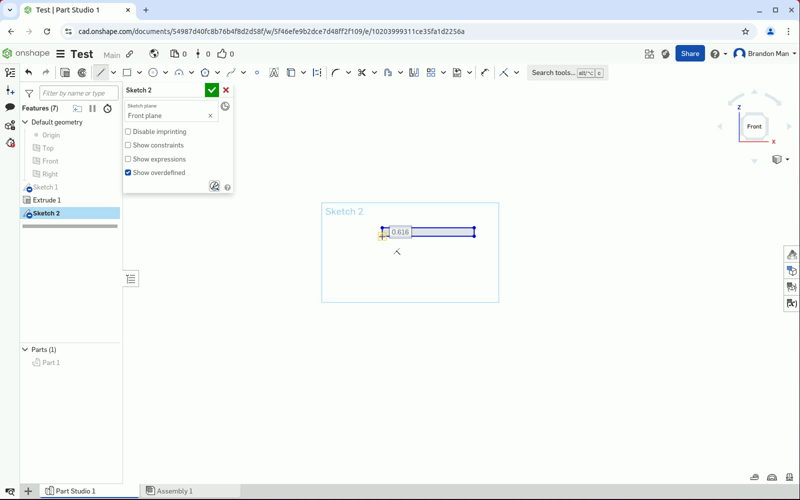
scroll(-6)
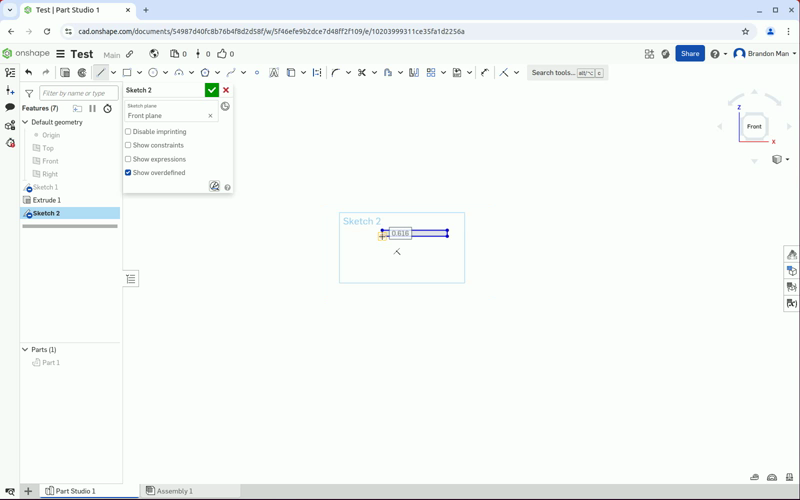
scroll(-6)
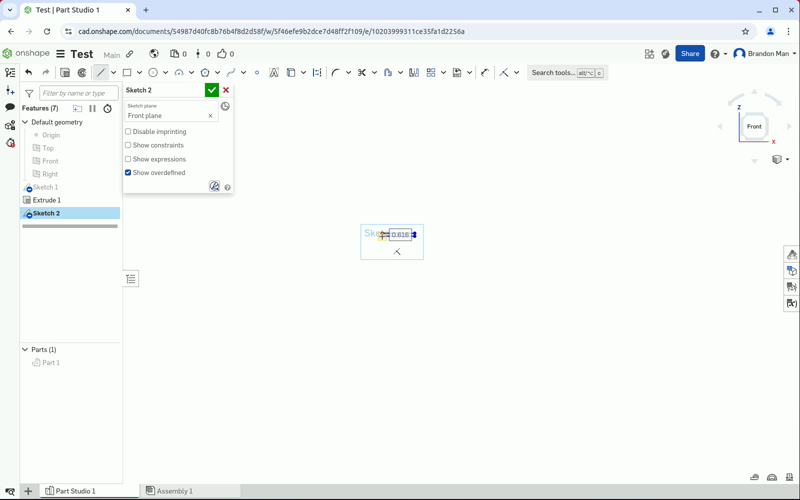
key(esc)
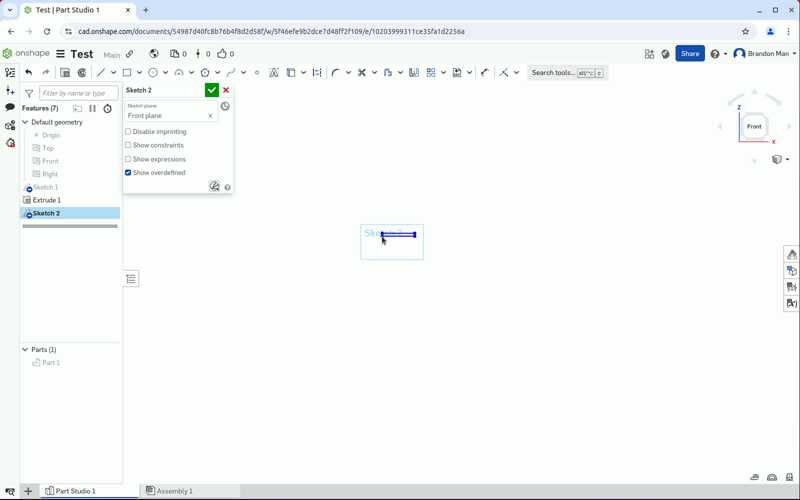
mouse_move(393, 233)
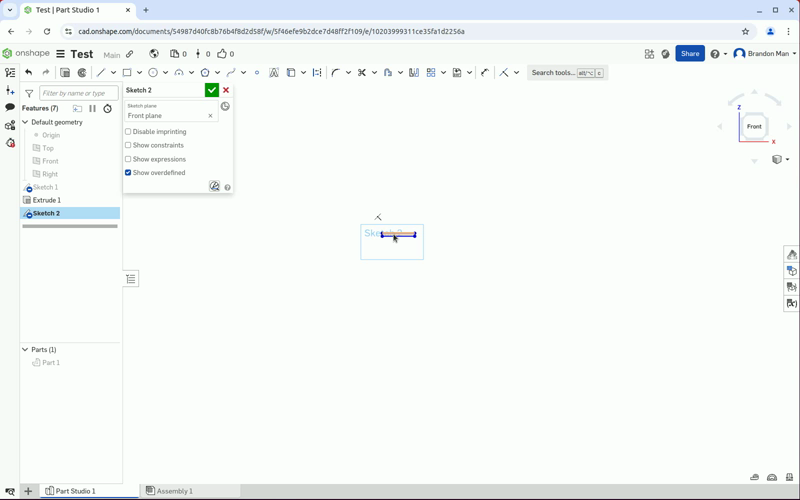
scroll(6)
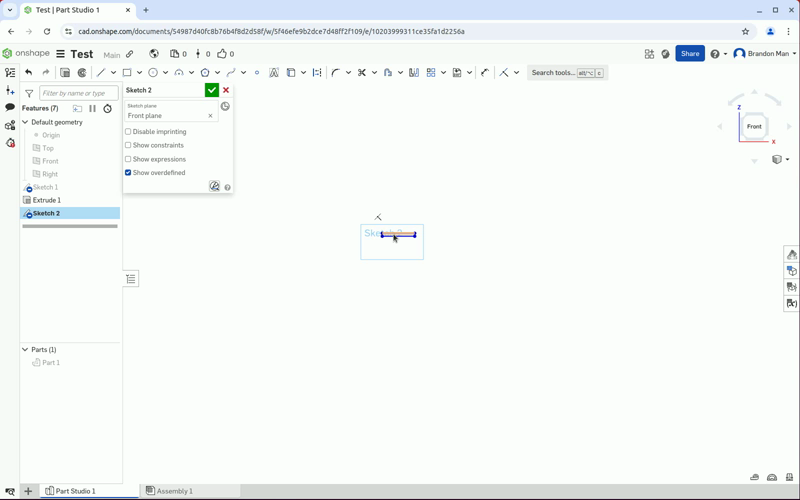
scroll(6)
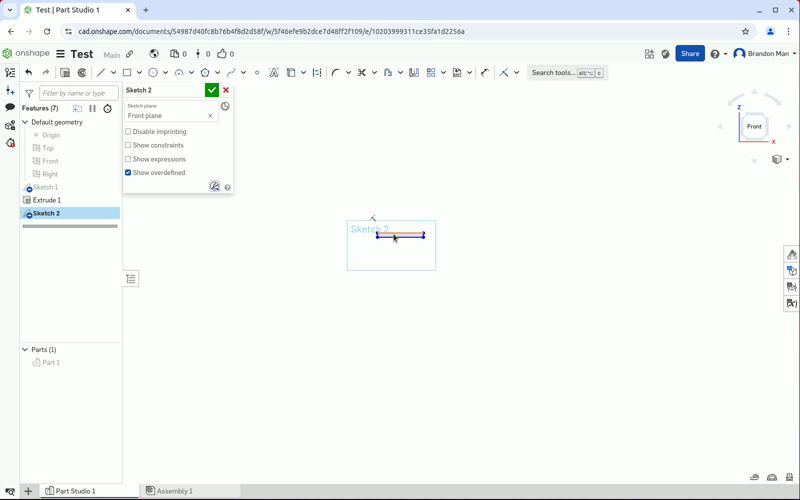
scroll(6)
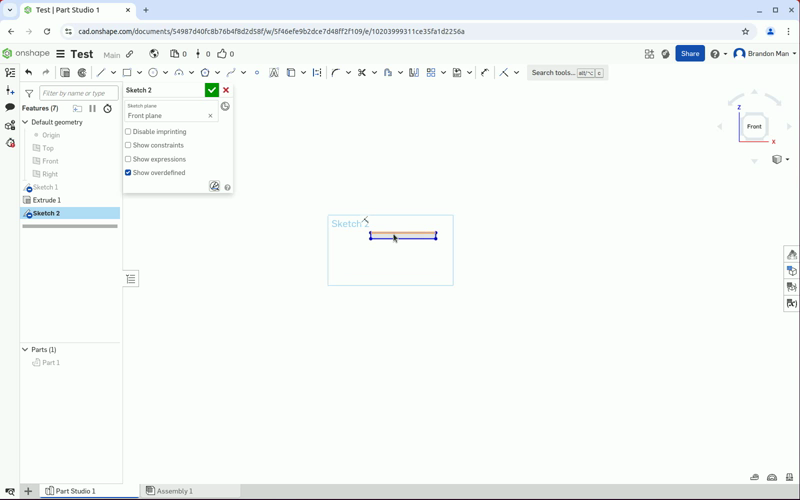
scroll(6)
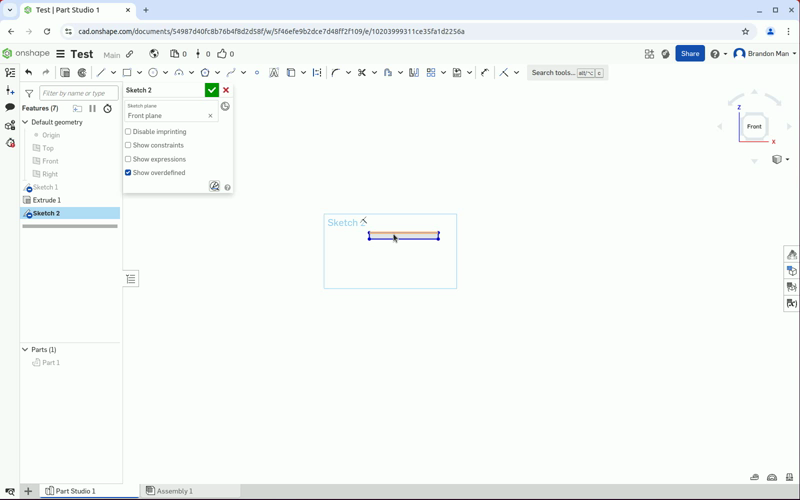
scroll(6)
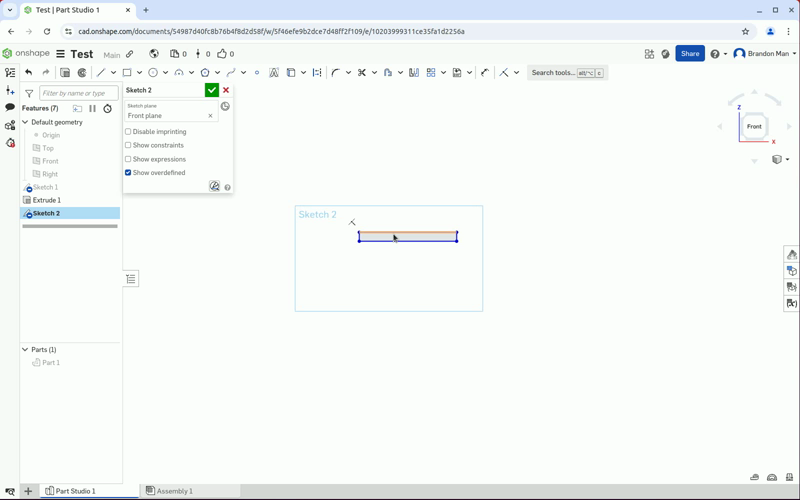
scroll(6)
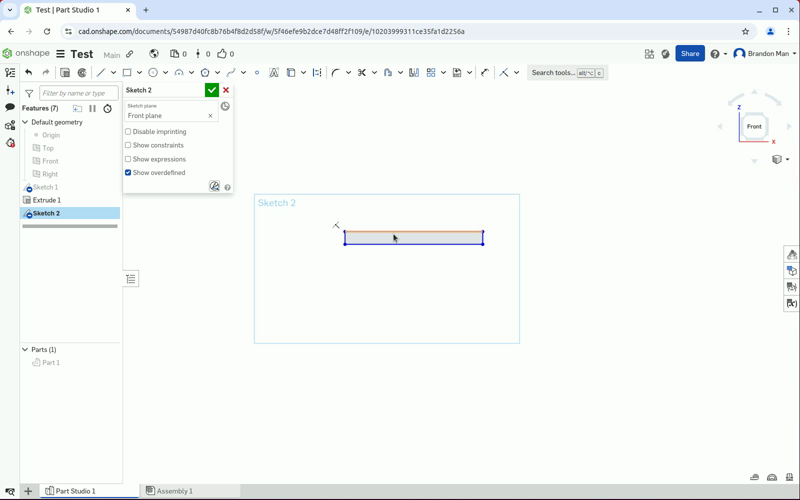
scroll(6)
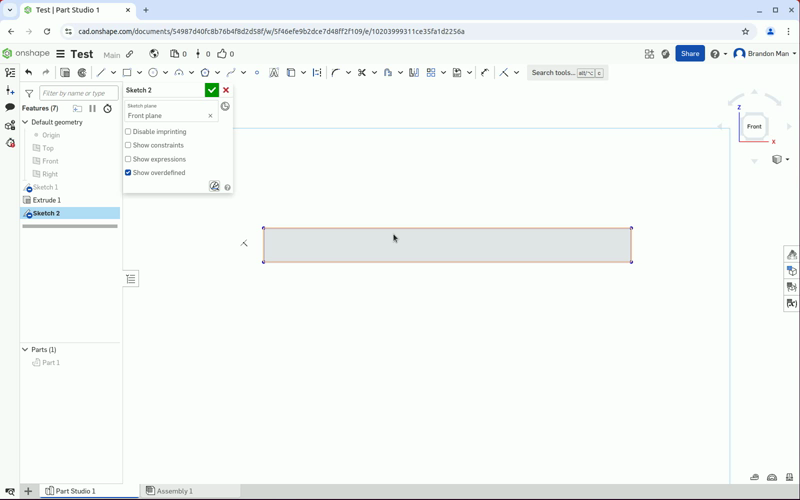
click(393, 233)
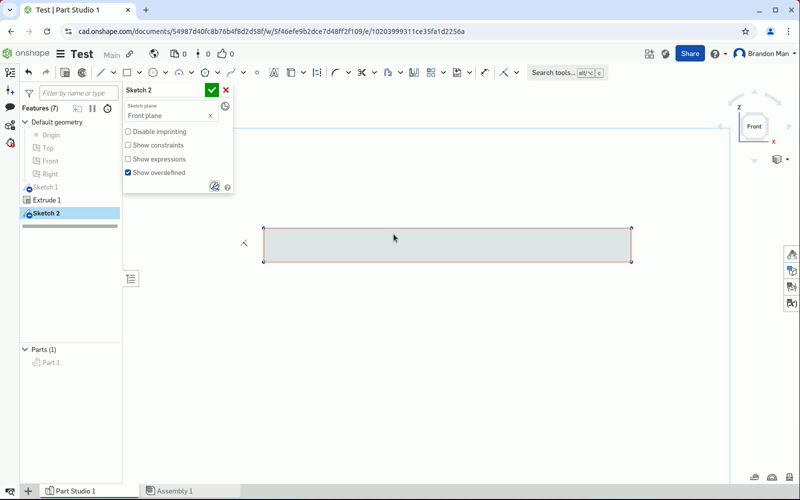
scroll(-6)
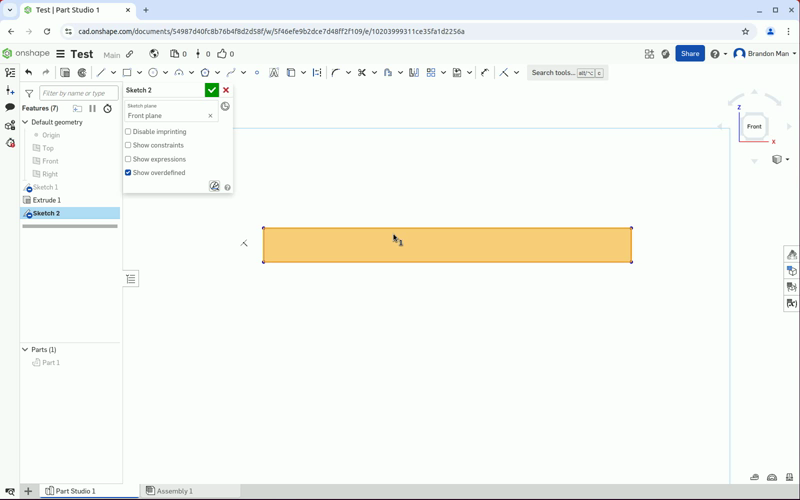
scroll(-6)
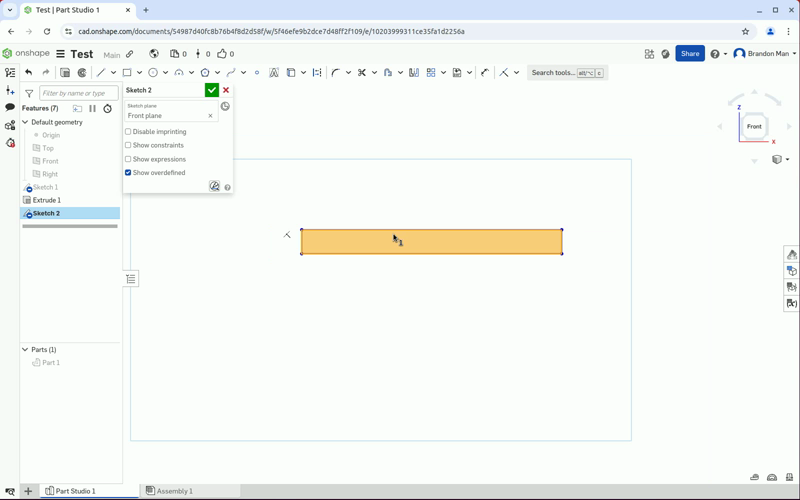
scroll(-6)
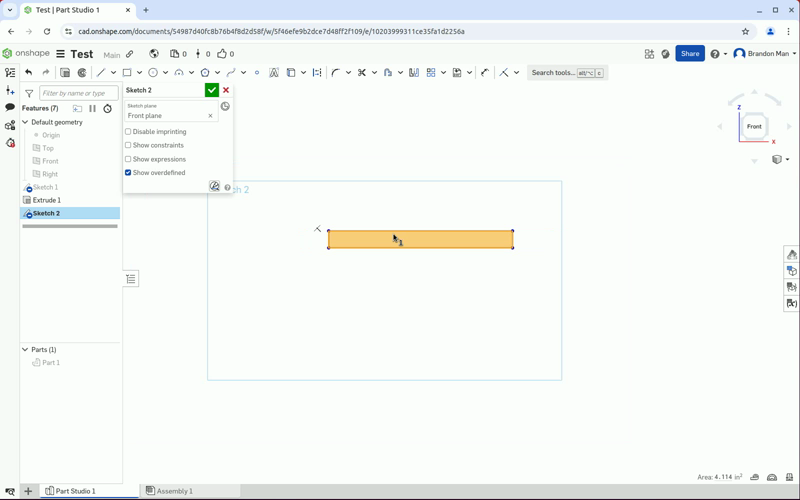
scroll(-6)
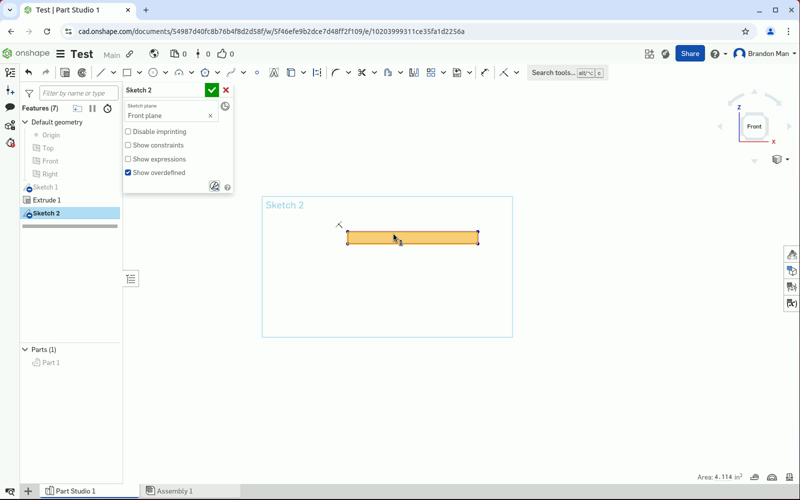
scroll(-6)
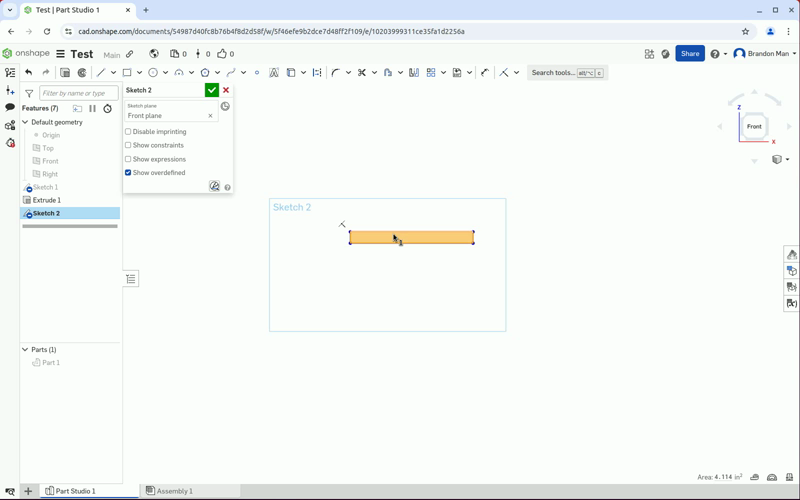
scroll(-6)
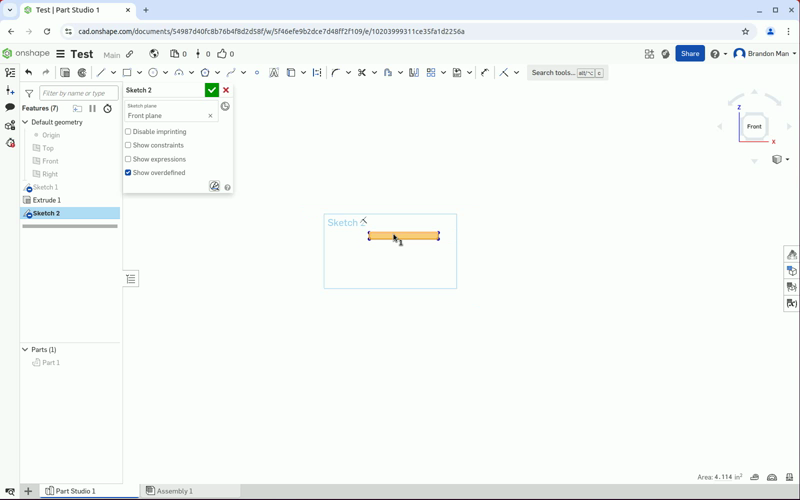
scroll(-6)
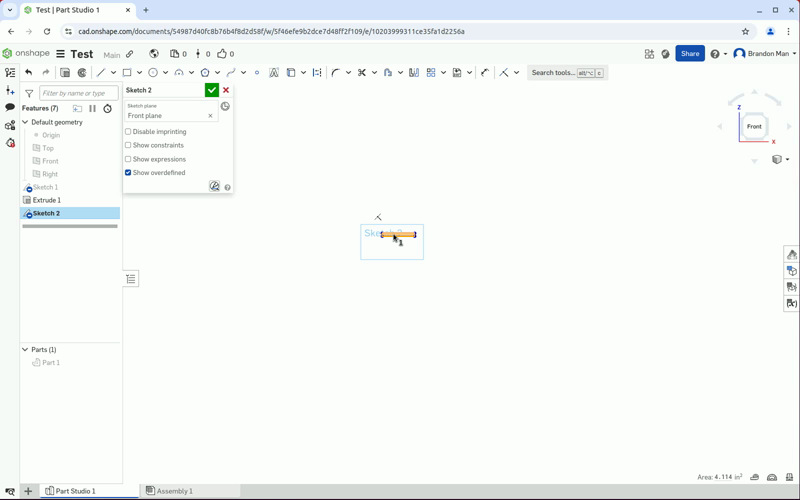
mouse_move(73, 352)
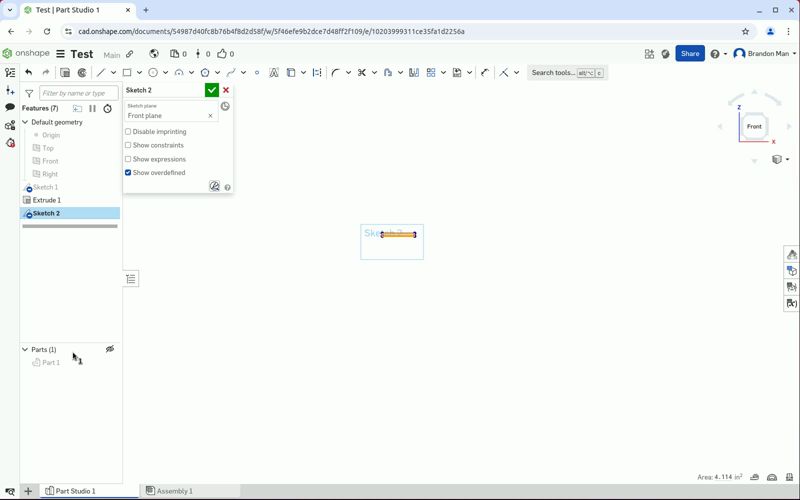
key(shift+y)
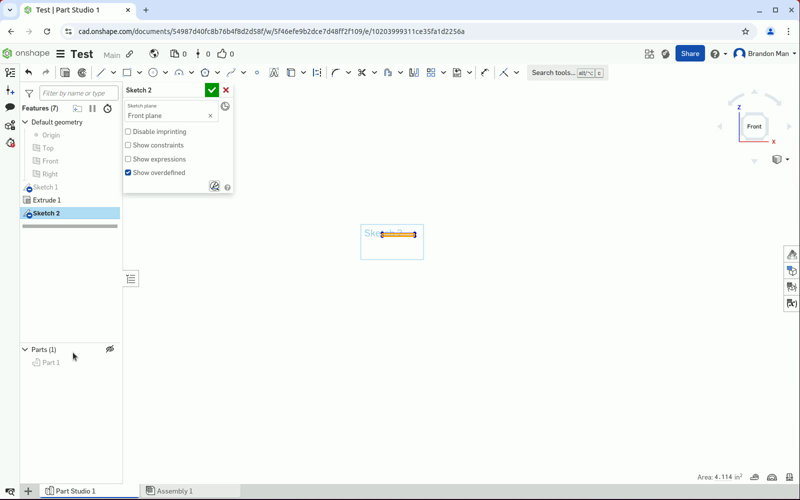
key(shift+e)
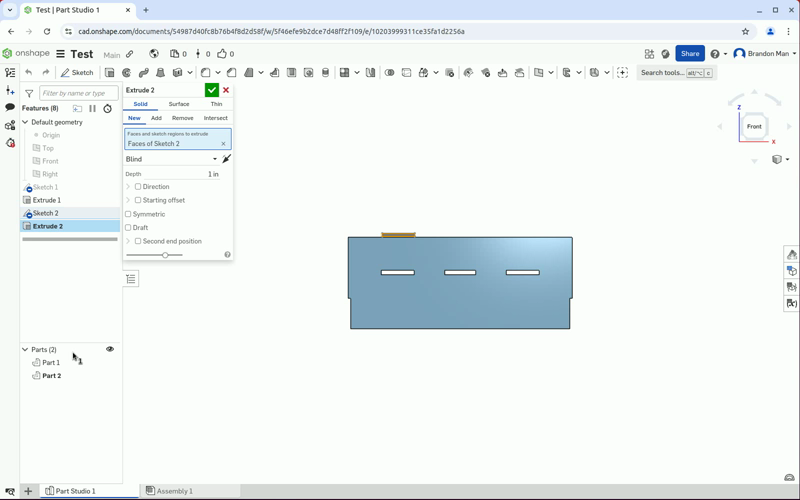
mouse_move(143, 106)
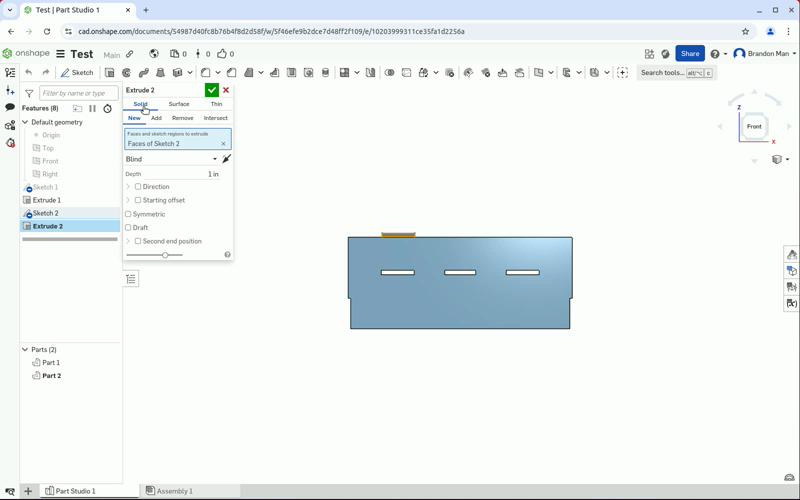
click(143, 106)
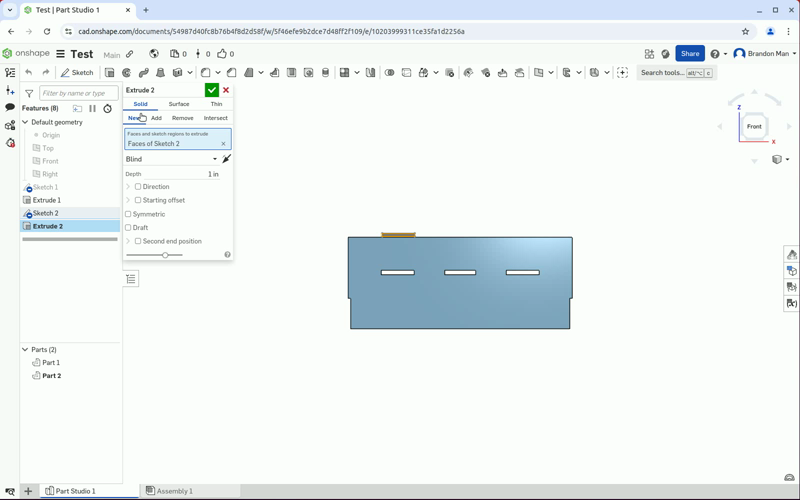
mouse_move(137, 120)
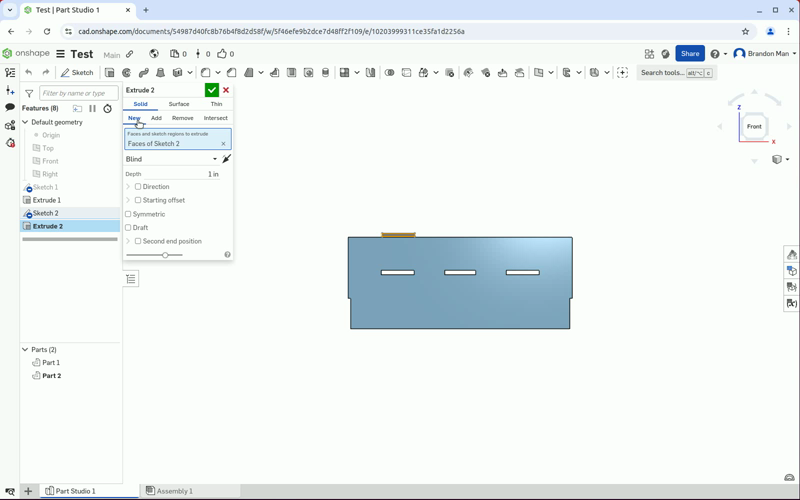
click(137, 120)
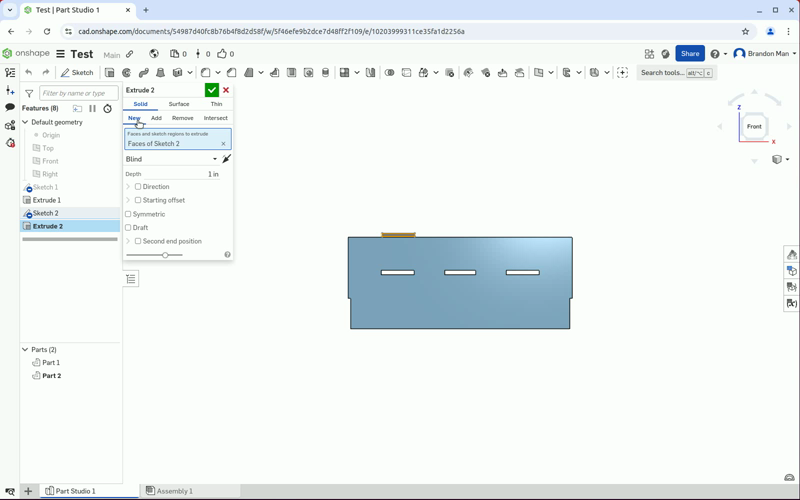
key(tab, 4)
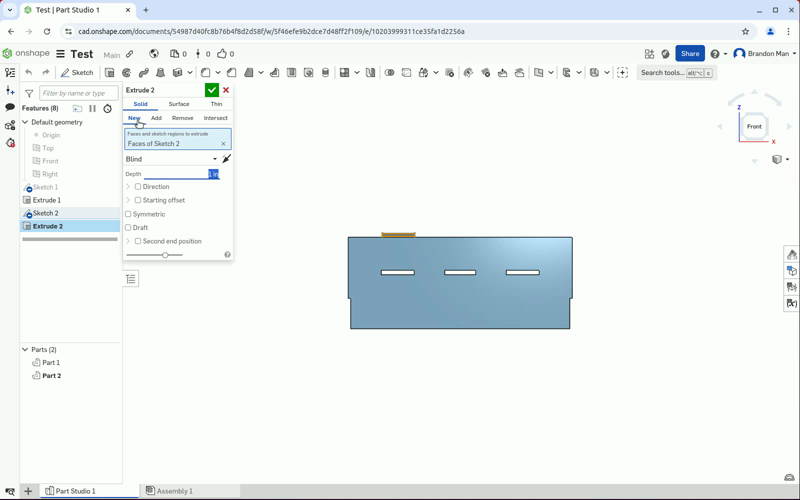
text(0.722)
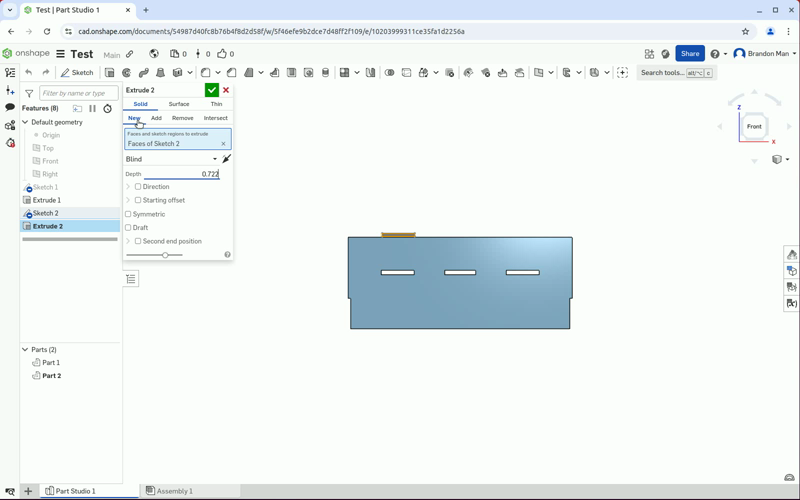
key(enter)
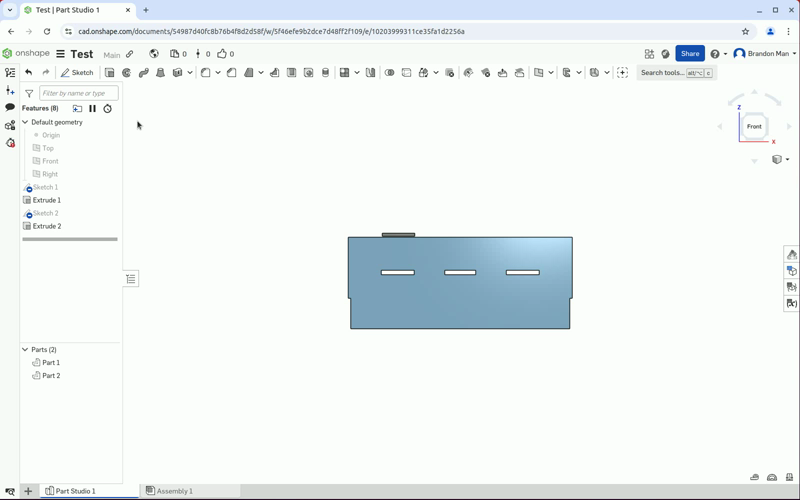
key(shift+h)
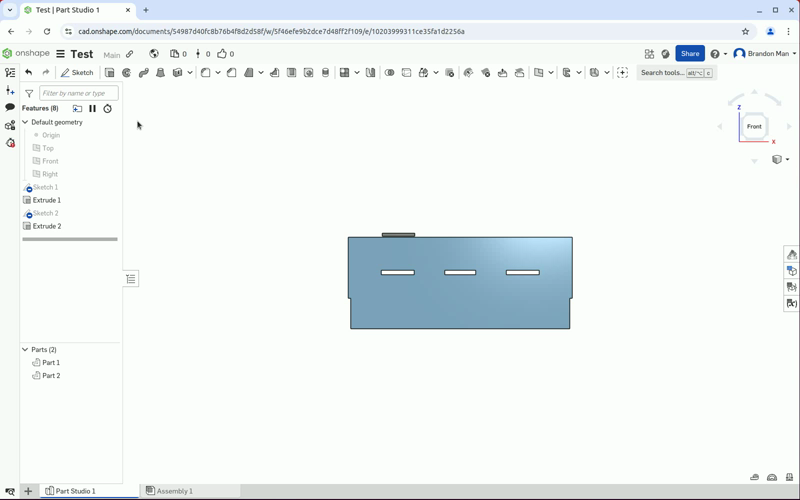
key(shift+h)
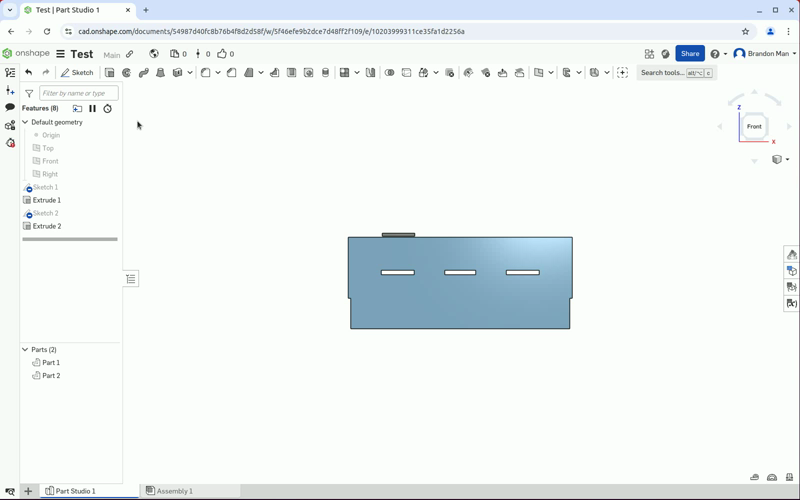
mouse_move(73, 189)
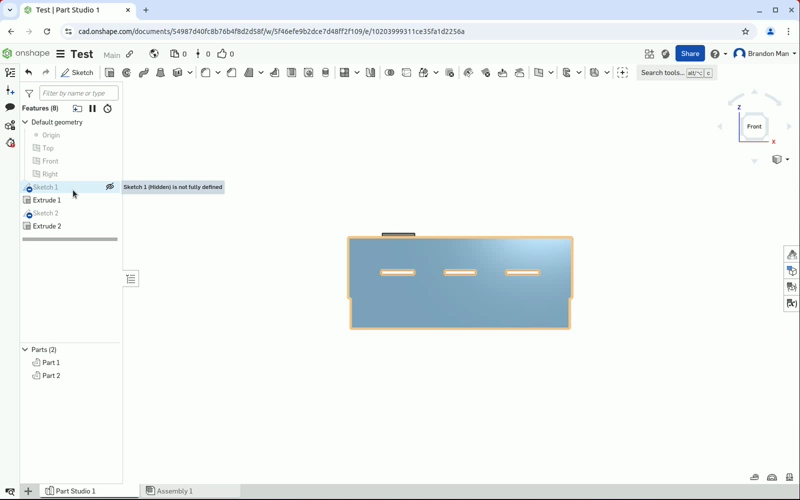
click(73, 189)
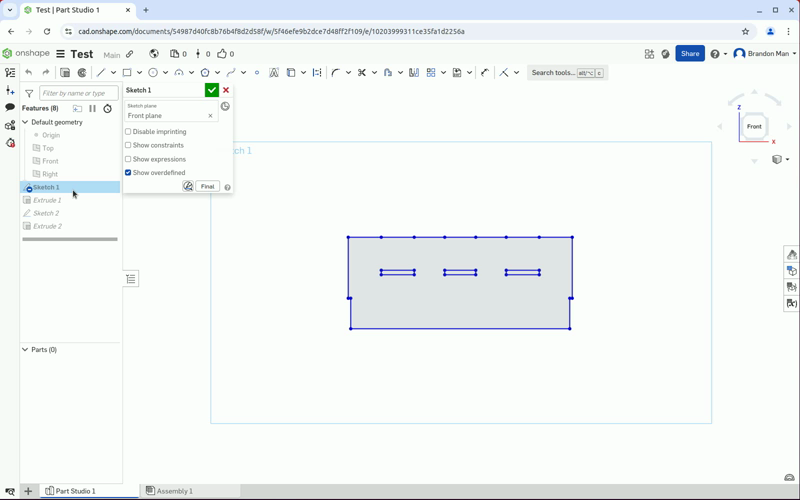
mouse_move(229, 92)
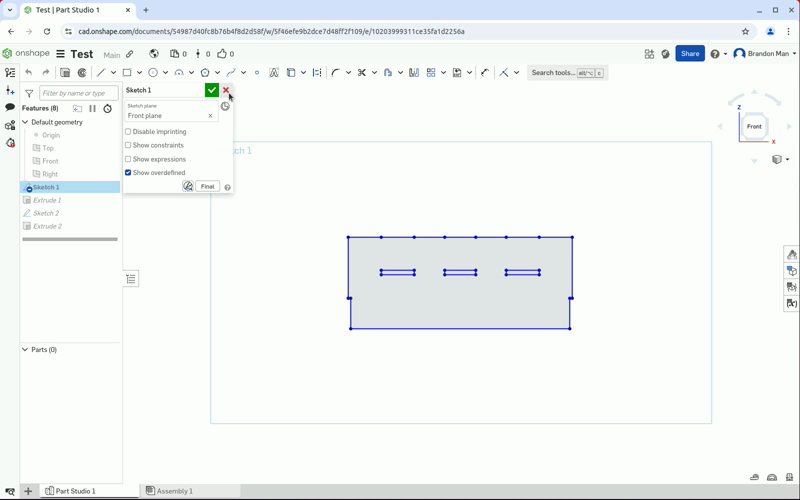
click(229, 92)
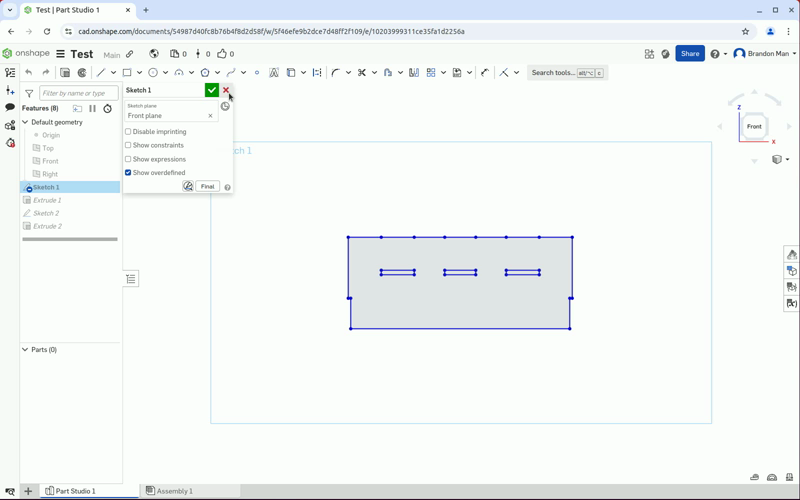
key(shift+s)
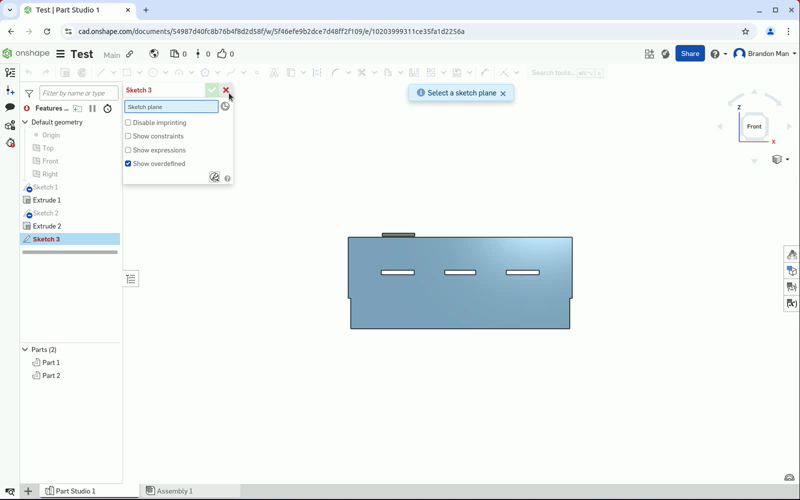
mouse_move(73, 163)
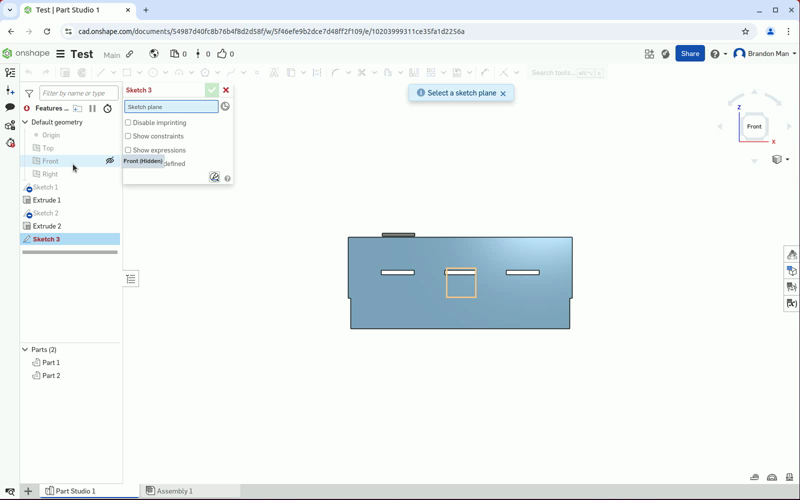
click(73, 163)
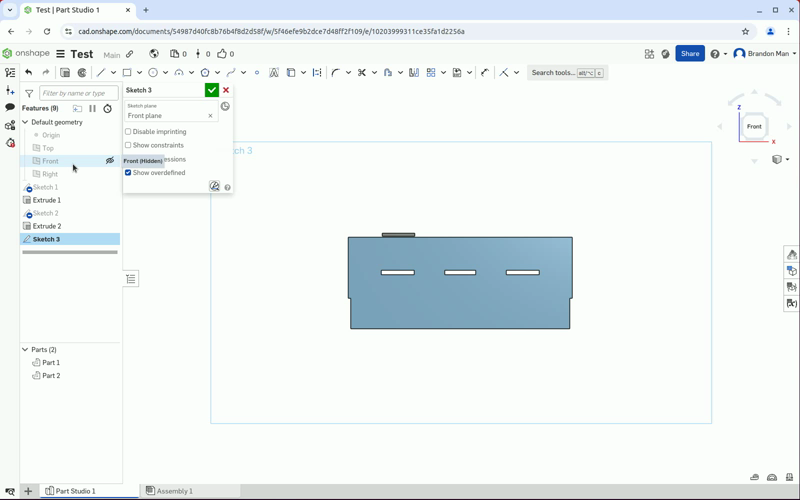
mouse_move(73, 352)
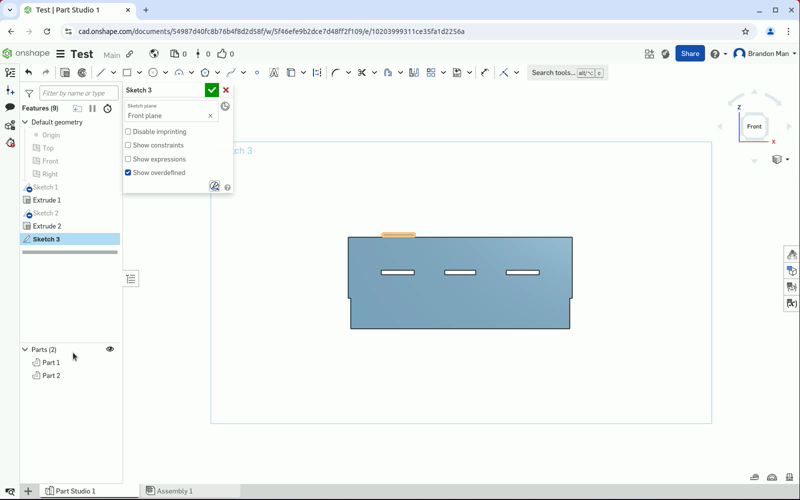
key(y)
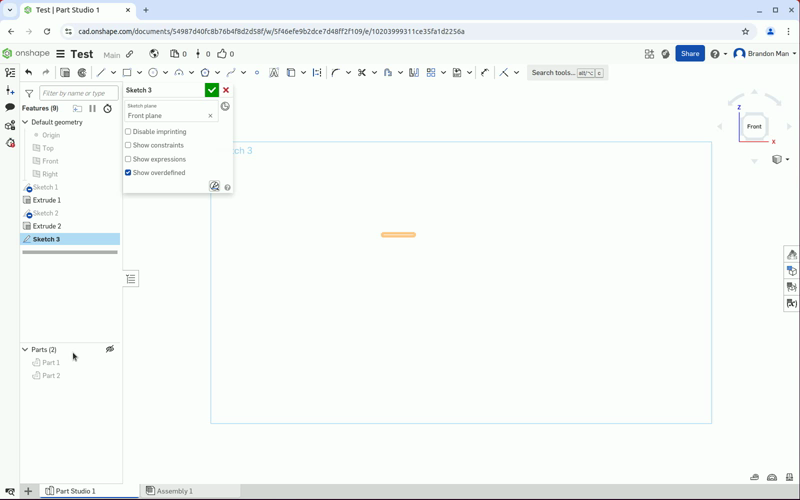
key(l)
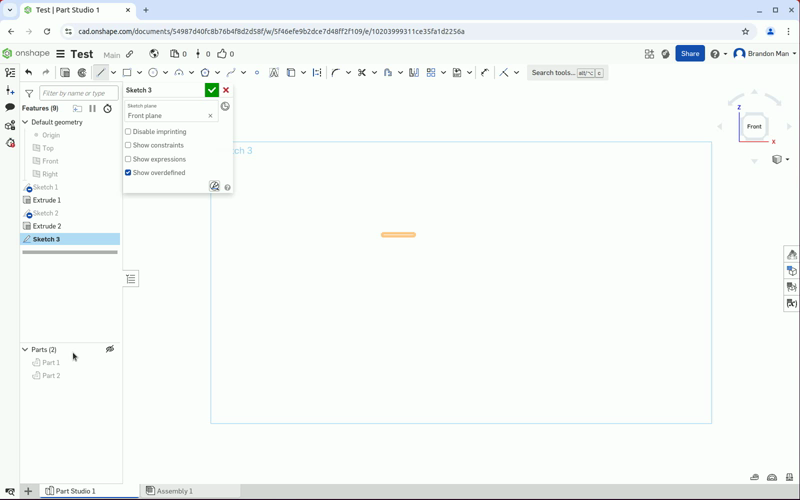
key_down(shift)
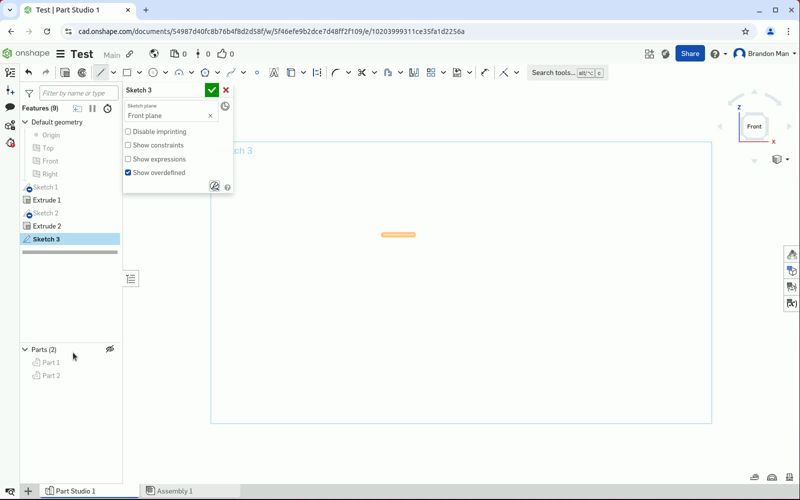
mouse_move(445, 236)
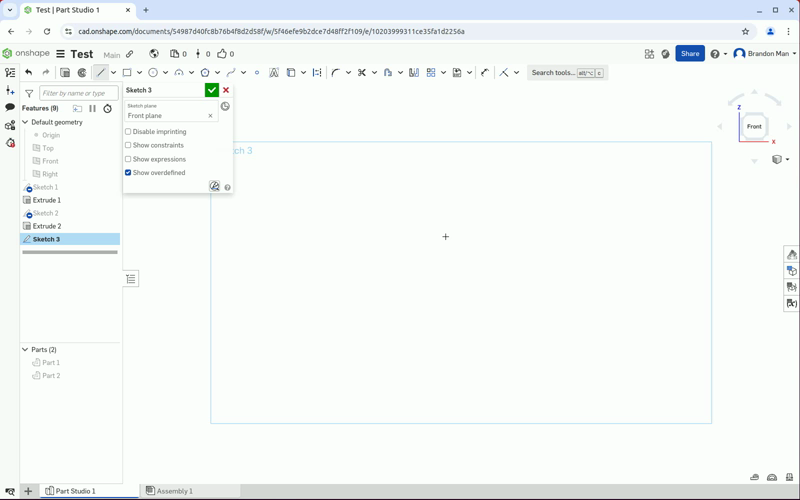
click(445, 236)
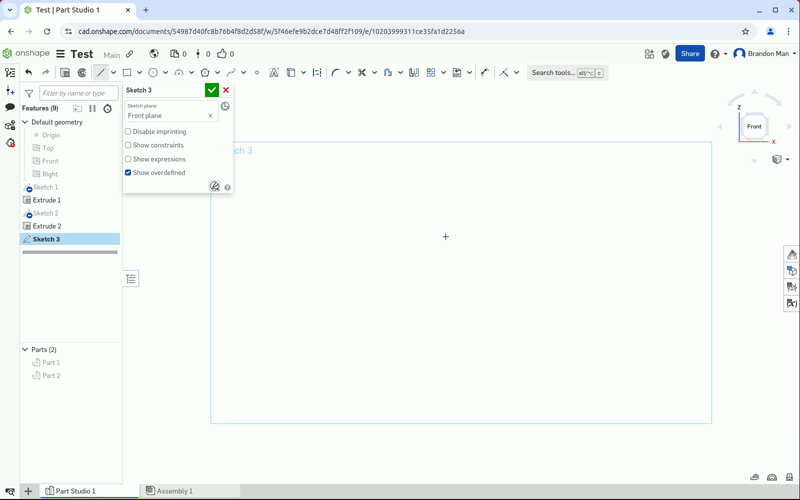
key_up(shift)
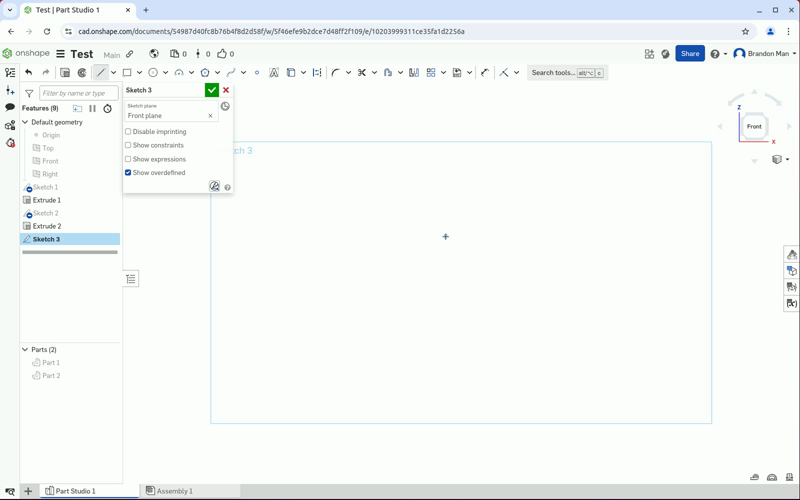
key_down(shift)
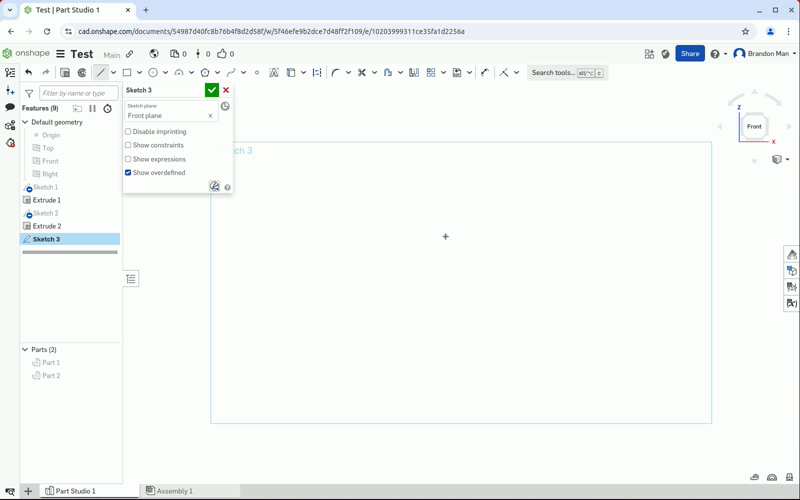
mouse_move(475, 236)
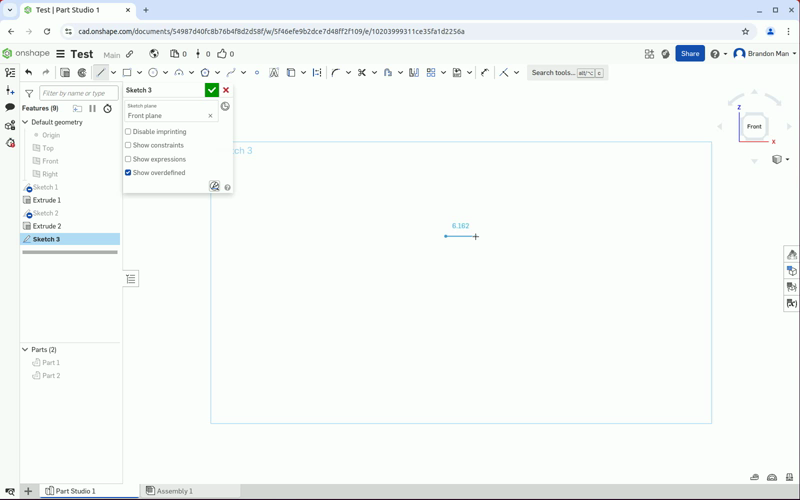
mouse_move(477, 236)
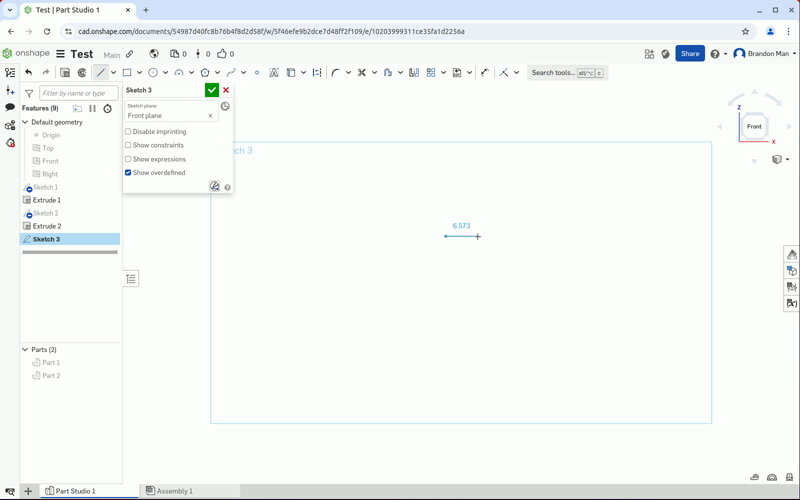
click(477, 236)
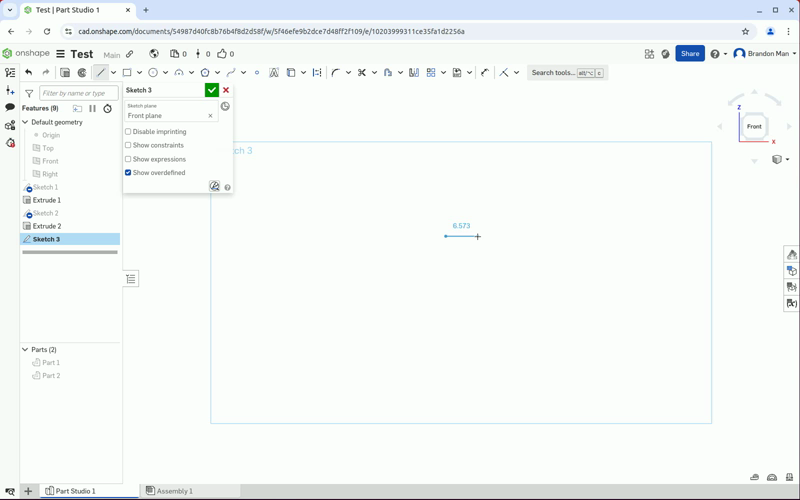
key_up(shift)
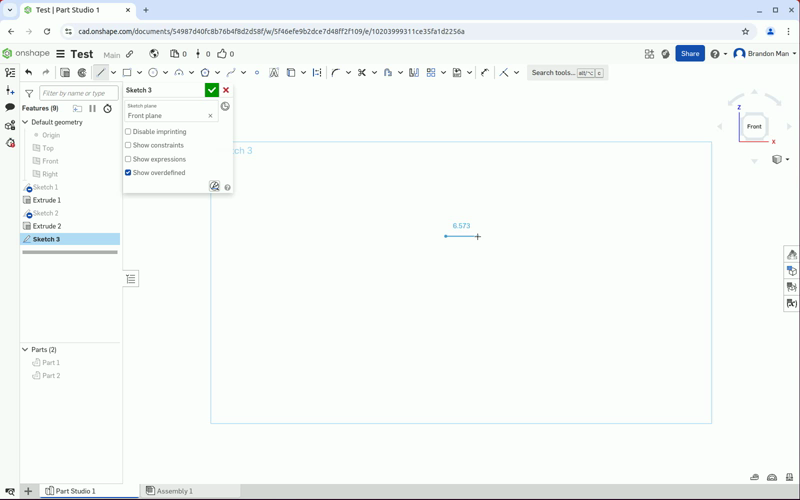
key_down(shift)
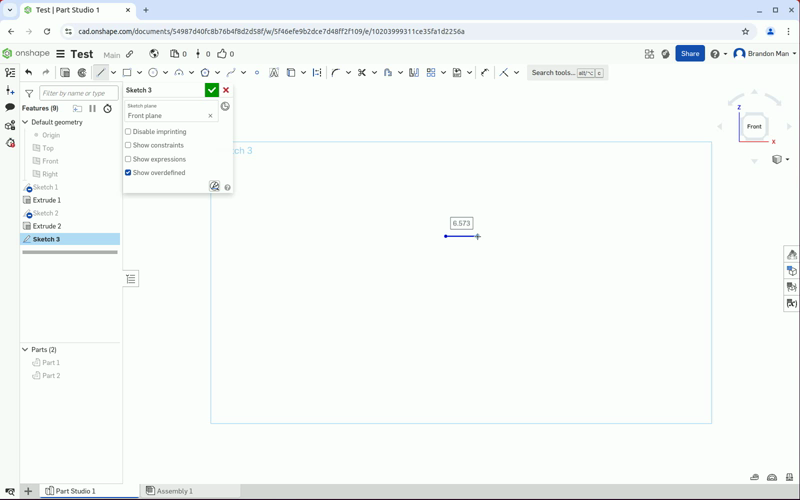
mouse_move(507, 236)
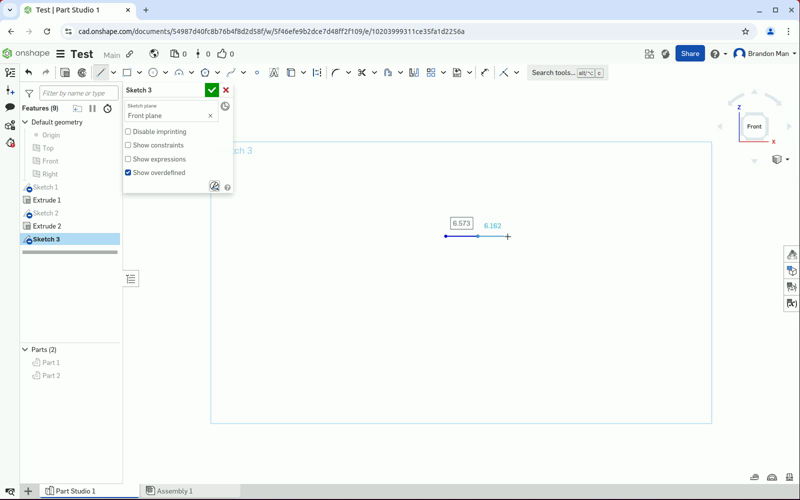
mouse_move(477, 233)
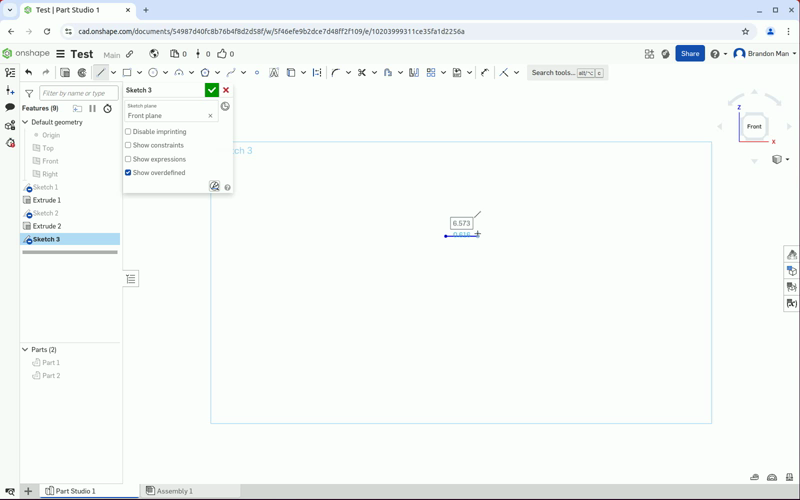
scroll(6)
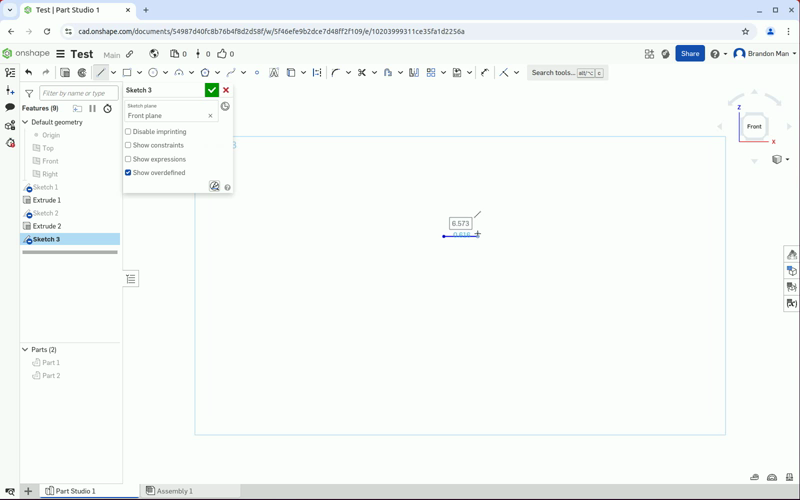
scroll(6)
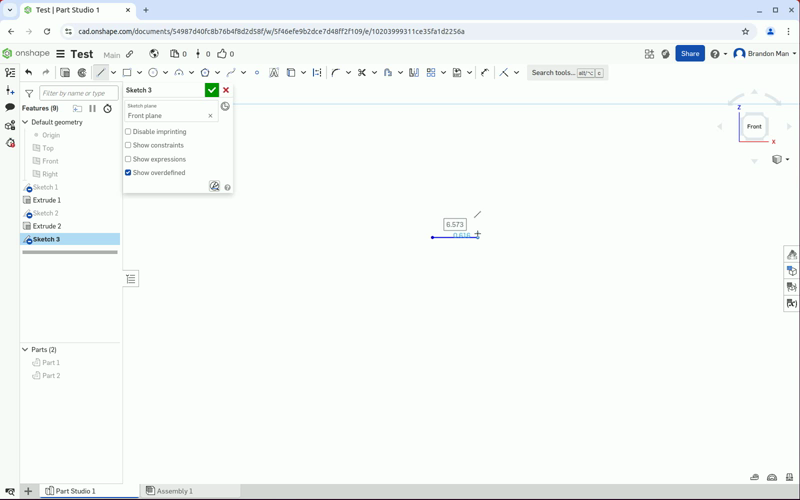
scroll(6)
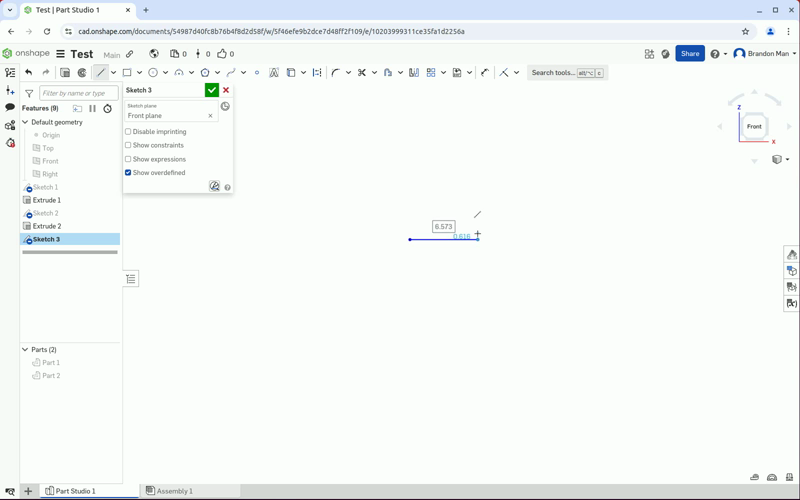
scroll(6)
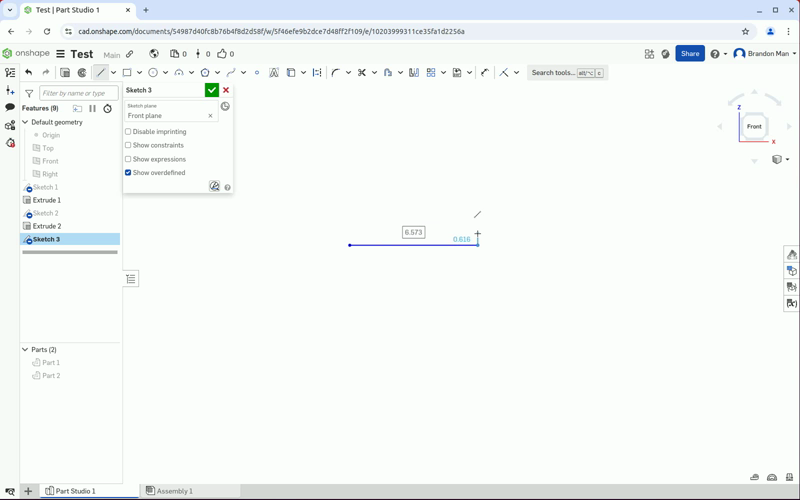
scroll(6)
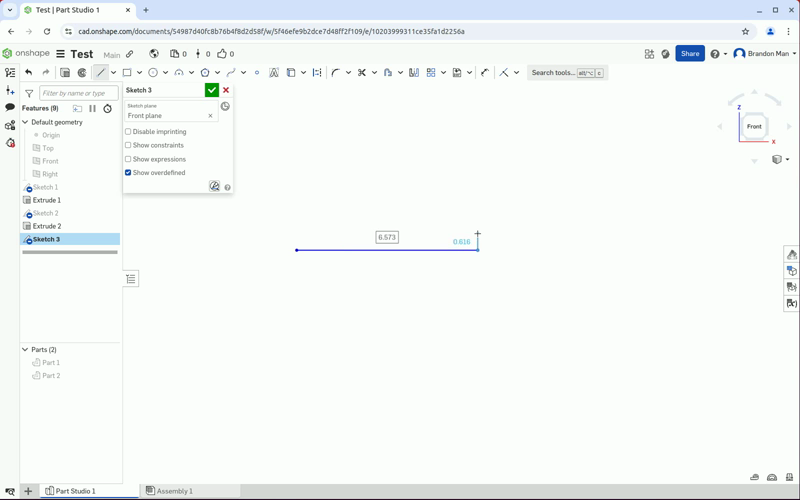
scroll(6)
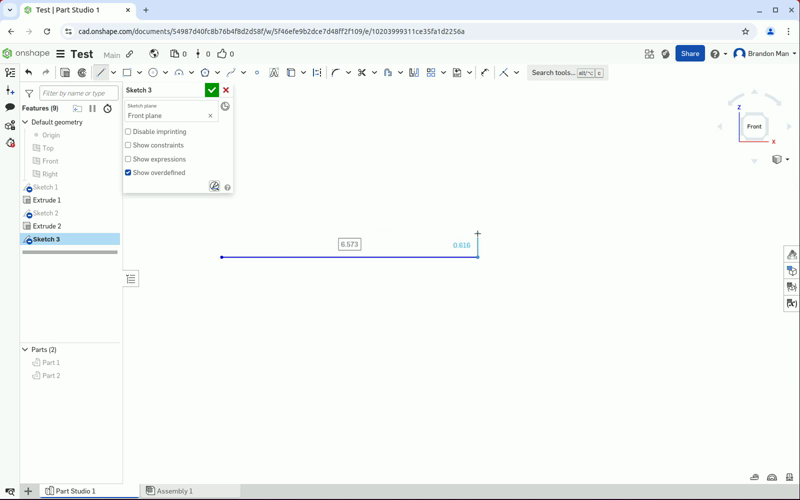
scroll(6)
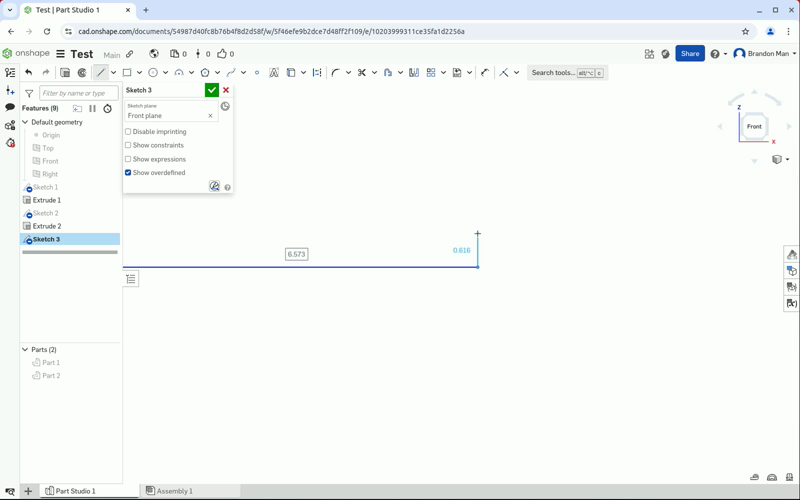
click(477, 233)
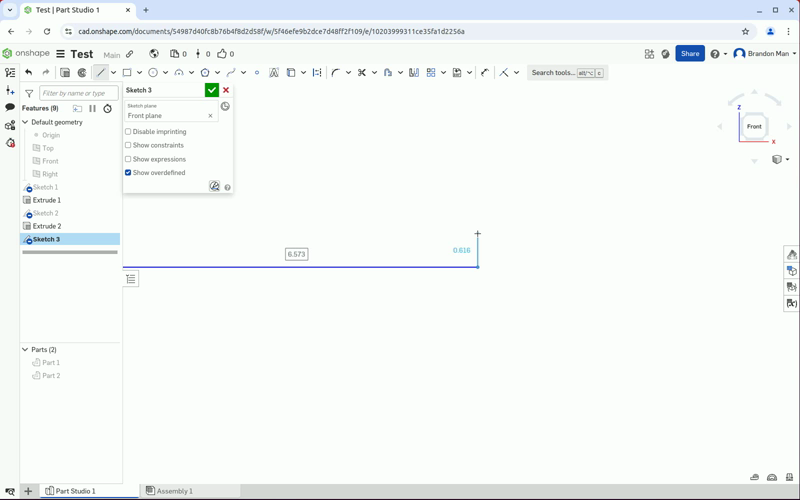
scroll(-6)
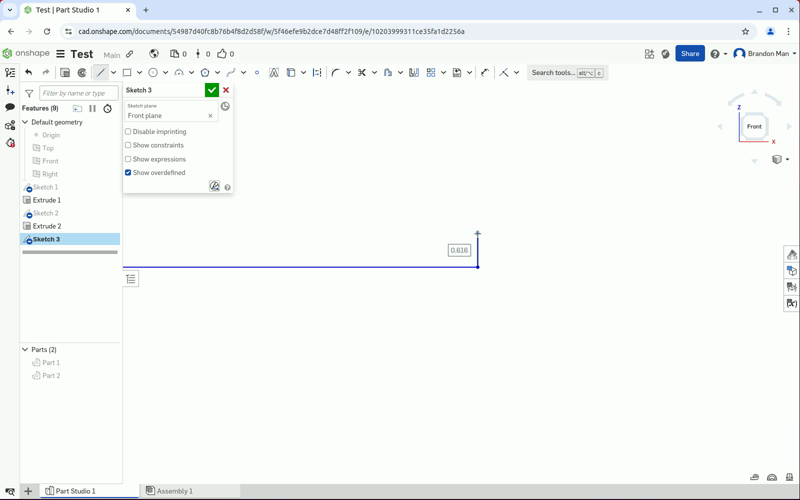
scroll(-6)
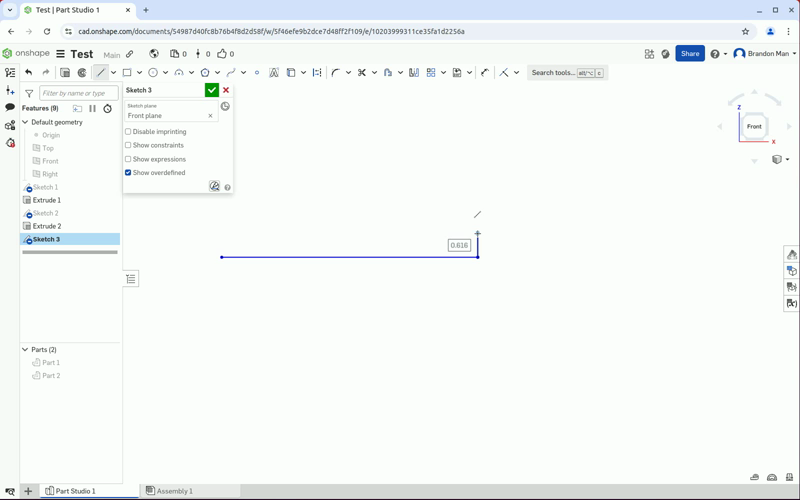
scroll(-6)
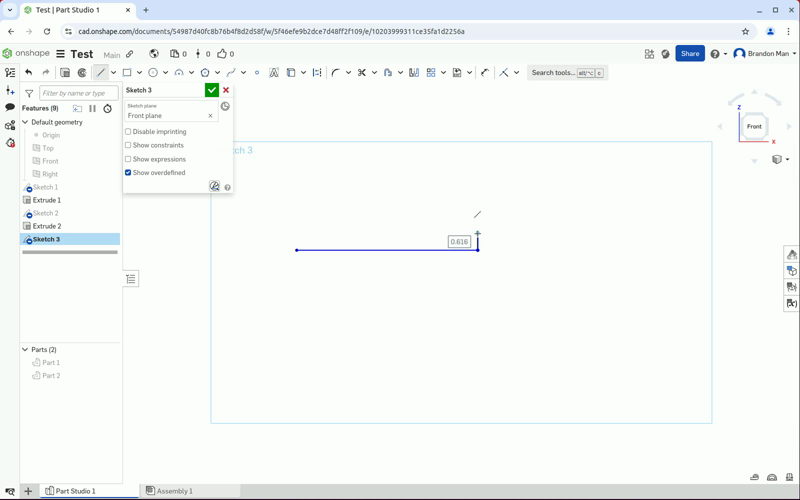
scroll(-6)
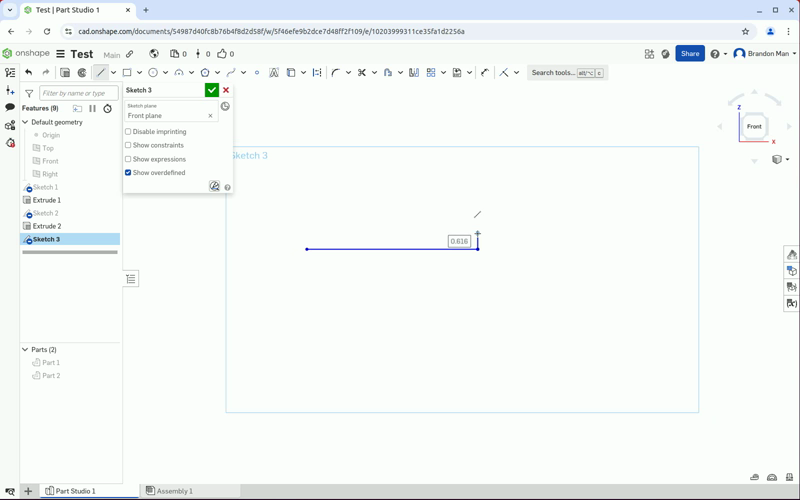
scroll(-6)
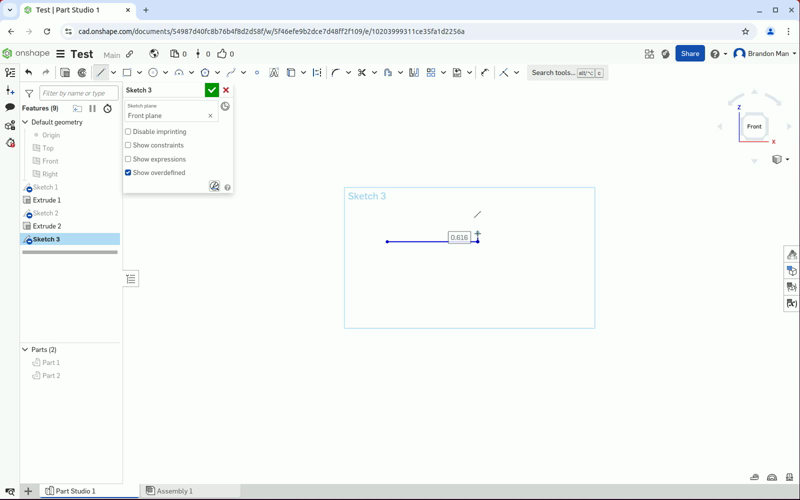
scroll(-6)
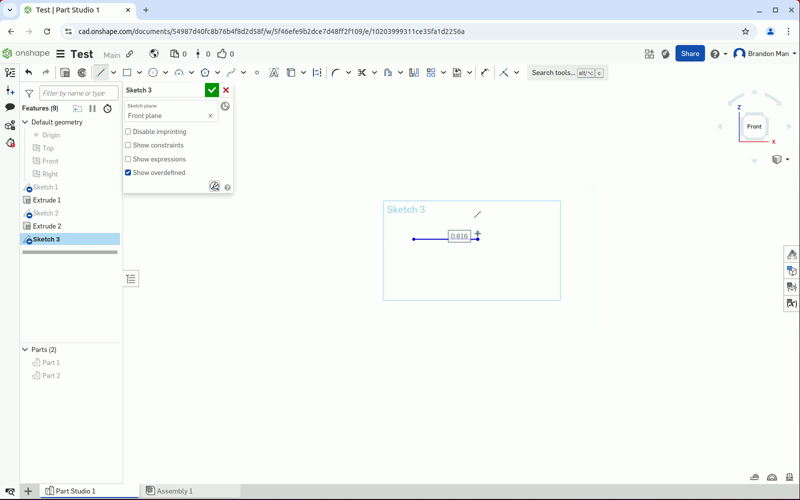
scroll(-6)
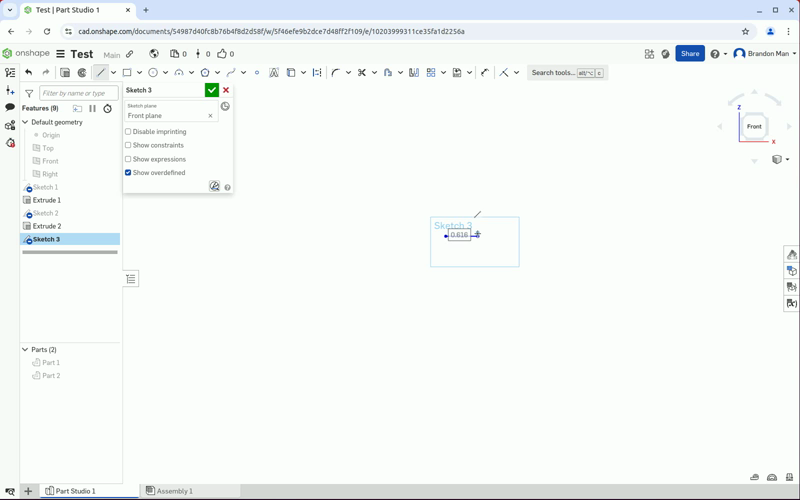
key_up(shift)
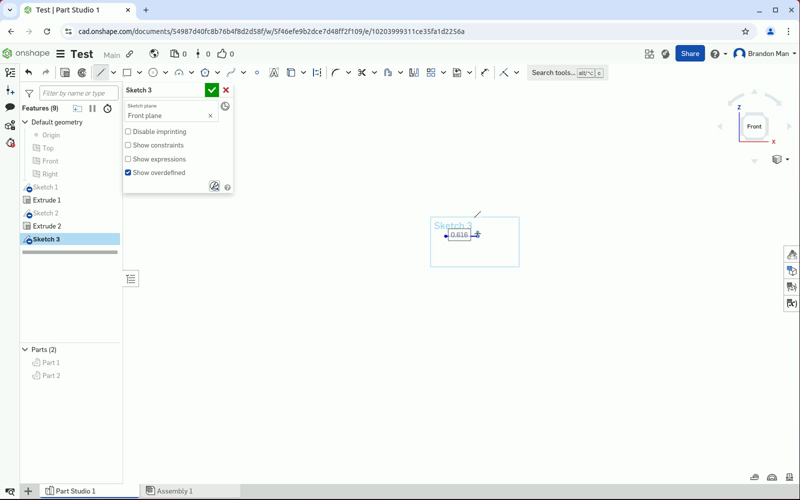
key_down(shift)
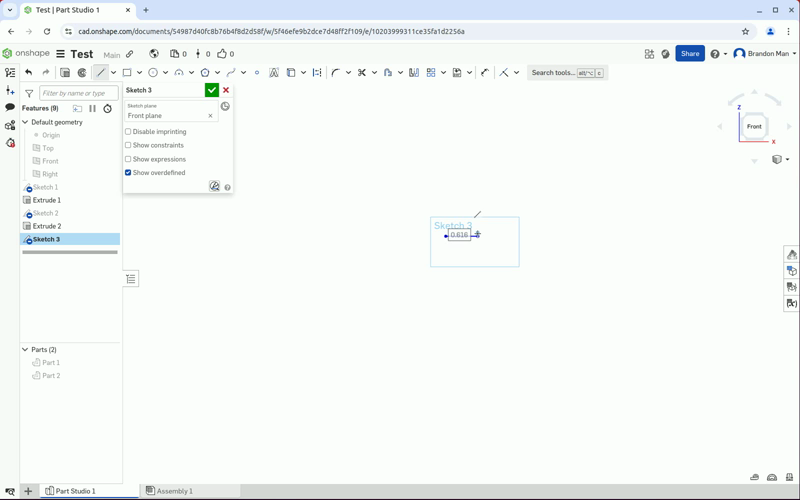
mouse_move(507, 233)
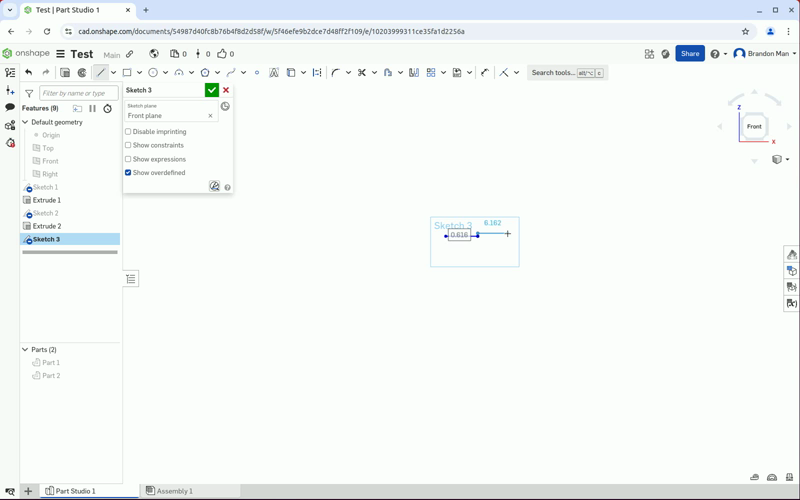
mouse_move(445, 233)
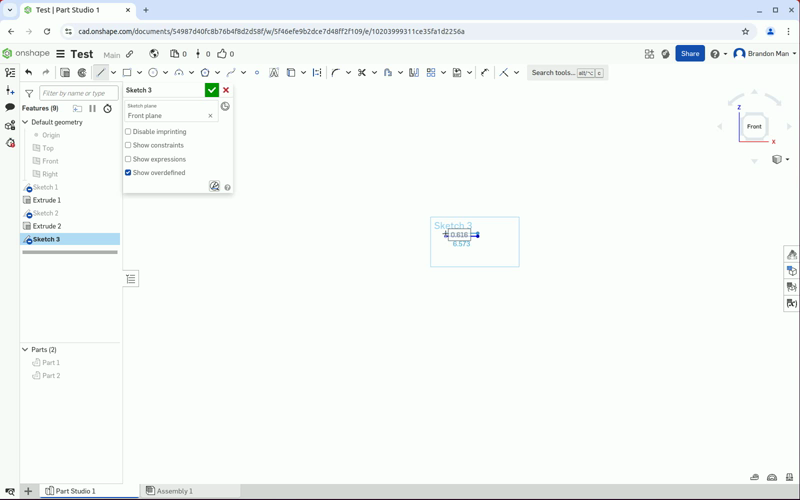
scroll(6)
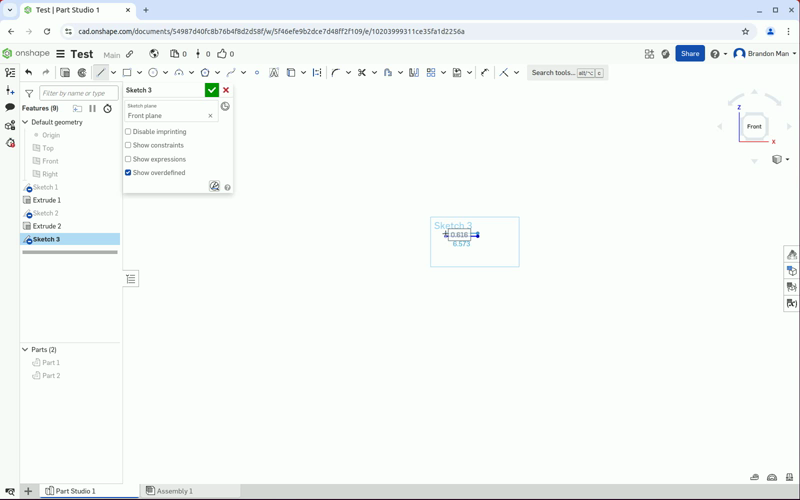
scroll(6)
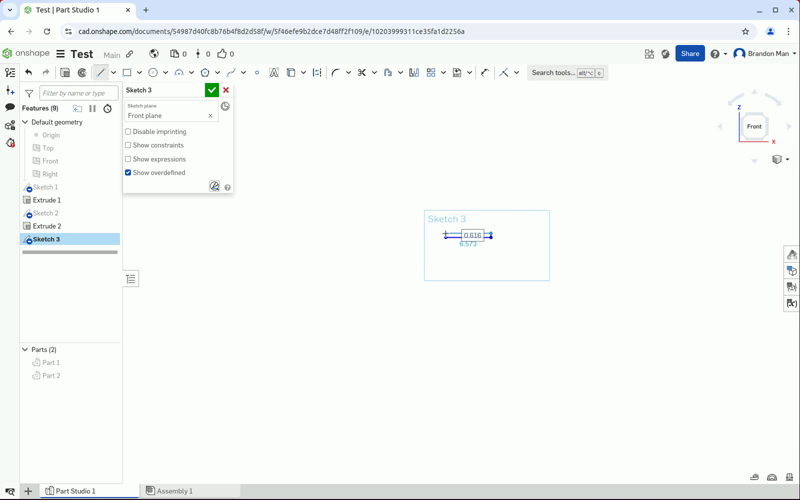
scroll(6)
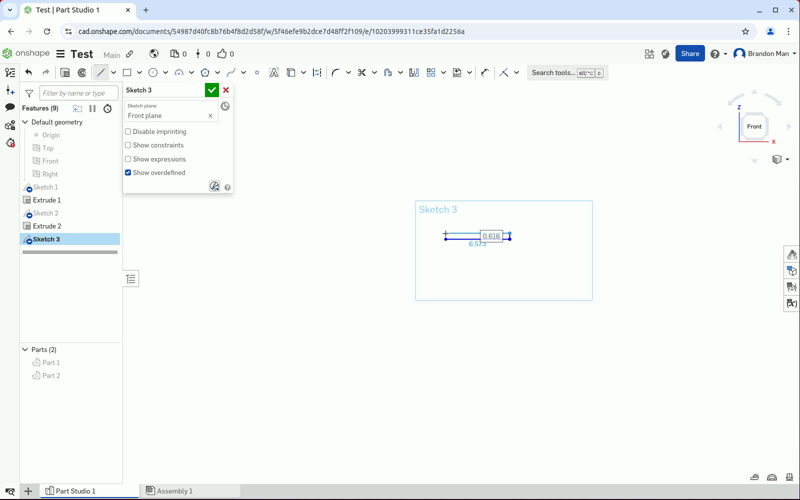
scroll(6)
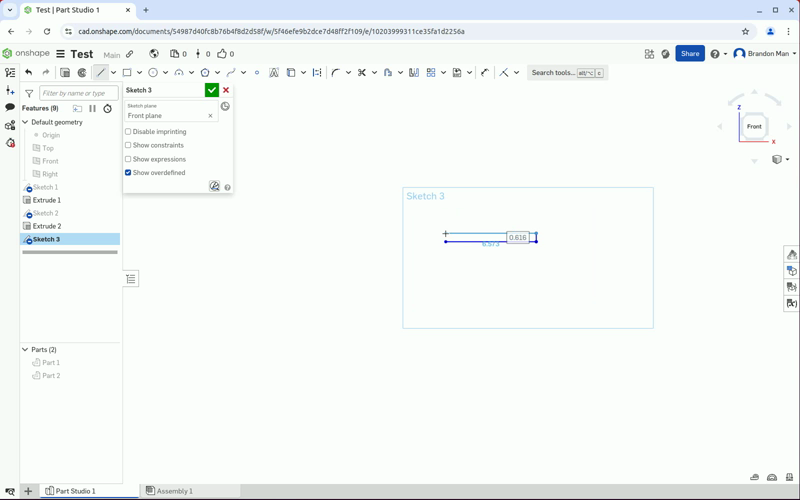
scroll(6)
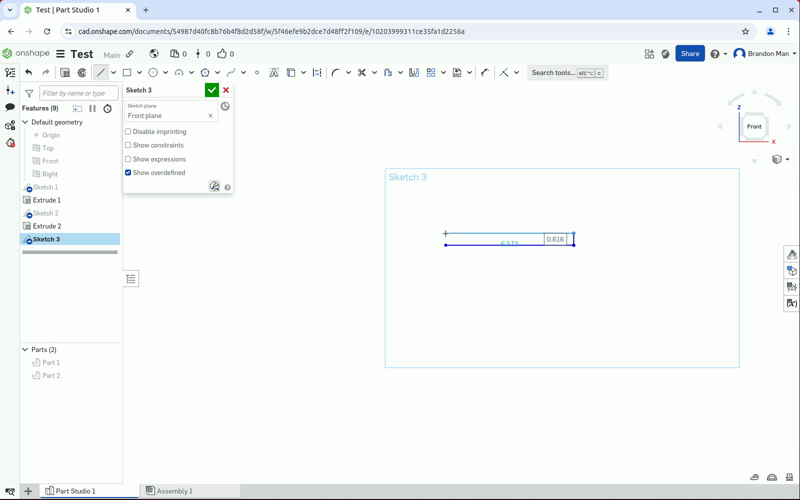
scroll(6)
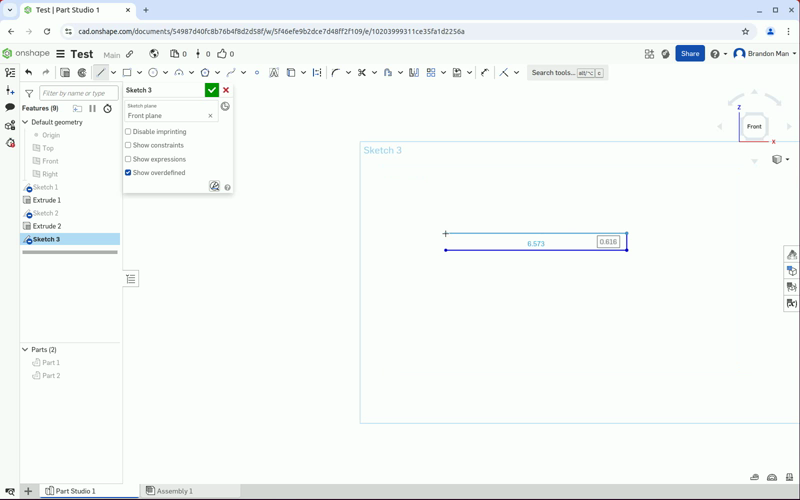
scroll(6)
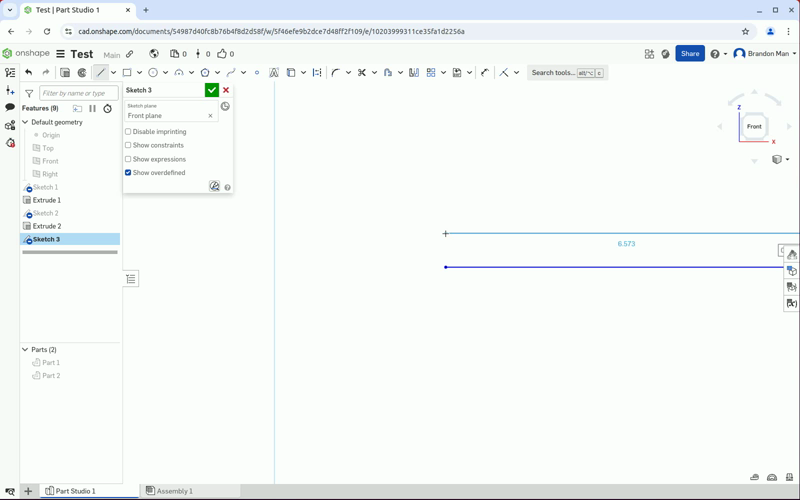
click(445, 233)
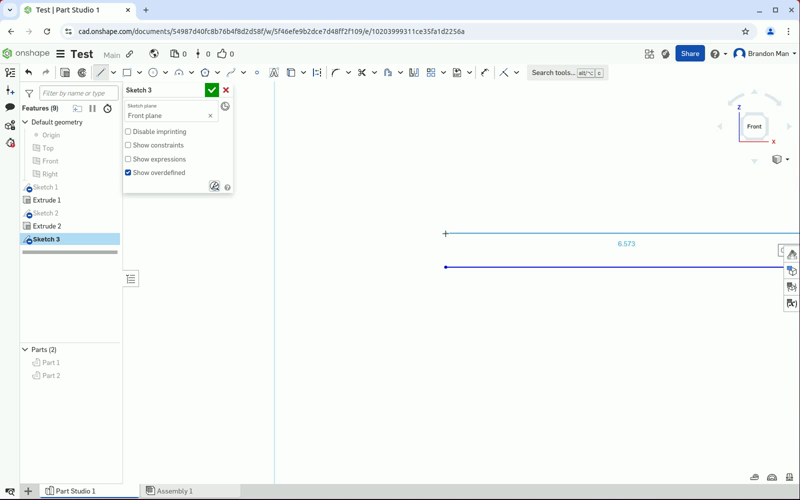
scroll(-6)
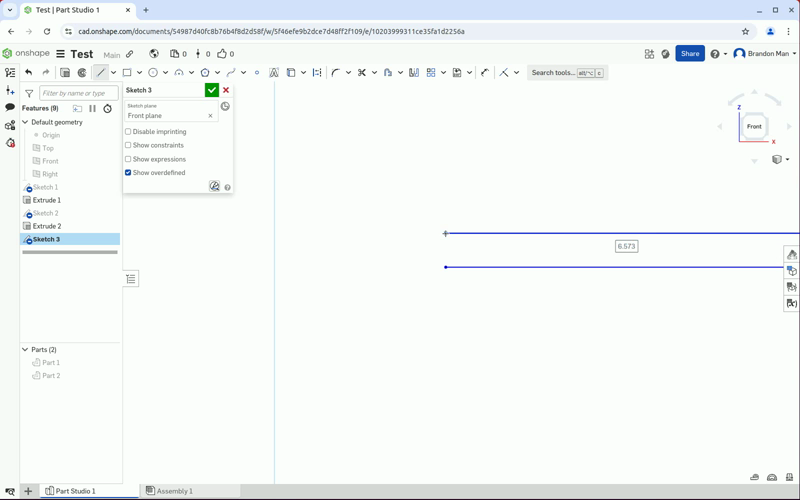
scroll(-6)
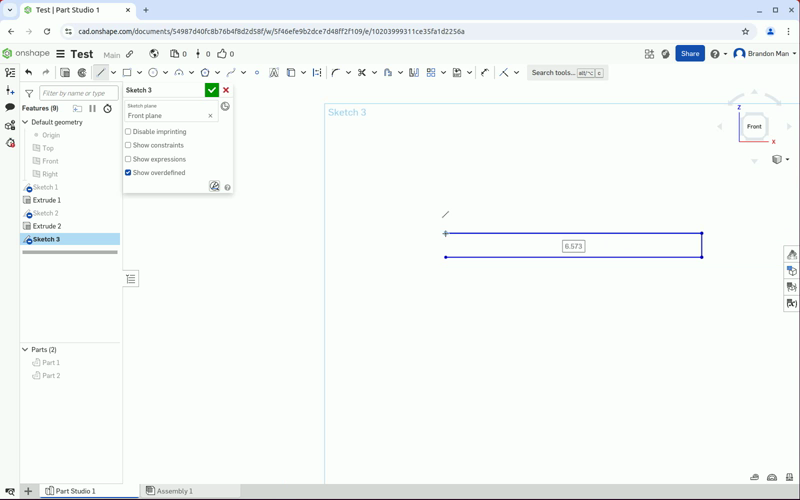
scroll(-6)
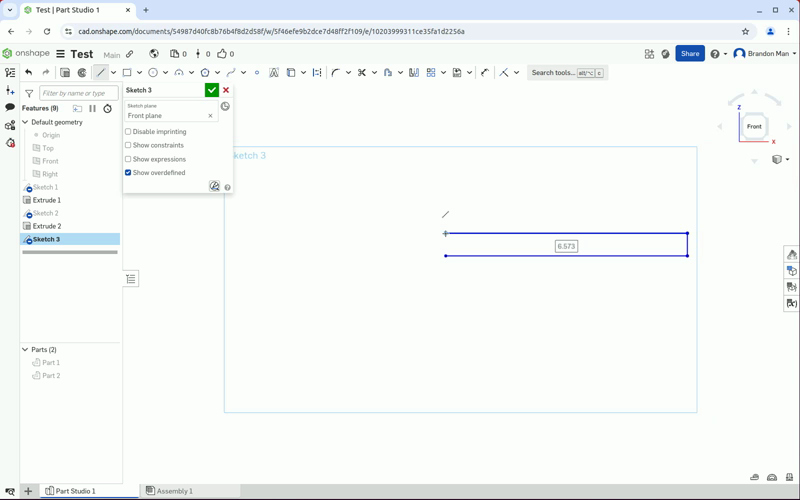
scroll(-6)
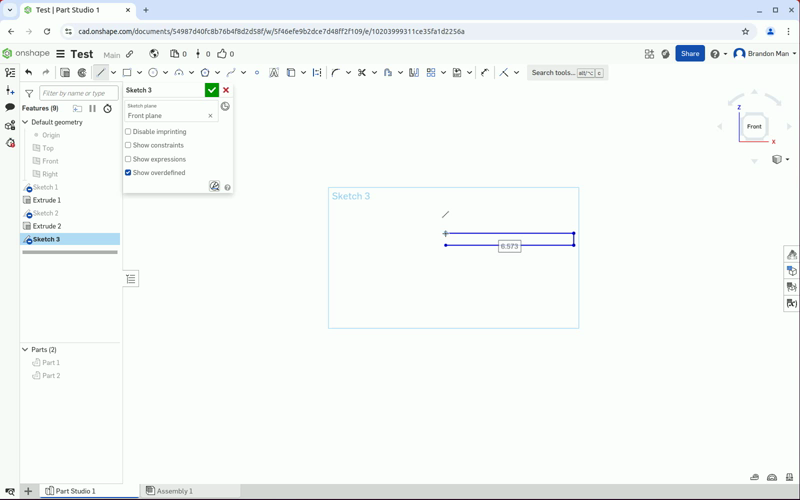
scroll(-6)
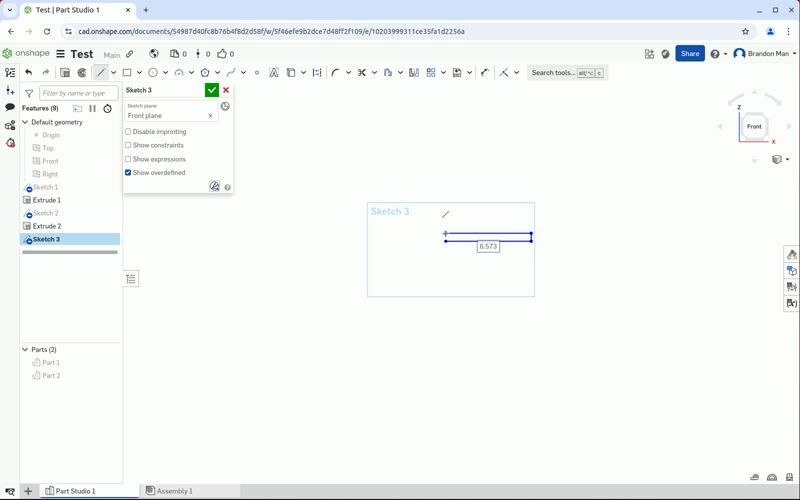
scroll(-6)
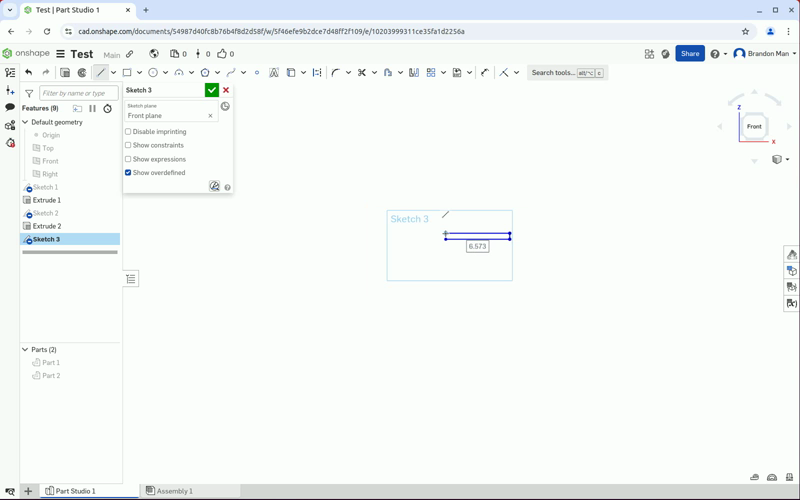
scroll(-6)
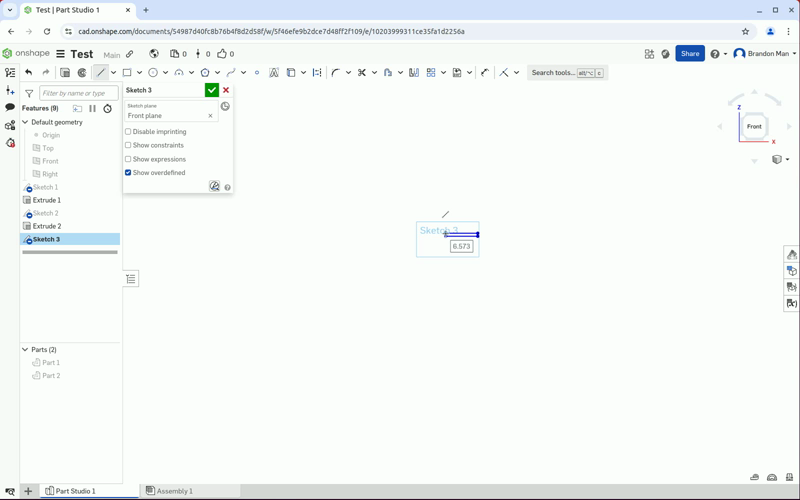
key_up(shift)
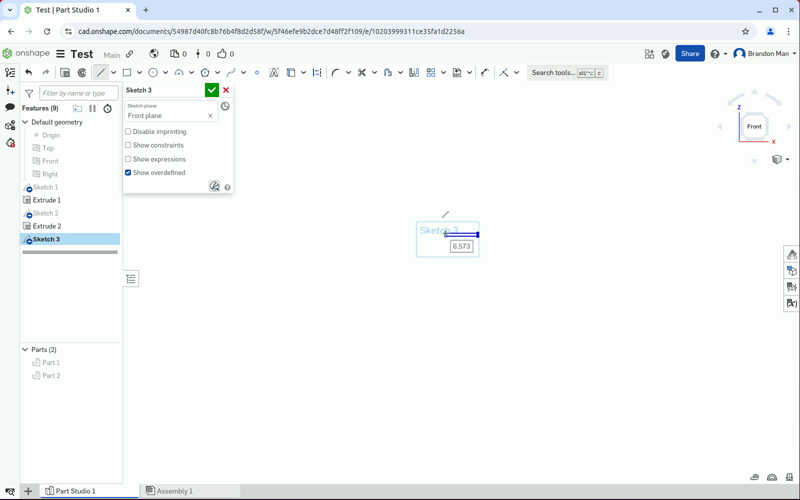
mouse_move(475, 233)
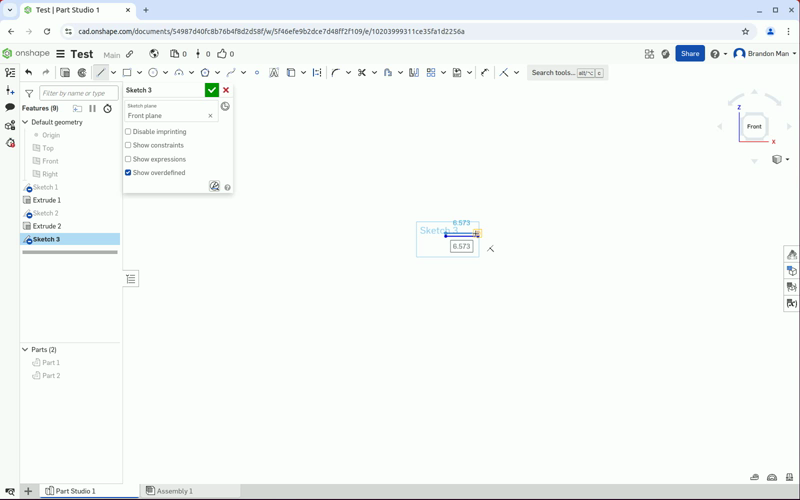
key_down(shift)
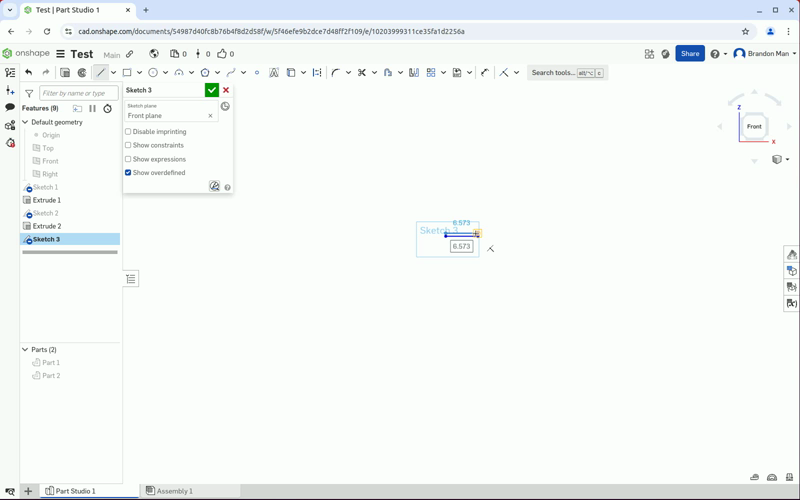
mouse_move(445, 236)
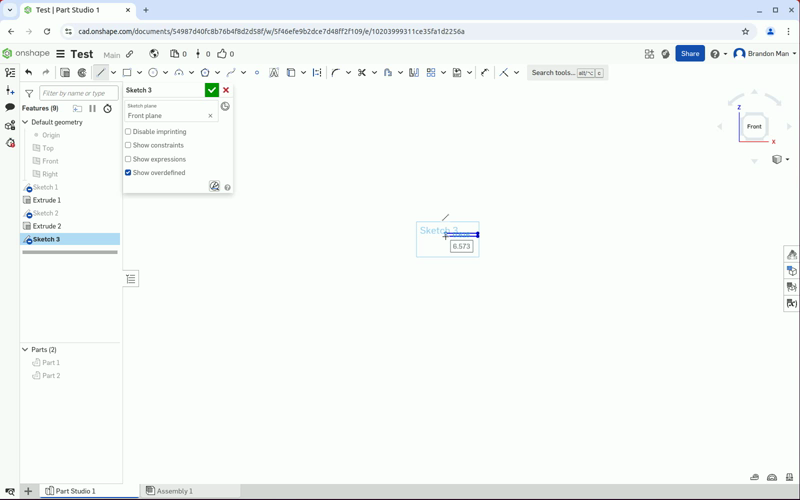
scroll(6)
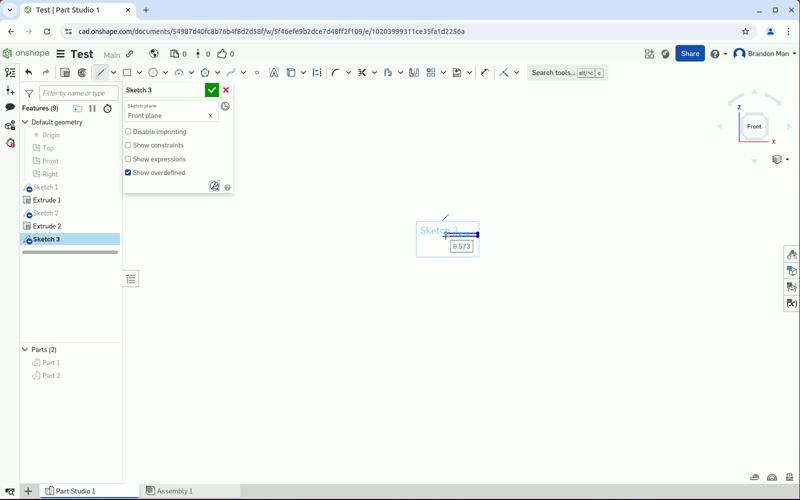
scroll(6)
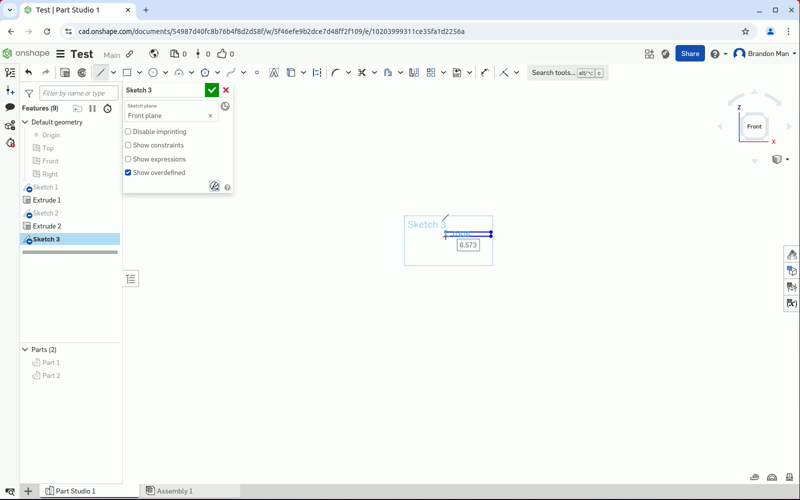
scroll(6)
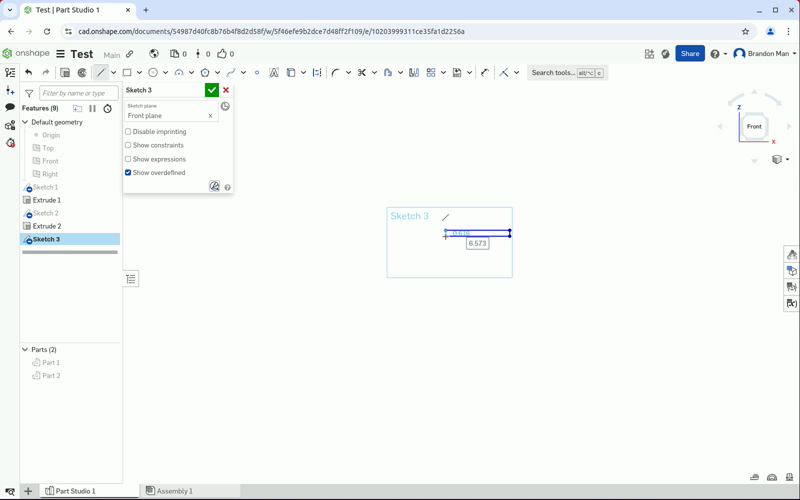
scroll(6)
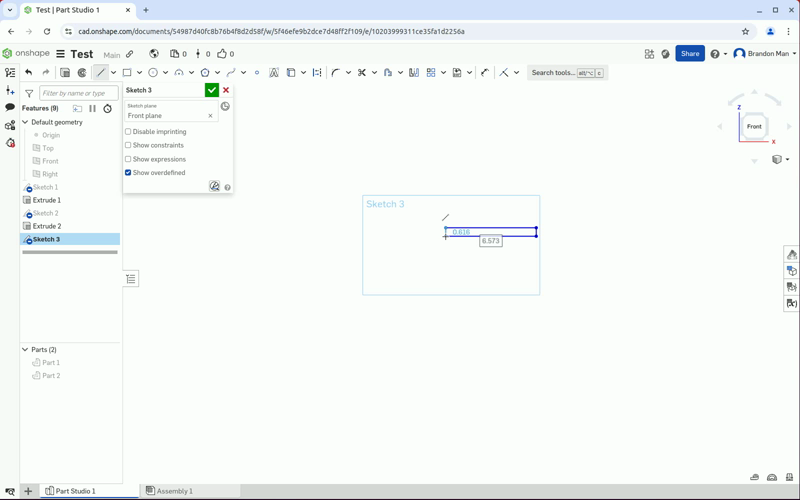
scroll(6)
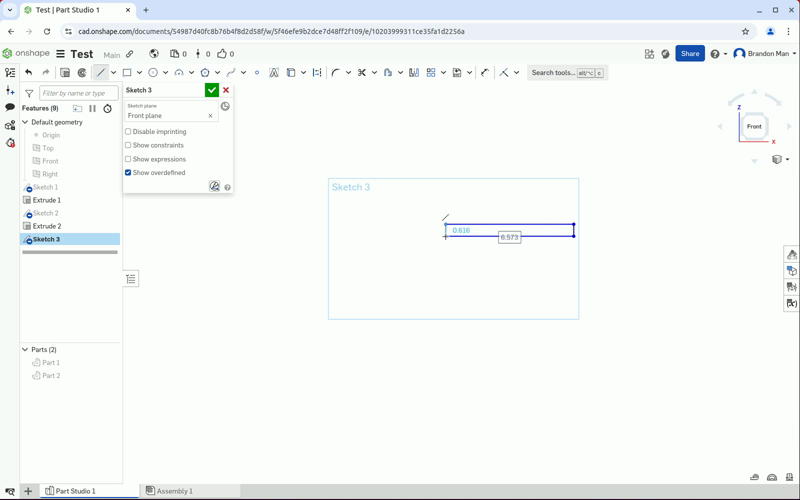
scroll(6)
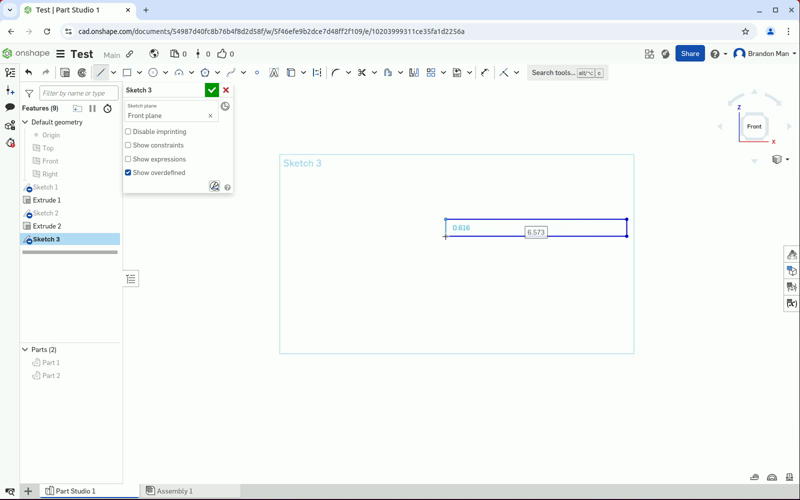
scroll(6)
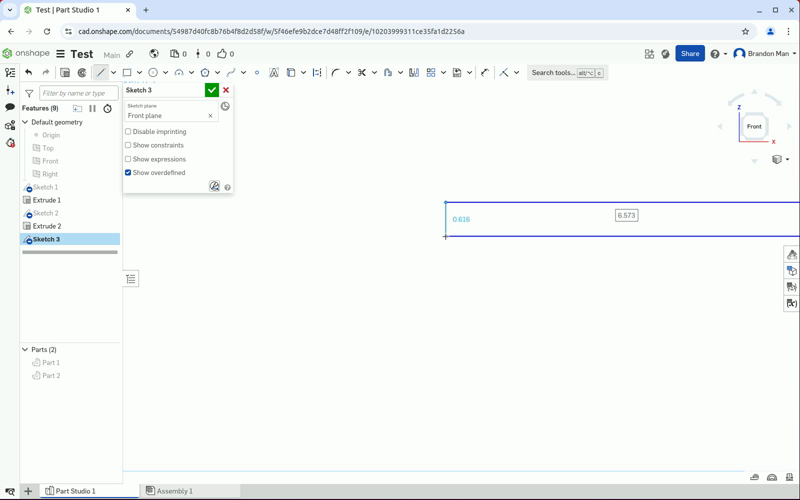
key_up(shift)
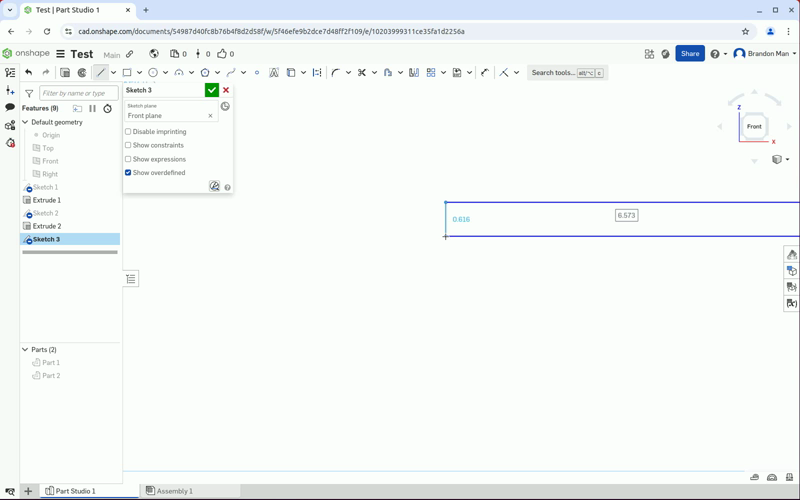
click(445, 236)
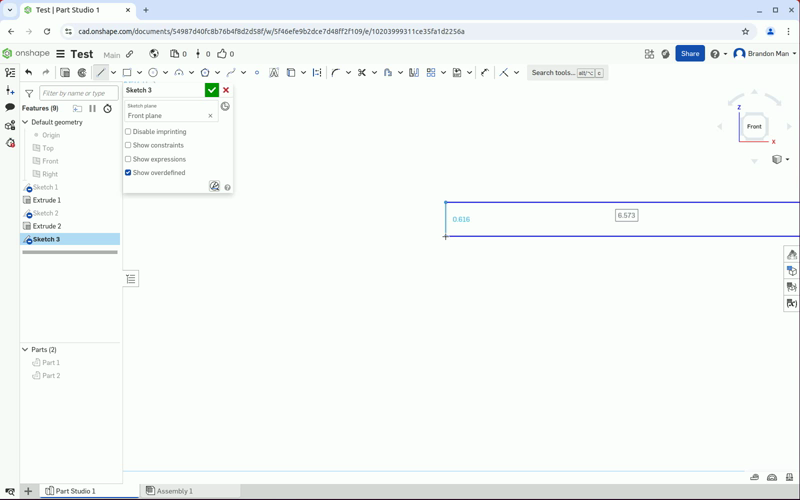
scroll(-6)
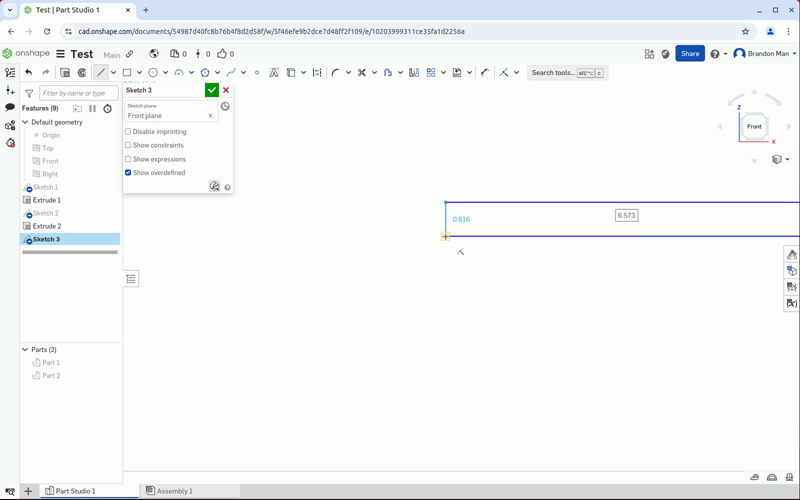
scroll(-6)
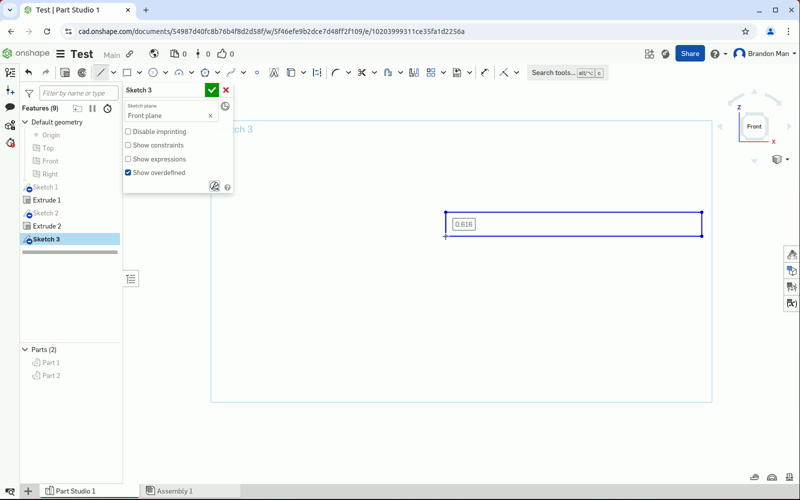
scroll(-6)
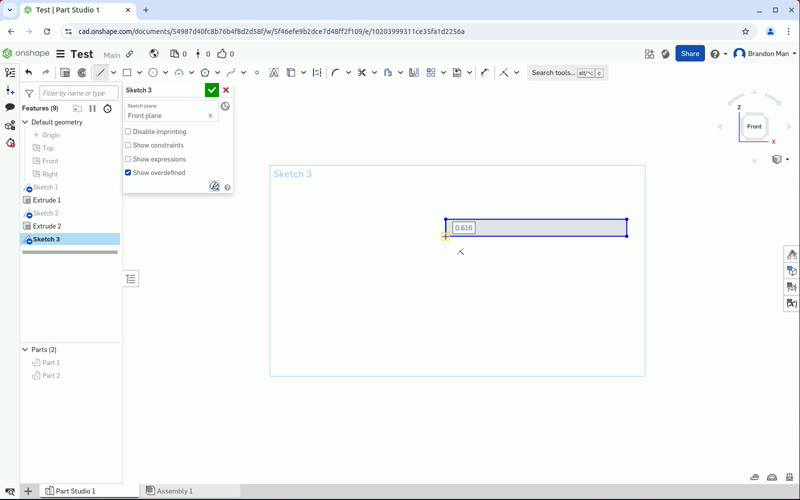
scroll(-6)
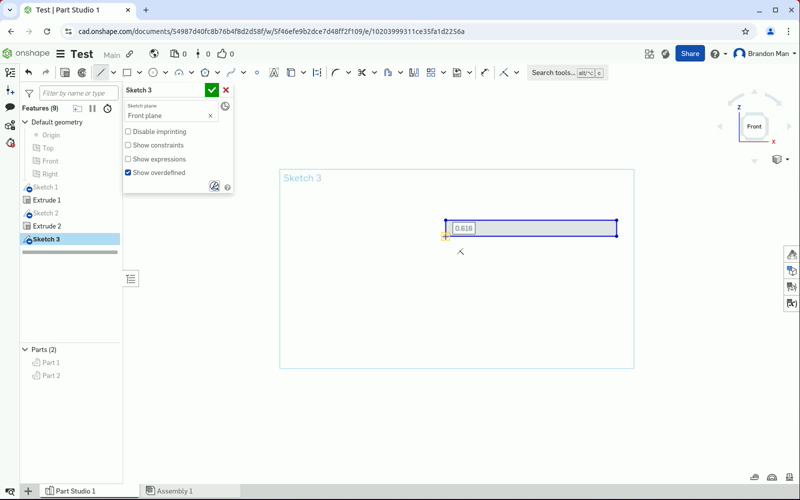
scroll(-6)
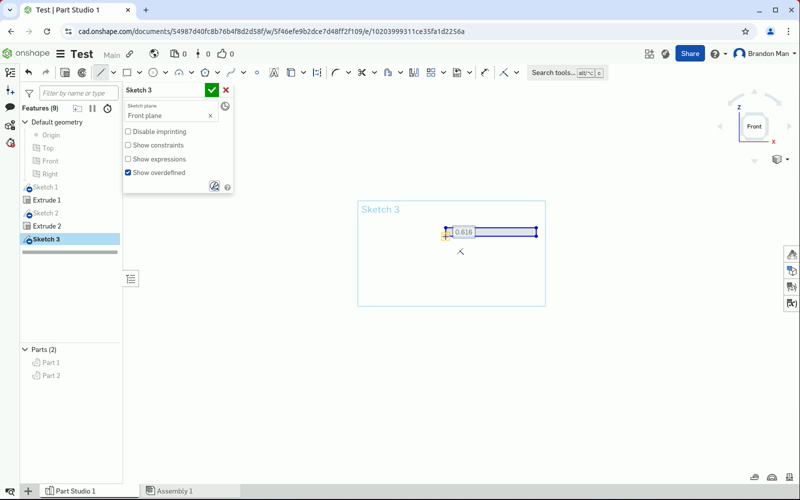
scroll(-6)
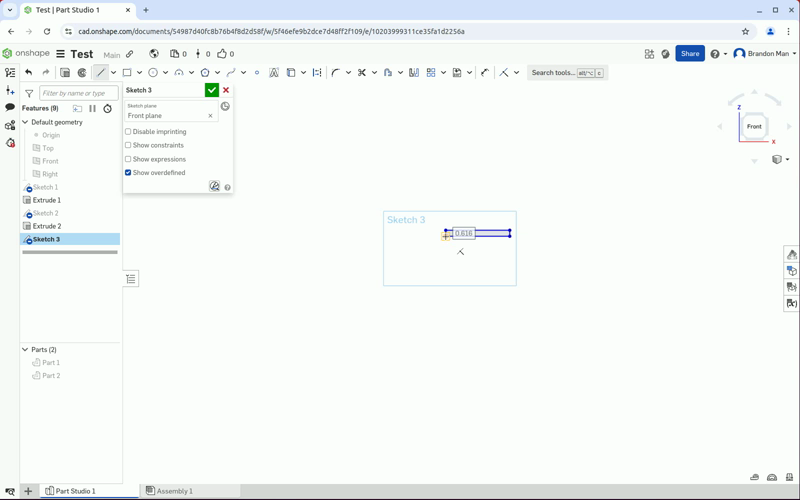
scroll(-6)
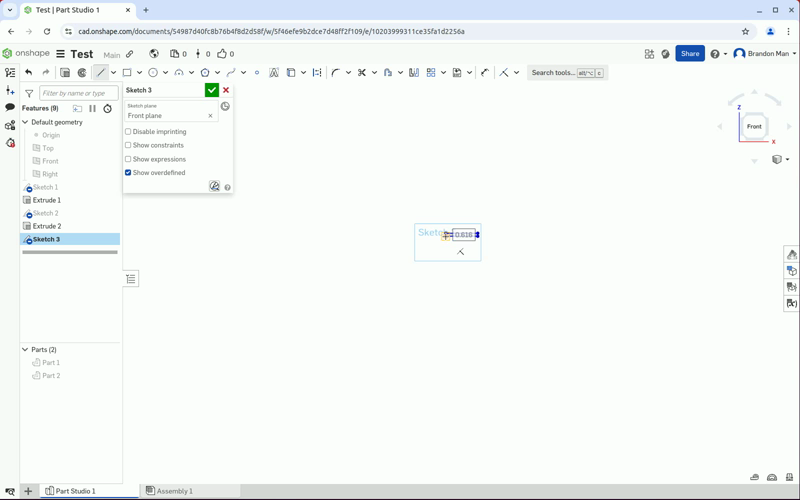
key(esc)
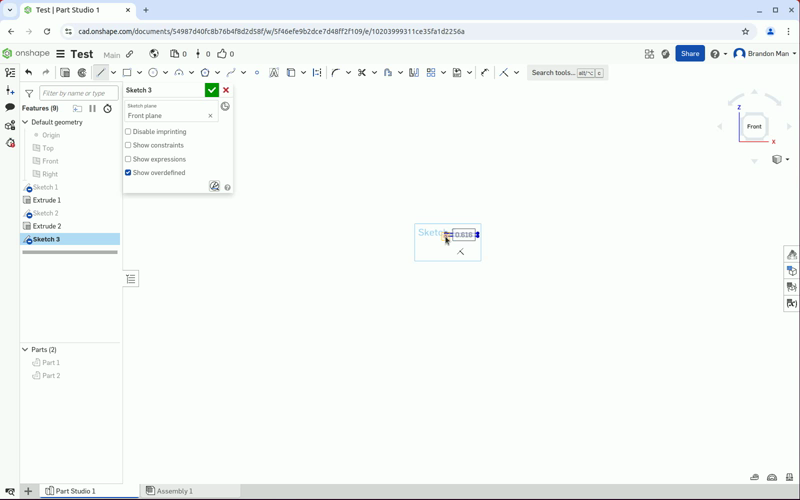
mouse_move(445, 235)
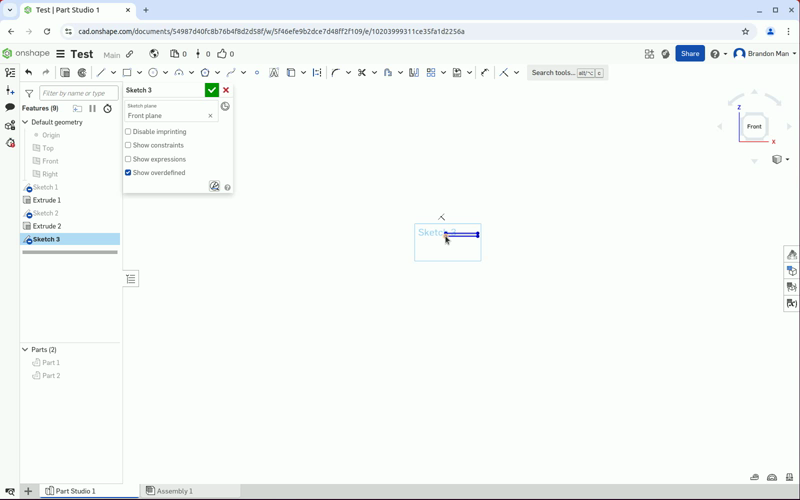
scroll(6)
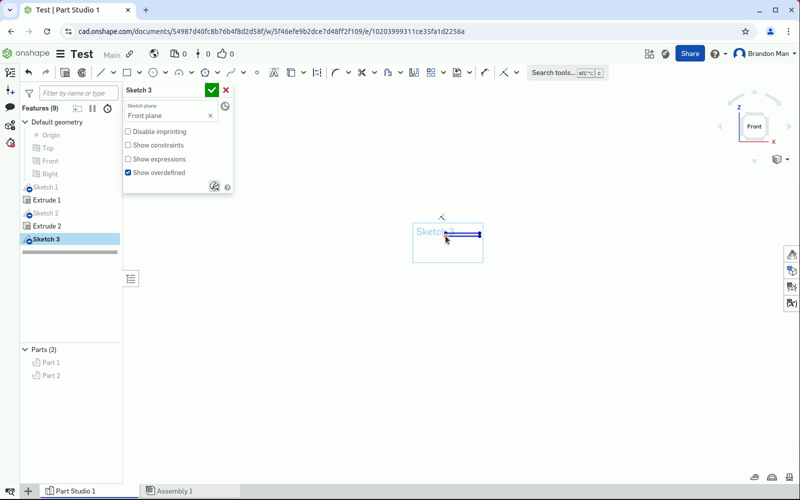
scroll(6)
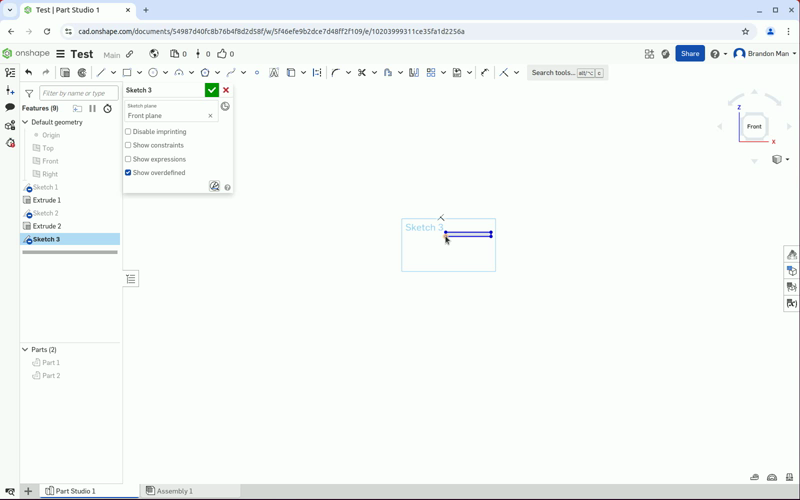
scroll(6)
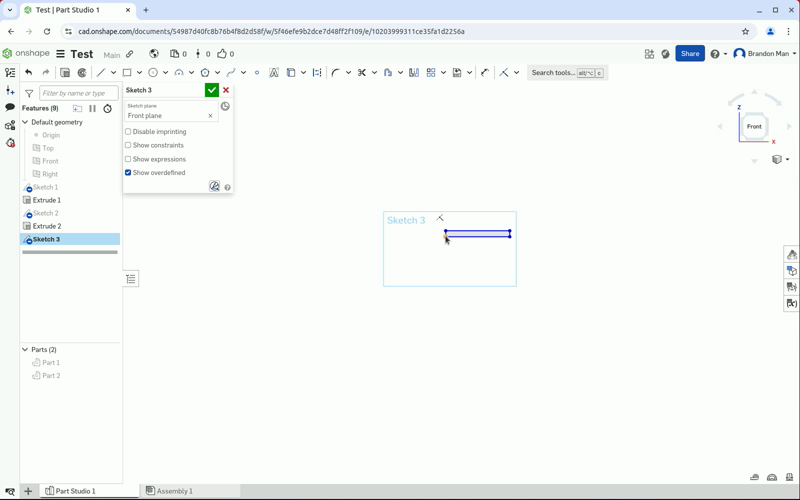
scroll(6)
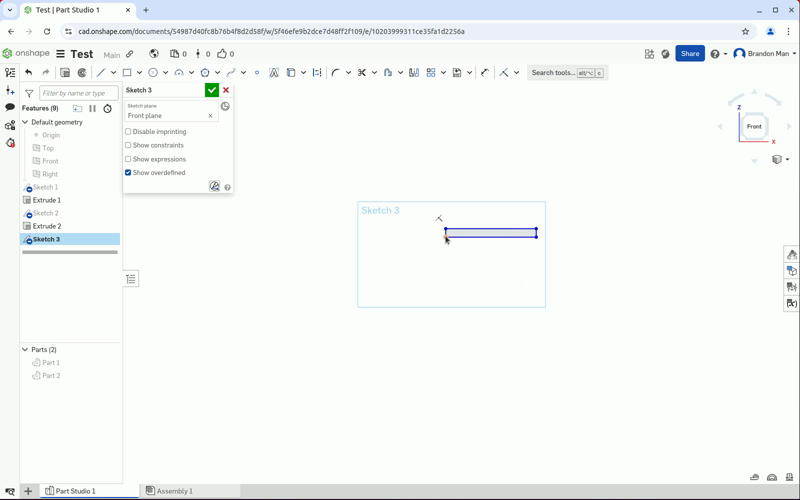
scroll(6)
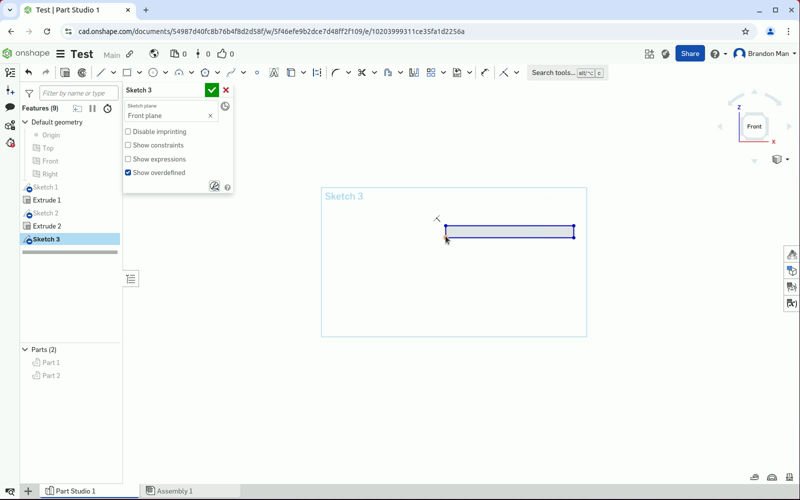
scroll(6)
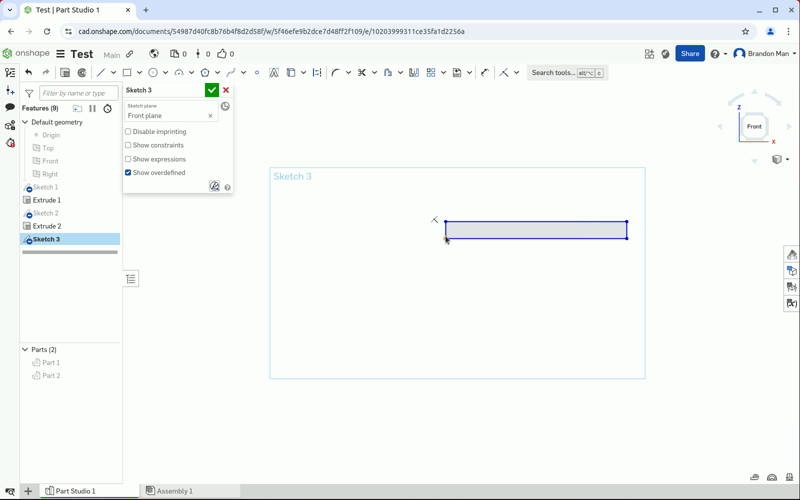
scroll(6)
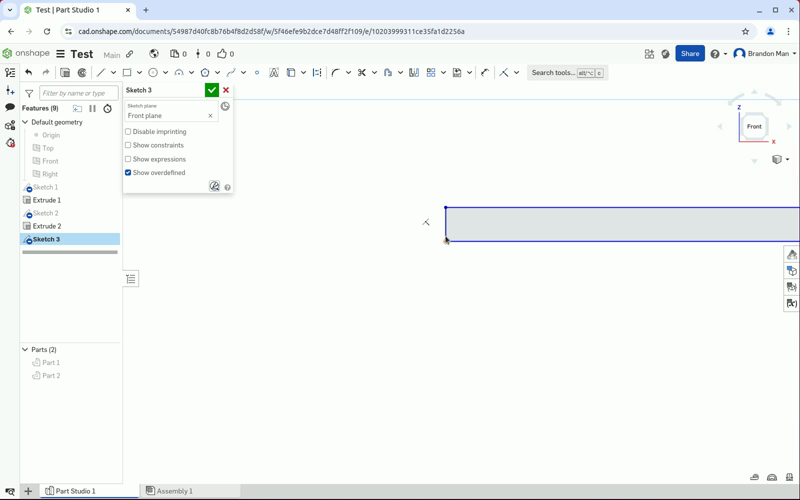
click(445, 235)
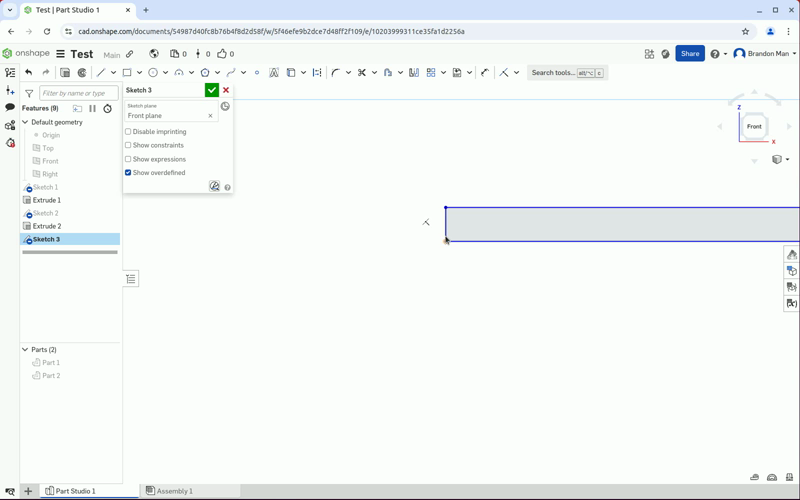
scroll(-6)
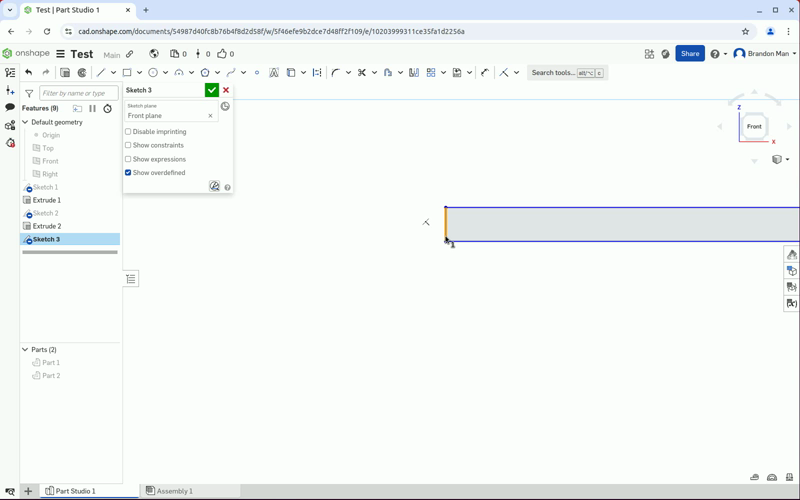
scroll(-6)
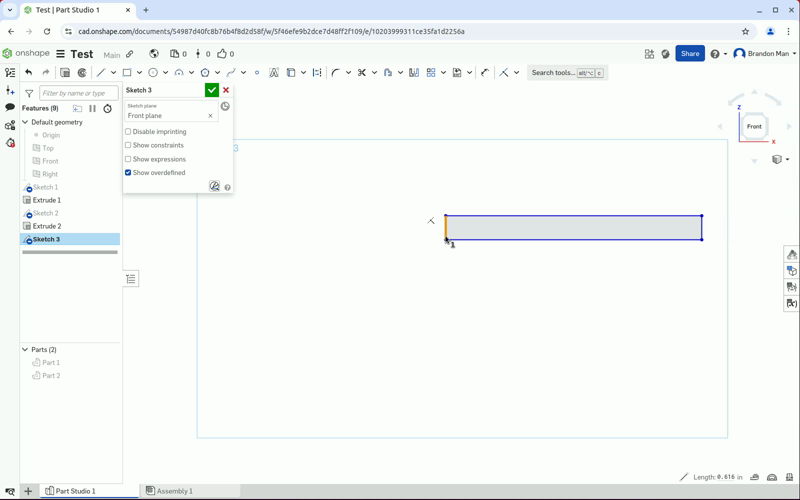
scroll(-6)
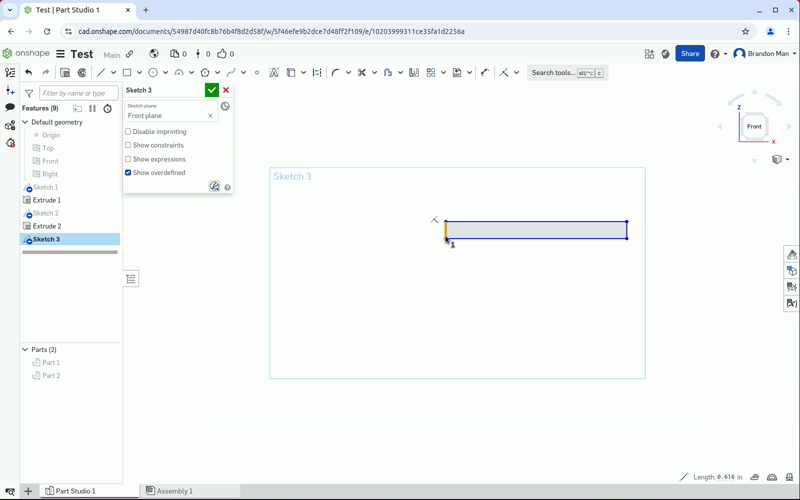
scroll(-6)
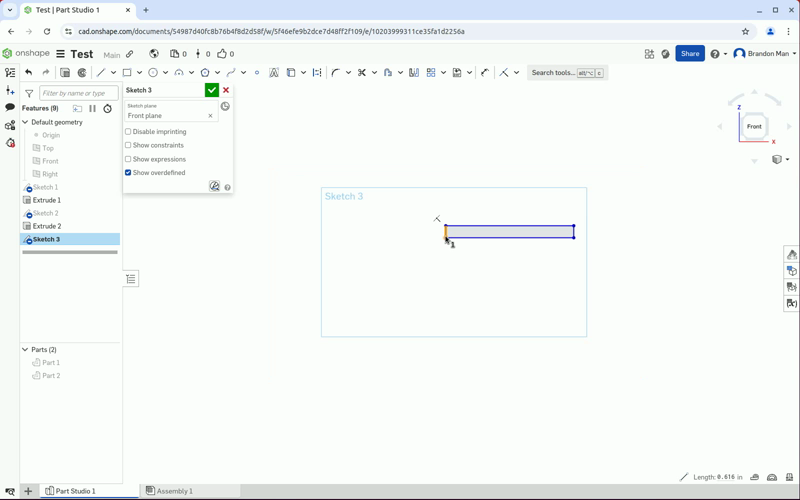
scroll(-6)
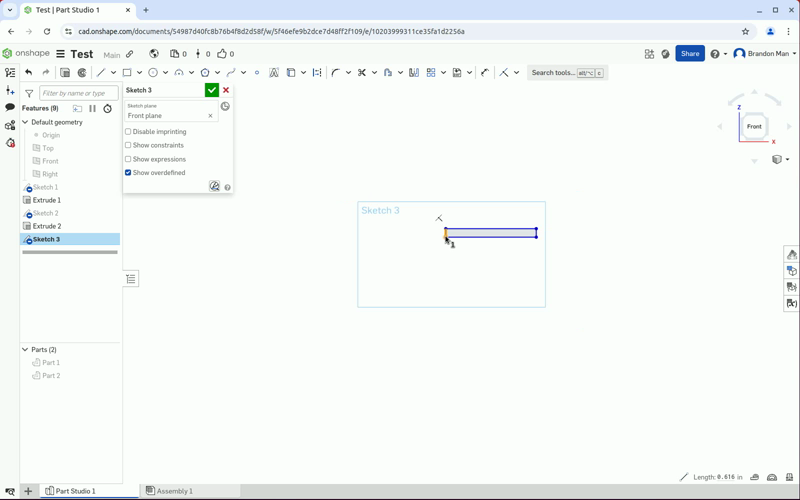
scroll(-6)
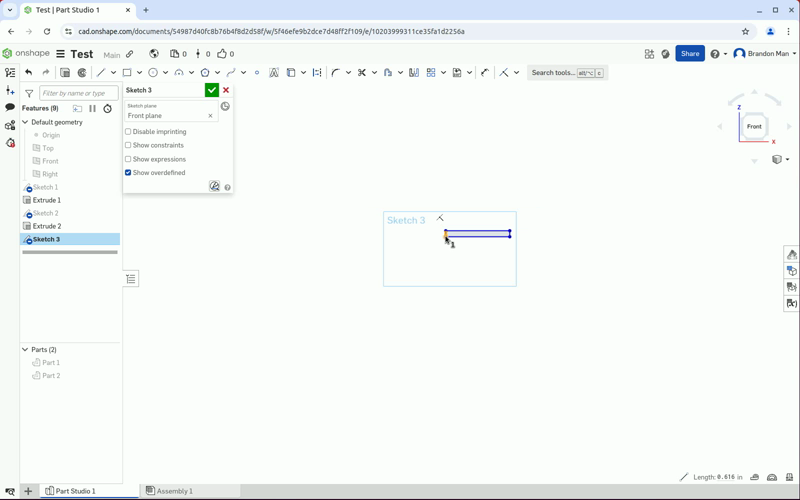
scroll(-6)
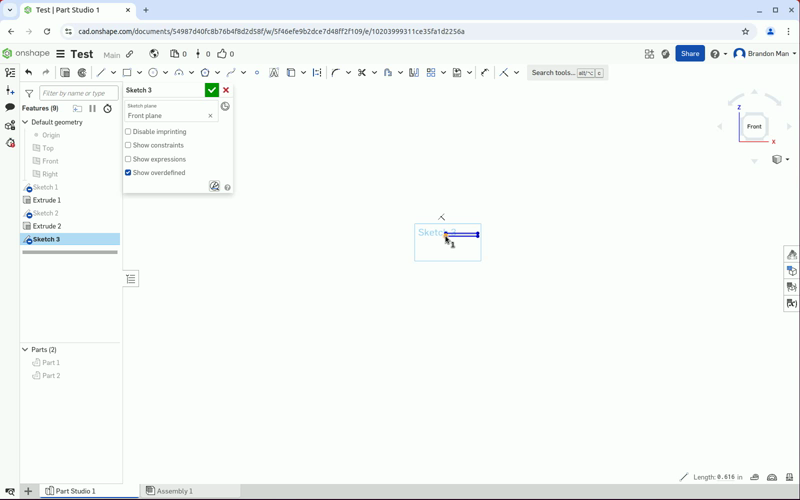
mouse_move(73, 352)
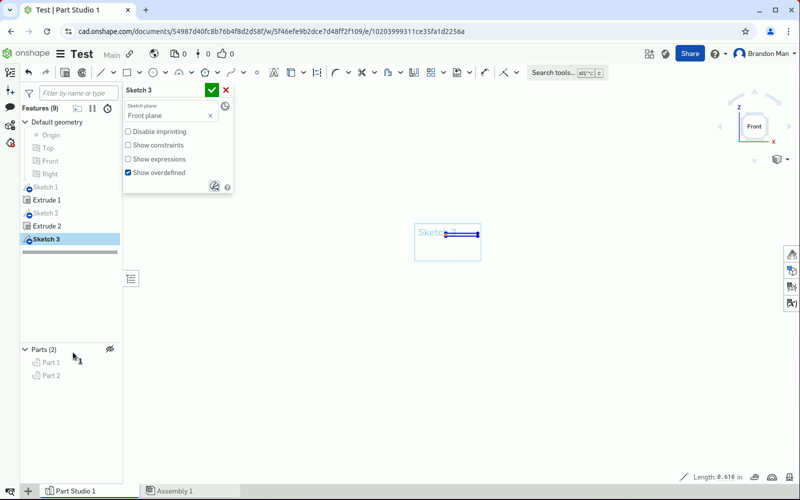
key(shift+y)
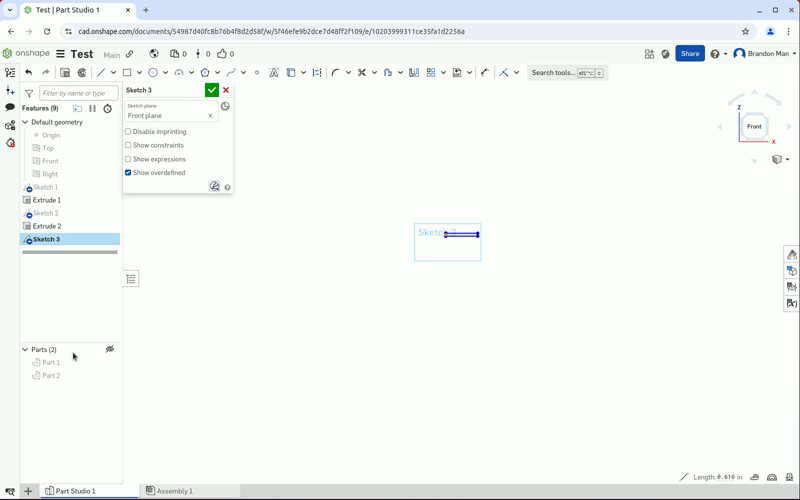
key(shift+e)
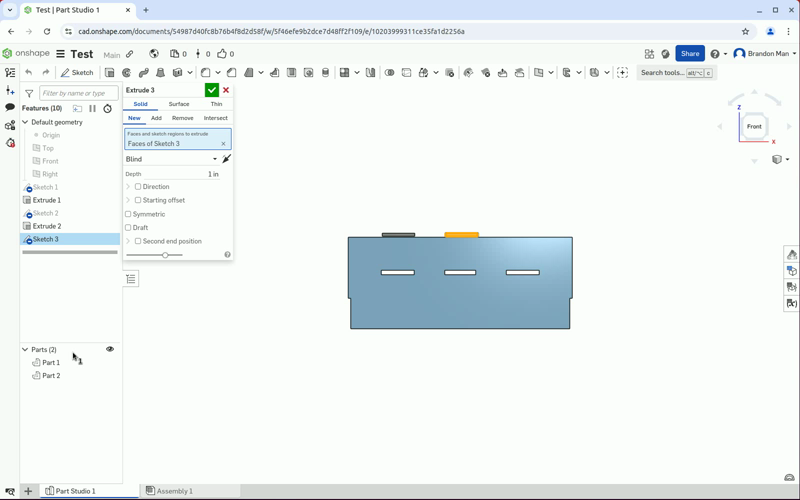
mouse_move(143, 106)
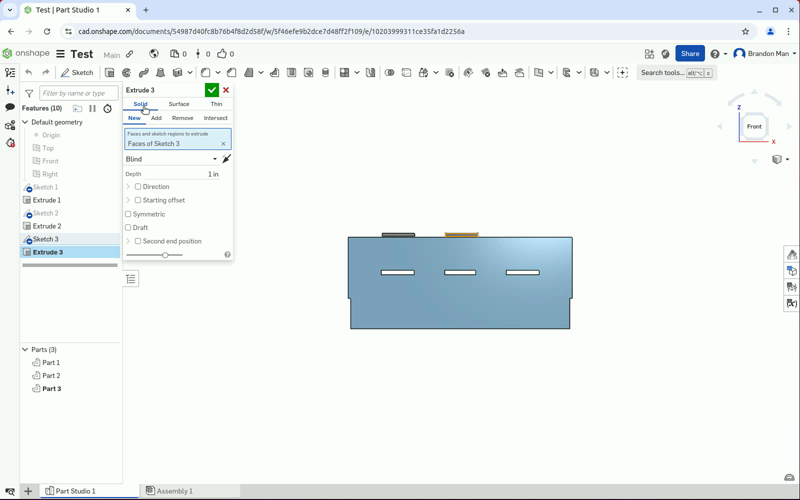
click(143, 106)
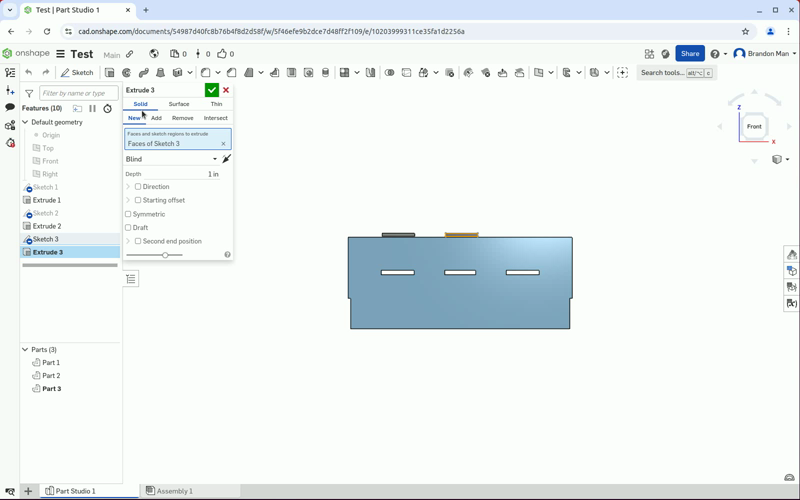
mouse_move(137, 120)
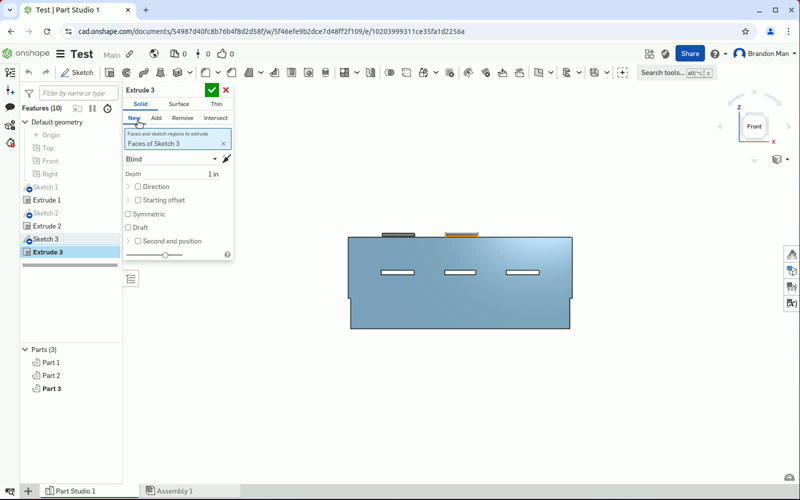
click(137, 120)
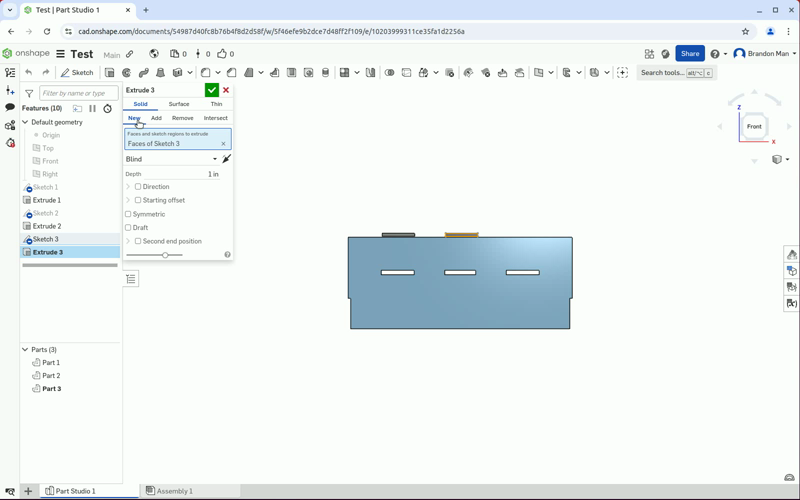
key(tab, 4)
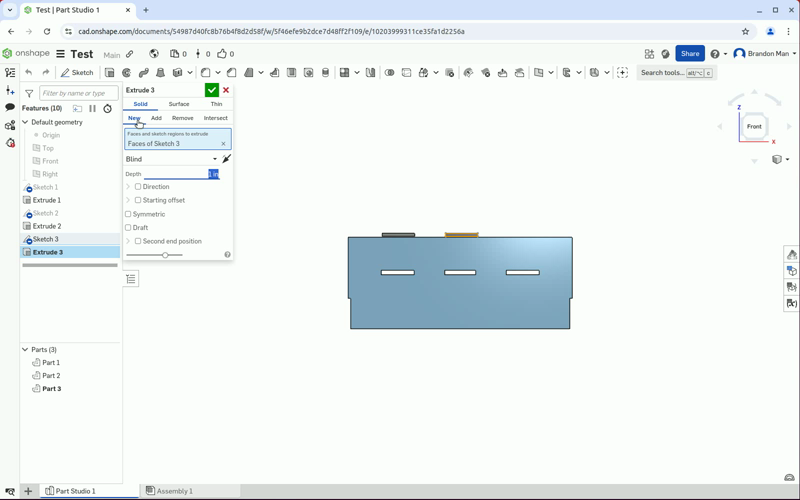
text(0.722)
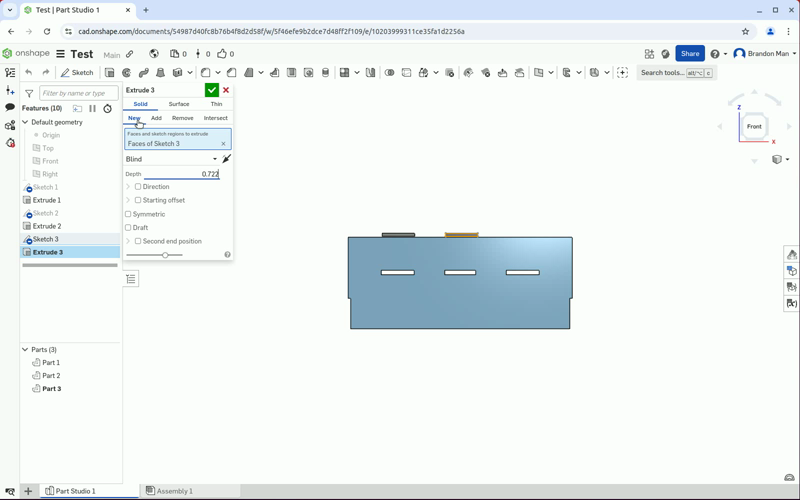
key(enter)
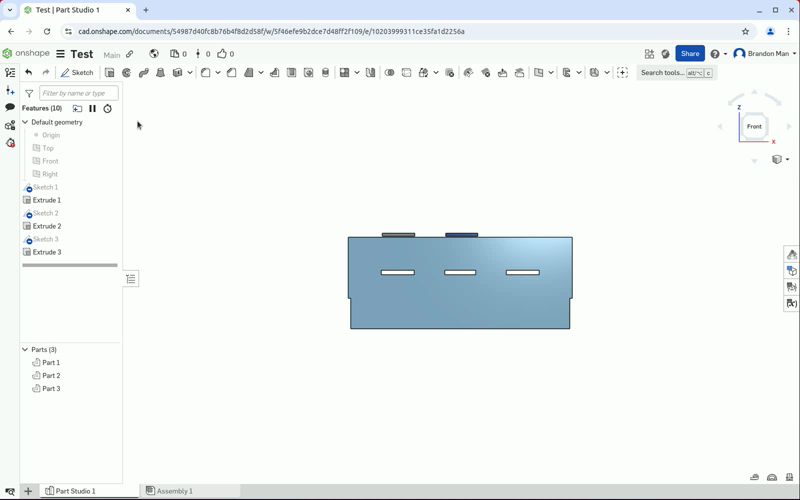
key(shift+h)
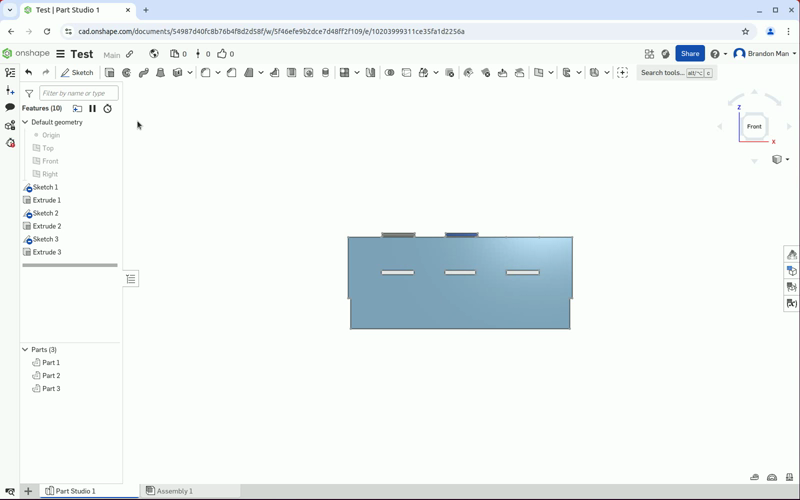
key(shift+h)
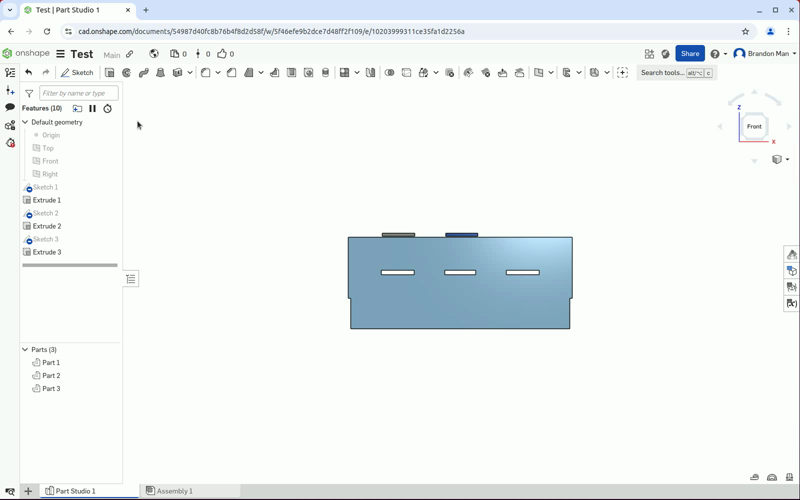
mouse_move(73, 189)
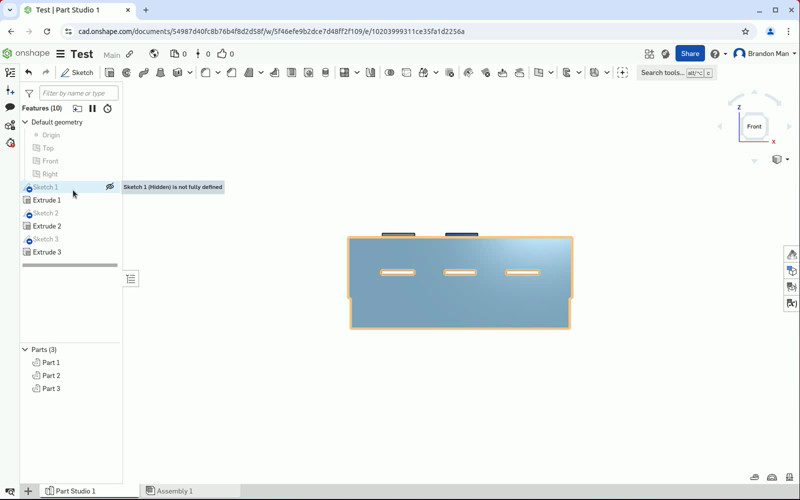
click(73, 189)
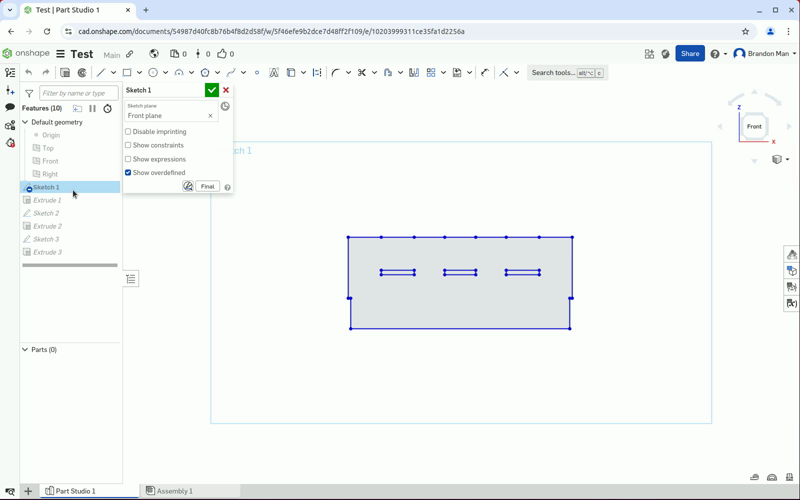
mouse_move(229, 92)
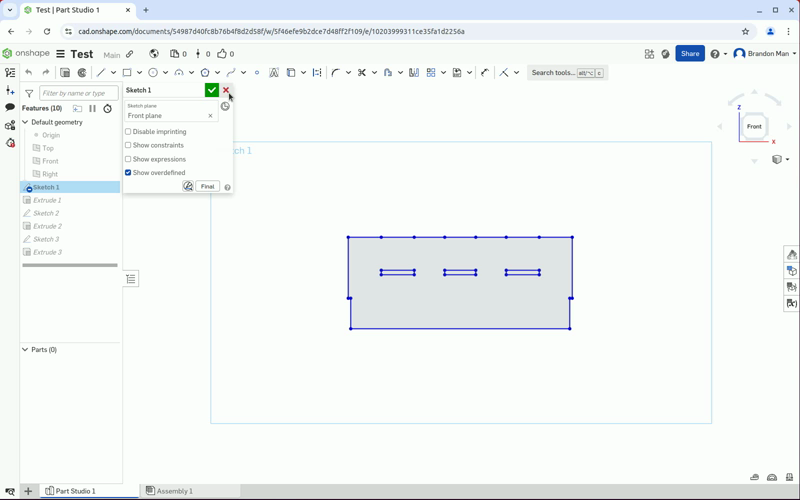
click(229, 92)
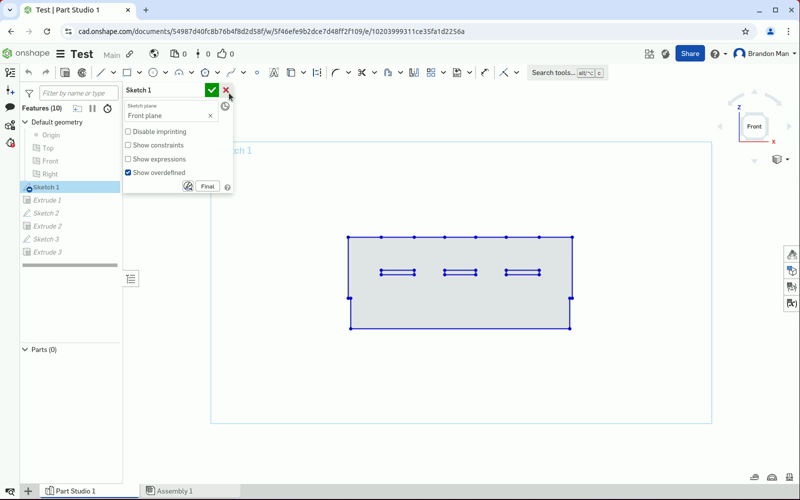
key(shift+s)
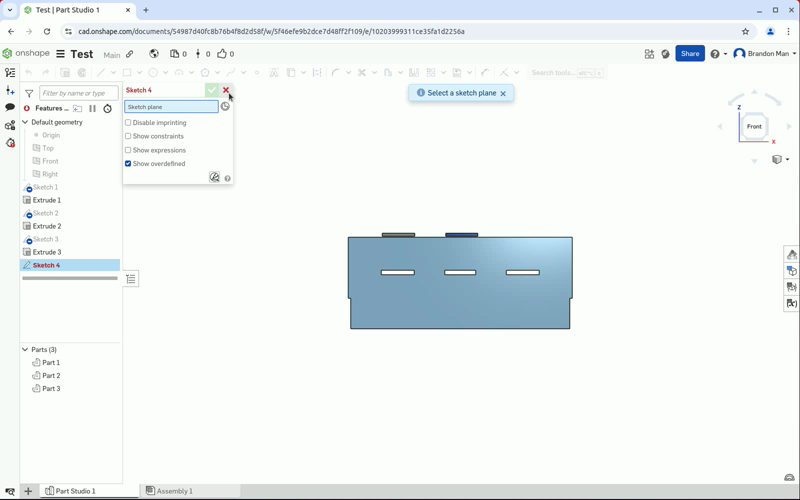
mouse_move(73, 163)
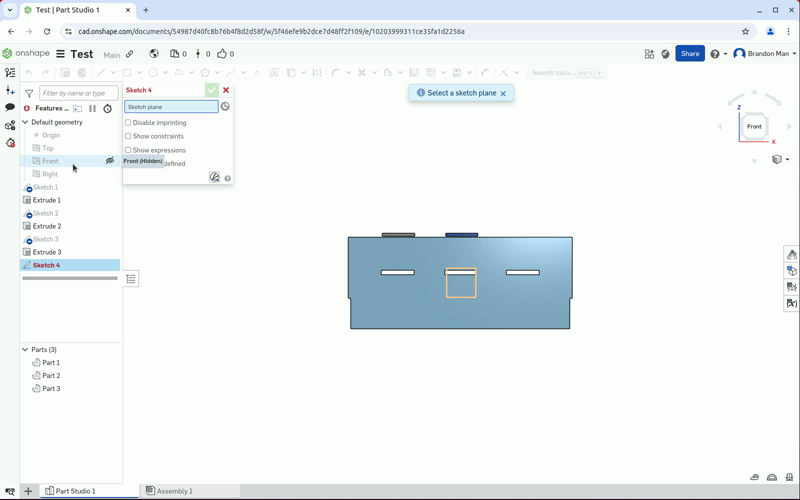
click(73, 163)
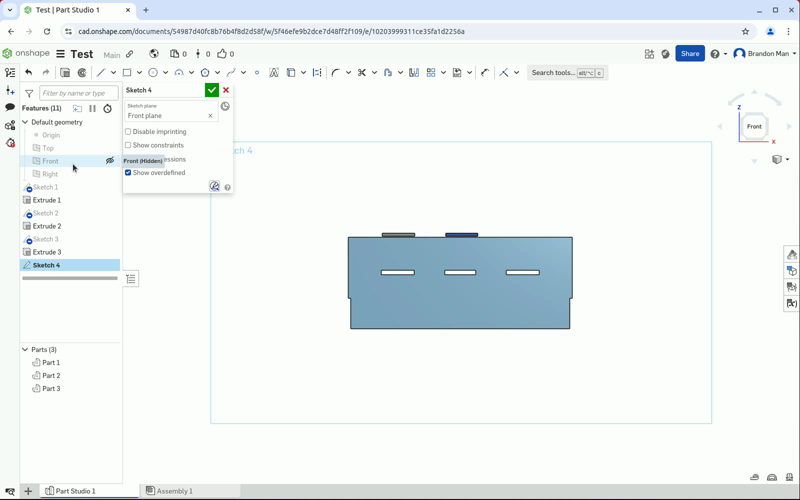
mouse_move(73, 352)
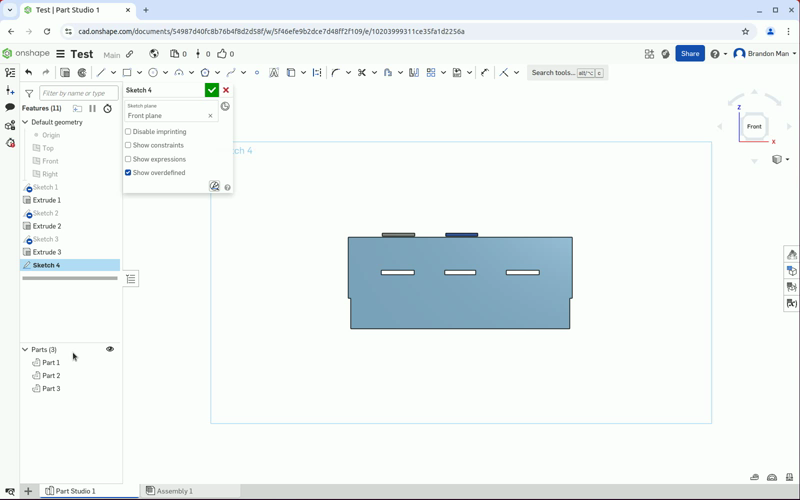
key(y)
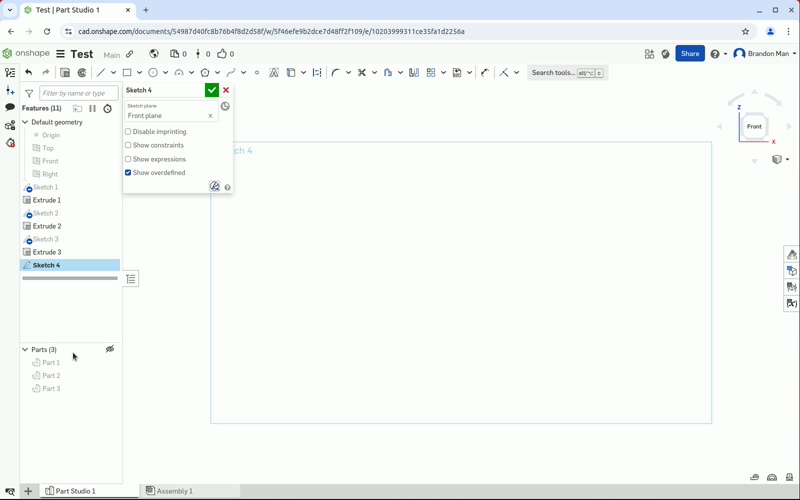
key(l)
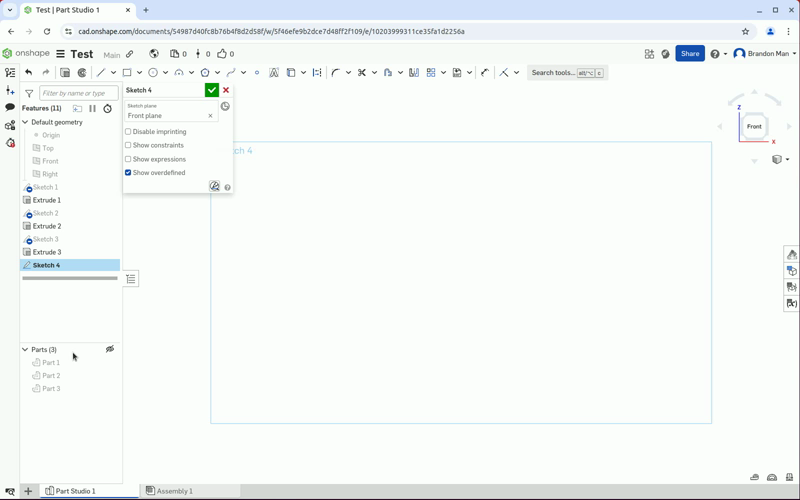
key_down(shift)
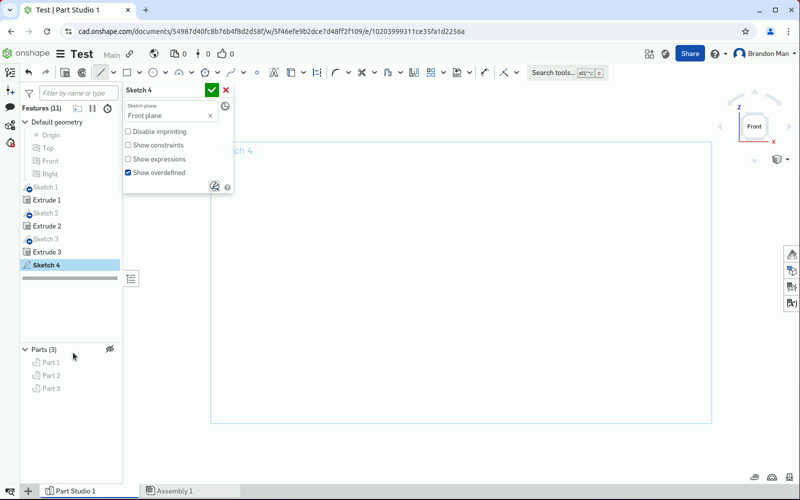
mouse_move(507, 236)
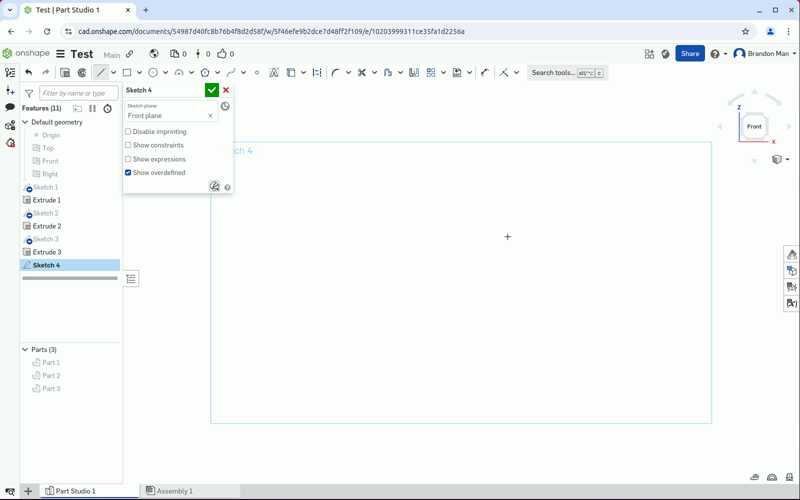
click(507, 236)
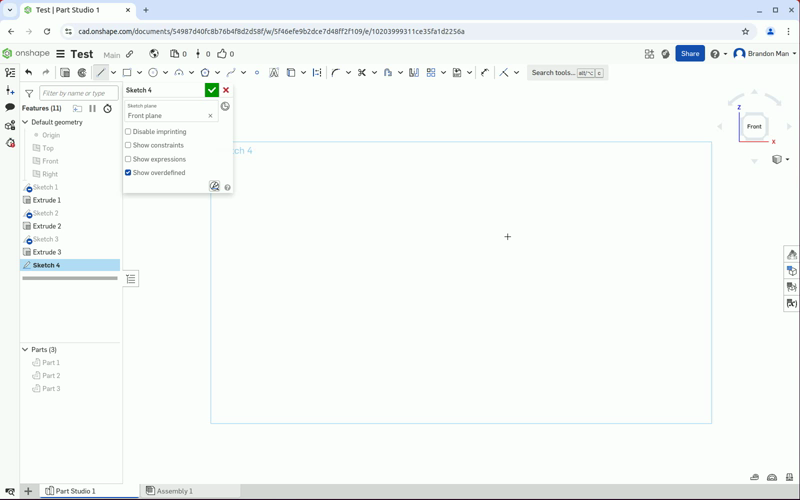
key_up(shift)
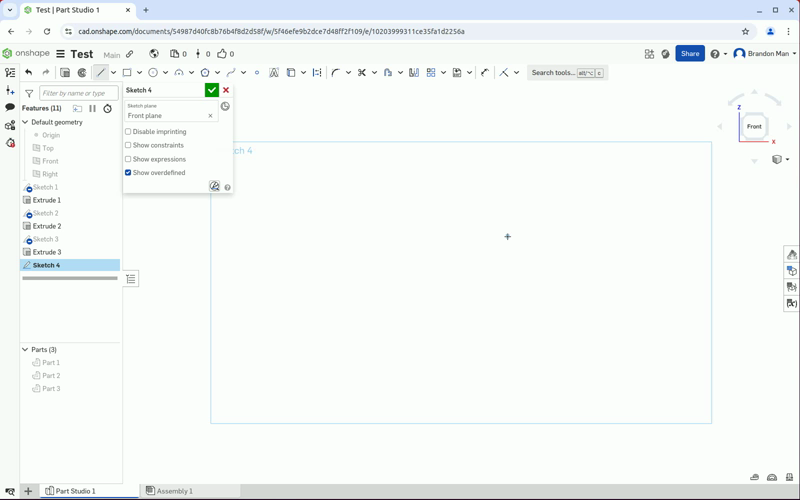
key_down(shift)
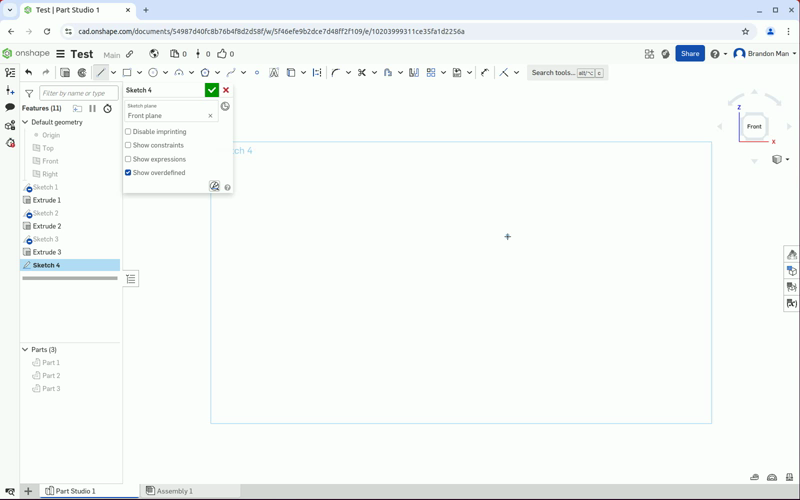
mouse_move(537, 236)
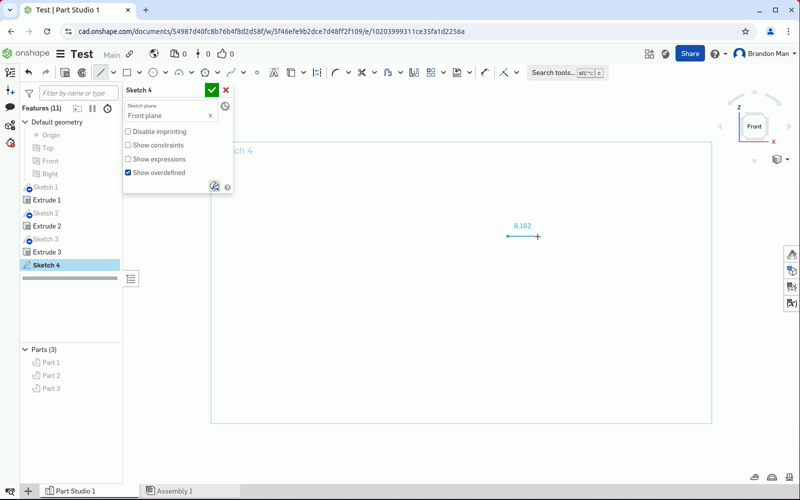
mouse_move(540, 236)
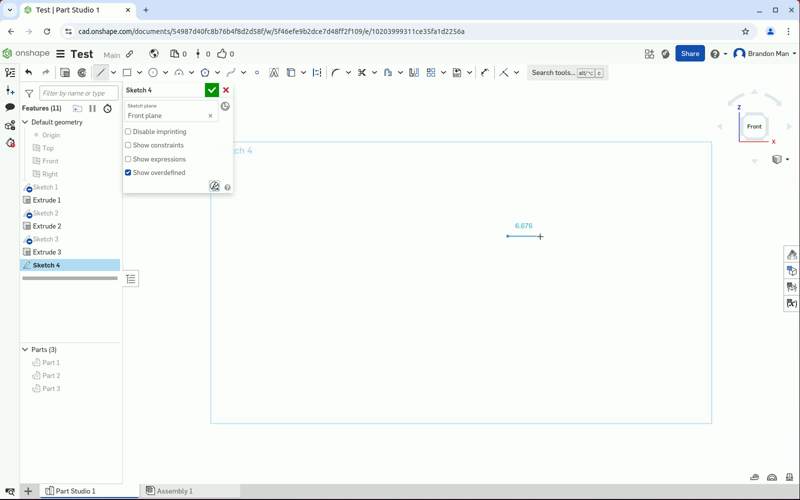
click(540, 236)
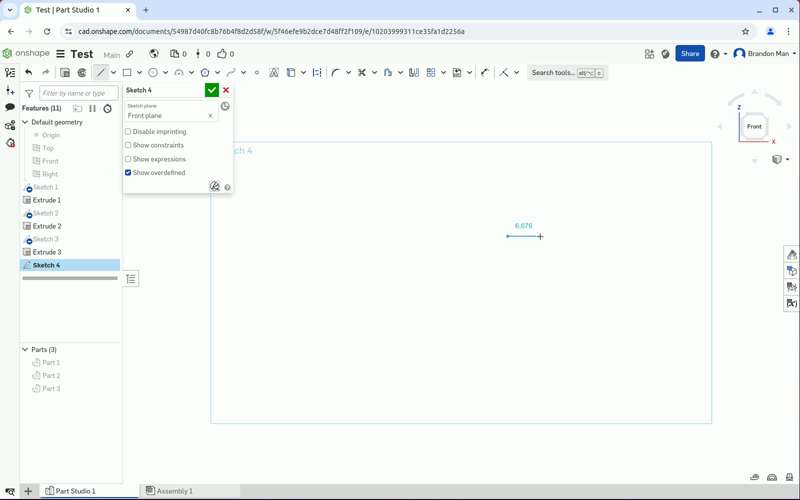
key_up(shift)
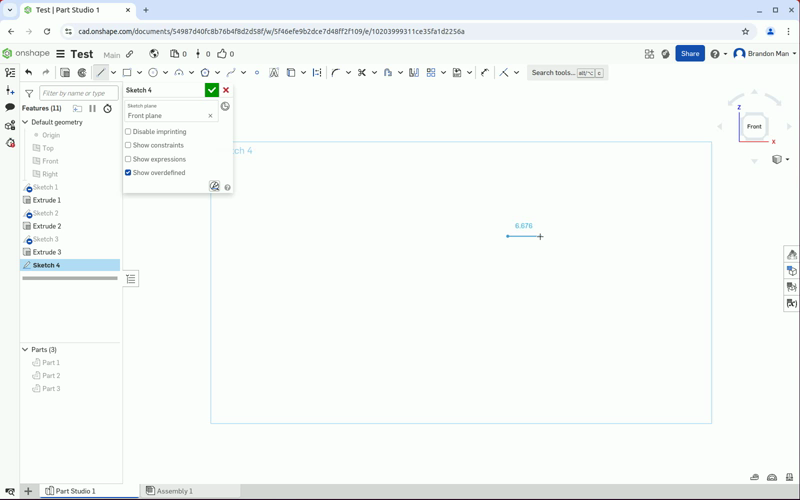
key_down(shift)
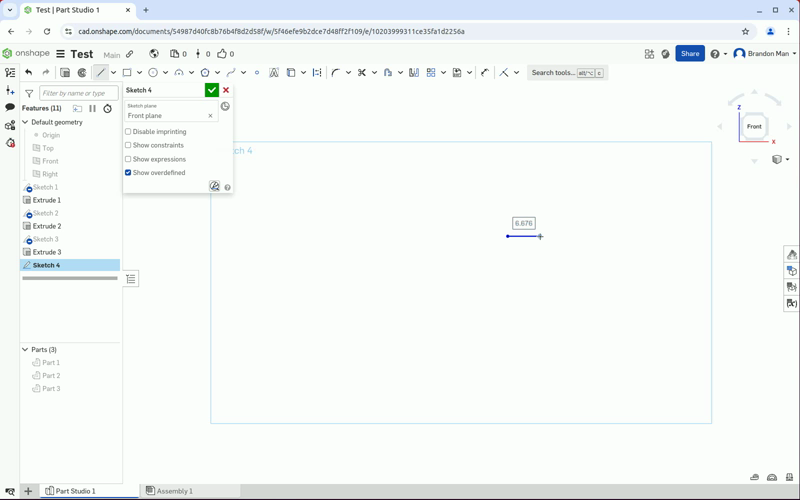
mouse_move(570, 236)
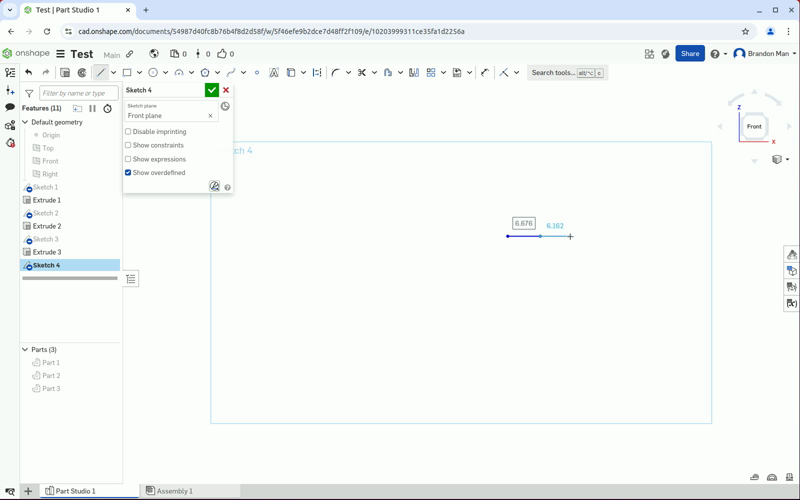
mouse_move(540, 233)
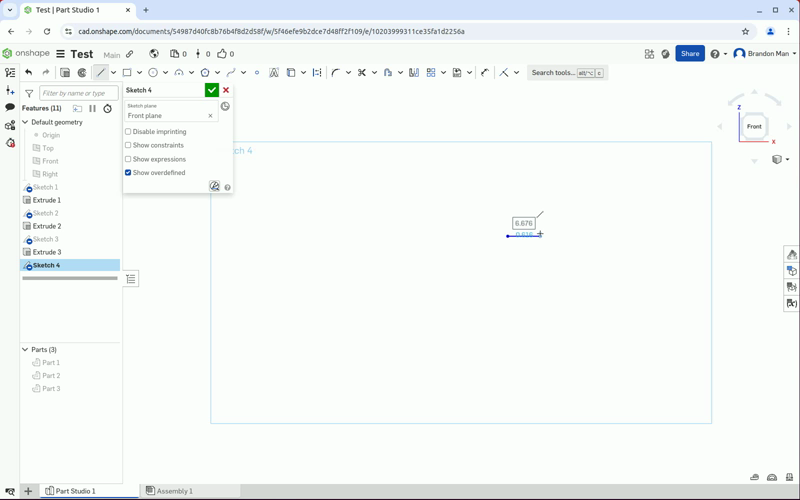
scroll(6)
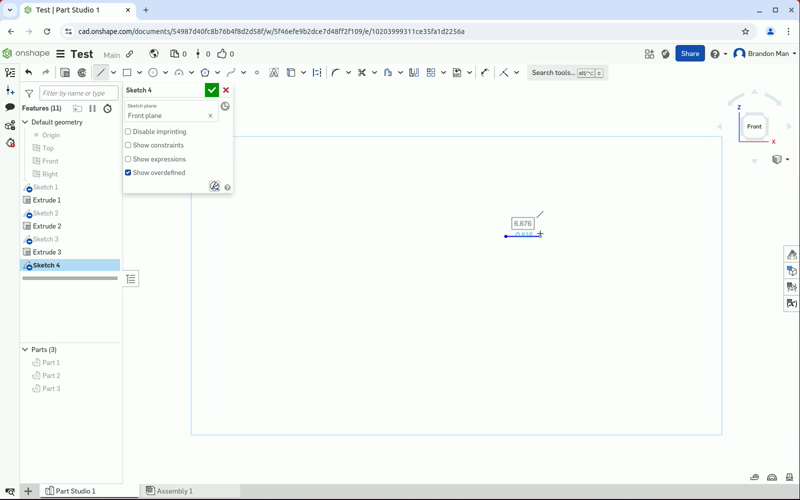
scroll(6)
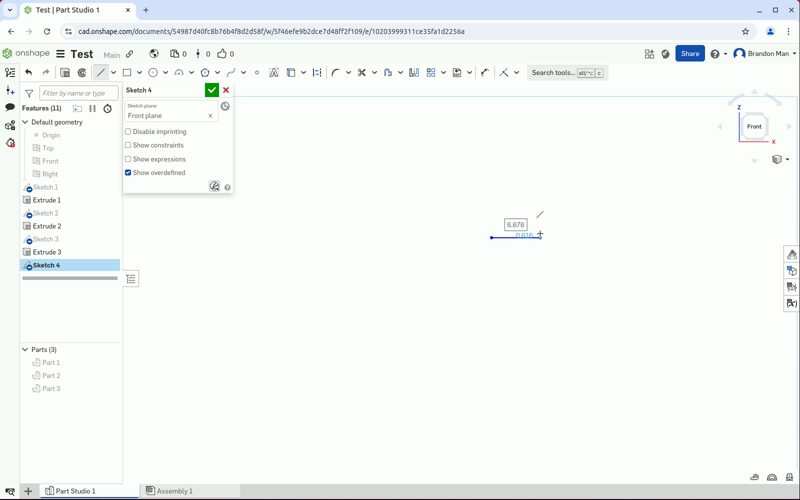
scroll(6)
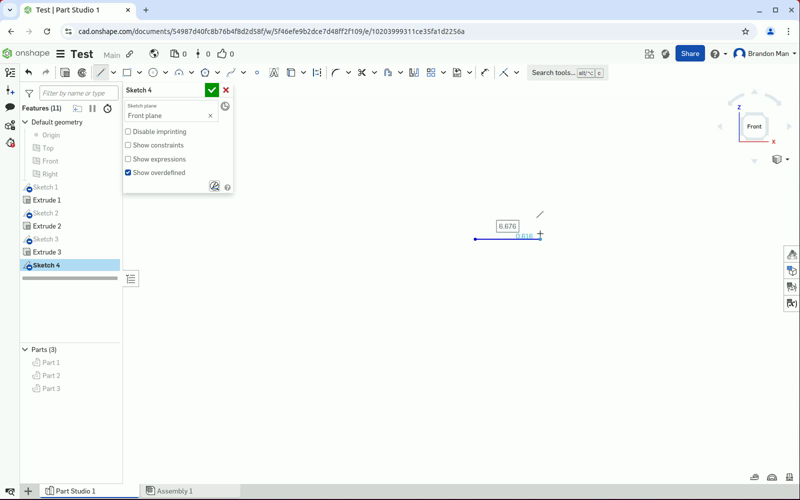
scroll(6)
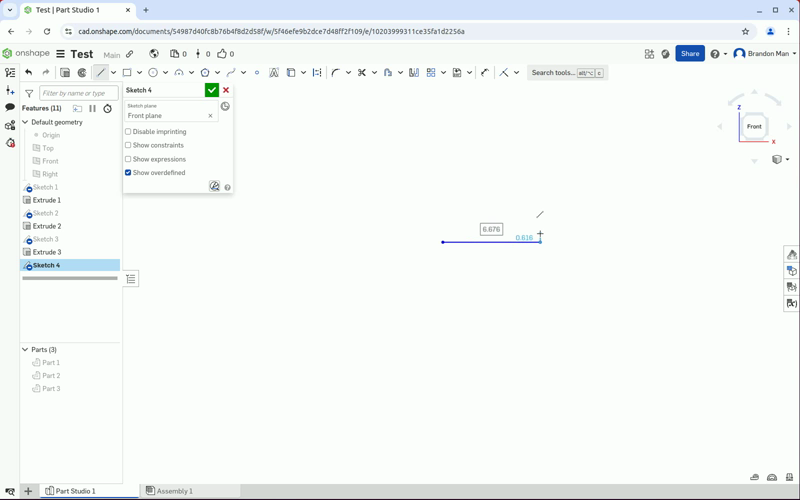
scroll(6)
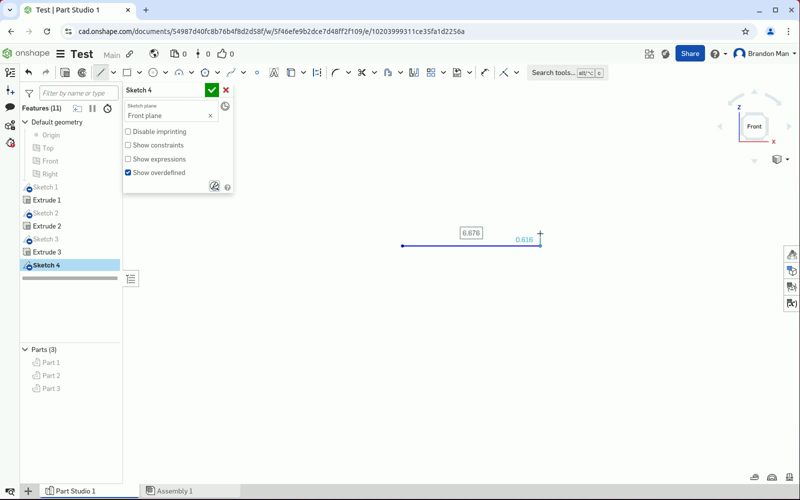
scroll(6)
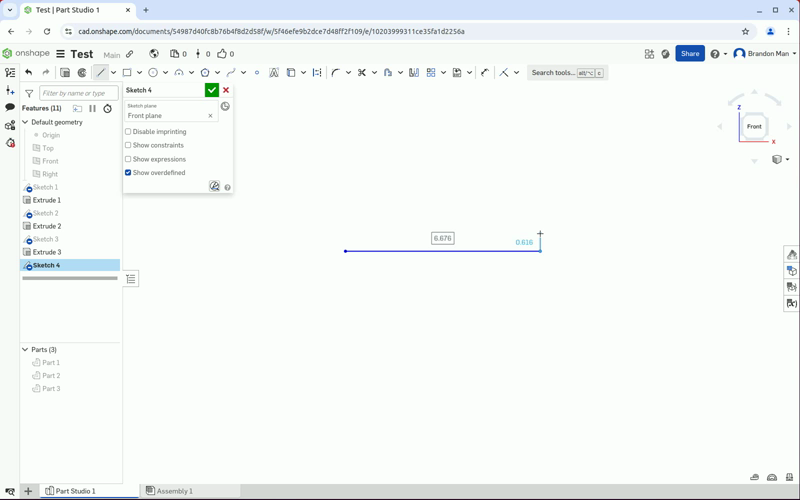
scroll(6)
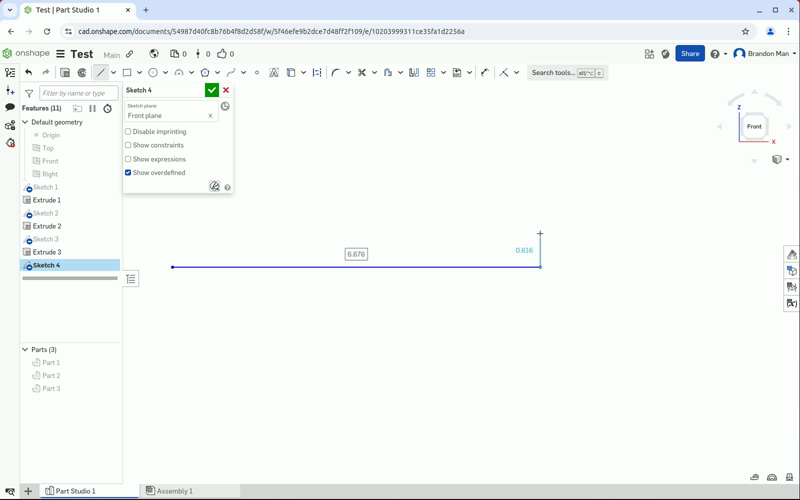
click(540, 233)
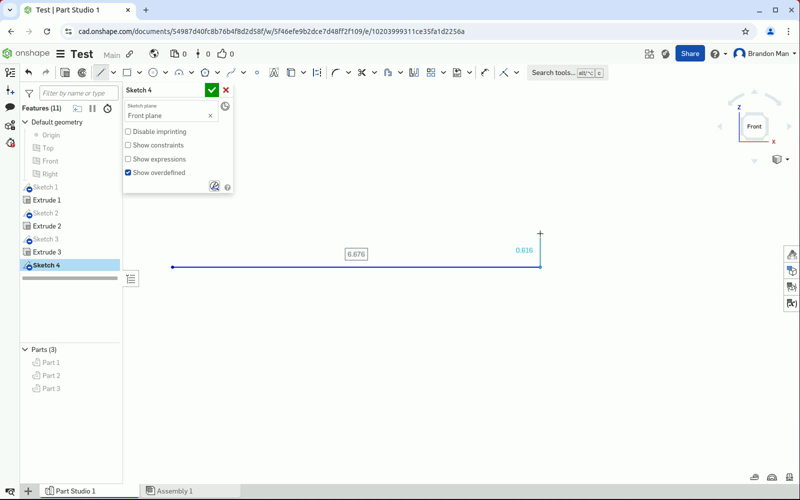
scroll(-6)
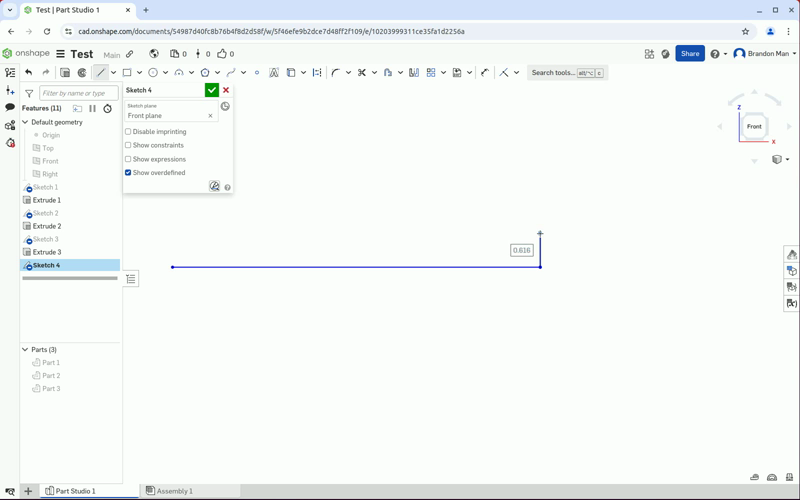
scroll(-6)
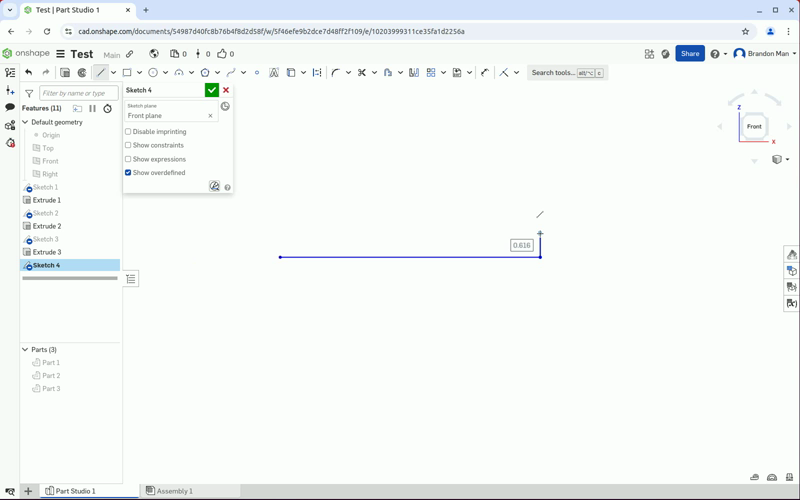
scroll(-6)
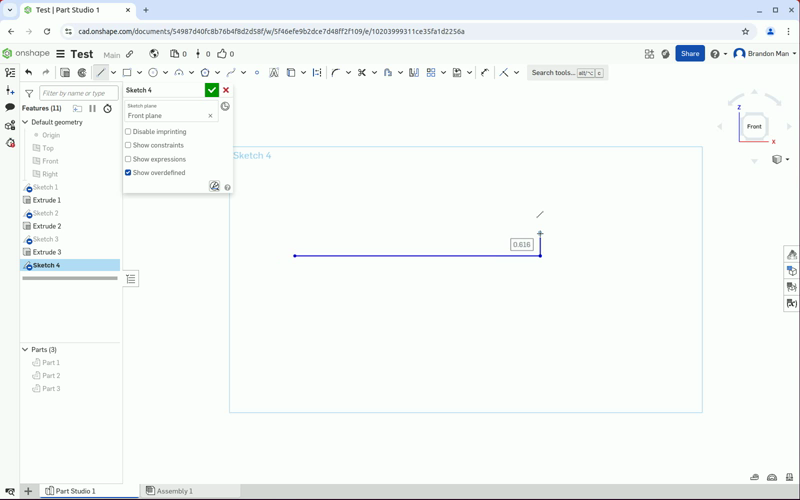
scroll(-6)
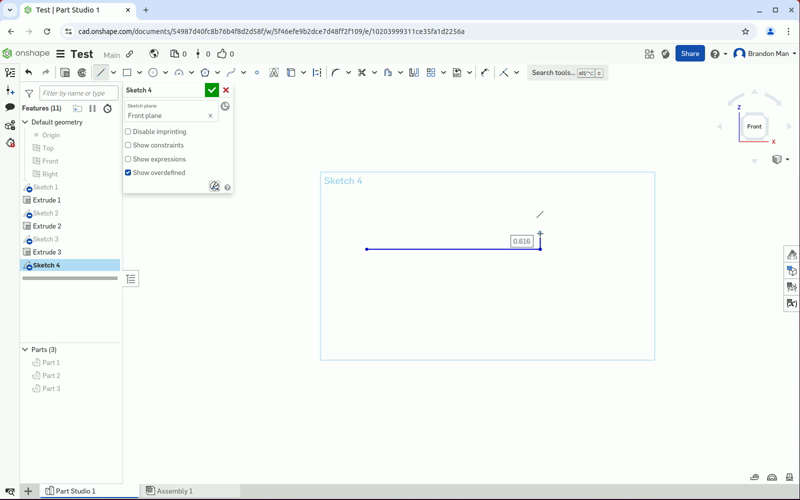
scroll(-6)
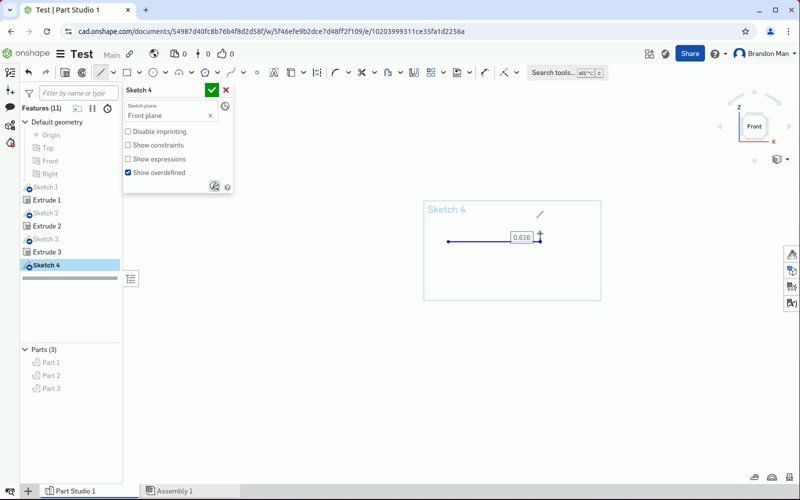
scroll(-6)
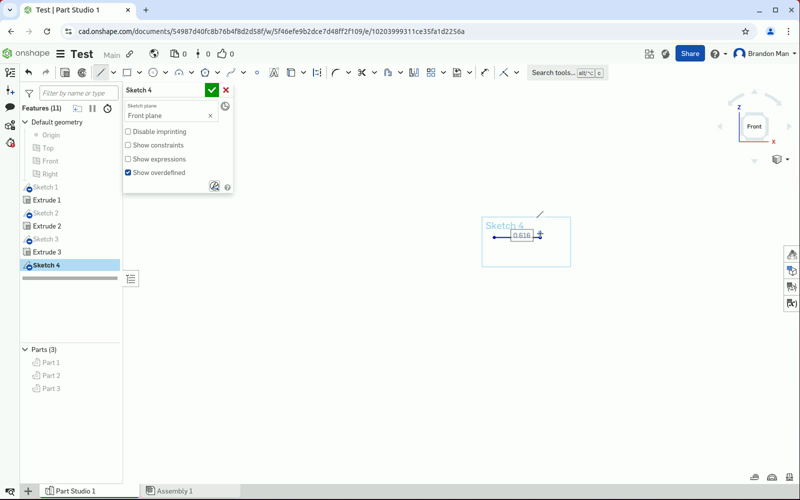
scroll(-6)
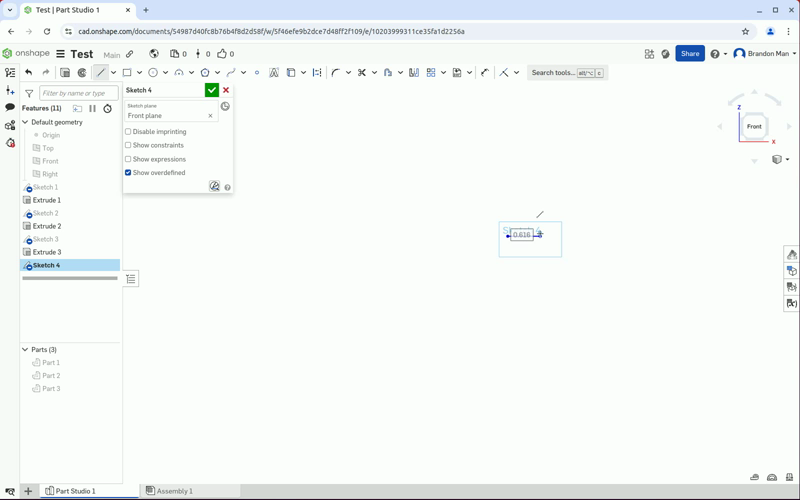
key_up(shift)
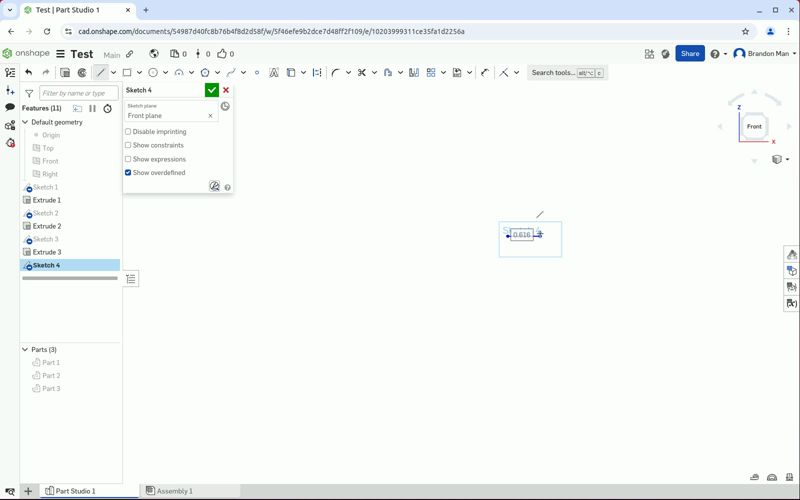
key_down(shift)
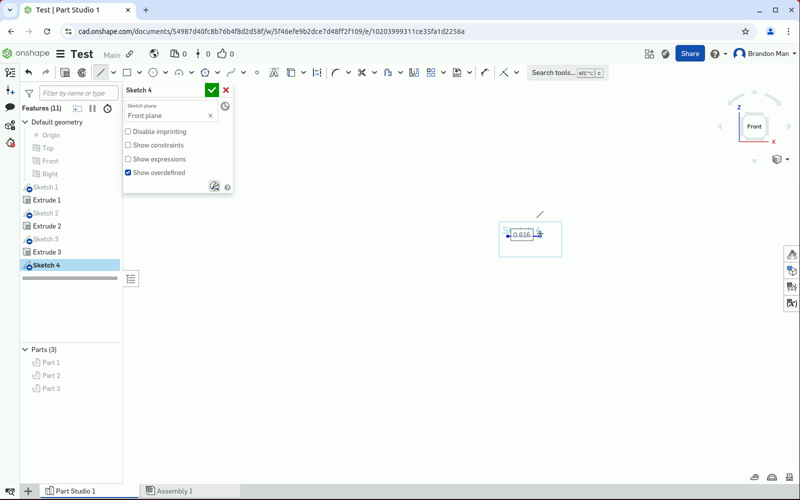
mouse_move(570, 233)
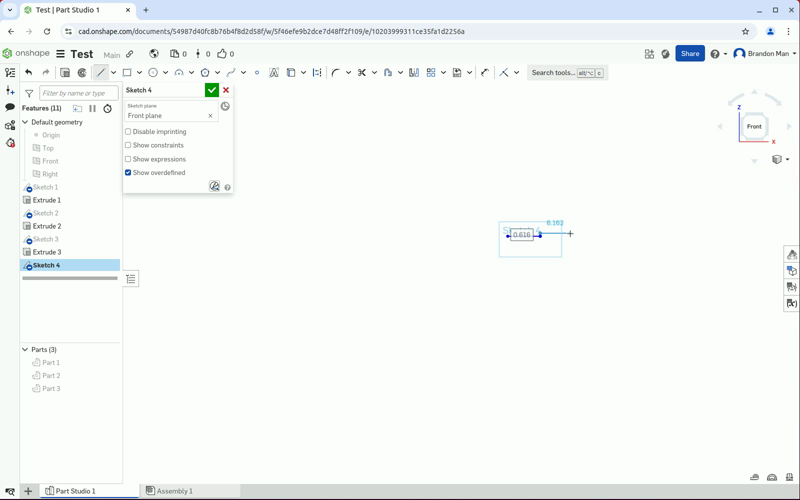
mouse_move(507, 233)
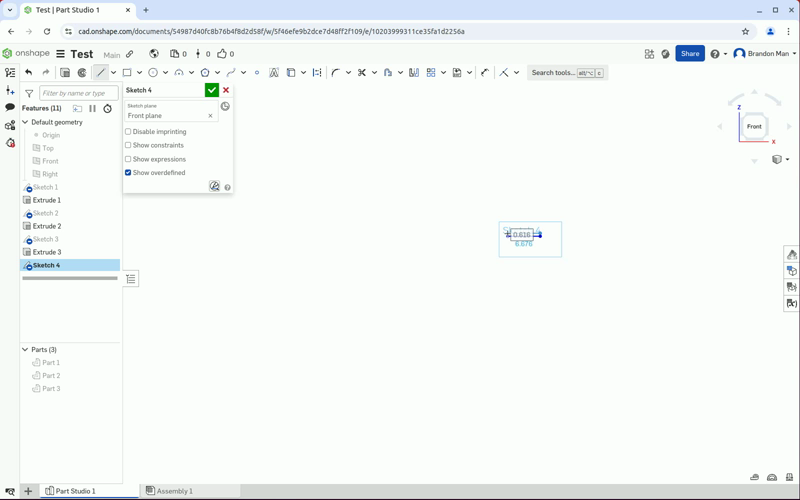
scroll(6)
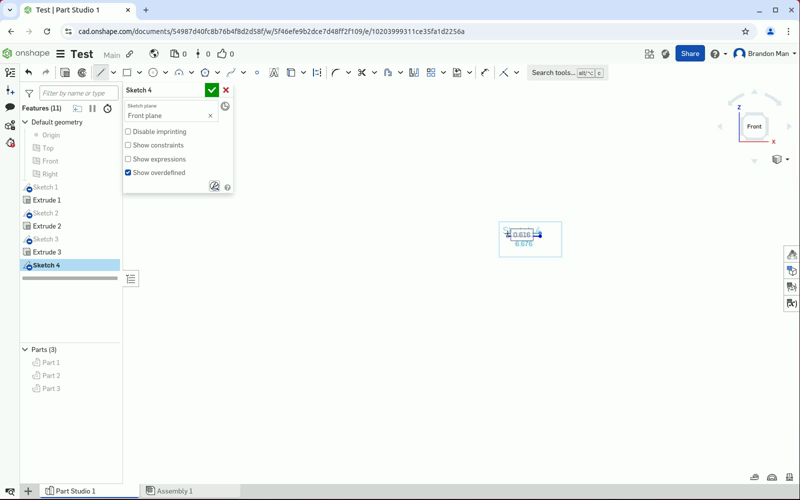
scroll(6)
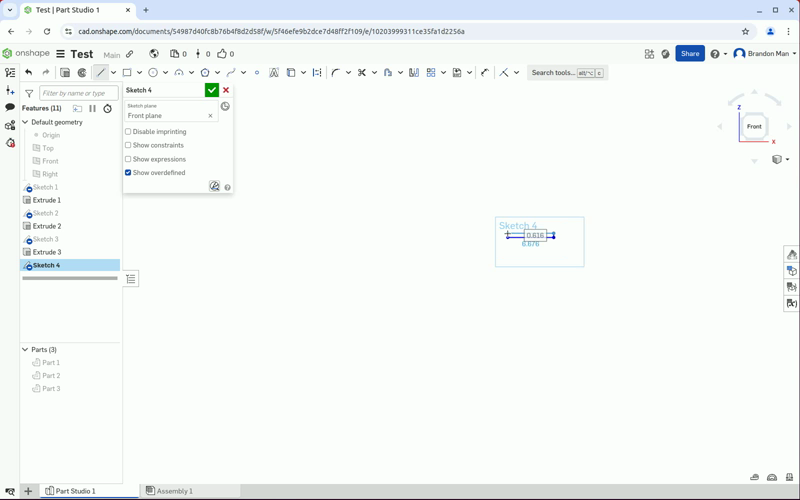
scroll(6)
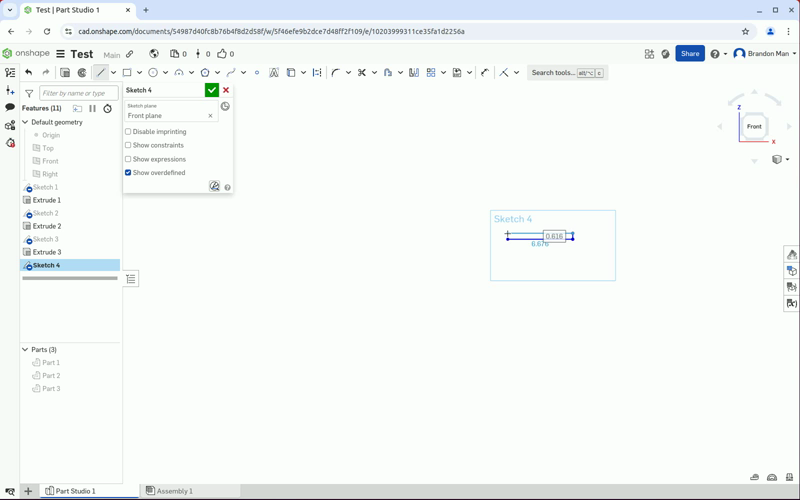
scroll(6)
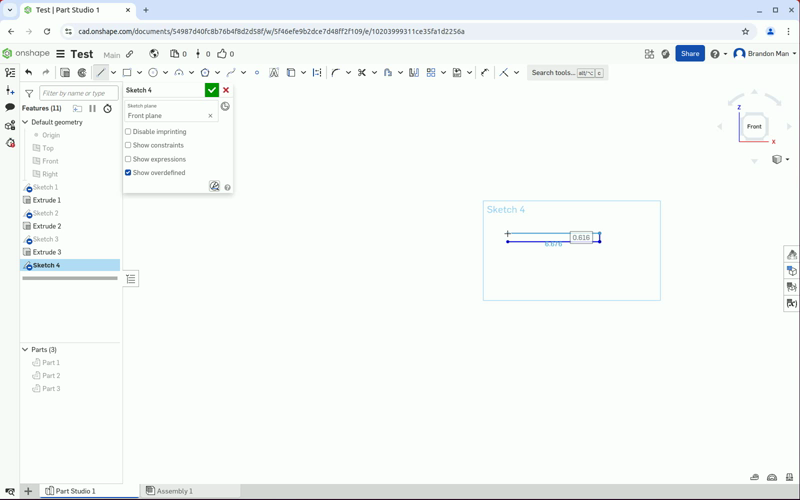
scroll(6)
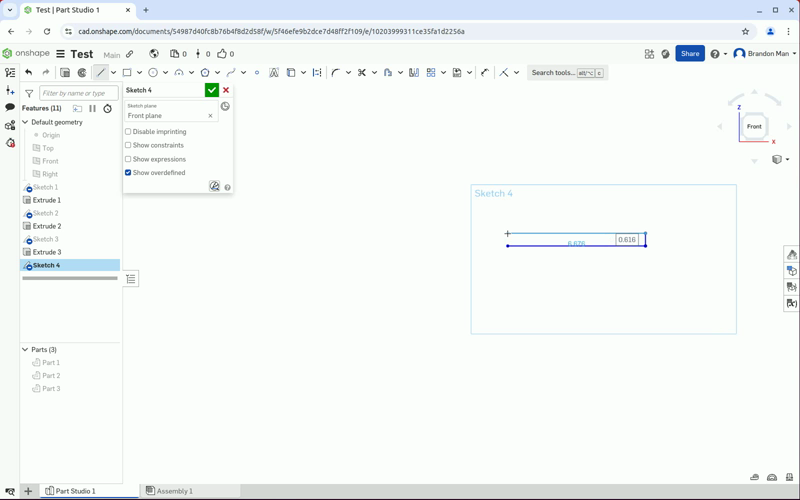
scroll(6)
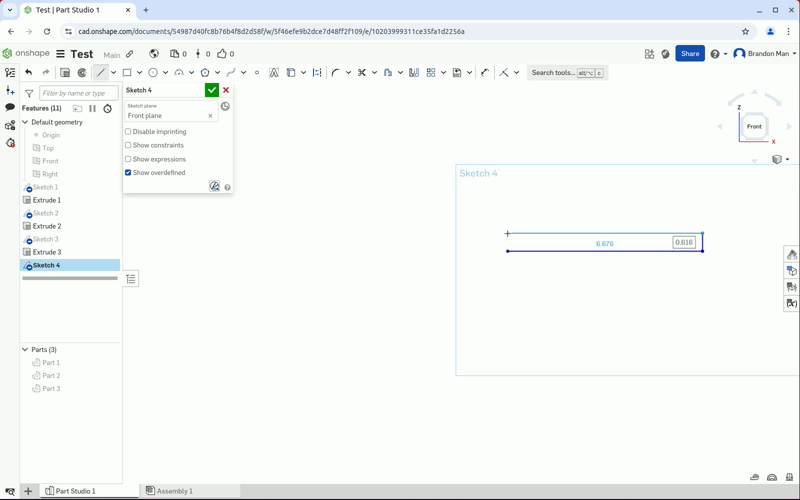
scroll(6)
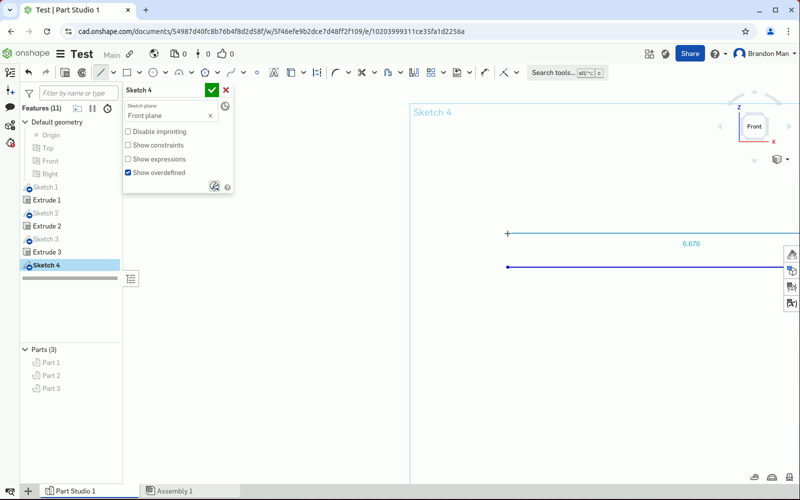
click(507, 233)
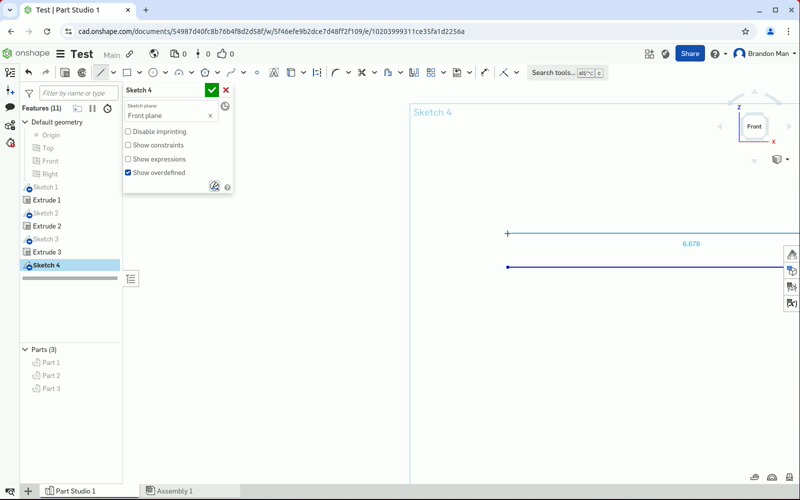
scroll(-6)
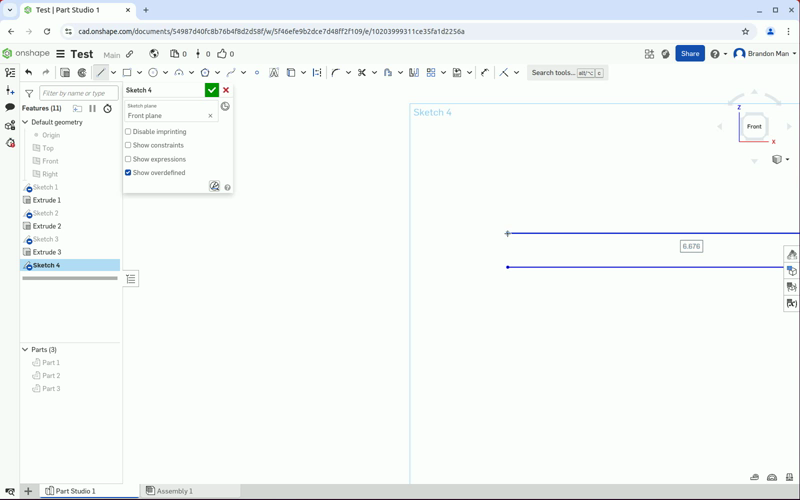
scroll(-6)
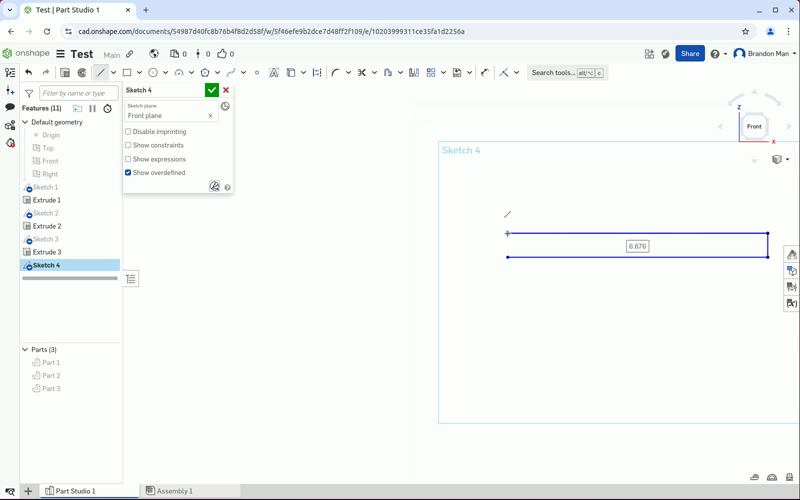
scroll(-6)
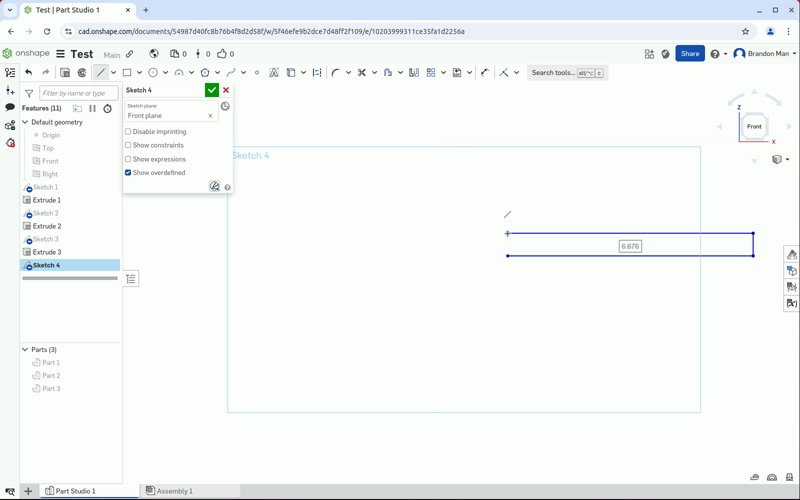
scroll(-6)
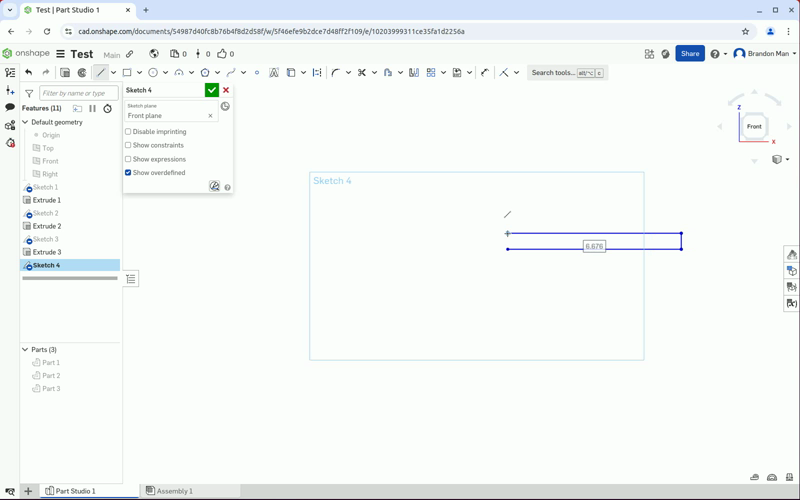
scroll(-6)
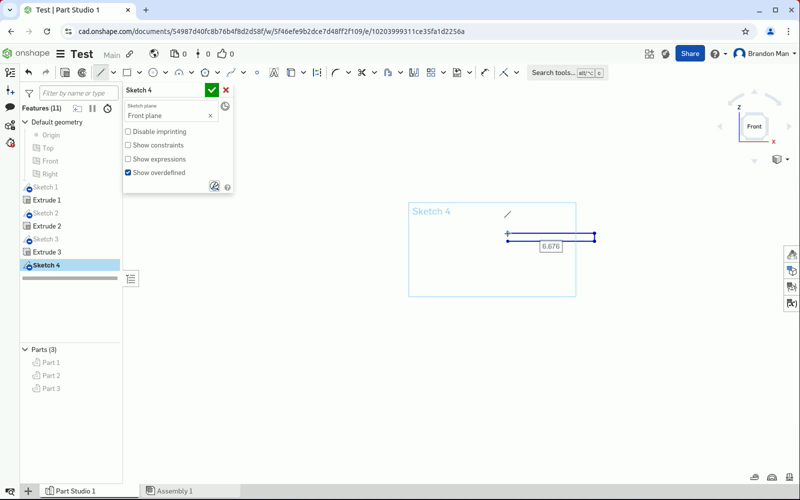
scroll(-6)
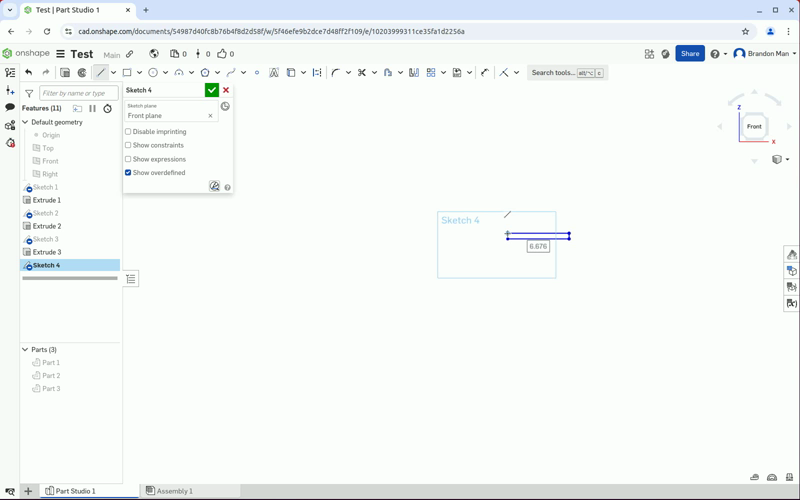
scroll(-6)
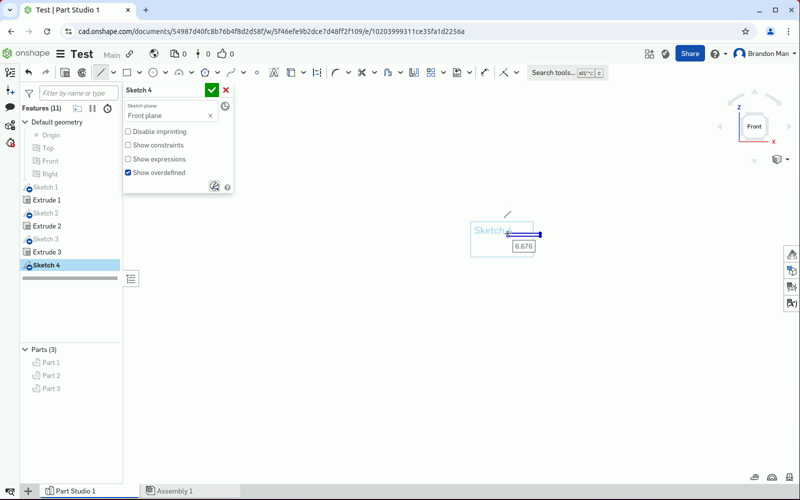
key_up(shift)
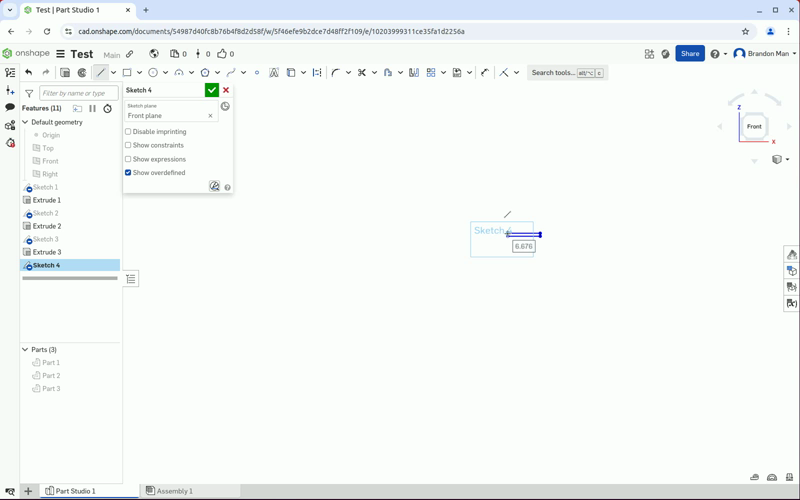
mouse_move(537, 233)
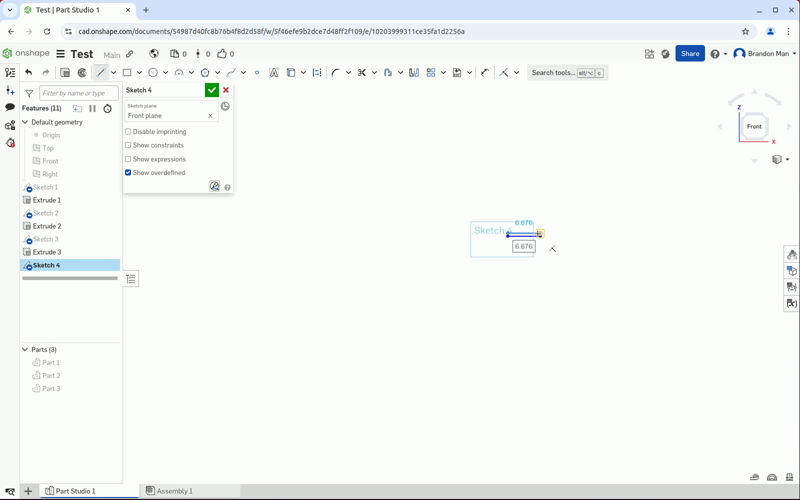
key_down(shift)
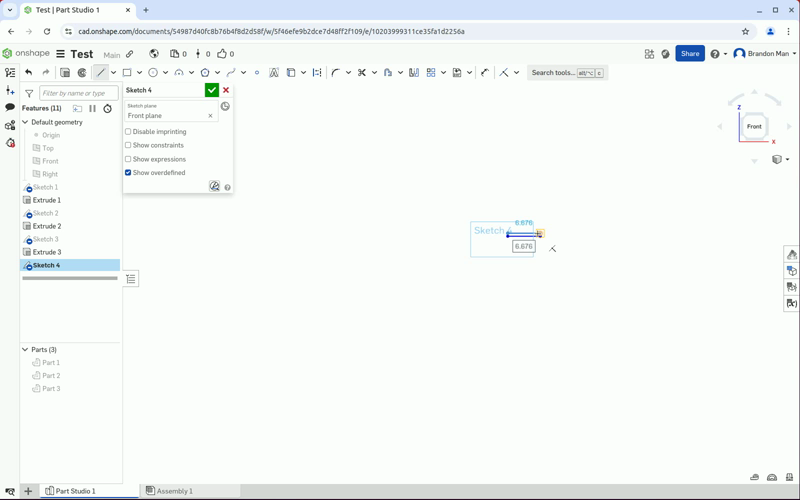
mouse_move(507, 236)
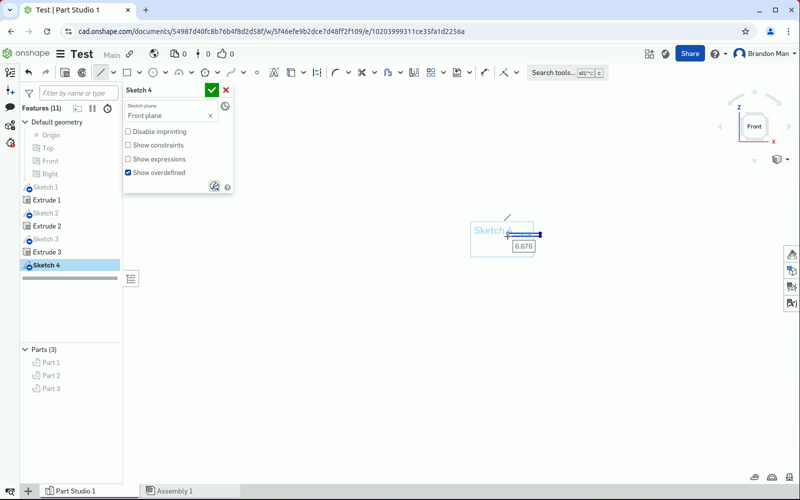
scroll(6)
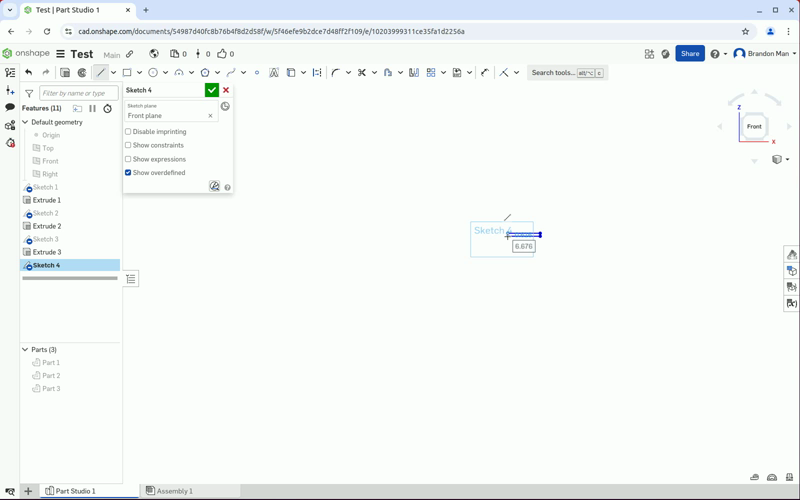
scroll(6)
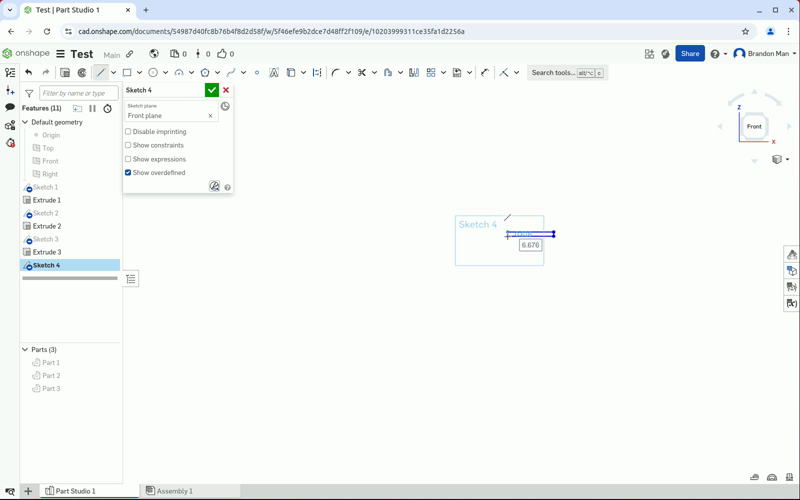
scroll(6)
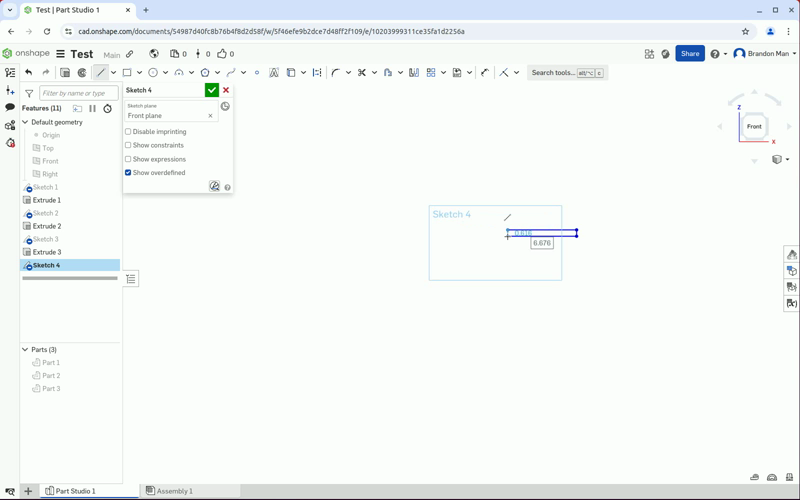
scroll(6)
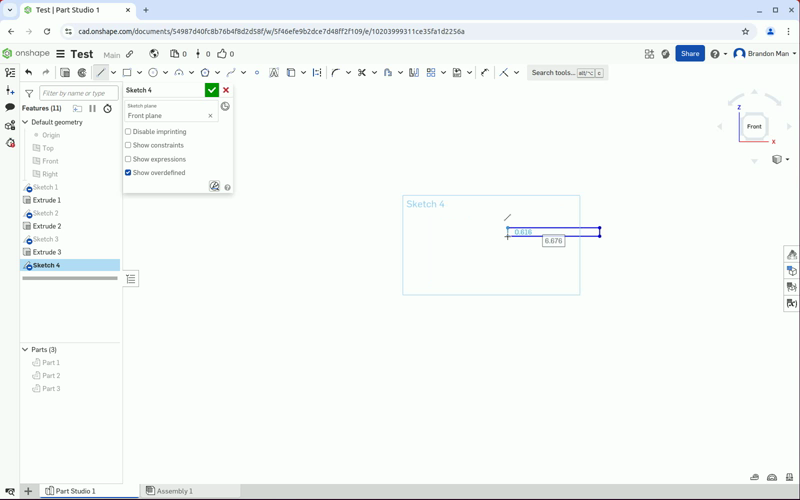
scroll(6)
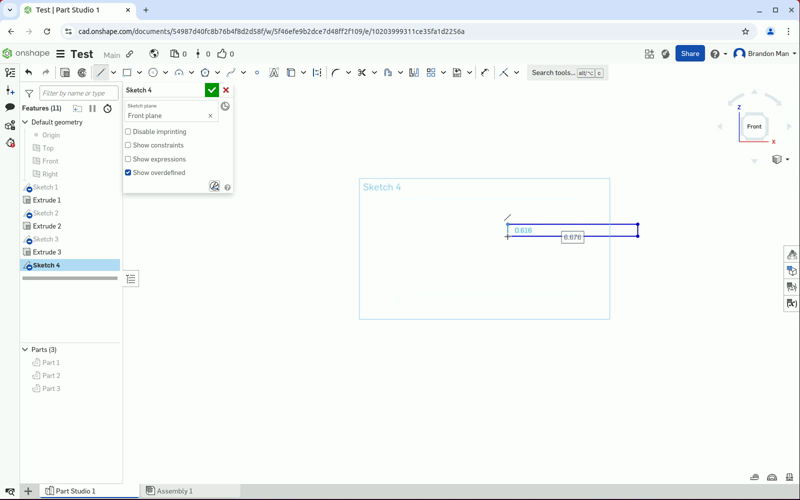
scroll(6)
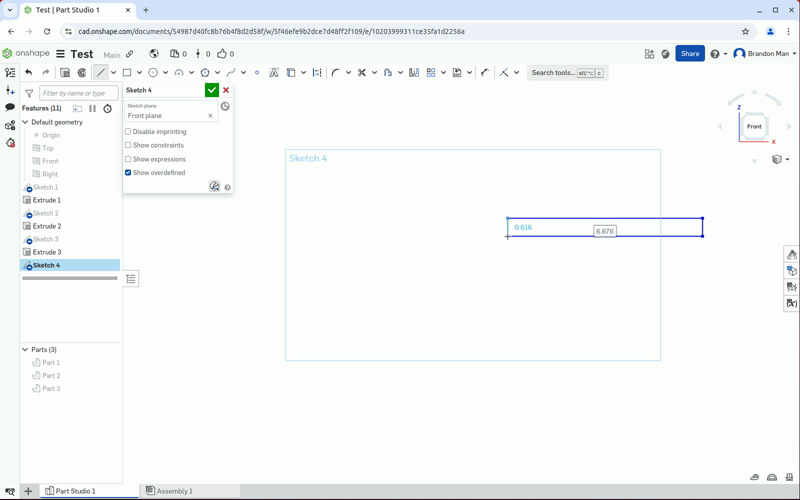
scroll(6)
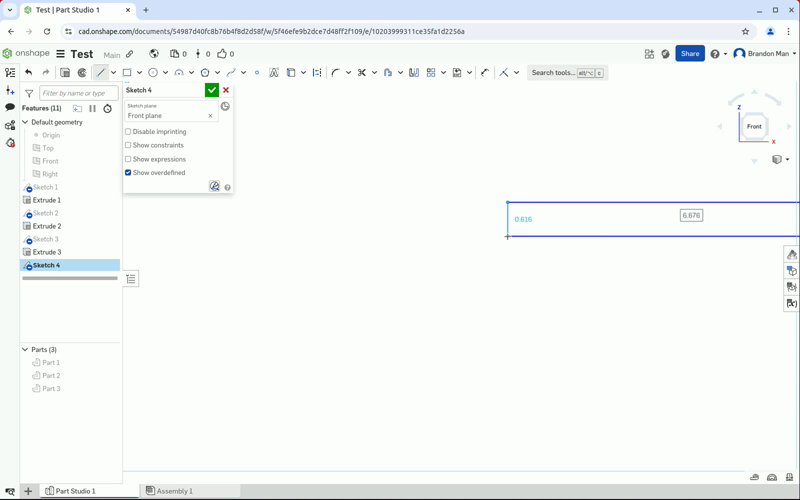
key_up(shift)
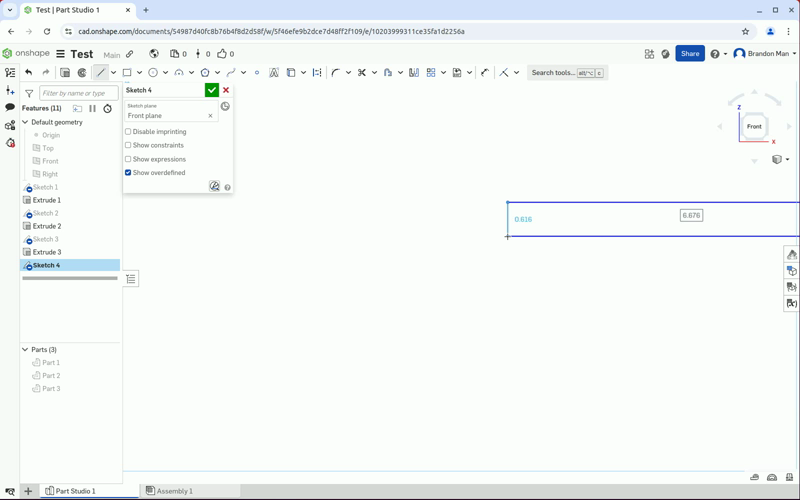
click(507, 236)
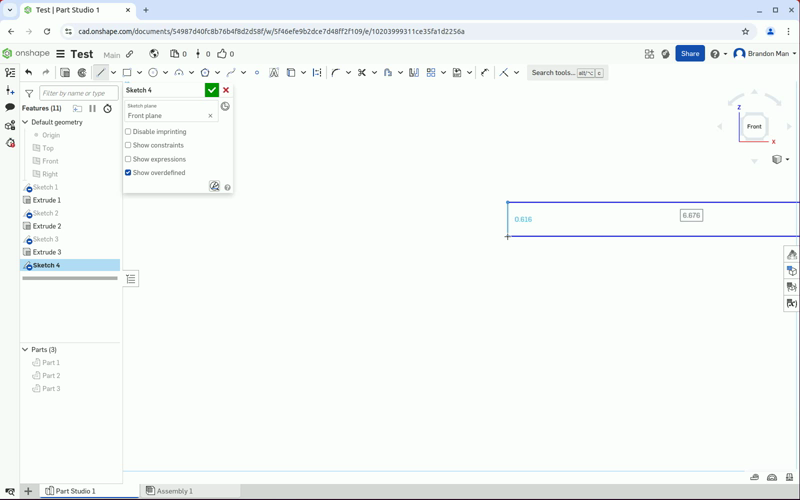
scroll(-6)
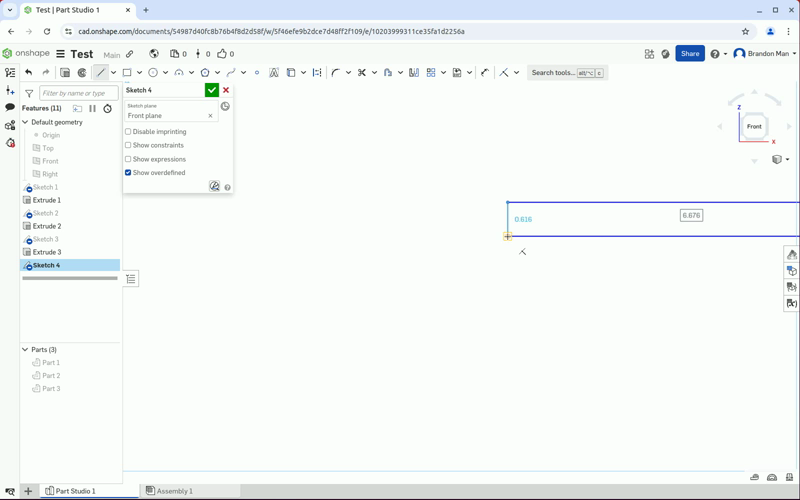
scroll(-6)
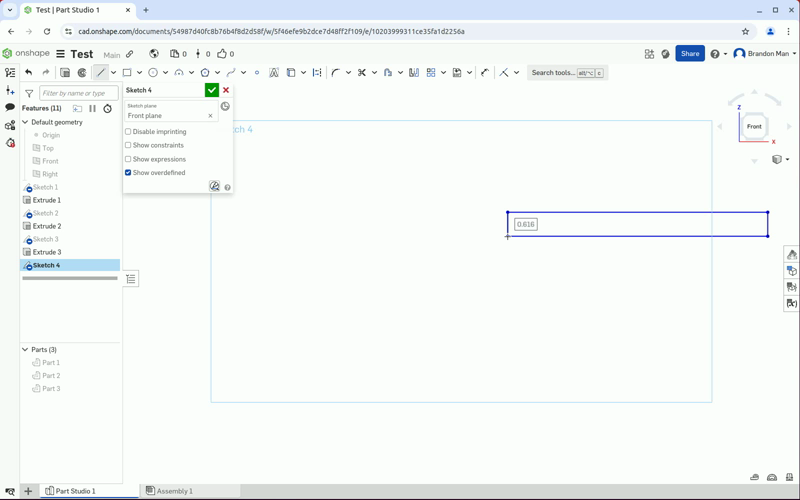
scroll(-6)
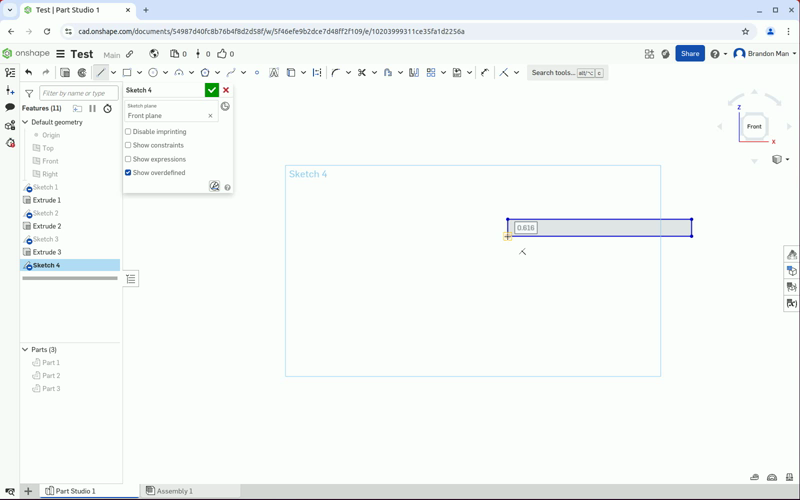
scroll(-6)
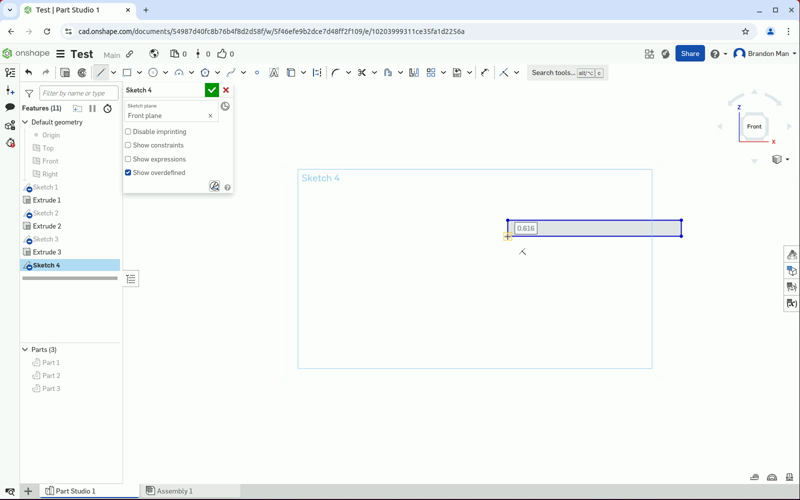
scroll(-6)
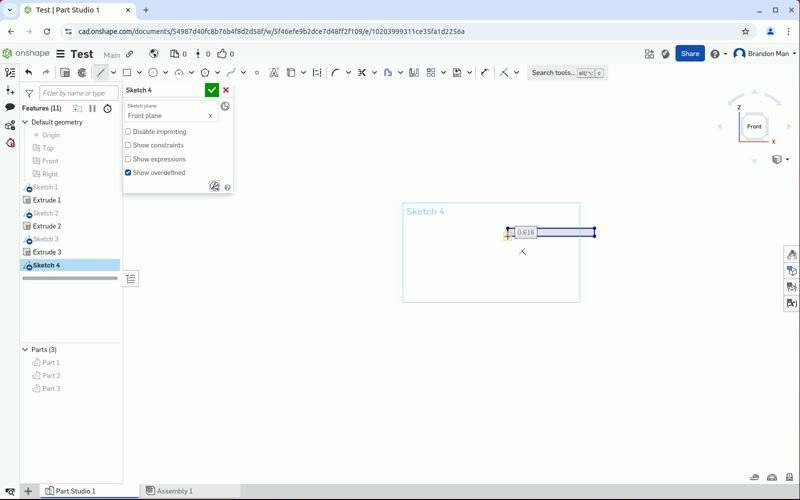
scroll(-6)
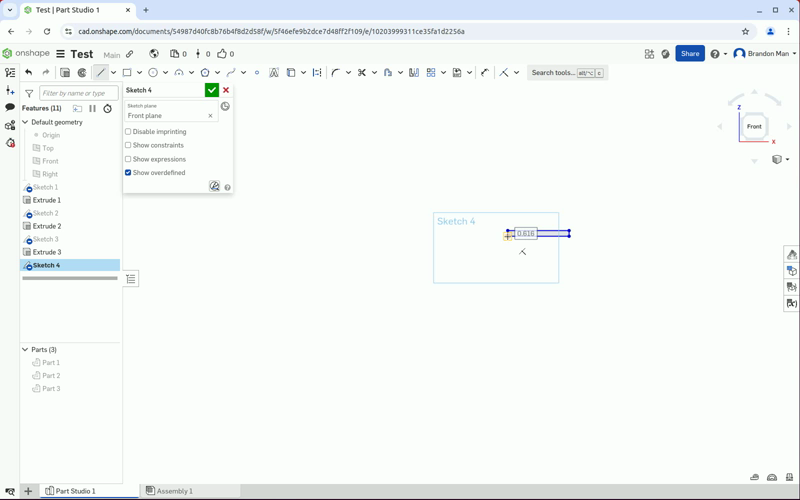
scroll(-6)
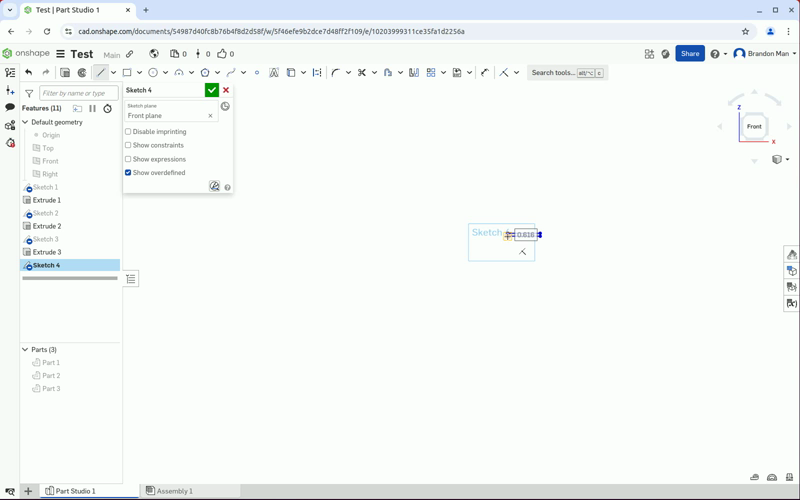
key(esc)
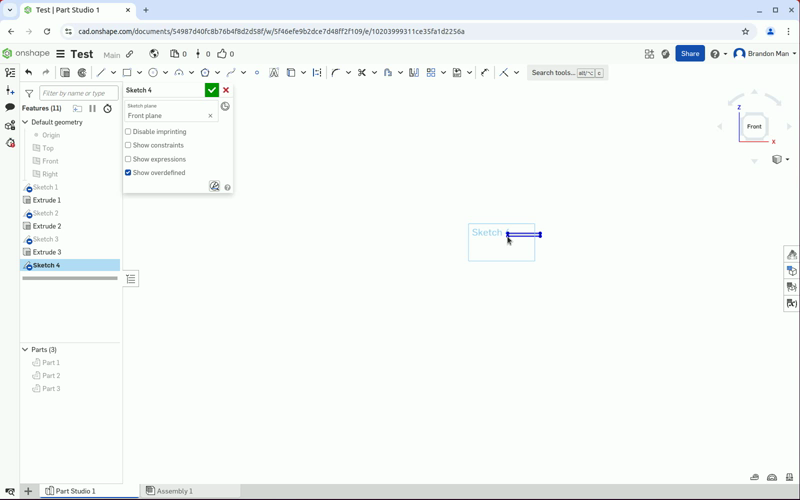
mouse_move(508, 235)
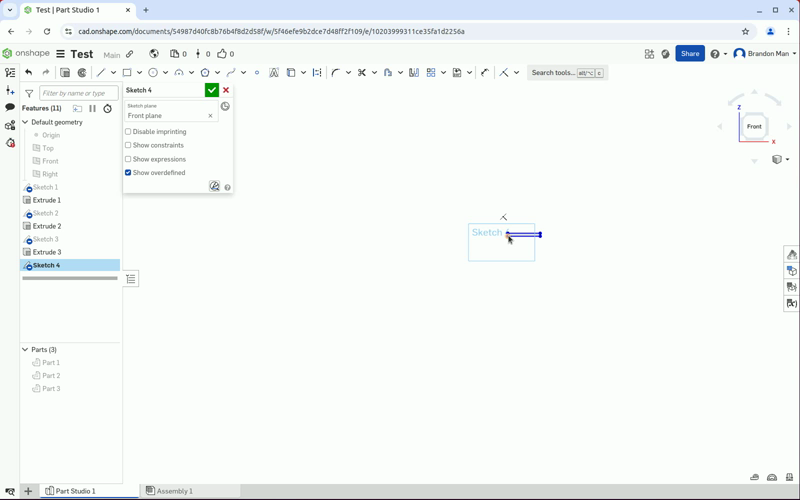
scroll(6)
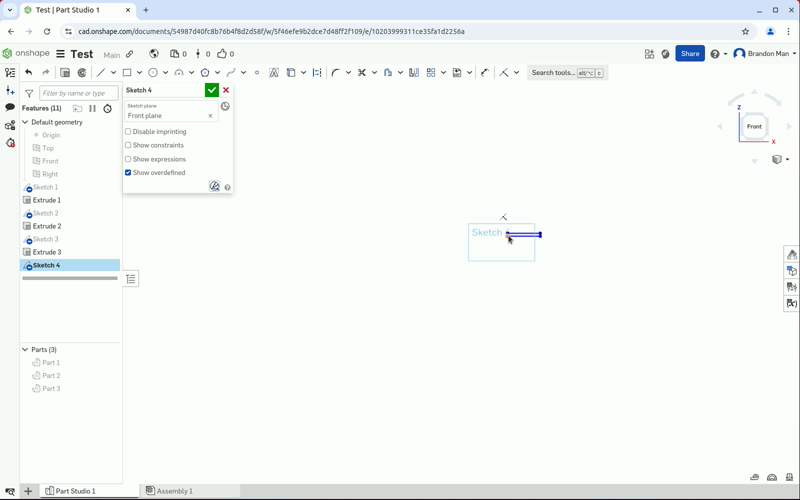
scroll(6)
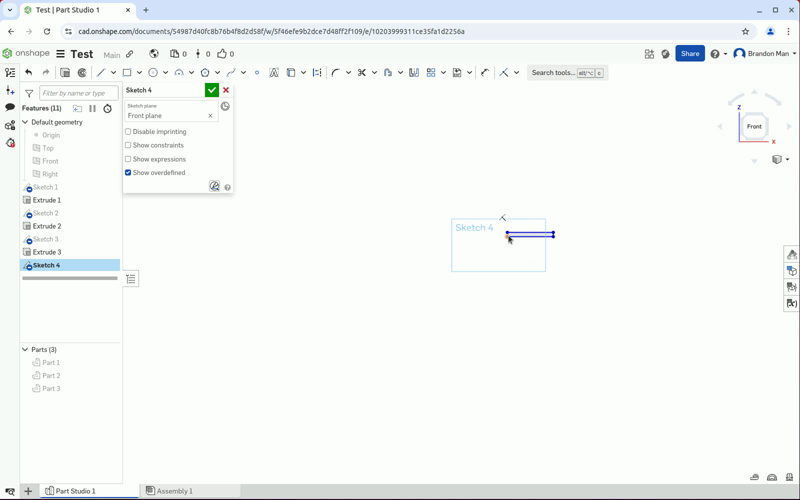
scroll(6)
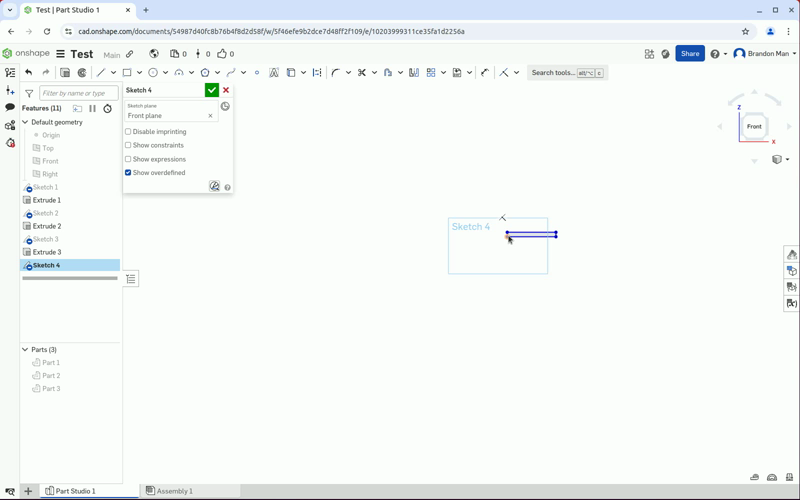
scroll(6)
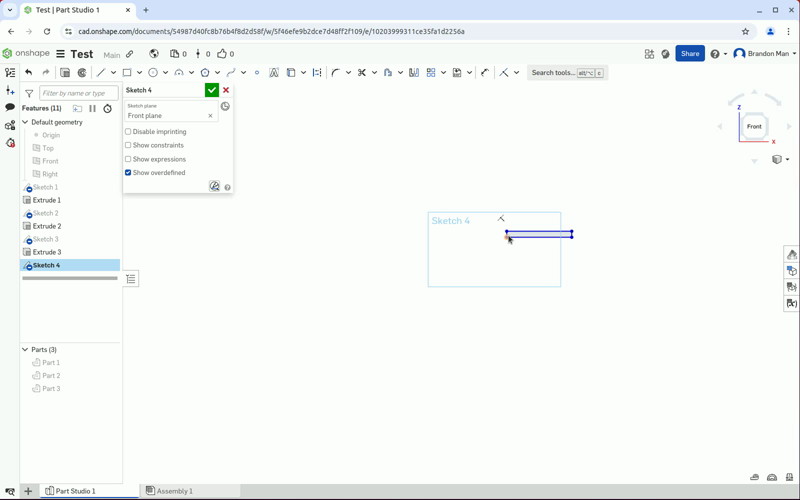
scroll(6)
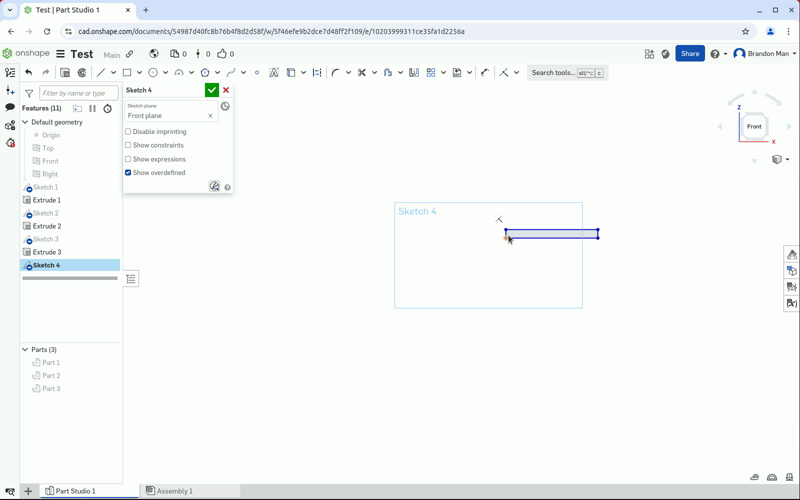
scroll(6)
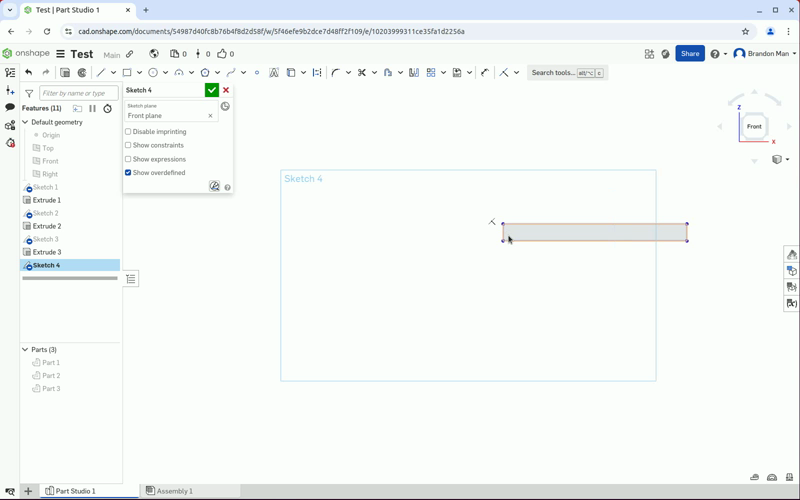
scroll(6)
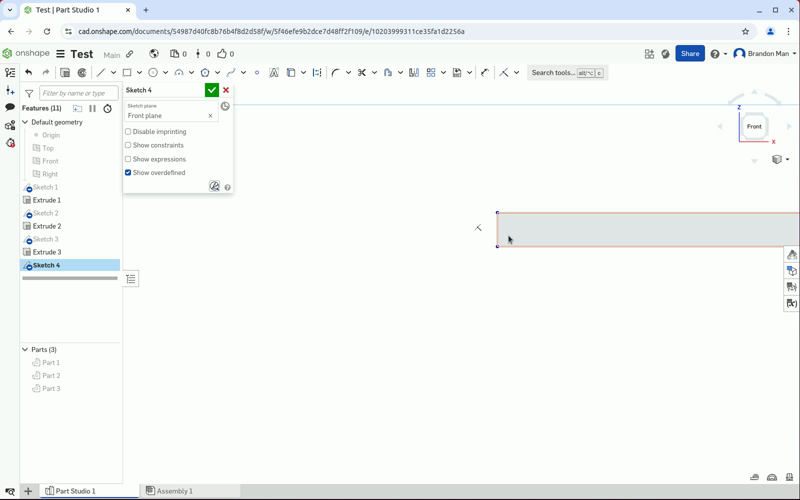
click(508, 235)
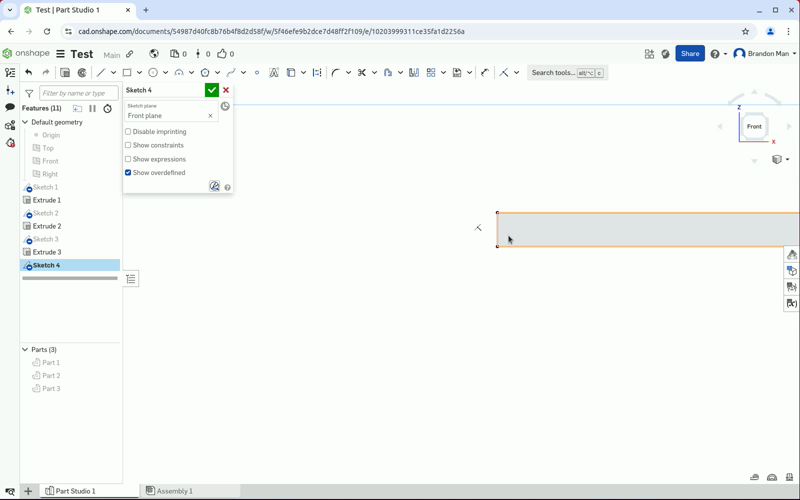
scroll(-6)
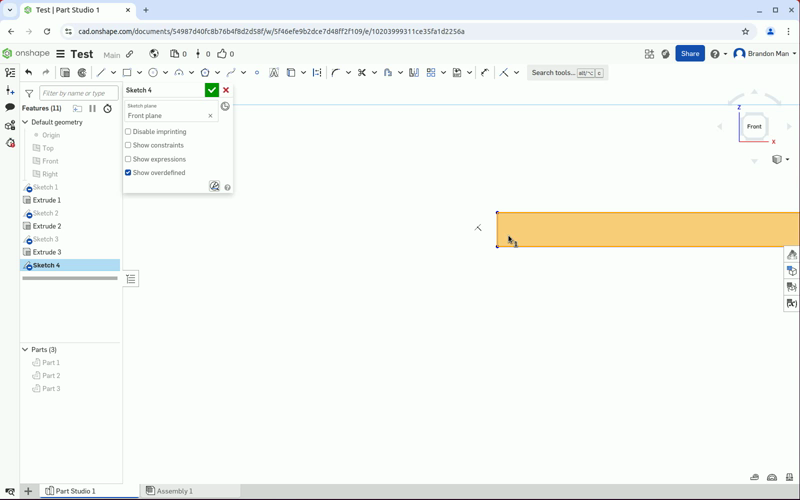
scroll(-6)
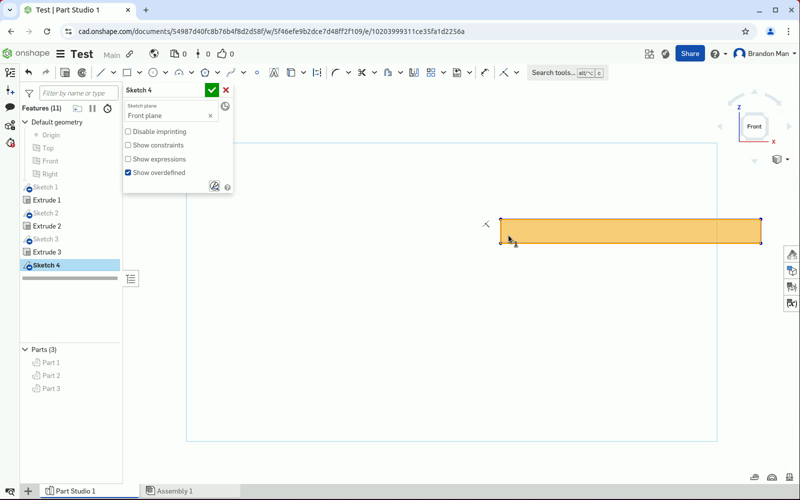
scroll(-6)
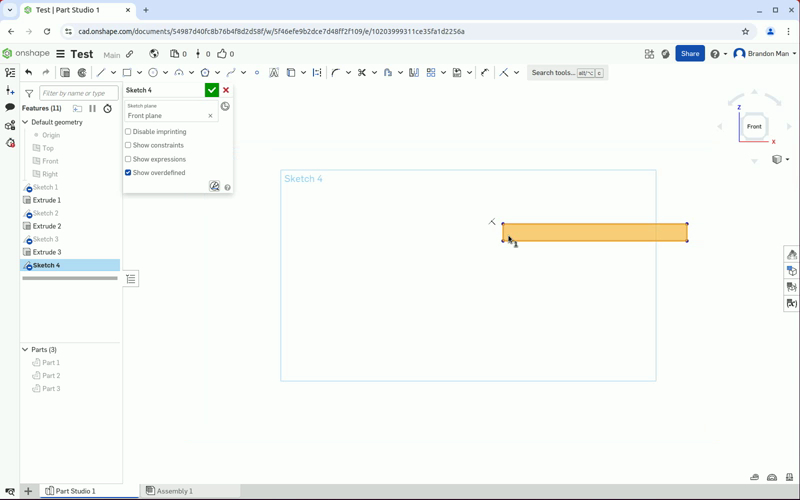
scroll(-6)
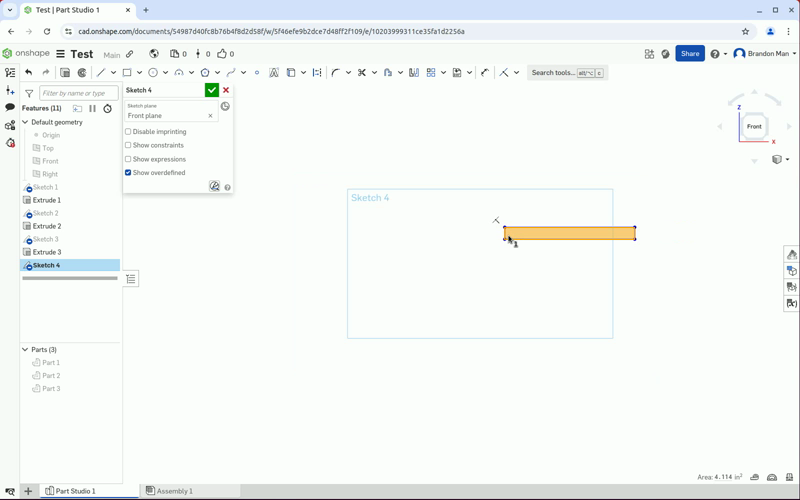
scroll(-6)
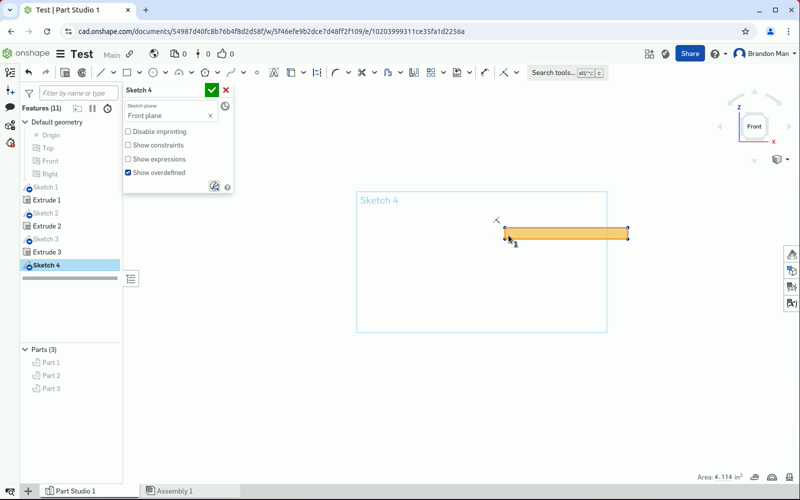
scroll(-6)
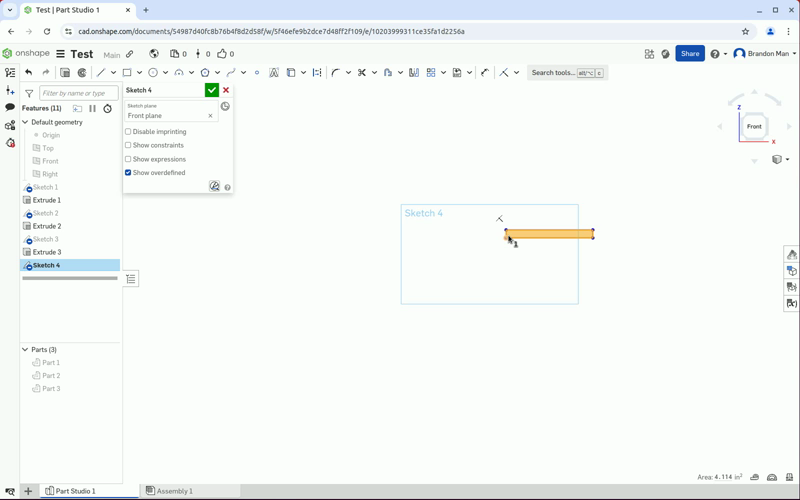
scroll(-6)
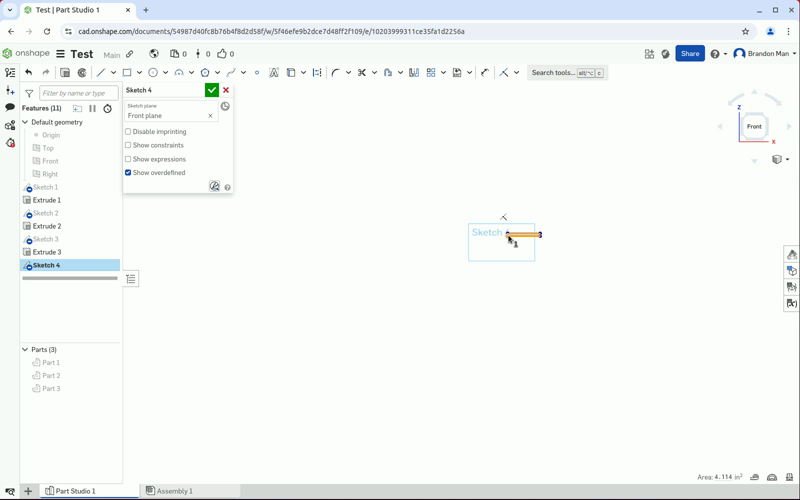
mouse_move(73, 352)
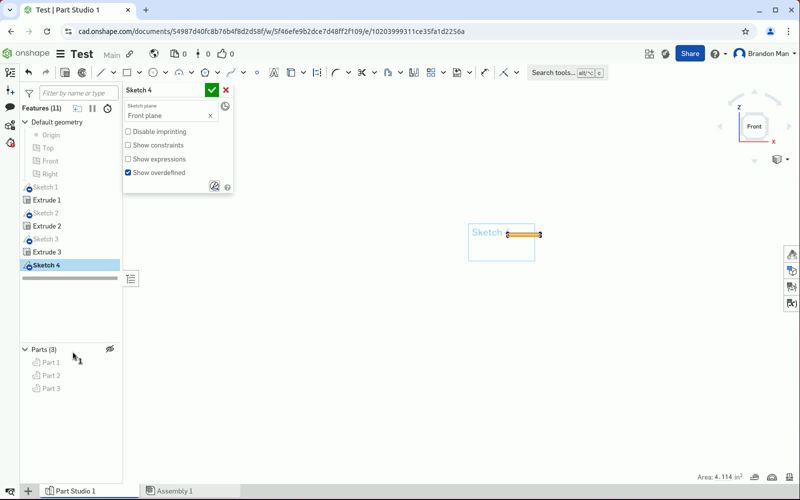
key(shift+y)
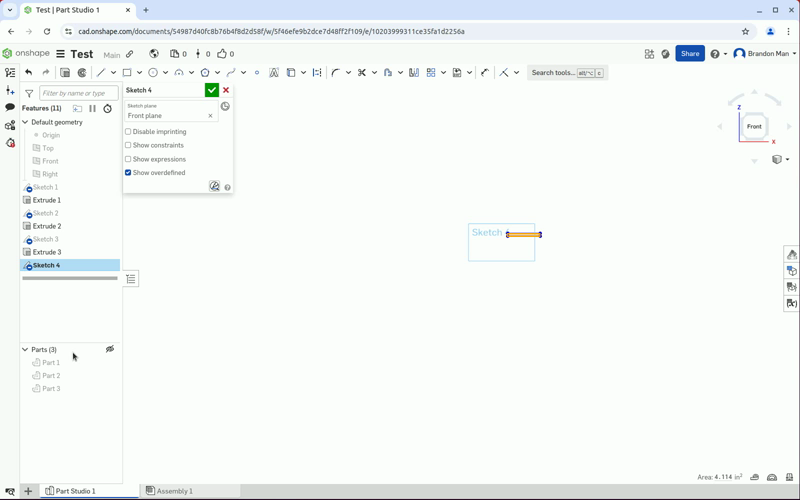
key(shift+e)
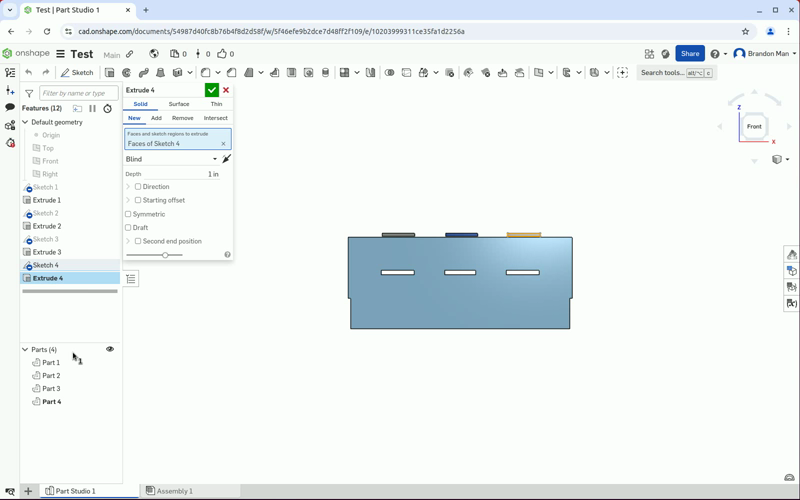
mouse_move(143, 106)
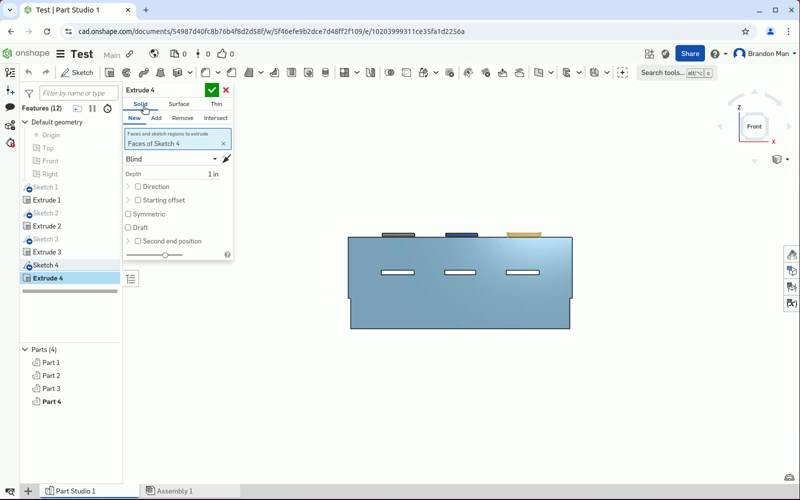
click(143, 106)
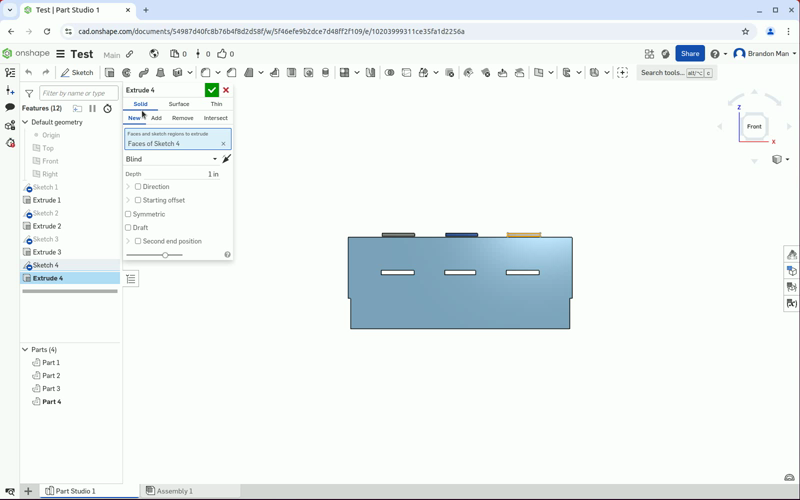
mouse_move(137, 120)
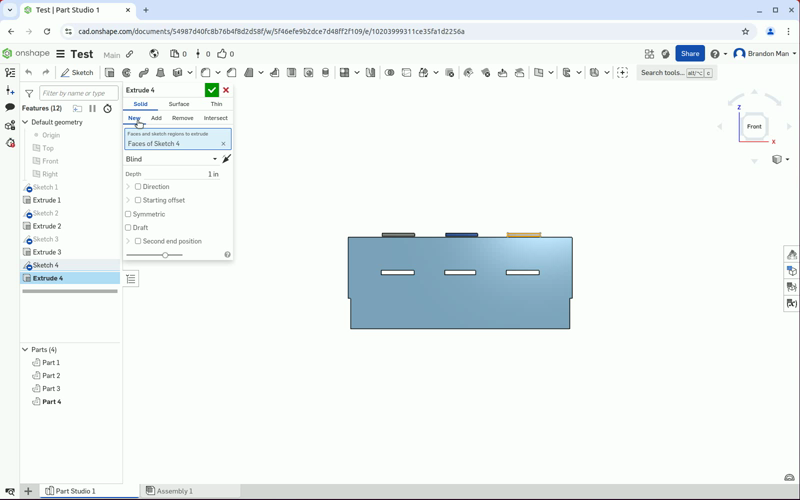
click(137, 120)
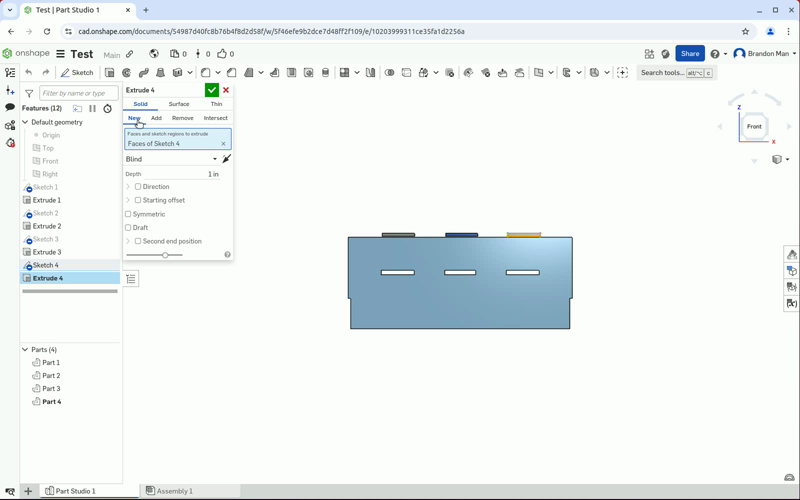
key(tab, 4)
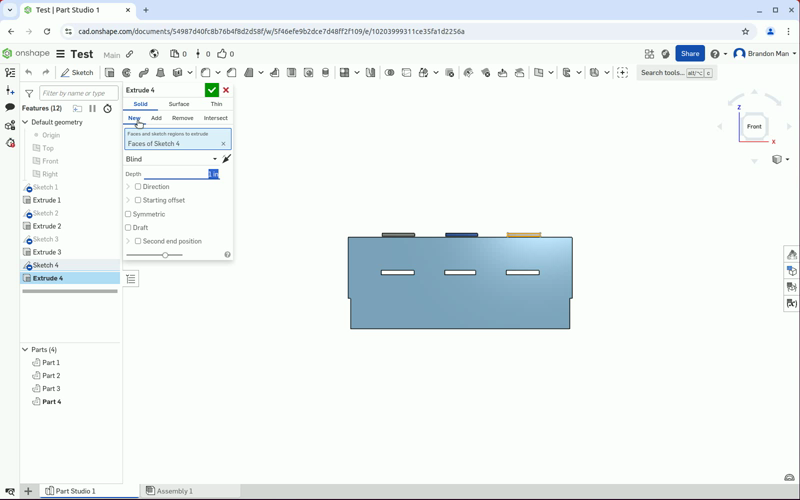
text(0.722)
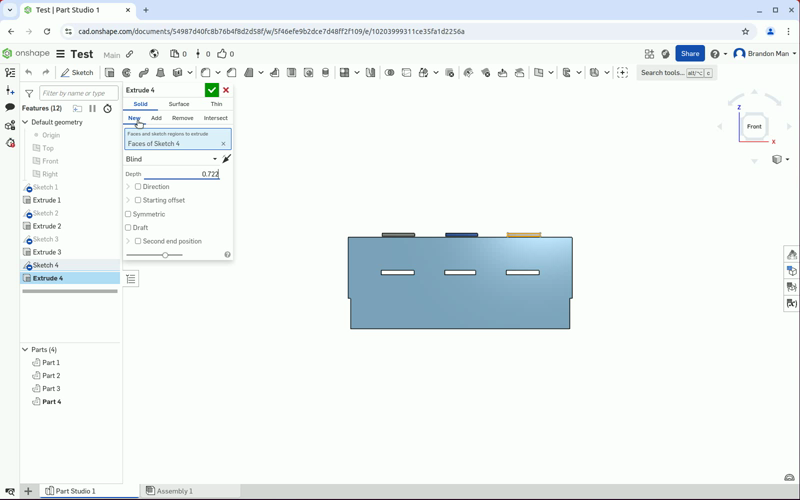
key(enter)
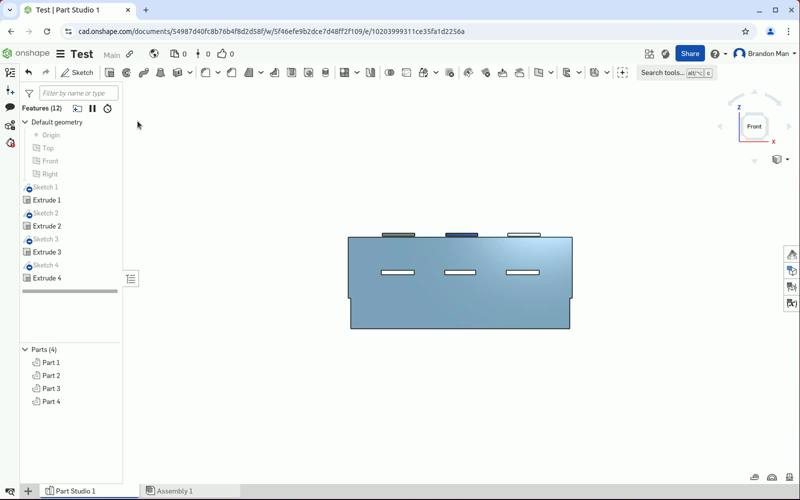
key(shift+h)
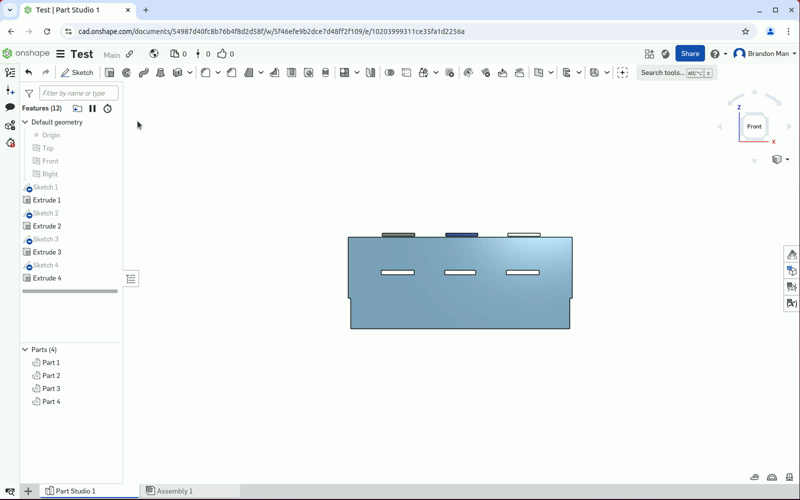
key(shift+h)
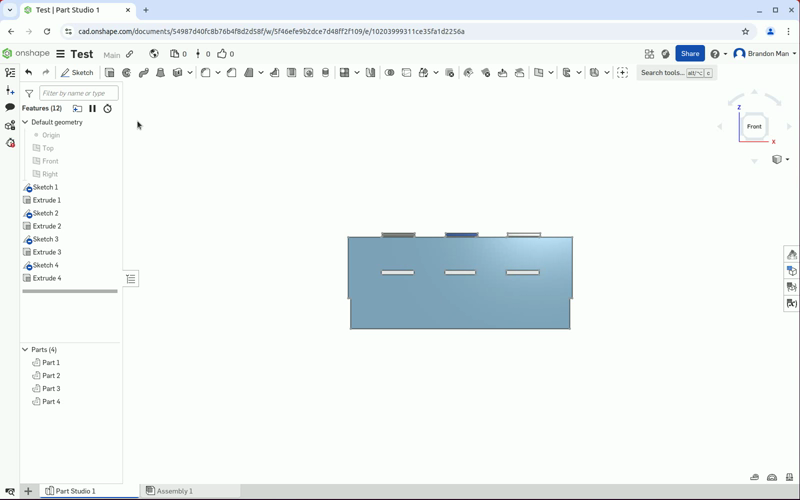
key(shift+7)
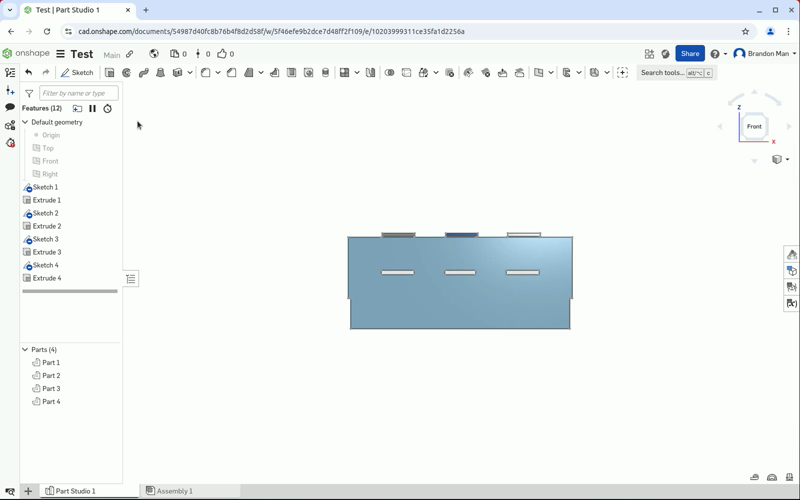
key(left, 2)
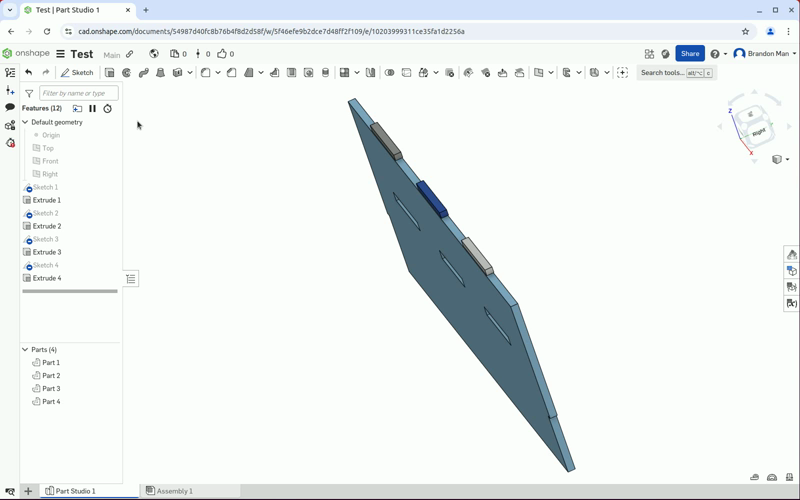
key(down, 2)
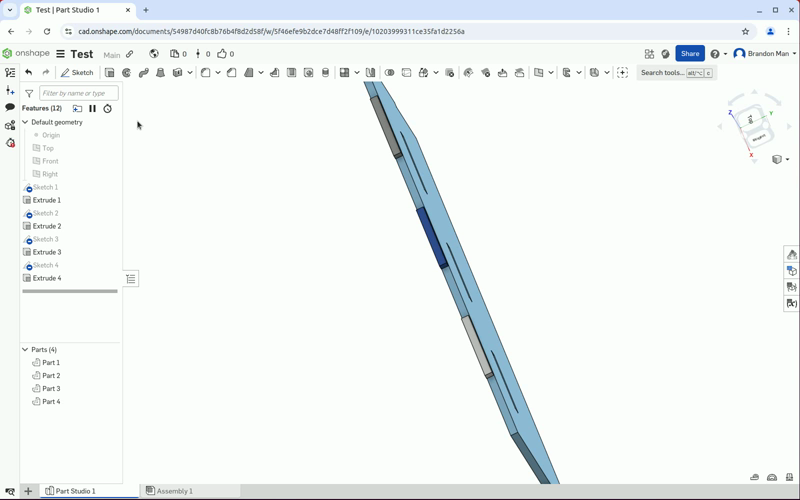
key(up, 2)
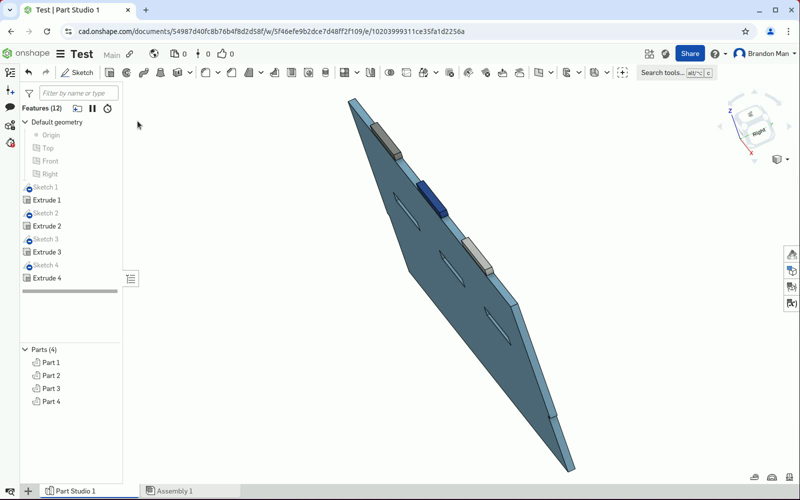
key(right, 2)
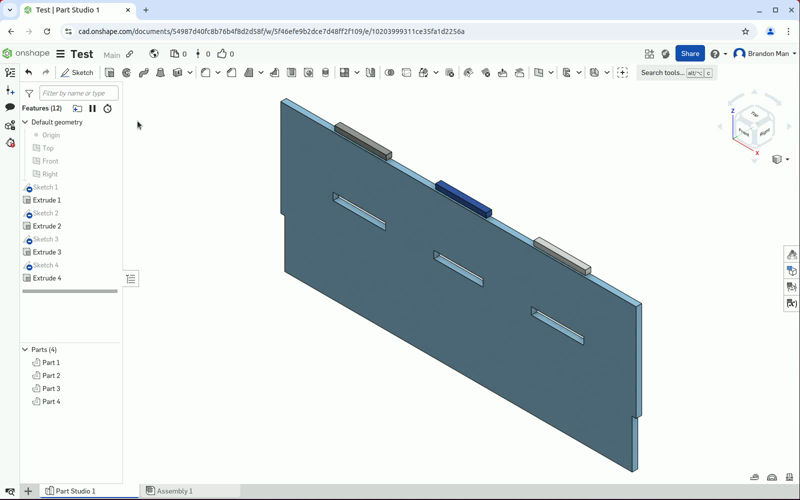
mouse_move(73, 189)
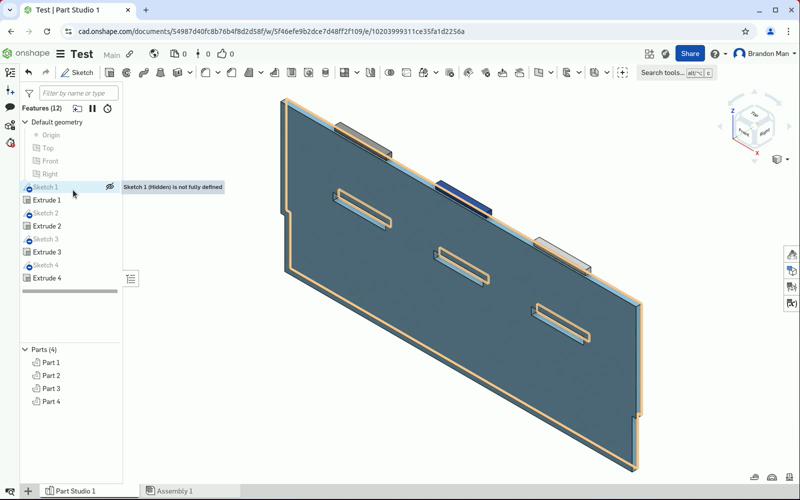
click(73, 189)